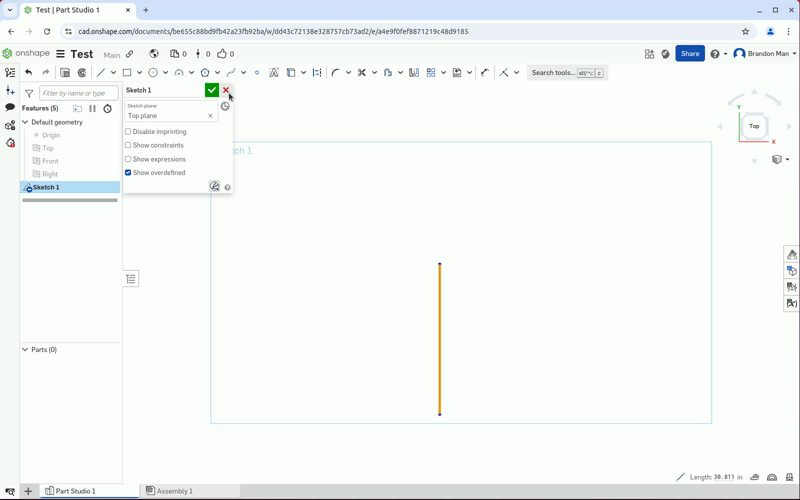
key(shift+h)
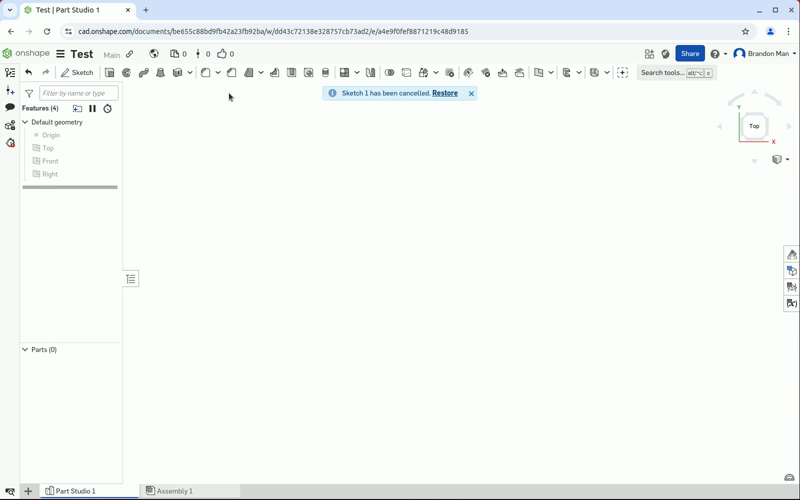
mouse_move(73, 352)
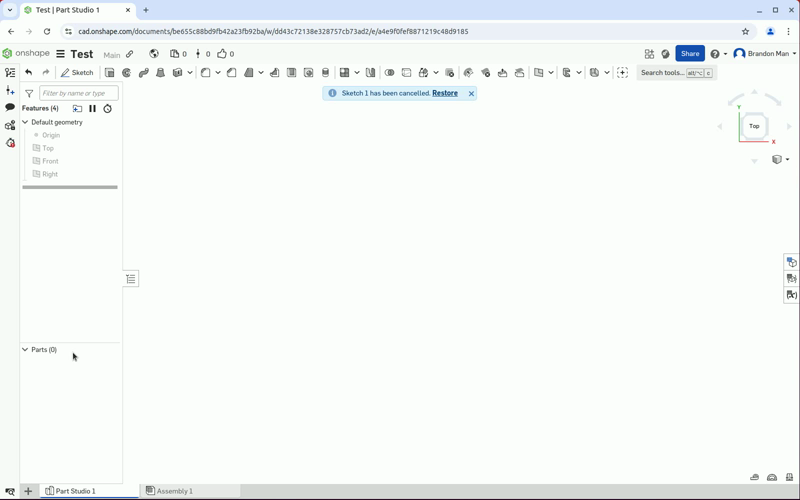
key(y)
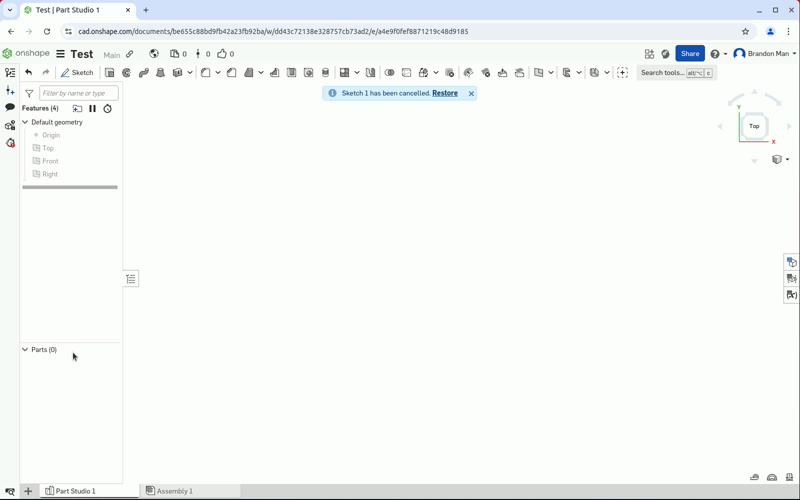
key(shift+p)
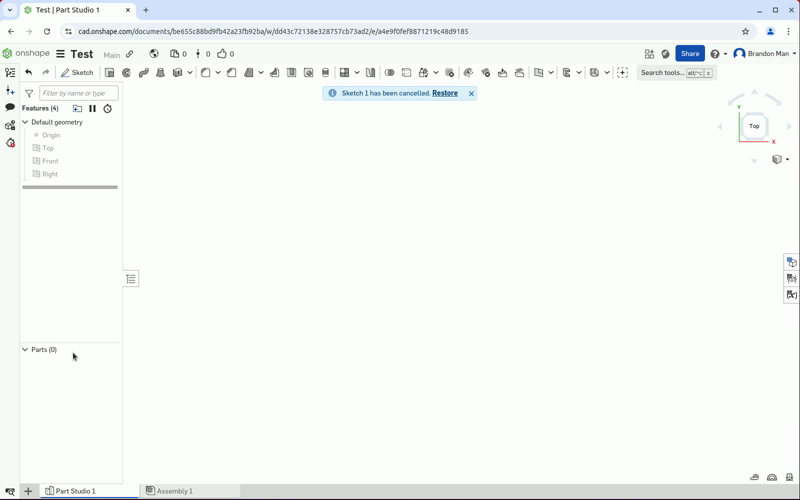
key(space)
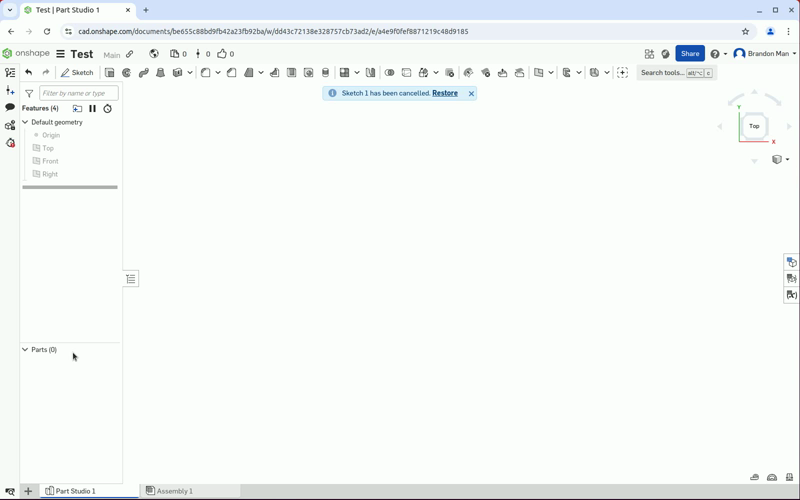
key_down(shift)
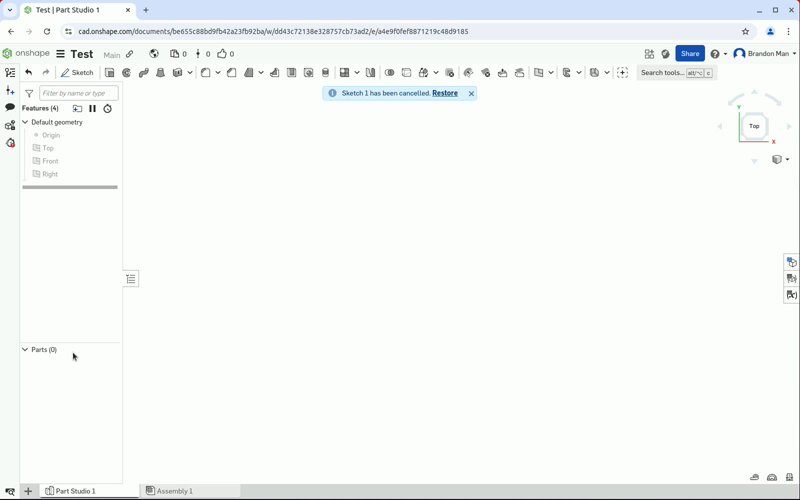
key(up)
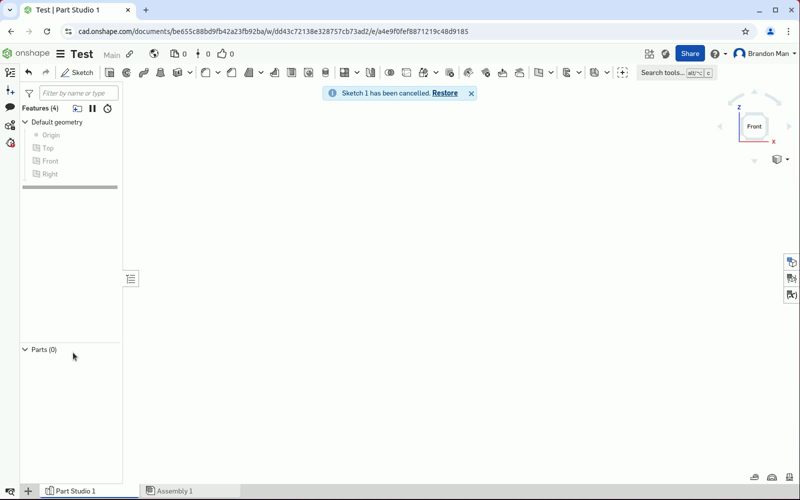
key_up(shift)
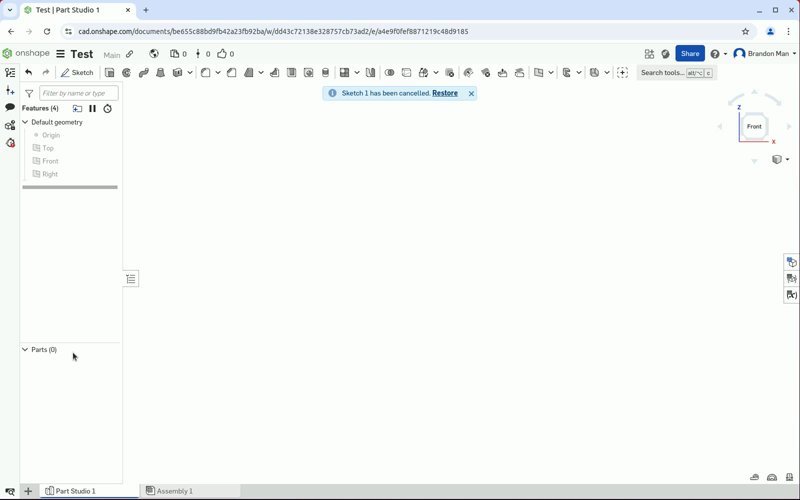
key(space)
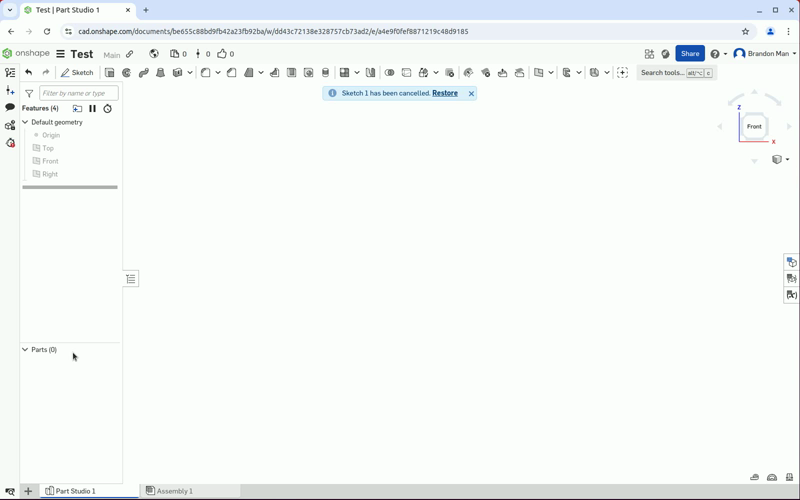
key_down(shift)
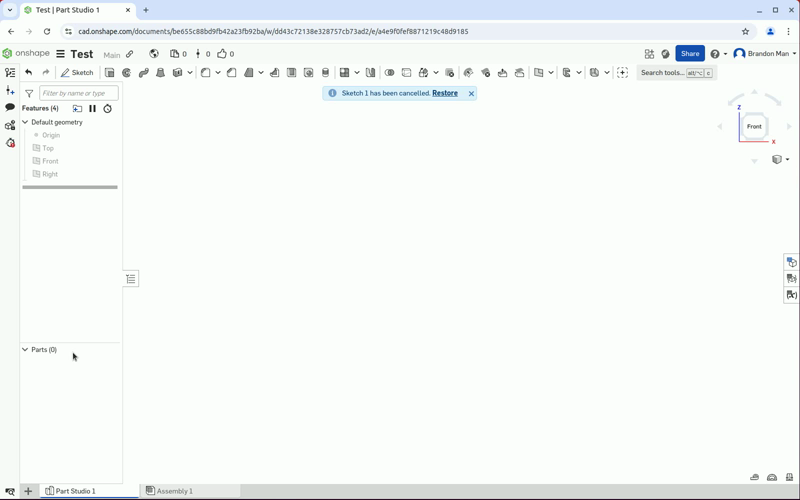
key(left)
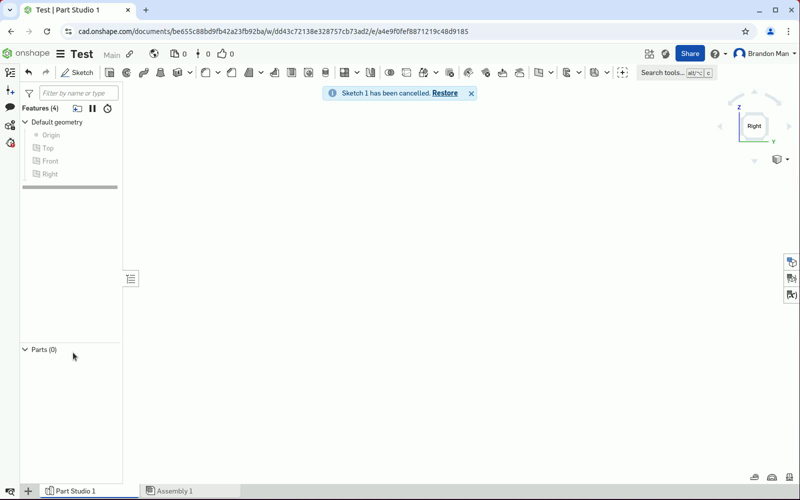
key_up(shift)
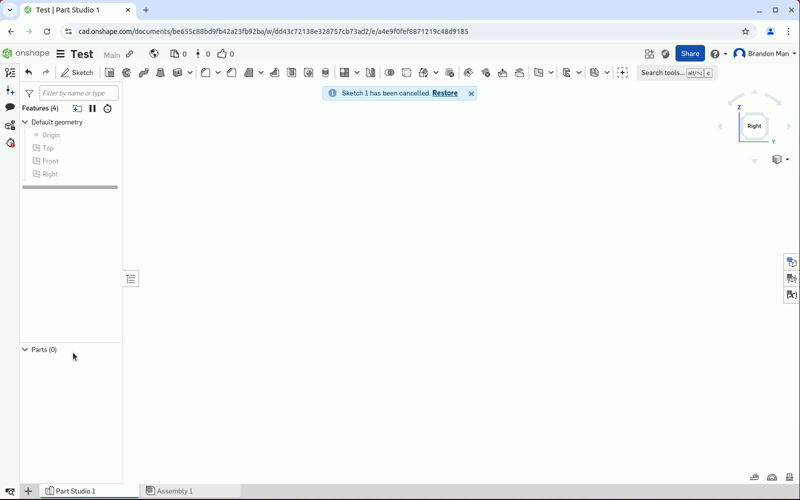
mouse_move(73, 352)
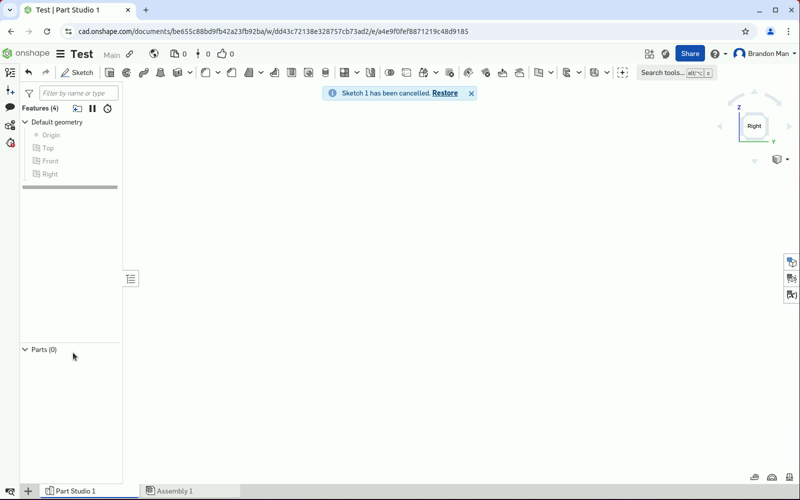
key(shift+y)
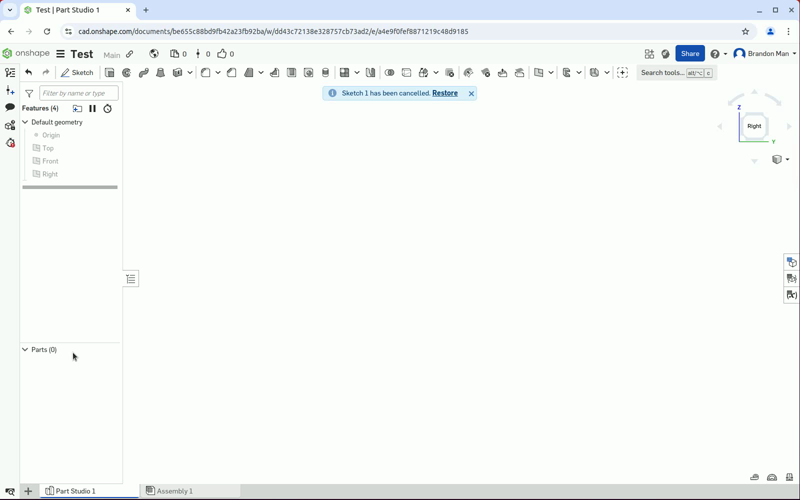
key(shift+s)
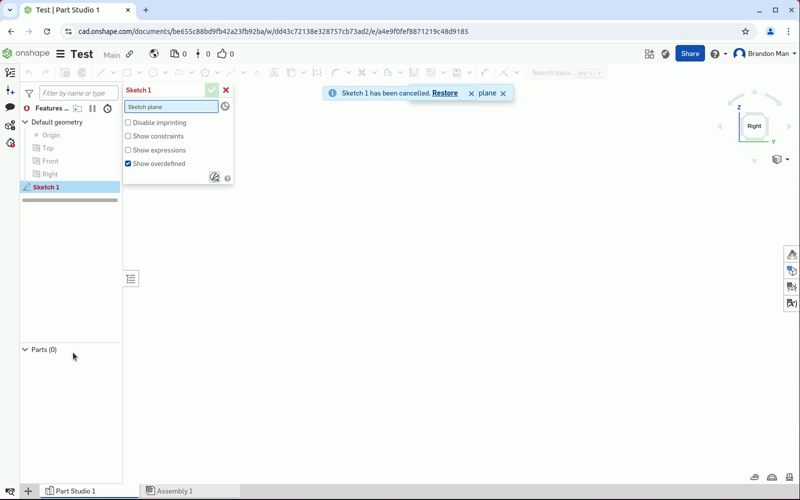
mouse_move(73, 176)
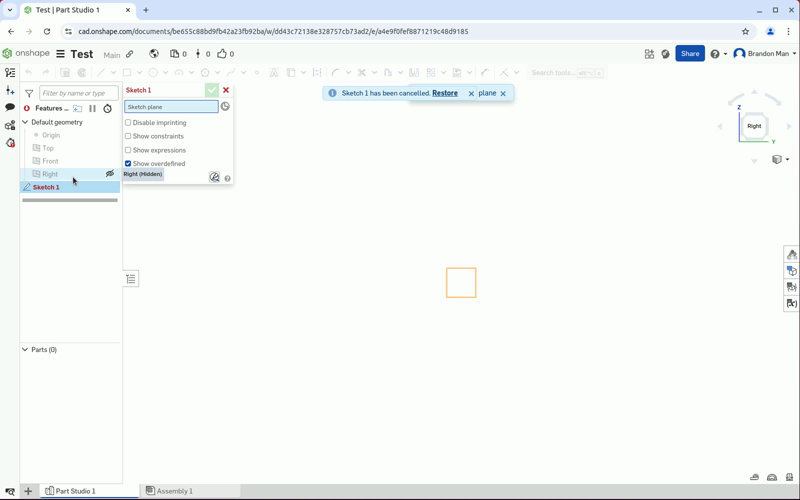
click(73, 176)
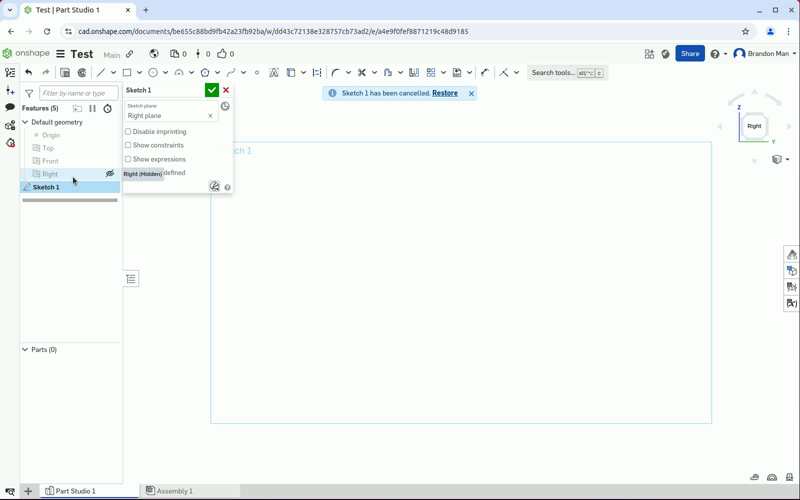
mouse_move(73, 352)
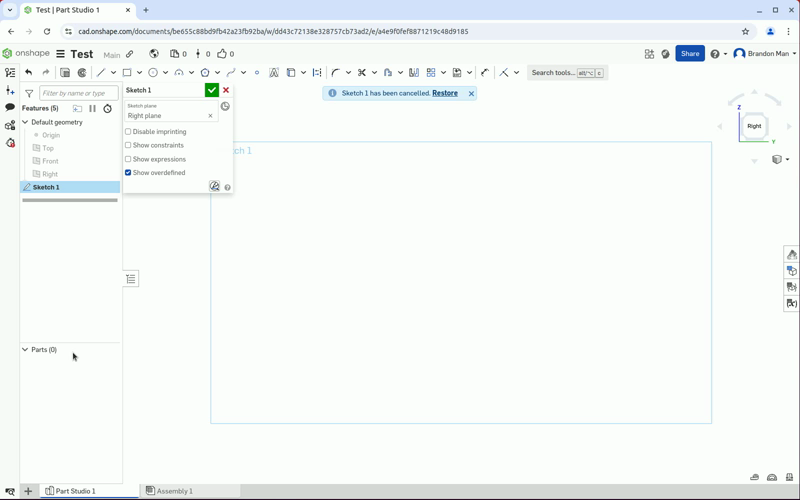
key(y)
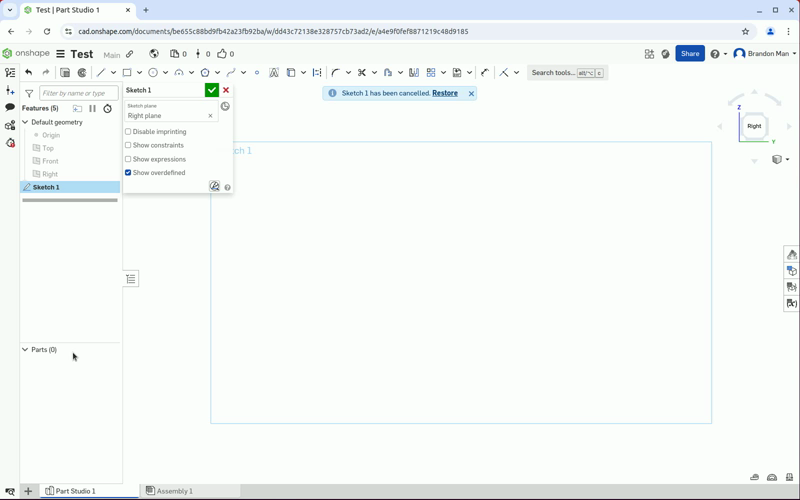
key(l)
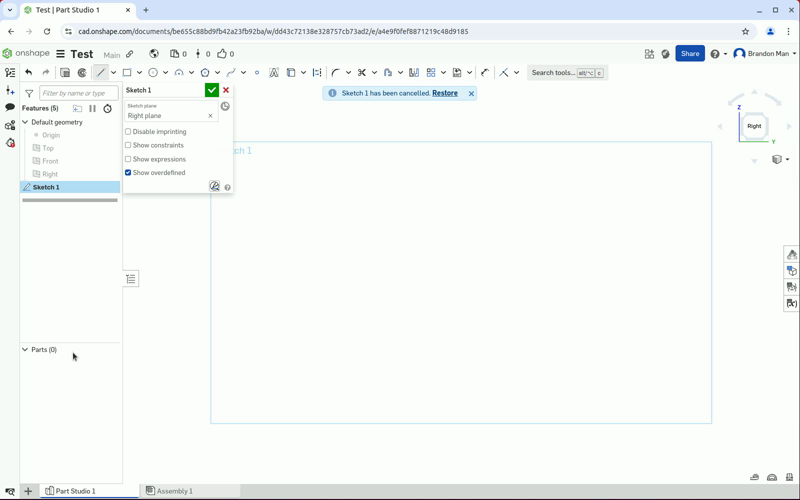
key_down(shift)
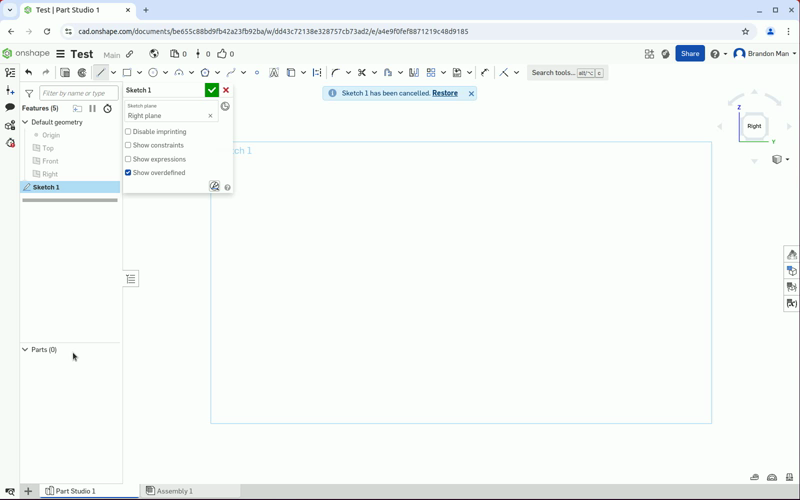
mouse_move(438, 282)
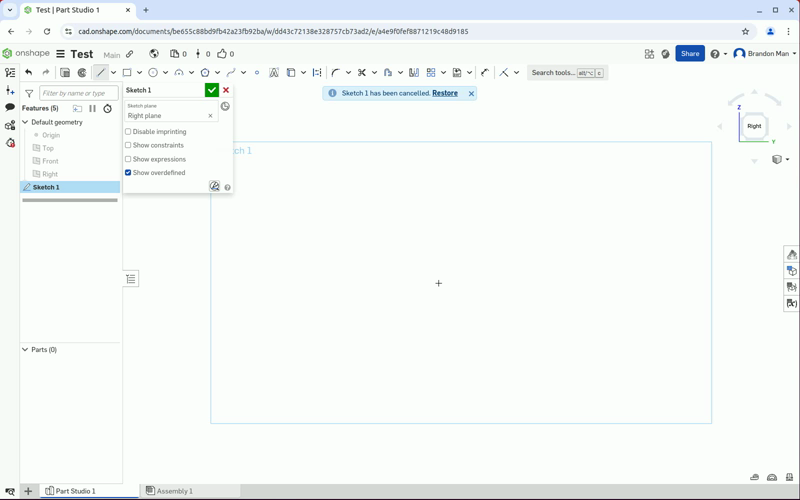
click(438, 282)
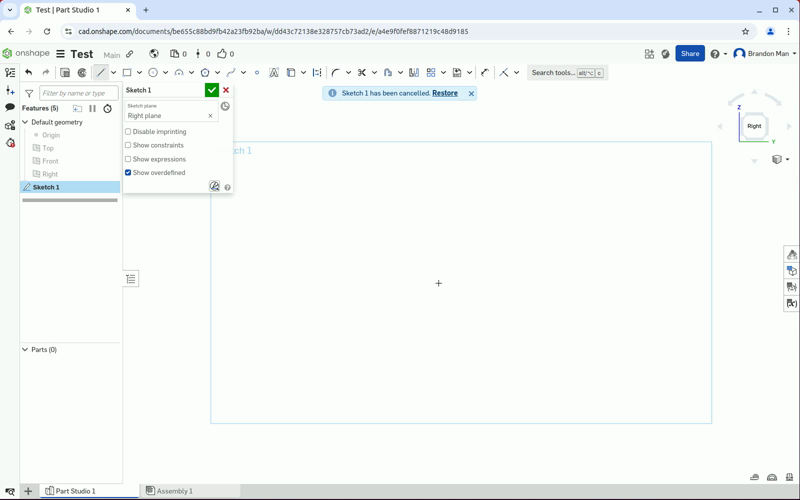
key_up(shift)
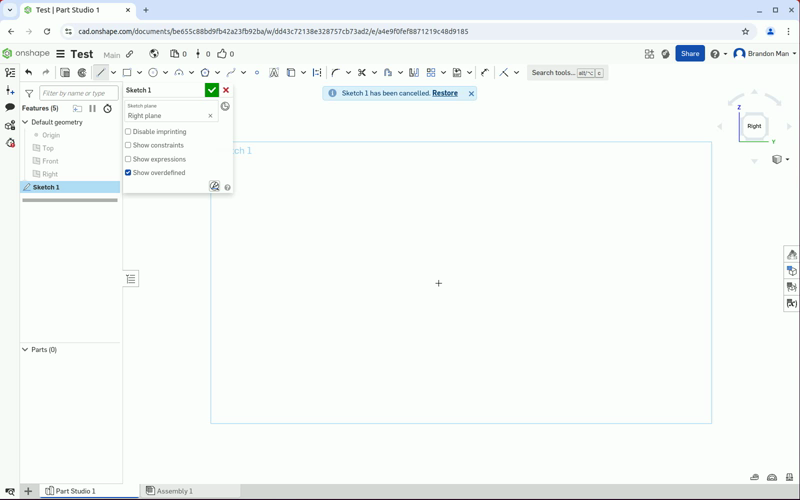
key_down(shift)
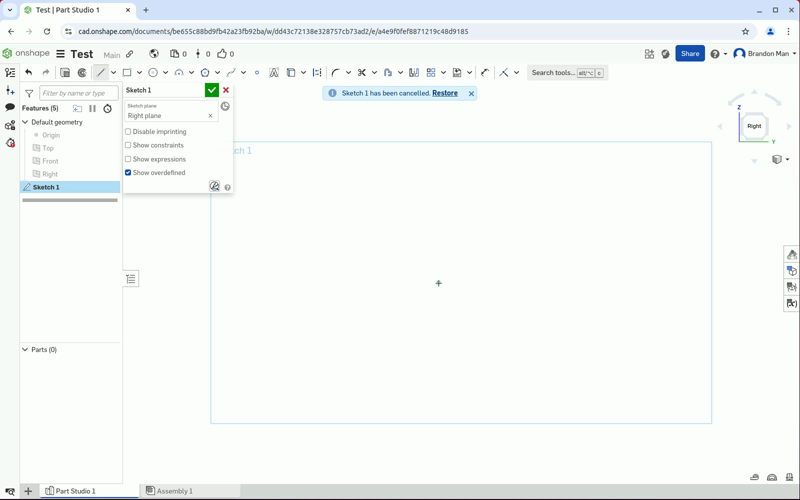
mouse_move(468, 282)
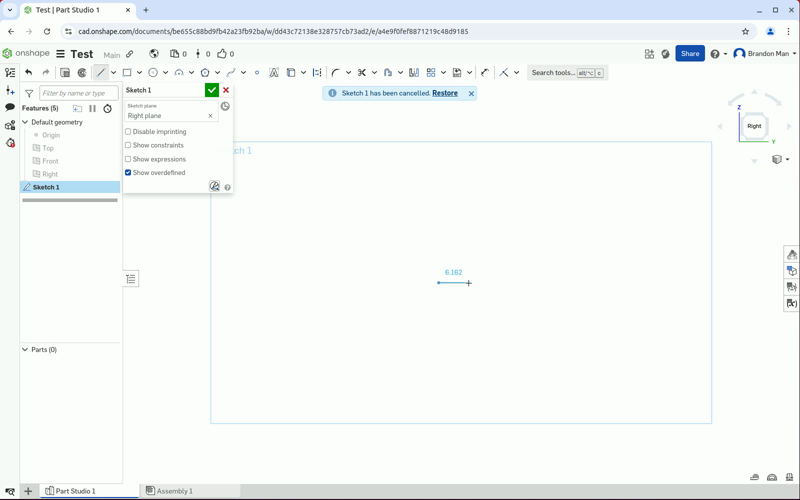
mouse_move(444, 282)
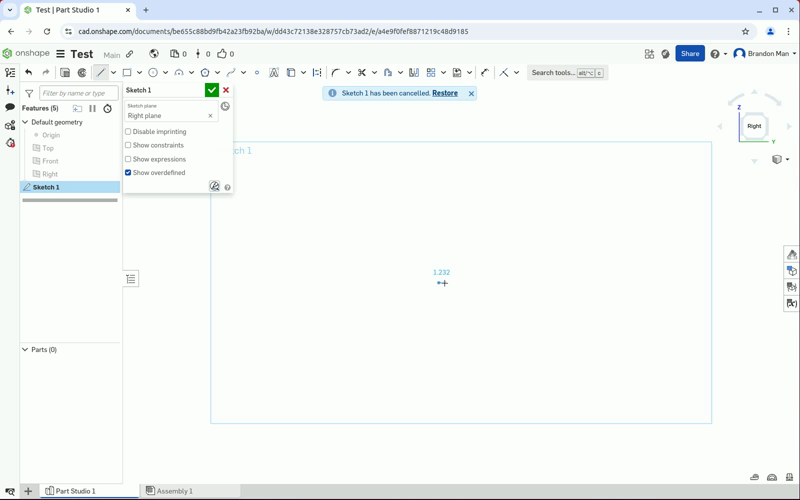
scroll(6)
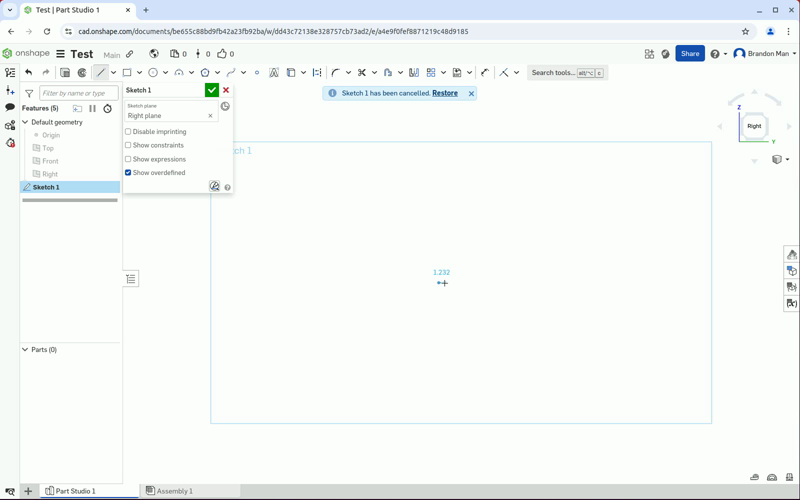
scroll(6)
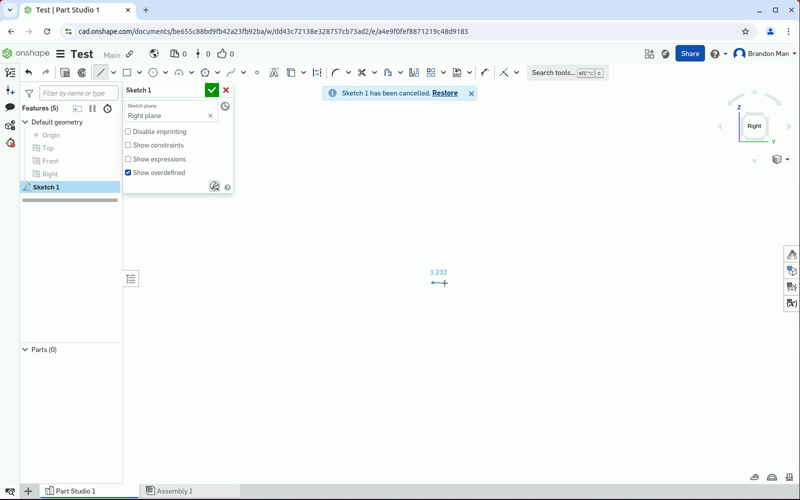
scroll(6)
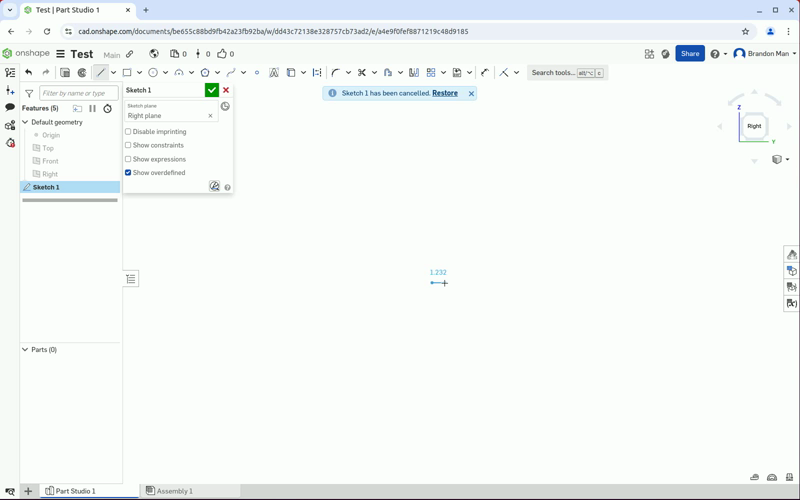
scroll(6)
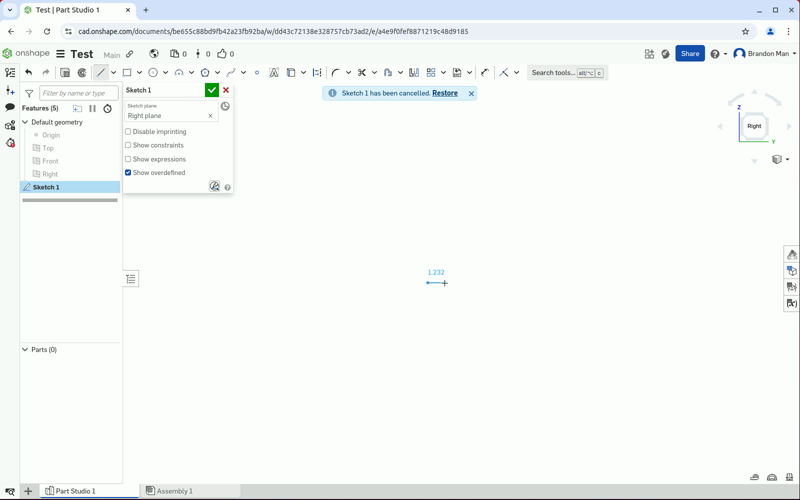
scroll(6)
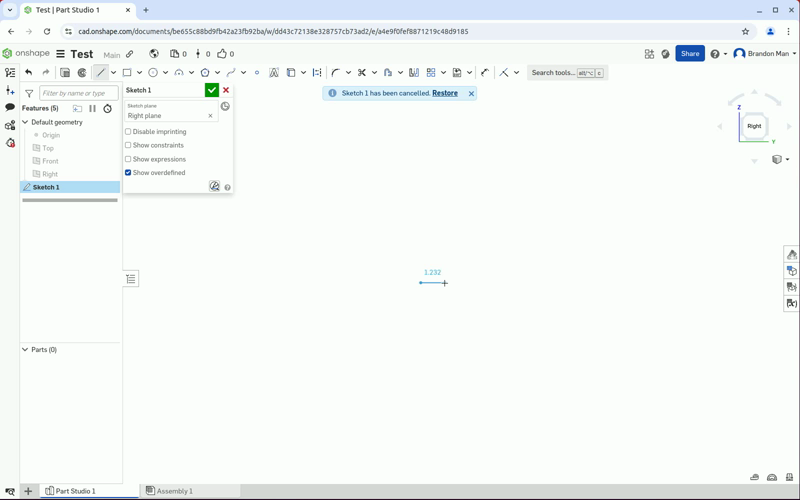
scroll(6)
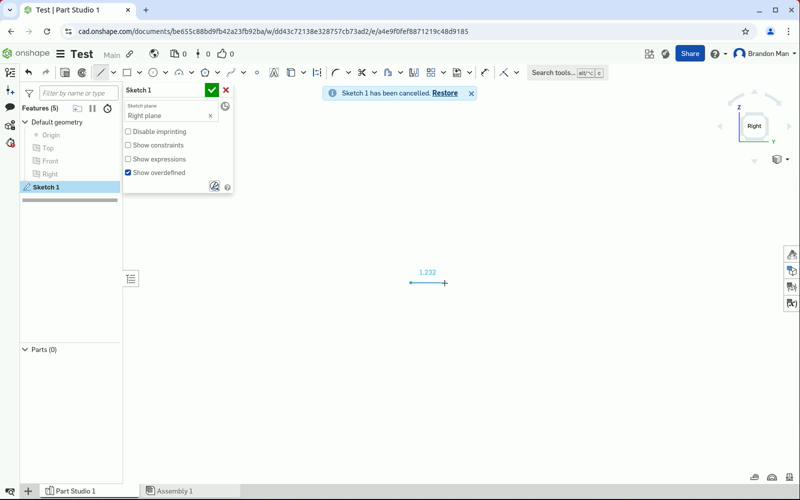
scroll(6)
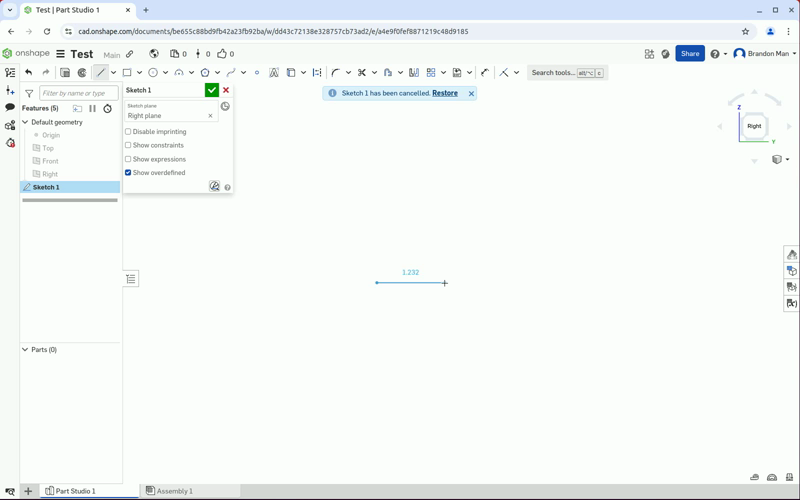
click(444, 282)
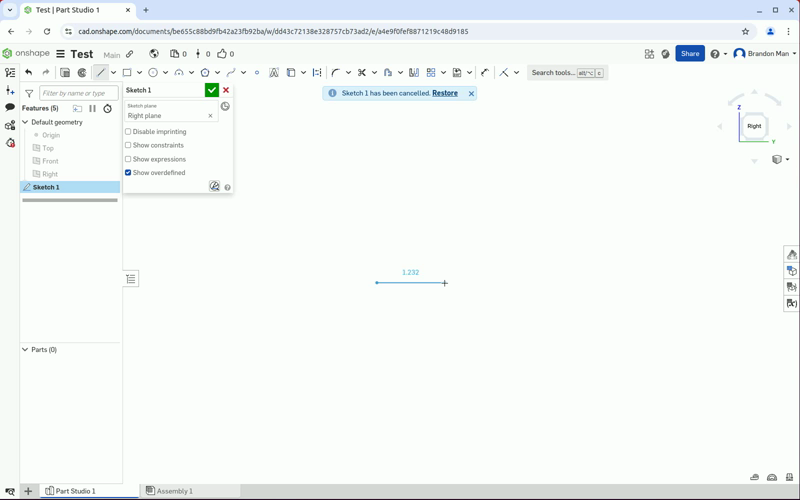
scroll(-6)
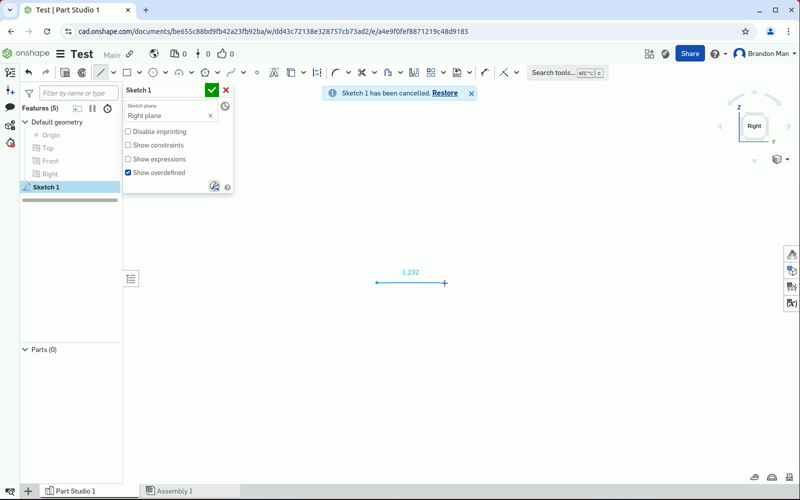
scroll(-6)
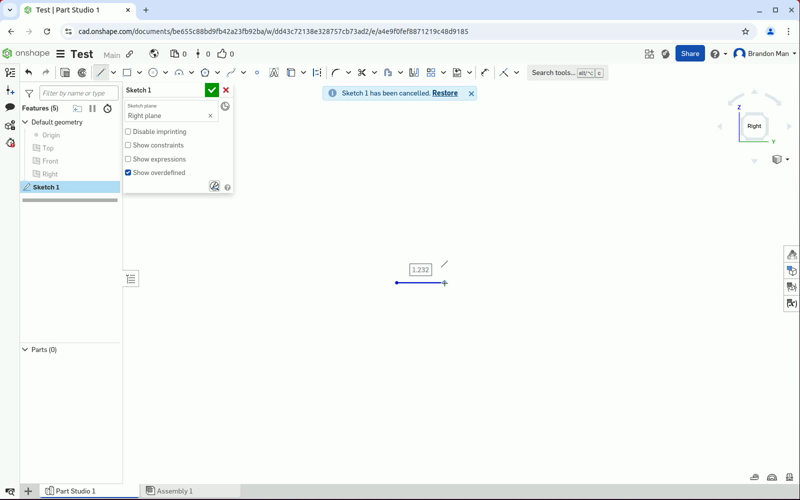
scroll(-6)
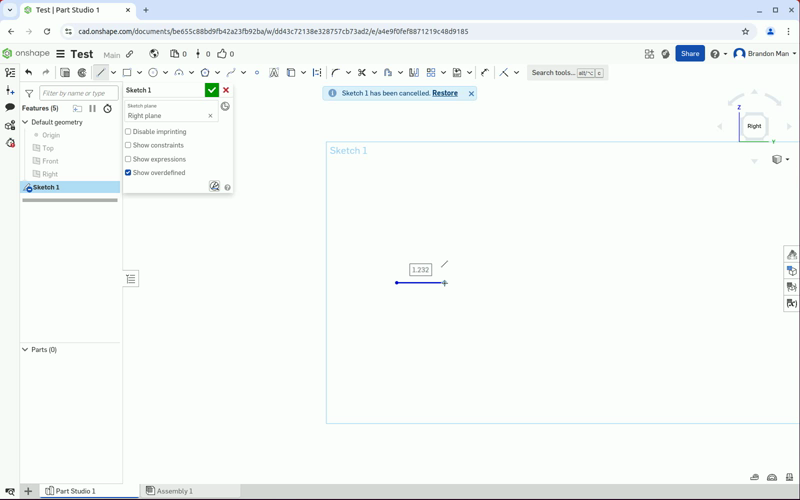
scroll(-6)
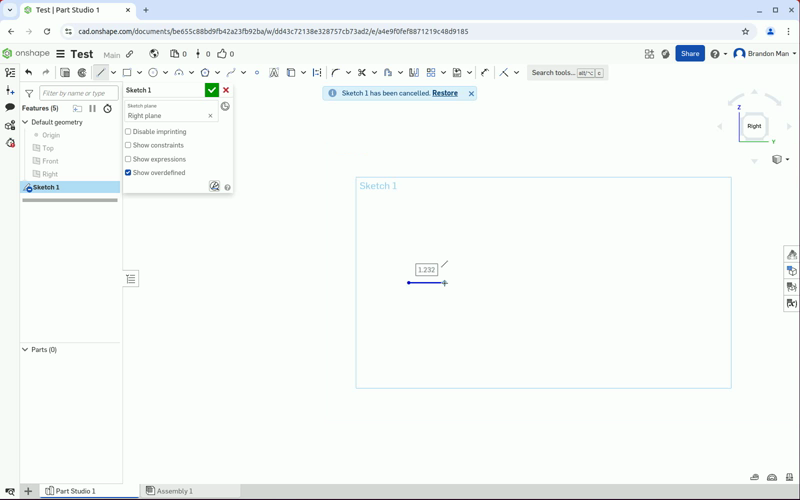
scroll(-6)
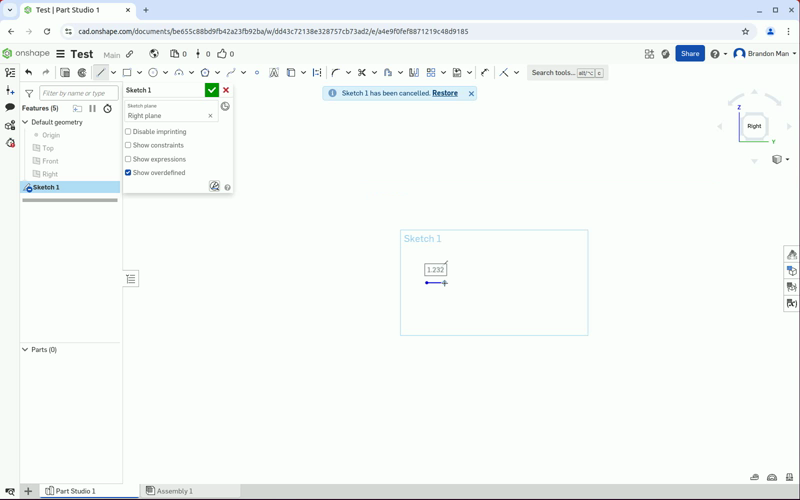
scroll(-6)
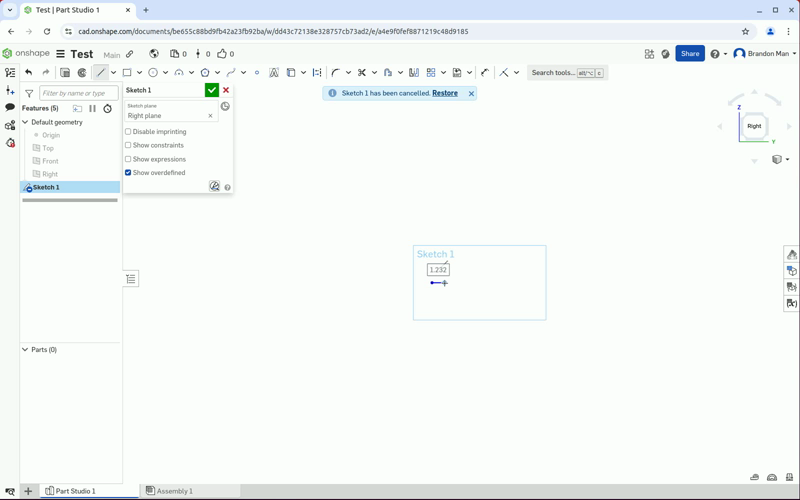
scroll(-6)
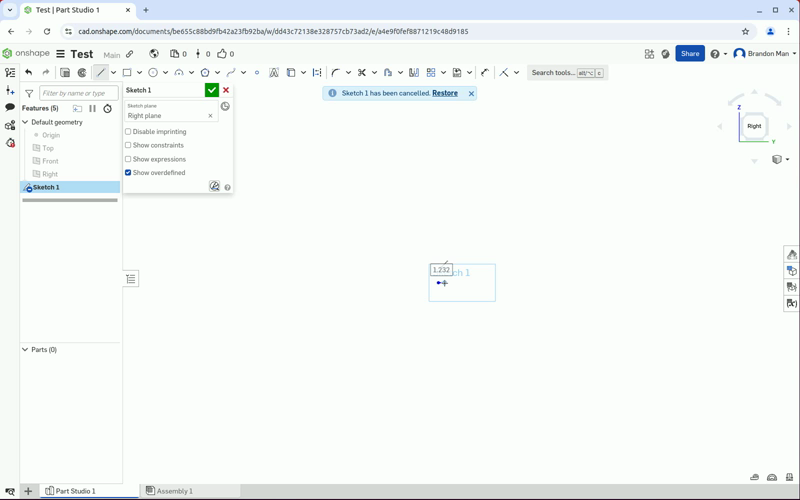
key_up(shift)
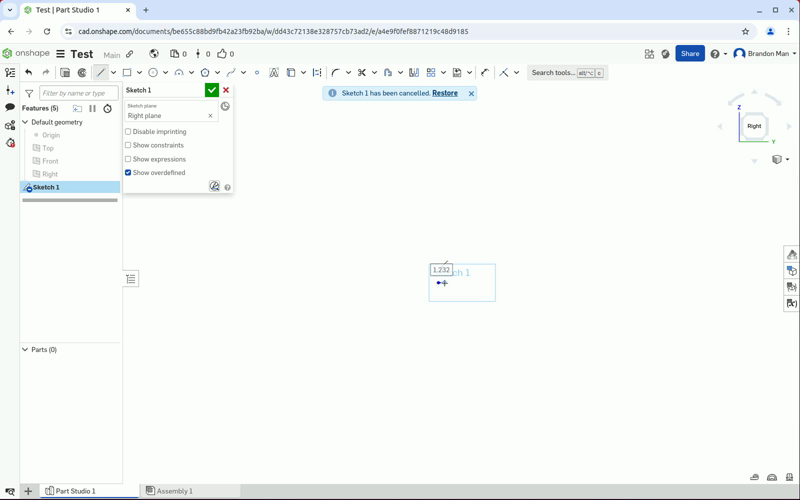
key(esc)
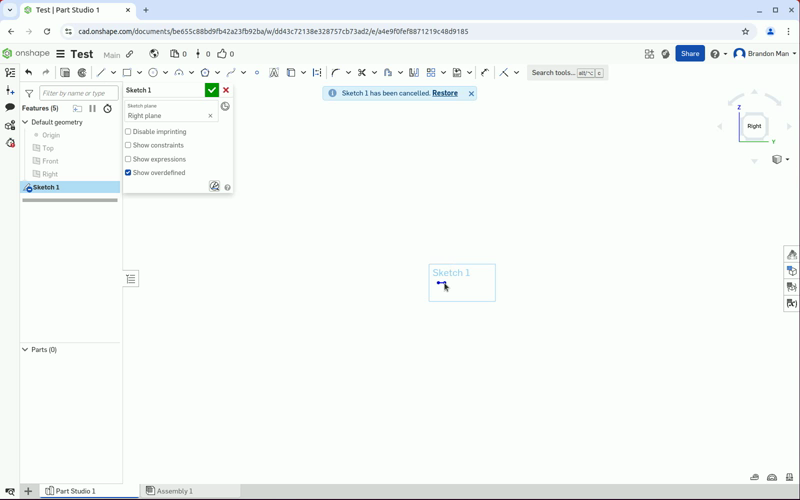
key(a)
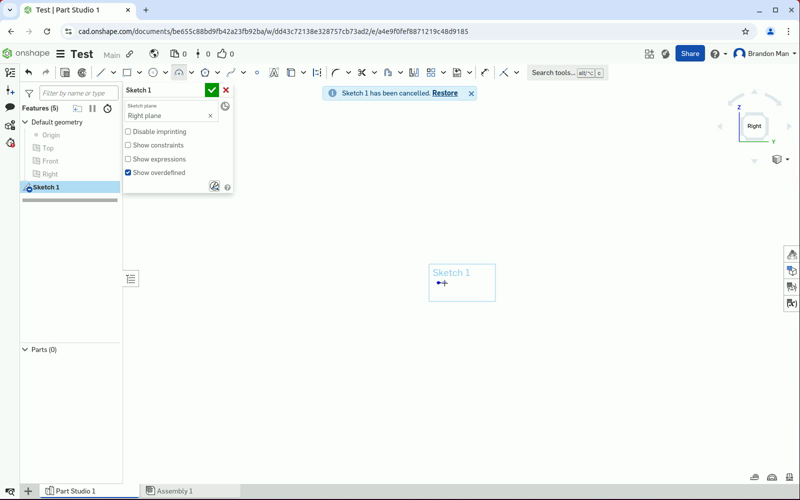
mouse_move(444, 282)
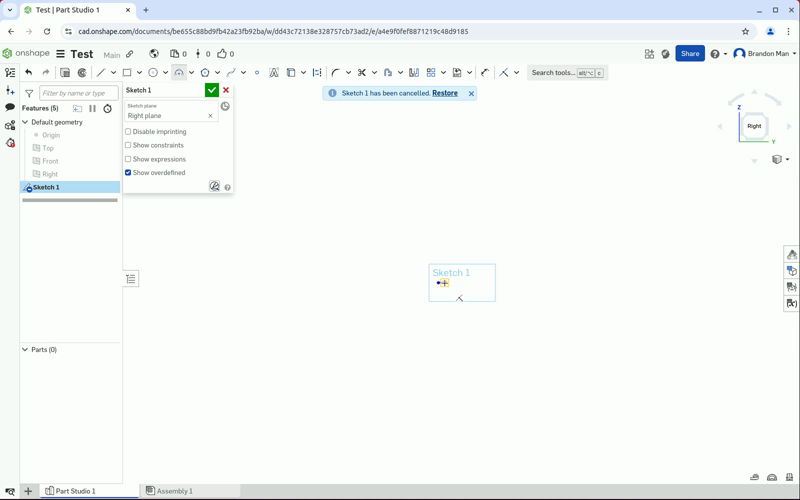
click(444, 282)
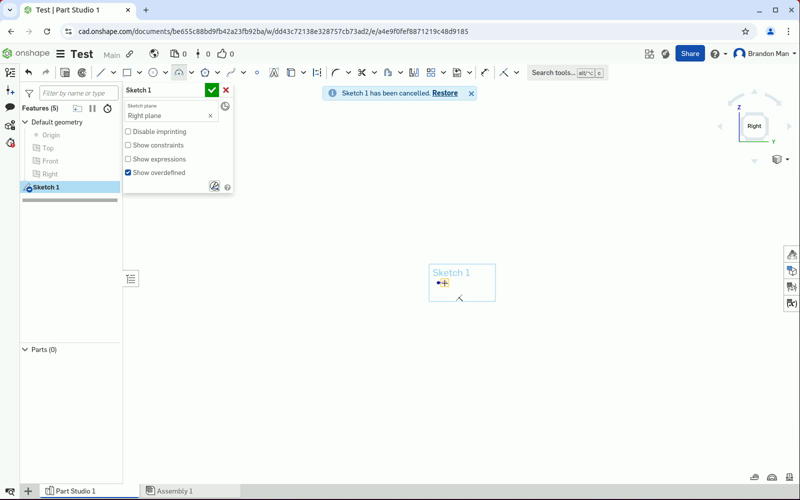
key_down(shift)
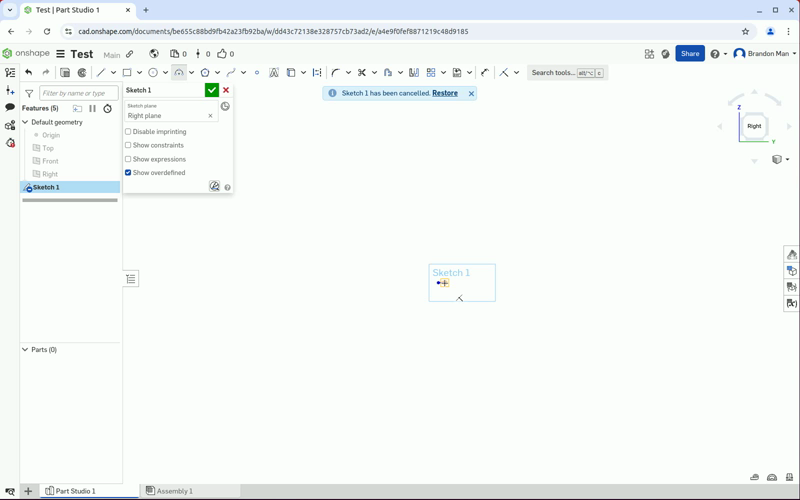
mouse_move(456, 282)
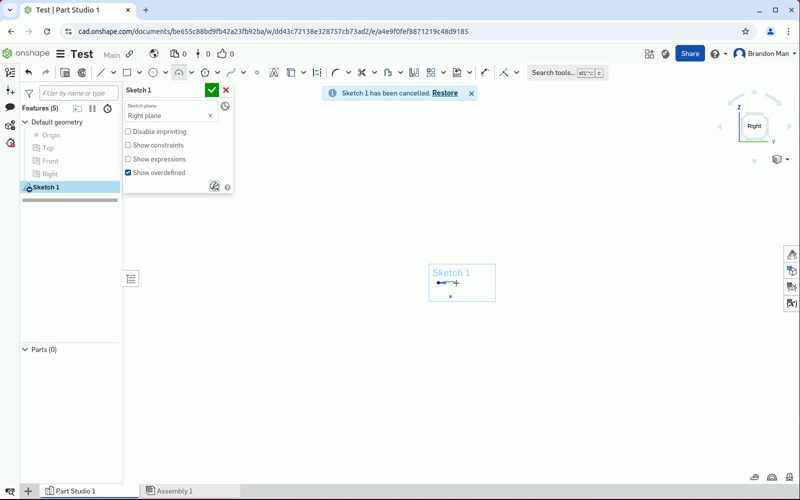
click(456, 282)
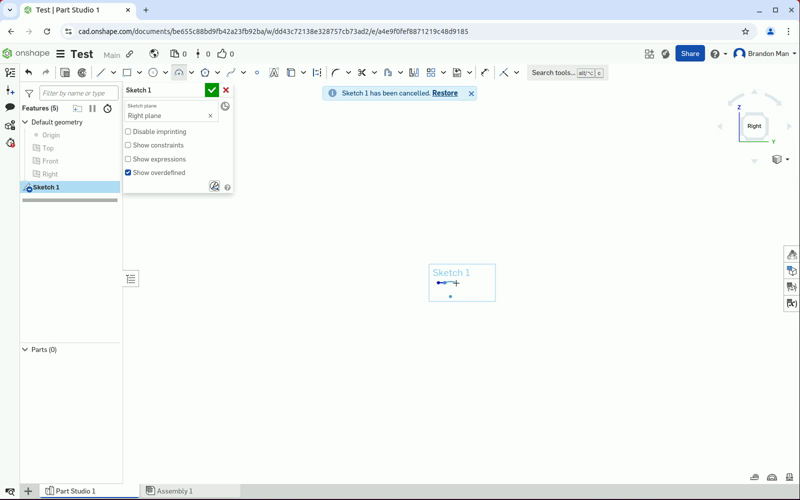
mouse_move(450, 277)
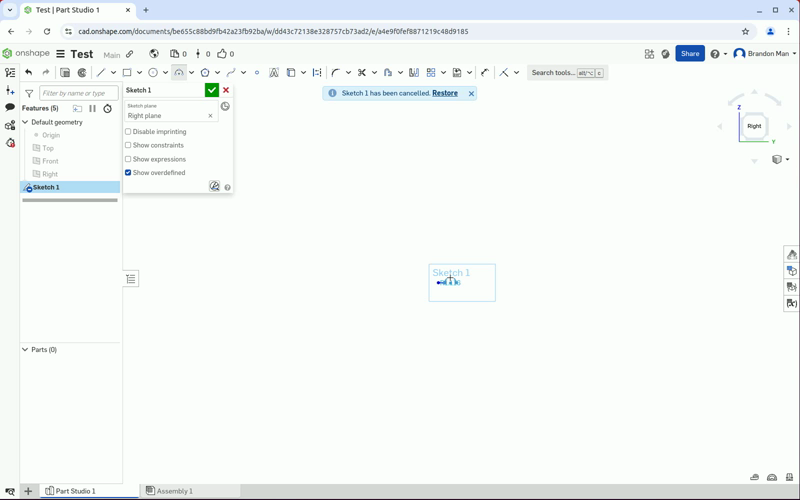
click(450, 277)
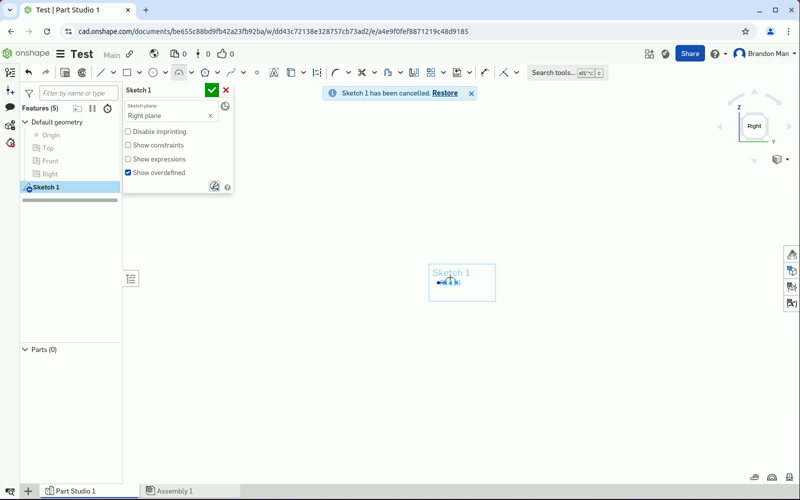
key_up(shift)
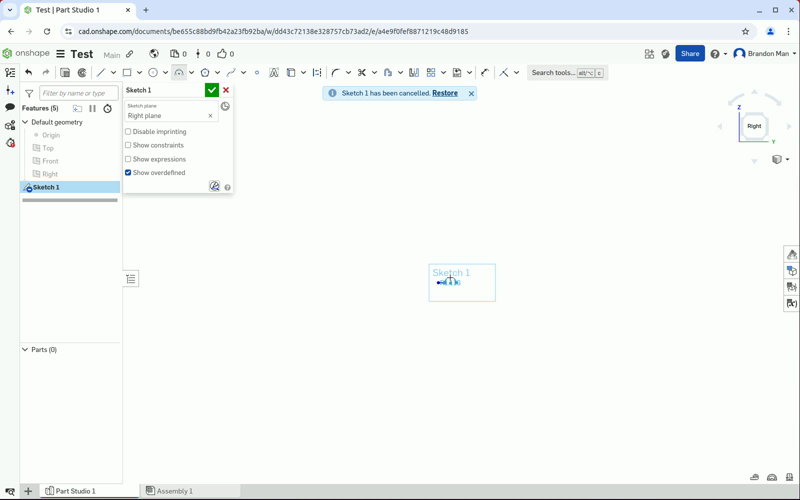
key(esc)
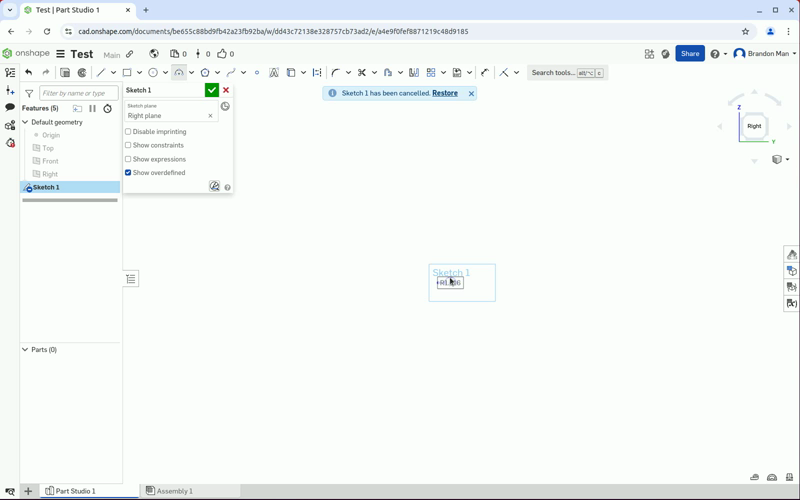
key(l)
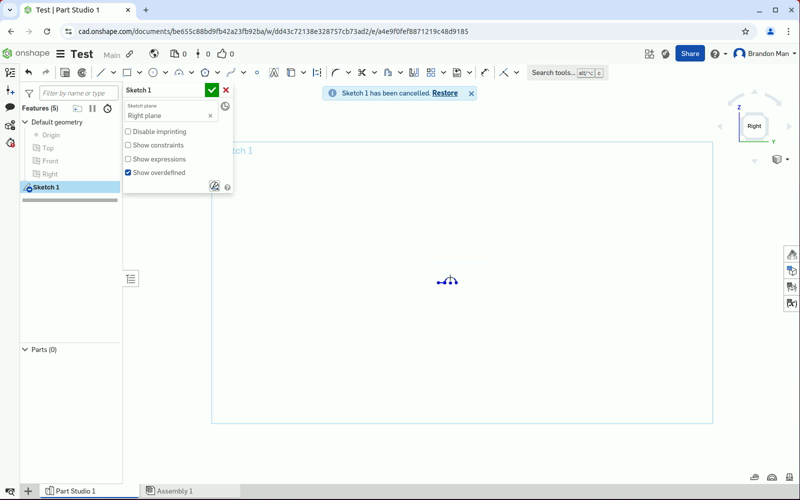
mouse_move(456, 282)
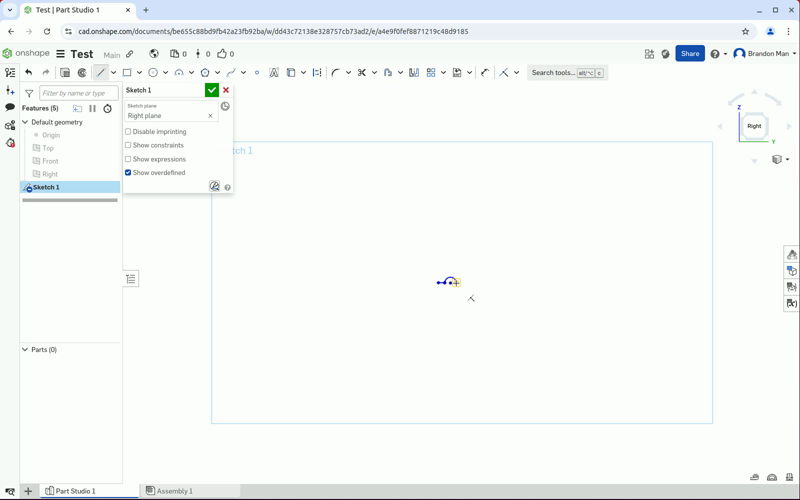
click(456, 282)
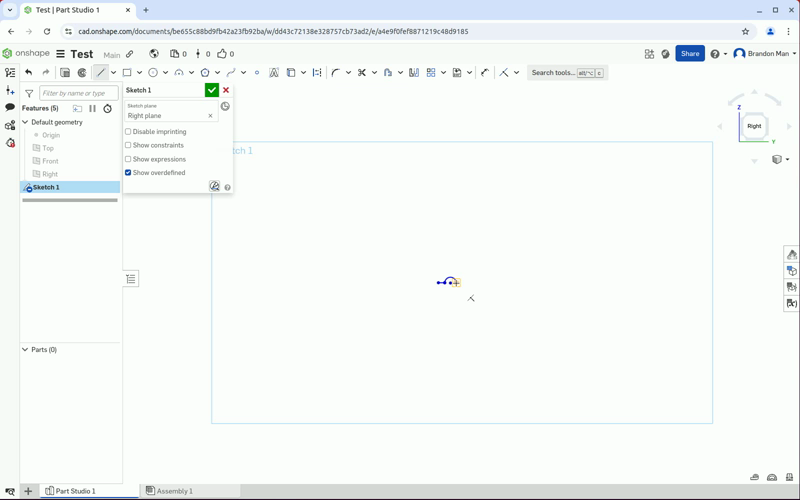
key_down(shift)
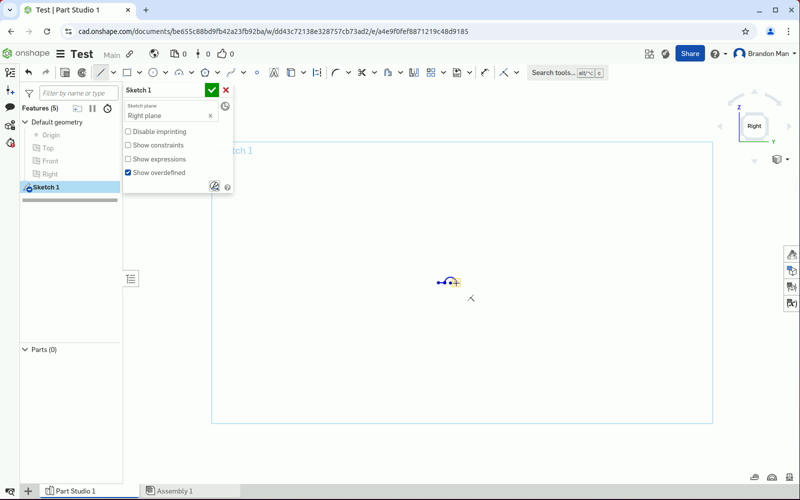
mouse_move(486, 282)
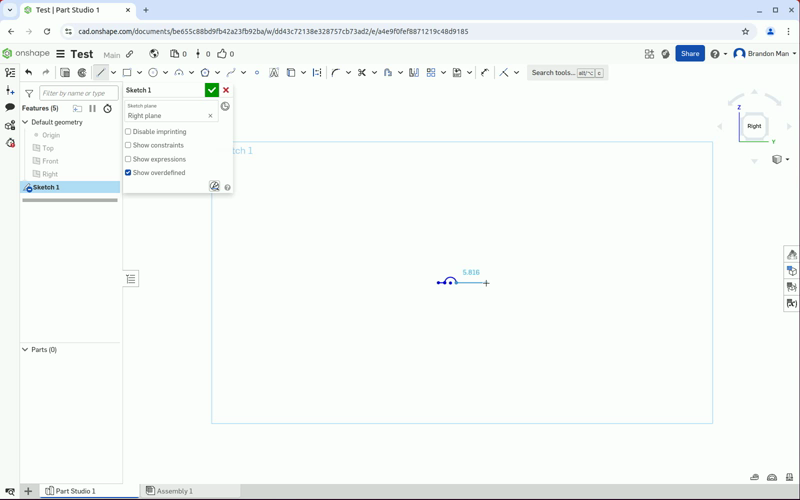
mouse_move(461, 282)
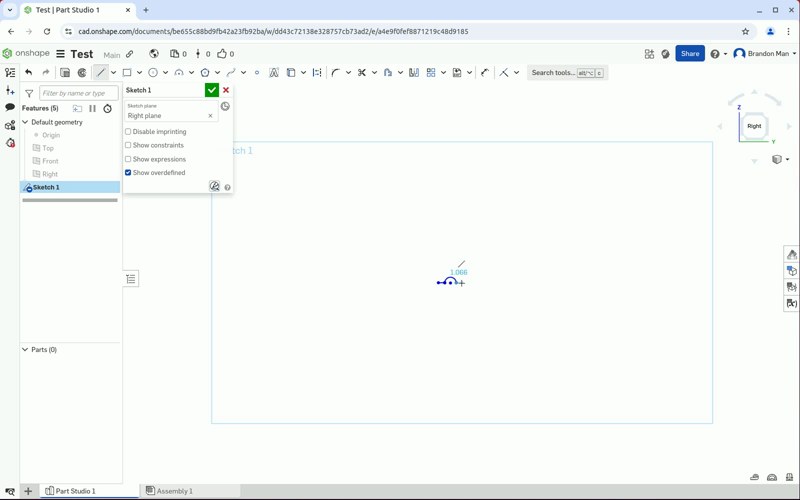
scroll(6)
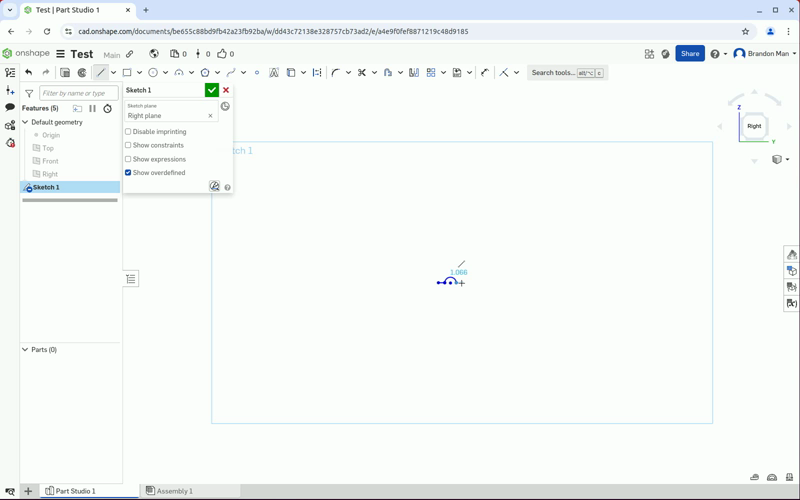
scroll(6)
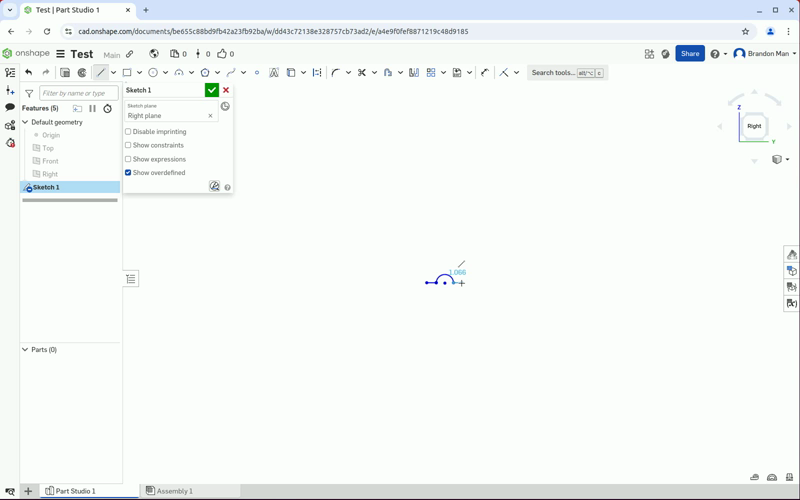
scroll(6)
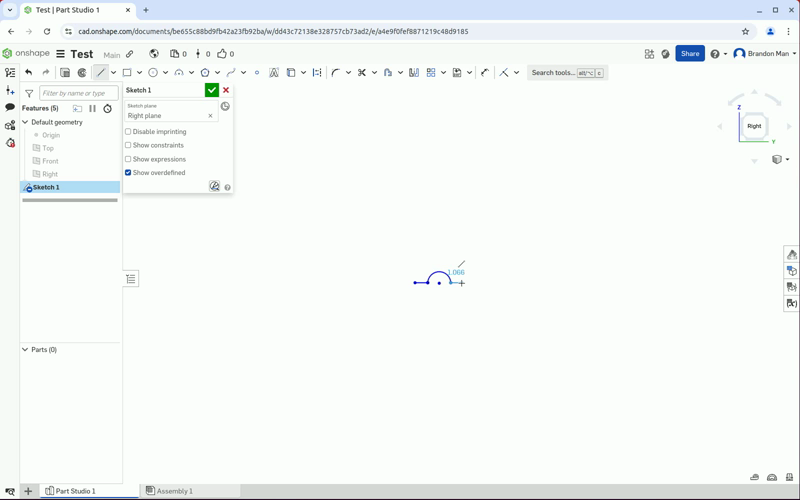
scroll(6)
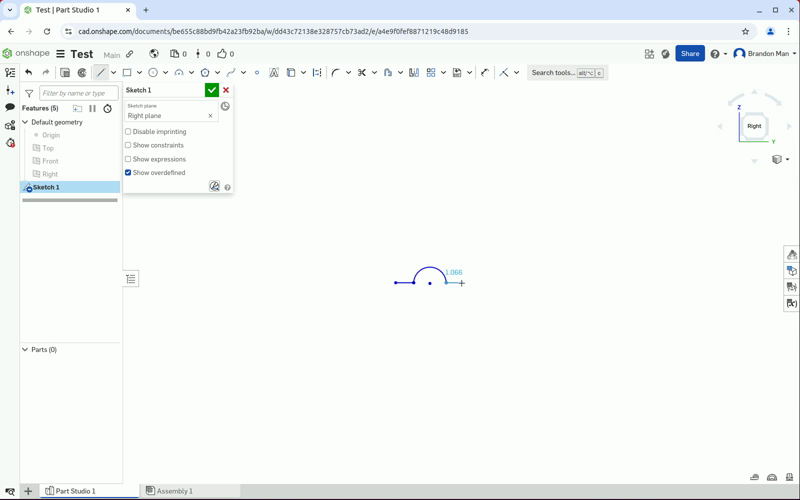
scroll(6)
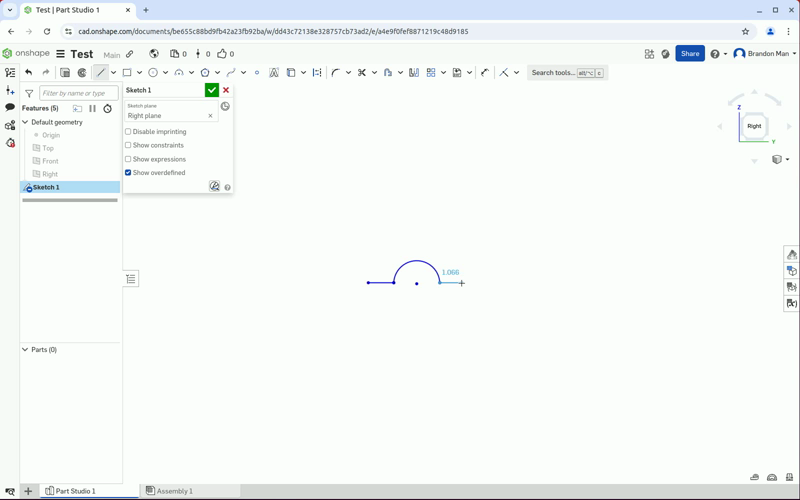
scroll(6)
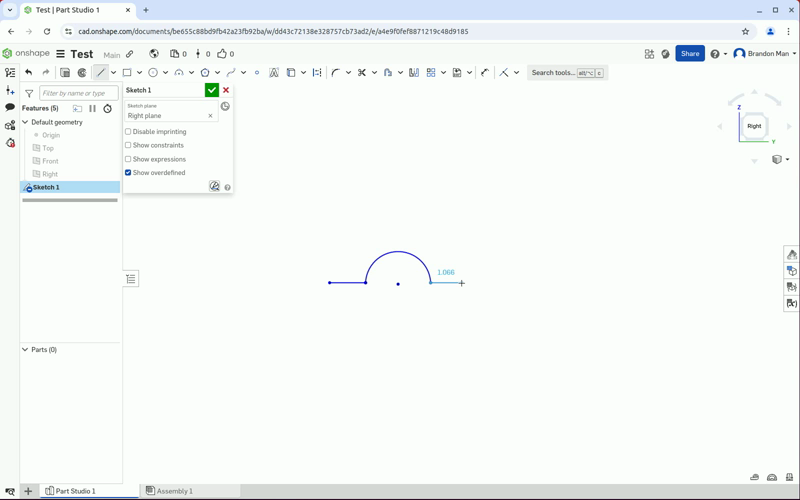
scroll(6)
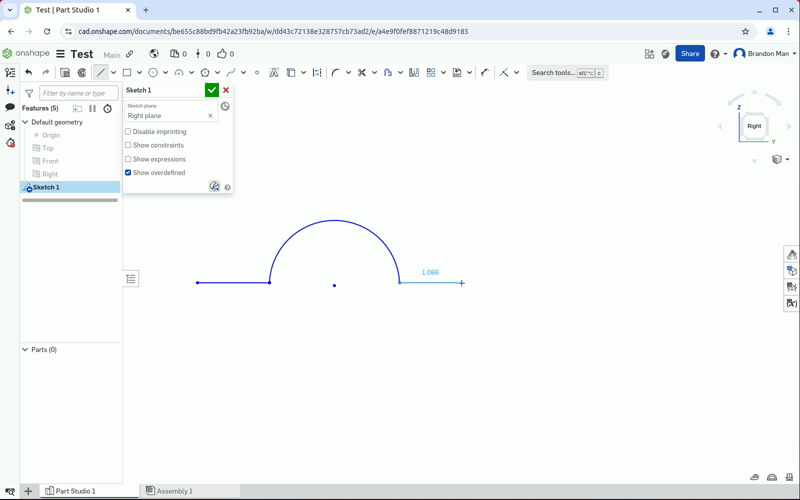
click(461, 282)
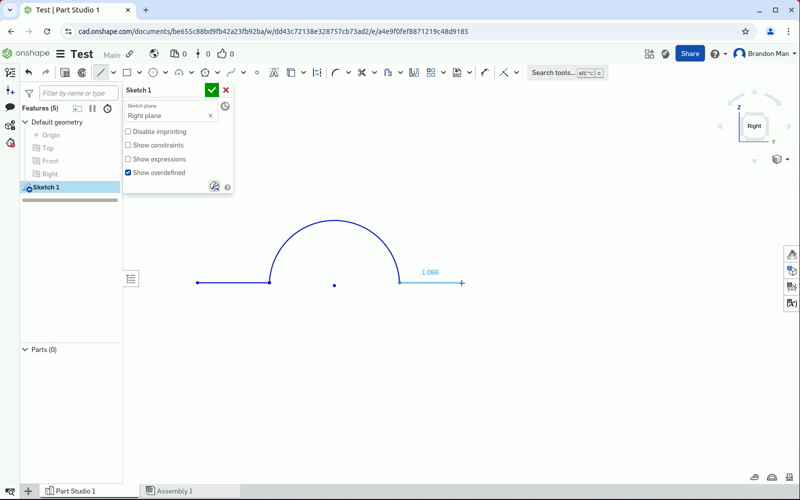
scroll(-6)
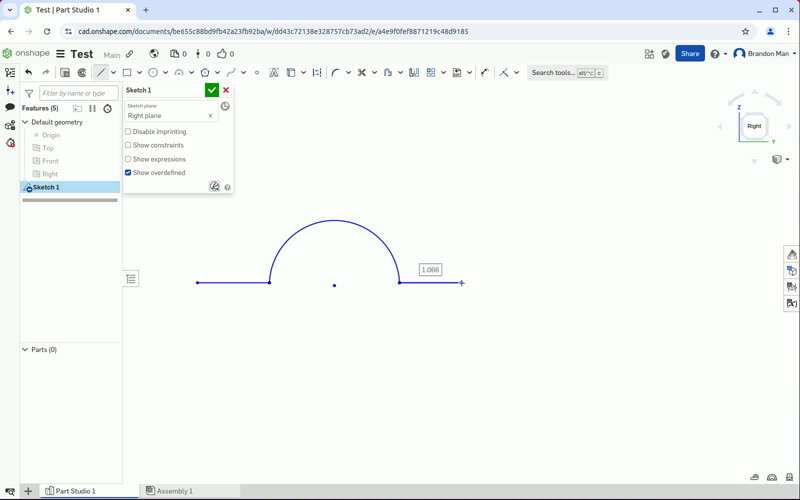
scroll(-6)
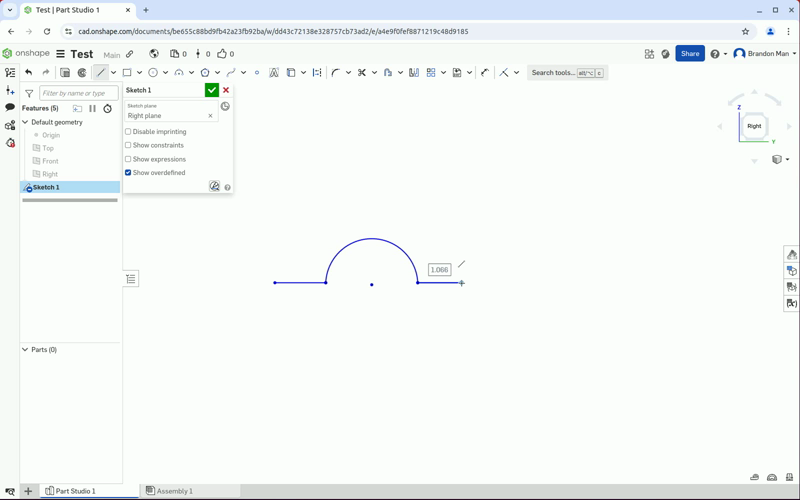
scroll(-6)
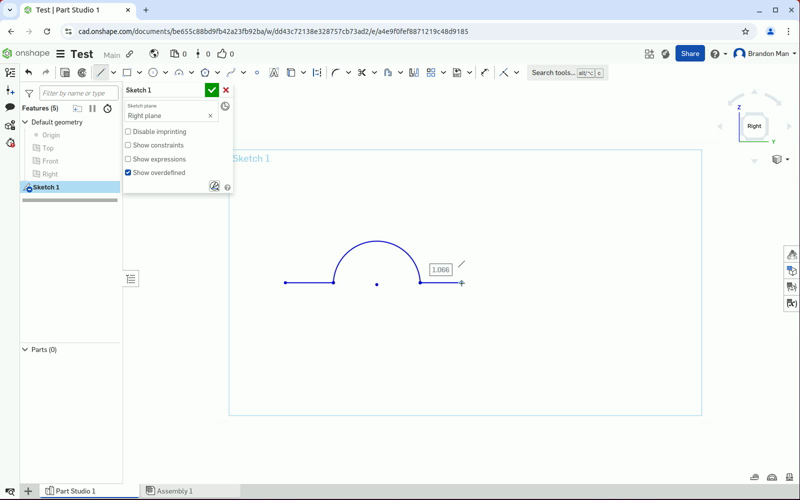
scroll(-6)
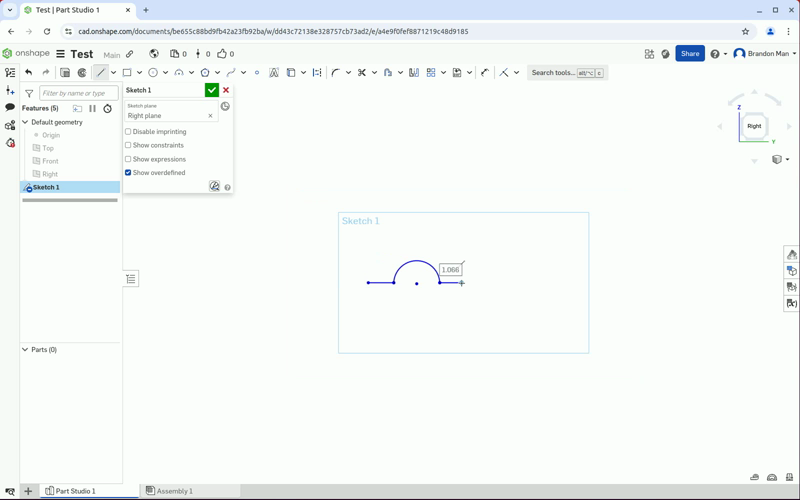
scroll(-6)
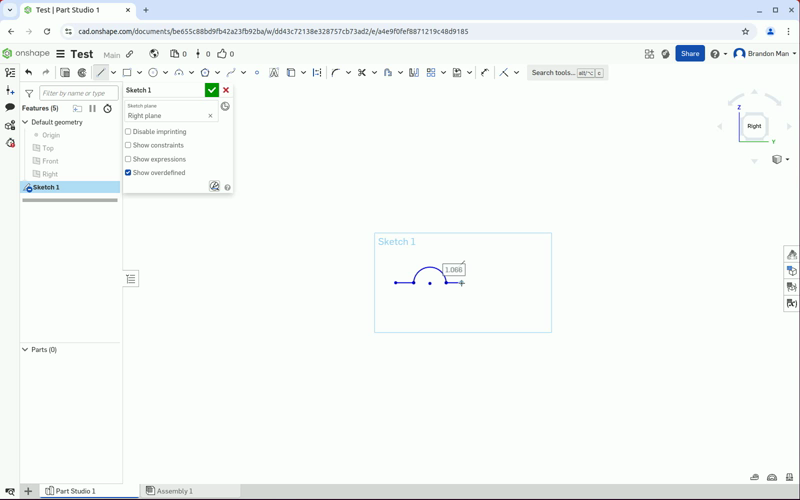
scroll(-6)
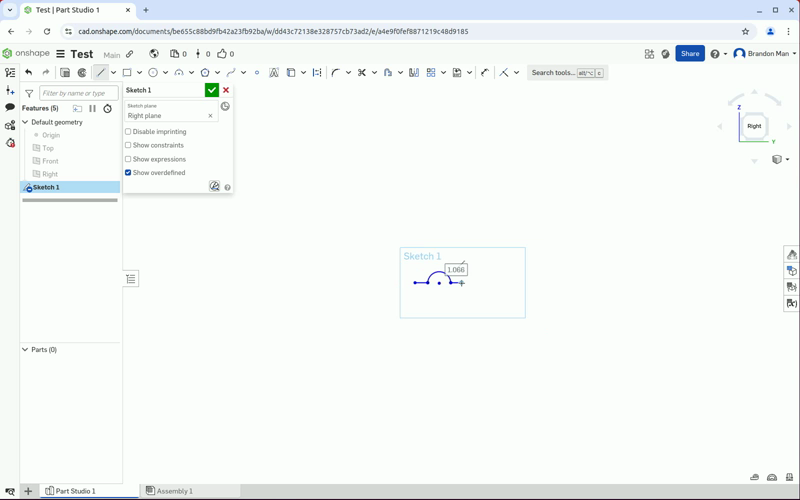
scroll(-6)
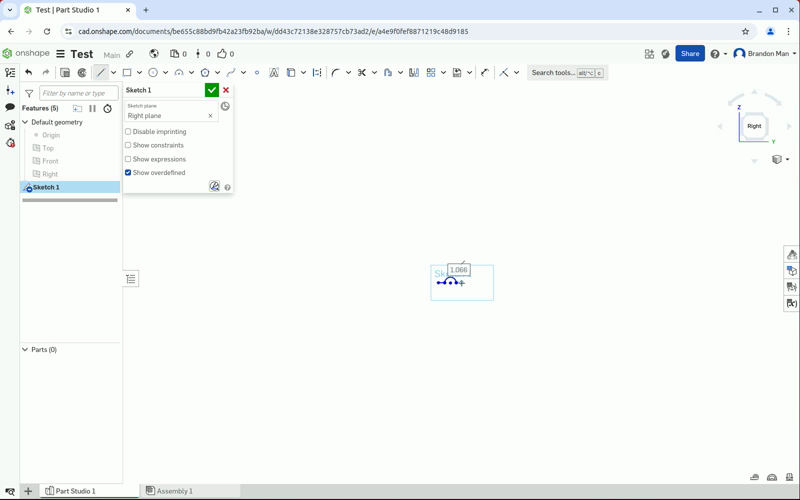
key_up(shift)
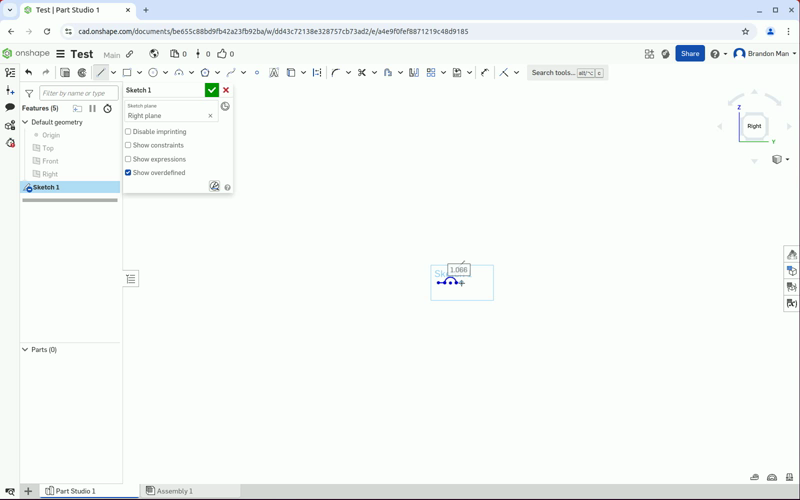
key(esc)
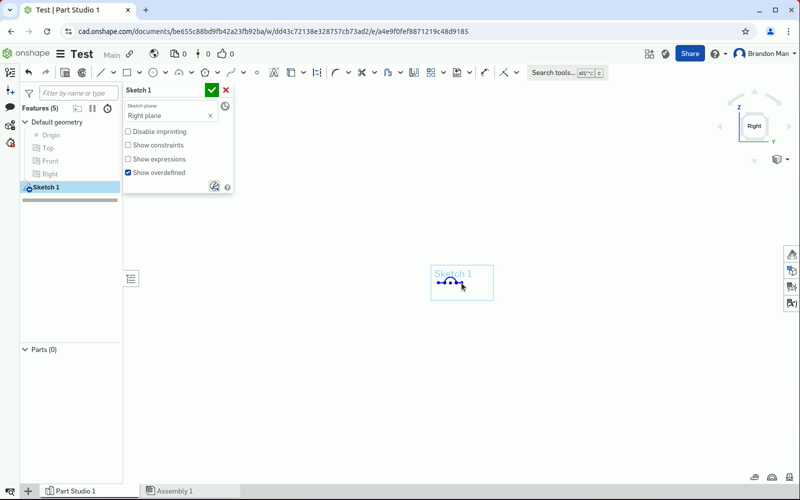
key(a)
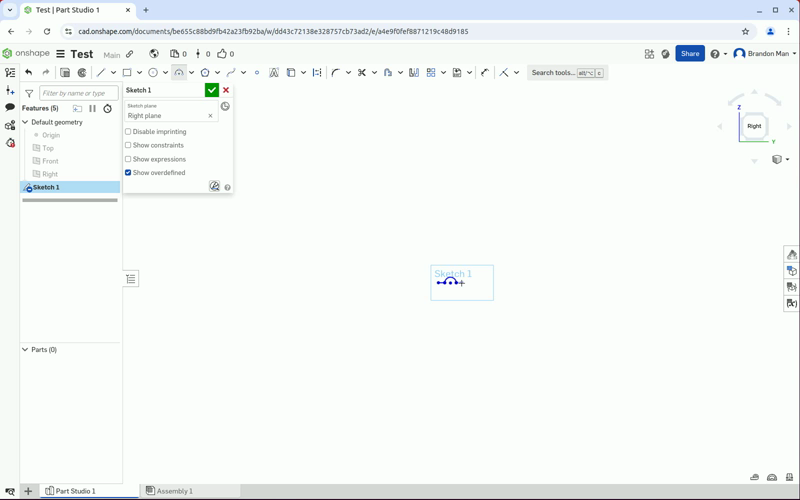
mouse_move(461, 282)
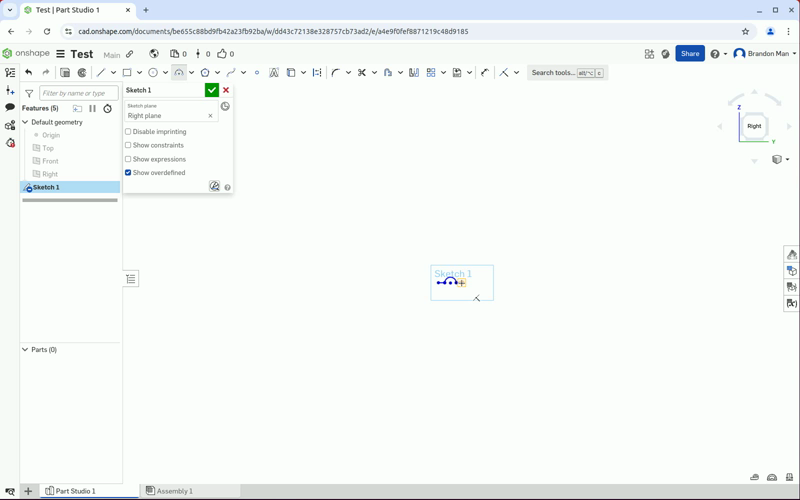
click(461, 282)
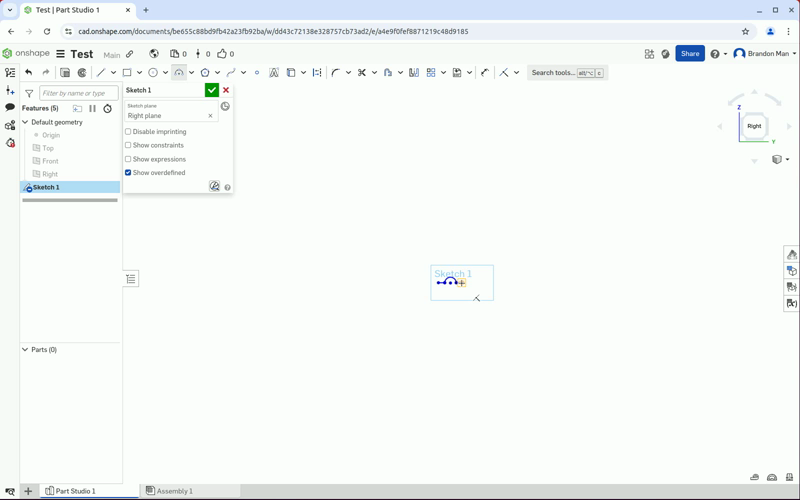
mouse_move(438, 282)
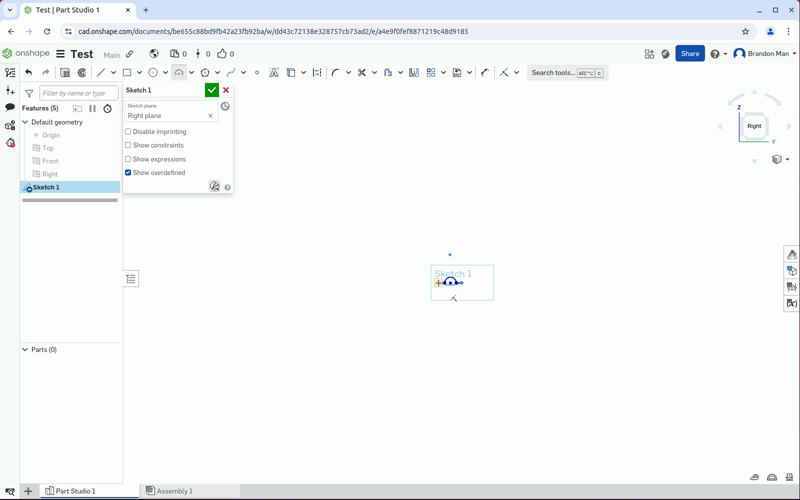
click(438, 282)
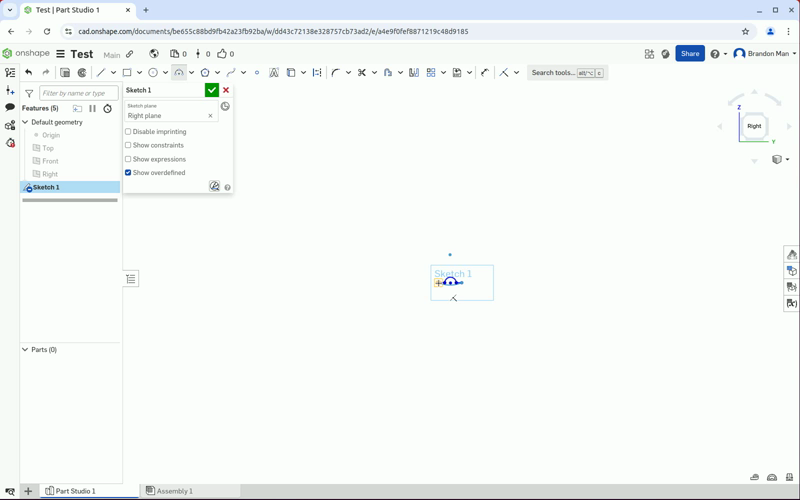
key_down(shift)
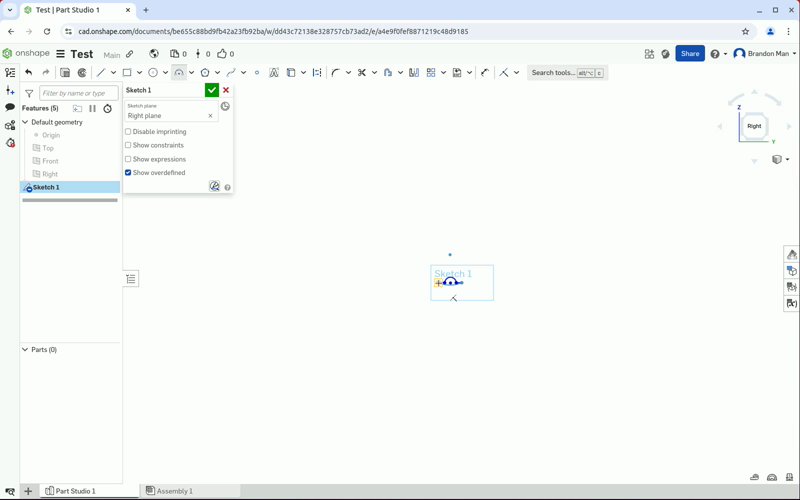
mouse_move(450, 271)
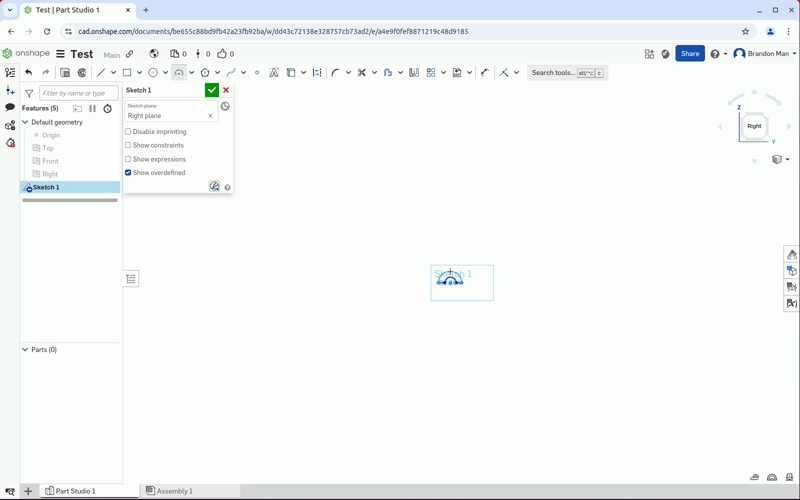
click(450, 271)
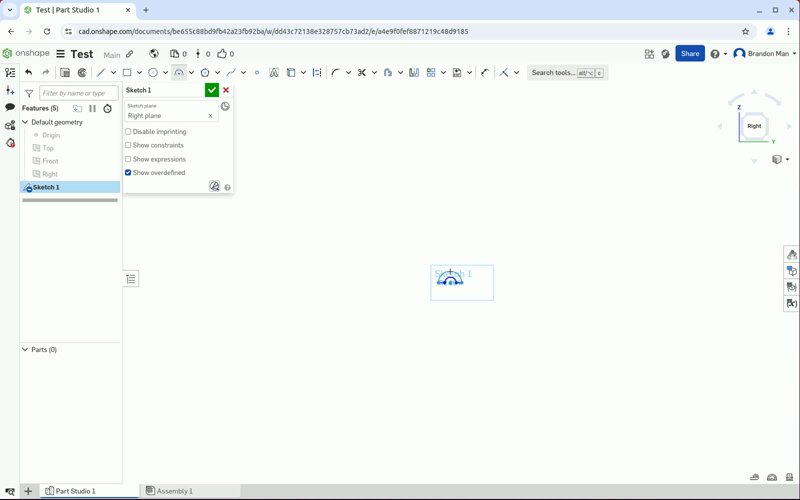
key_up(shift)
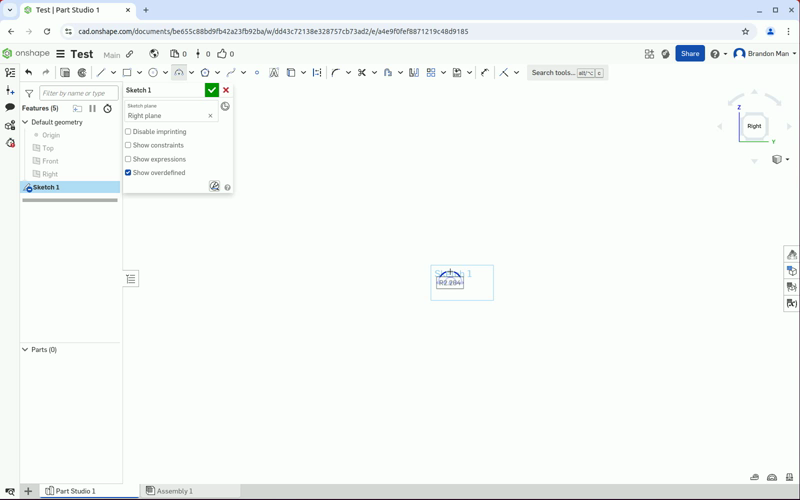
key(esc)
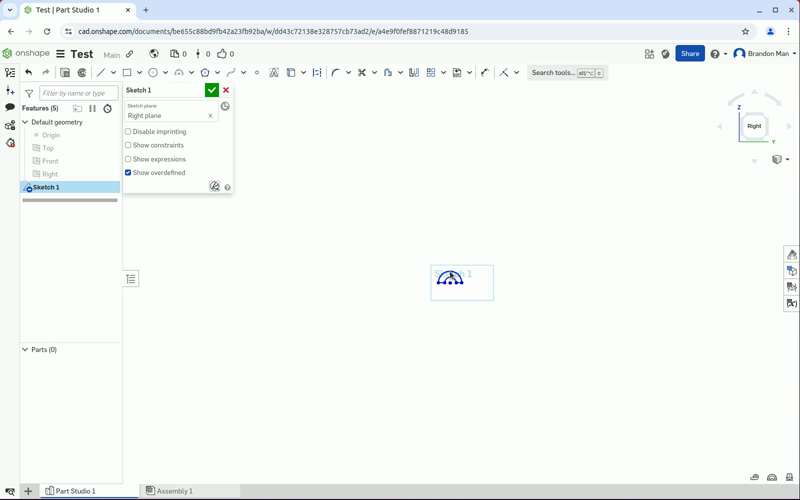
mouse_move(449, 271)
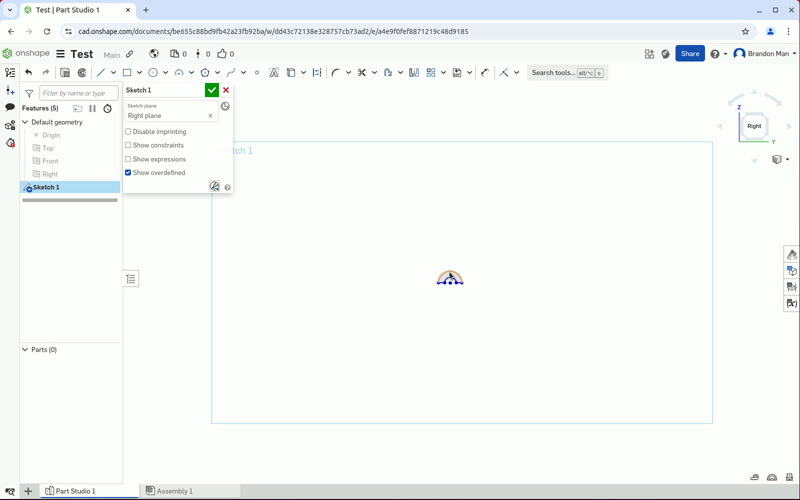
scroll(6)
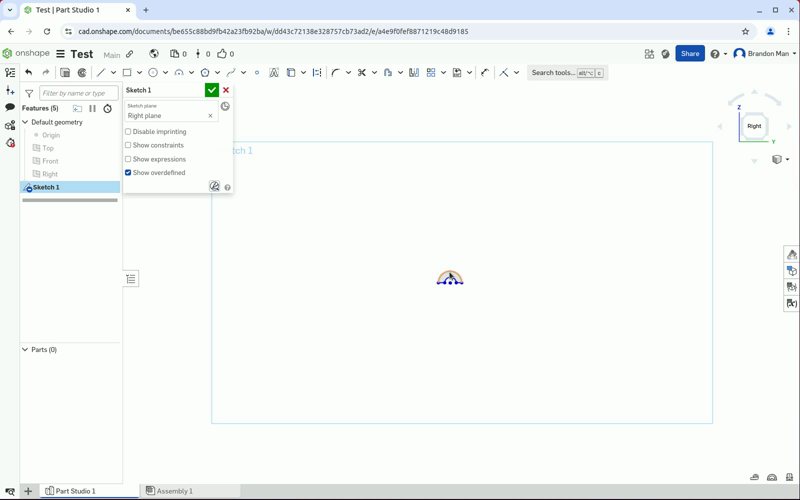
scroll(6)
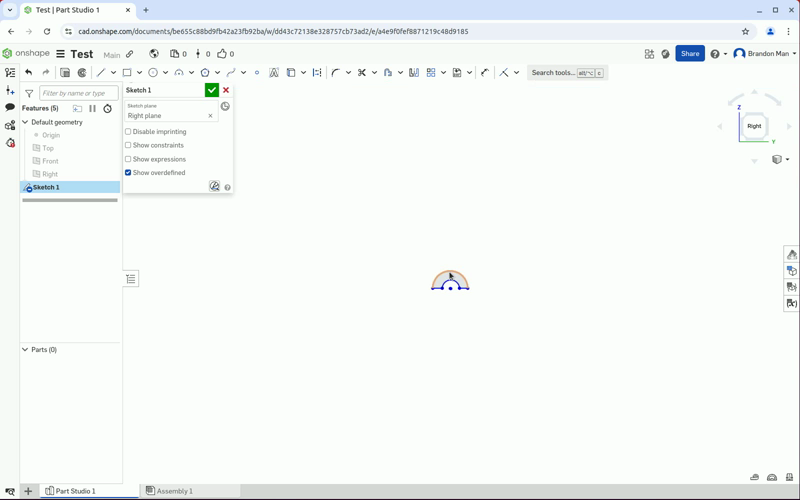
scroll(6)
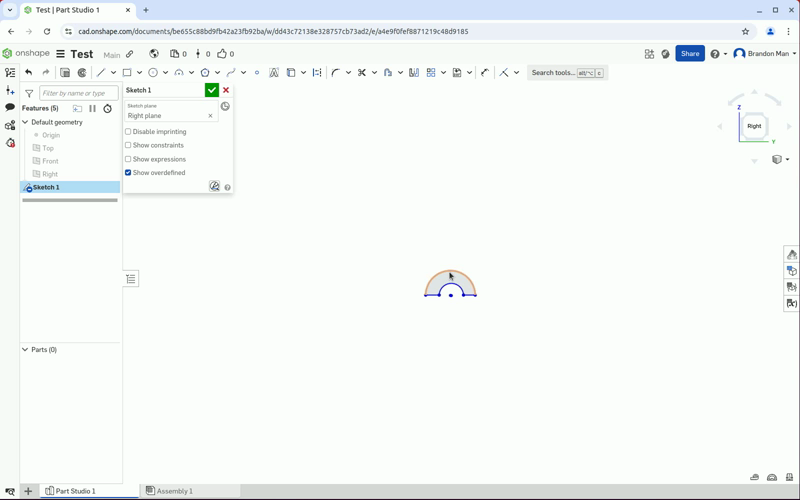
scroll(6)
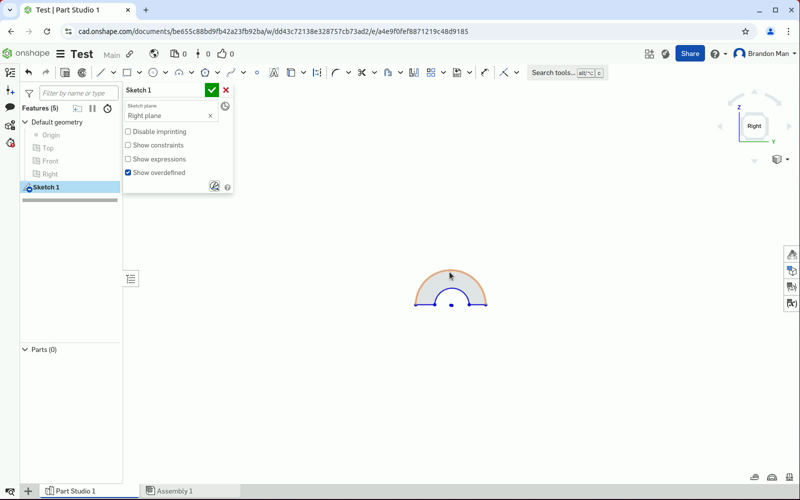
scroll(6)
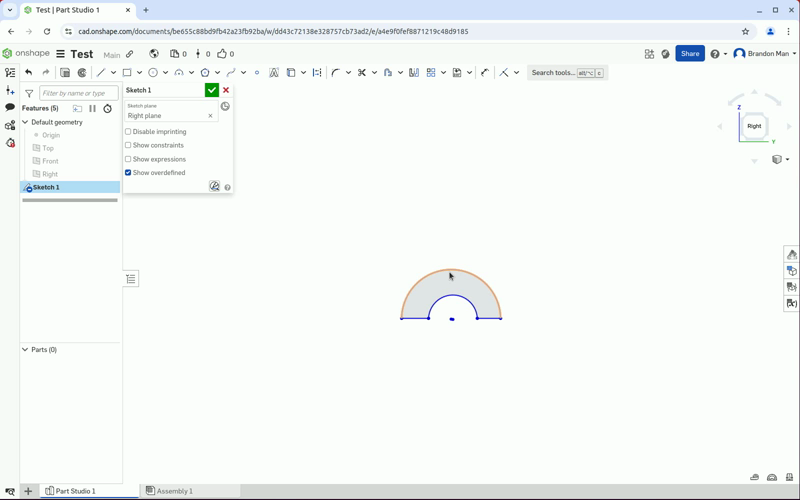
scroll(6)
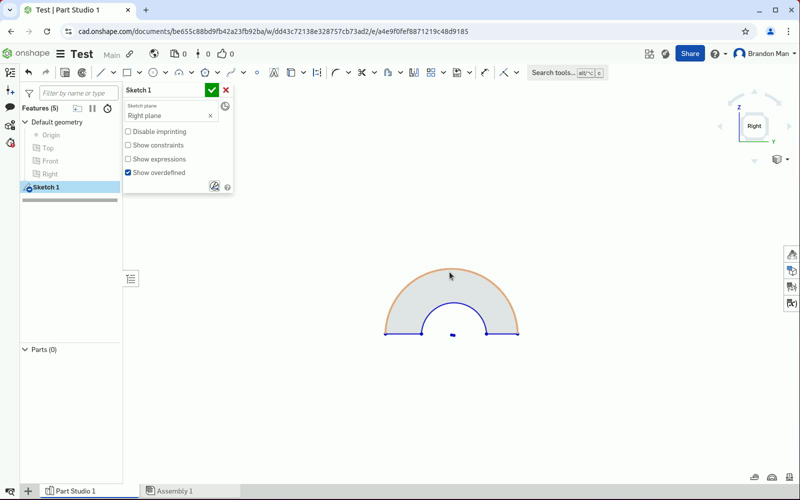
scroll(6)
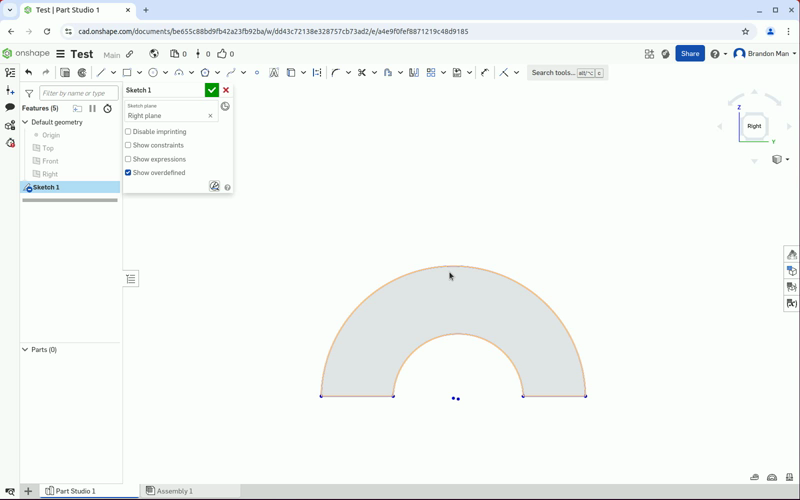
click(449, 271)
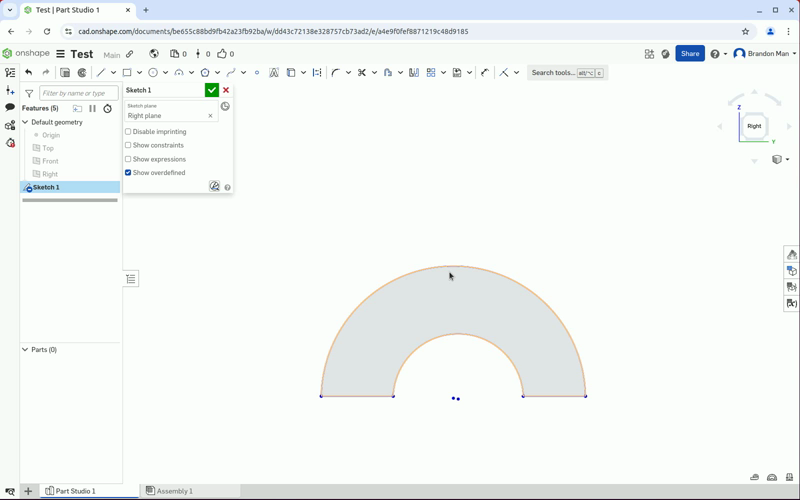
scroll(-6)
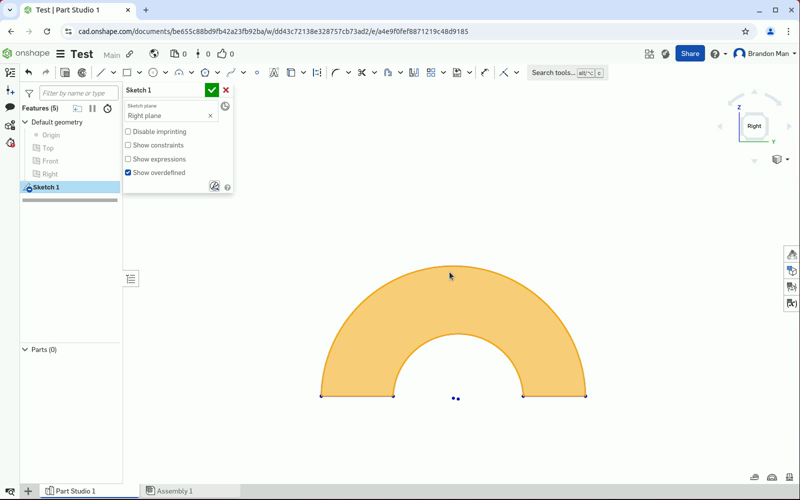
scroll(-6)
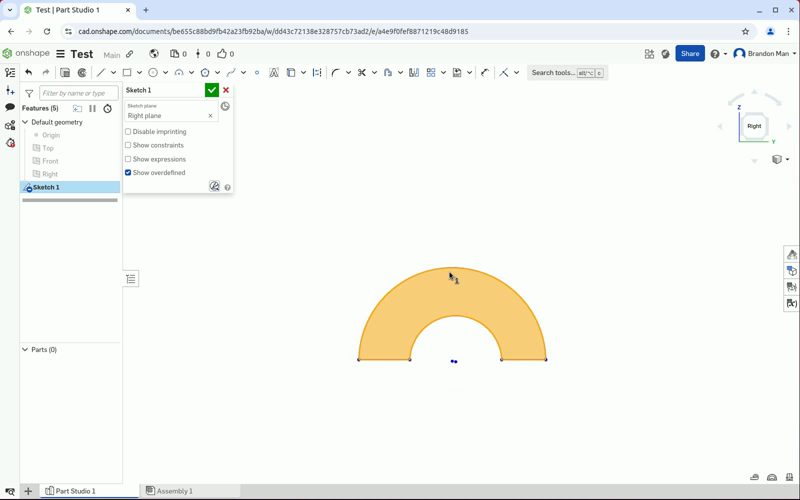
scroll(-6)
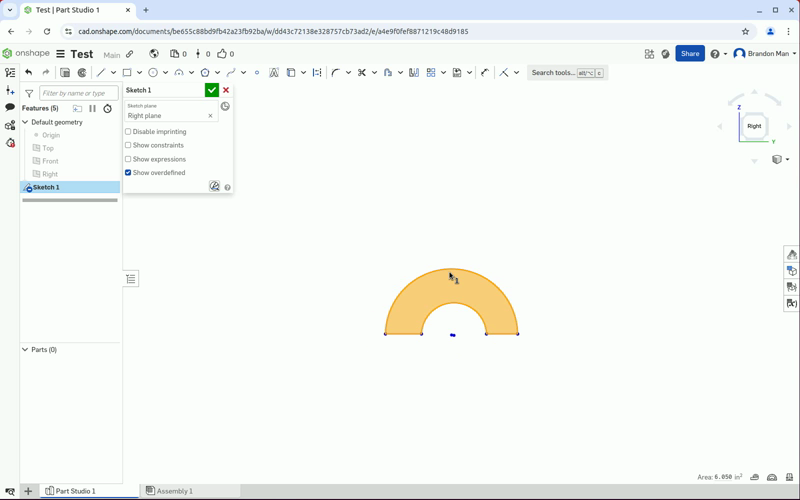
scroll(-6)
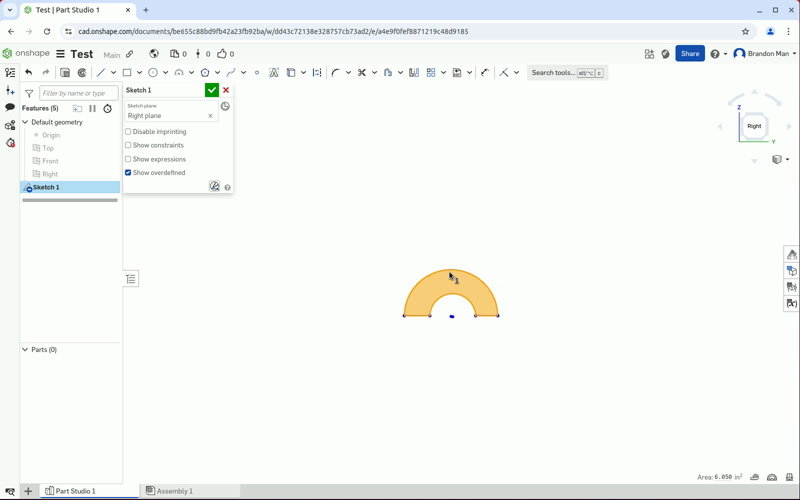
scroll(-6)
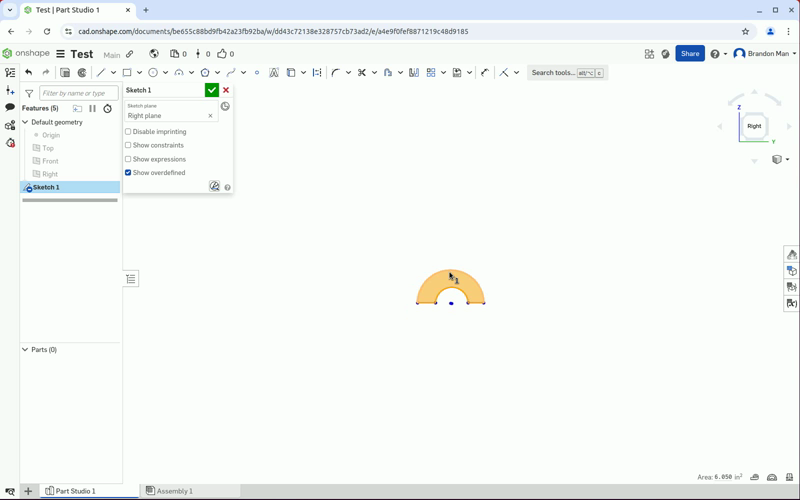
scroll(-6)
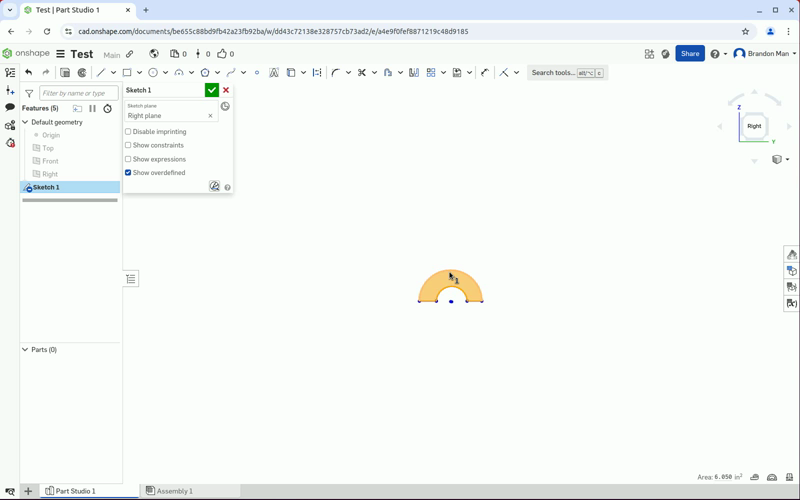
scroll(-6)
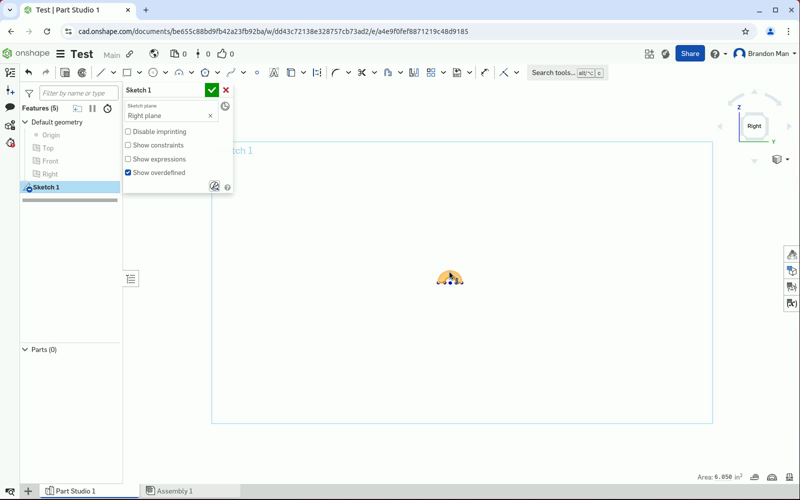
mouse_move(73, 352)
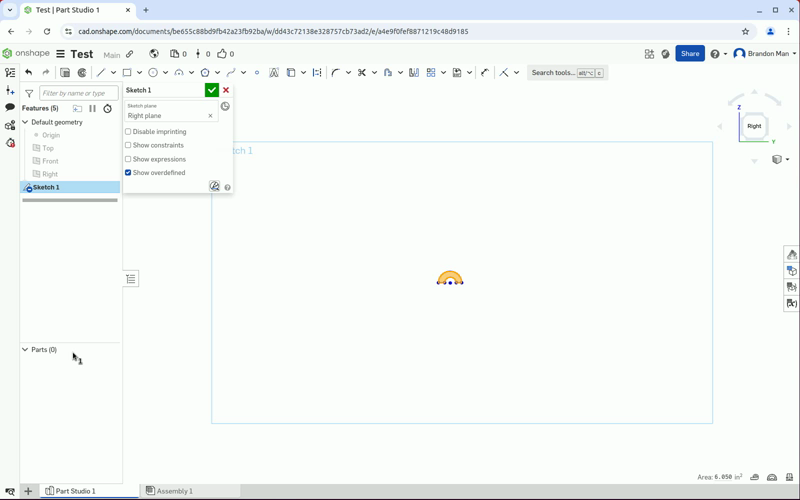
key(shift+y)
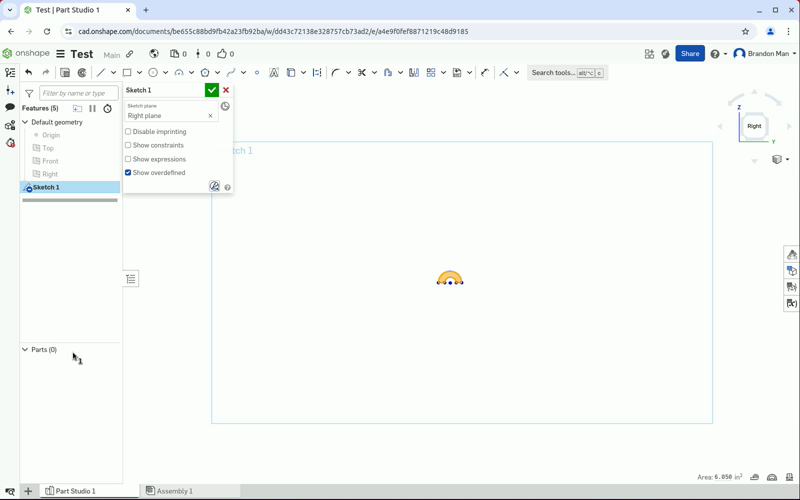
key(shift+e)
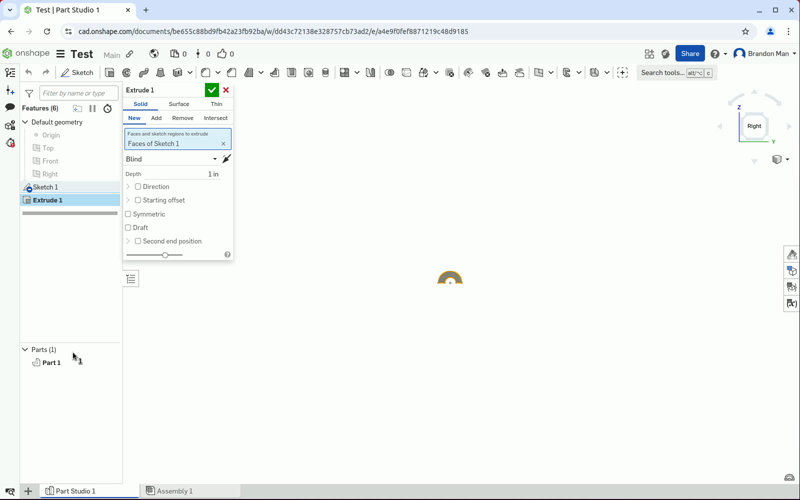
mouse_move(143, 106)
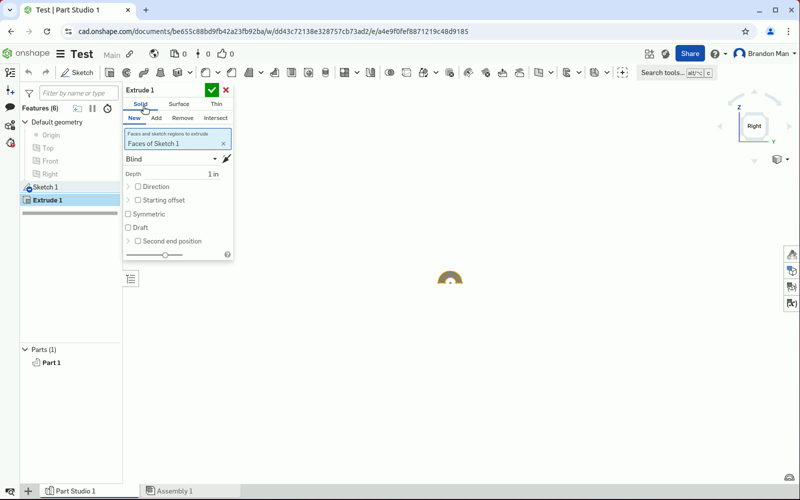
click(143, 106)
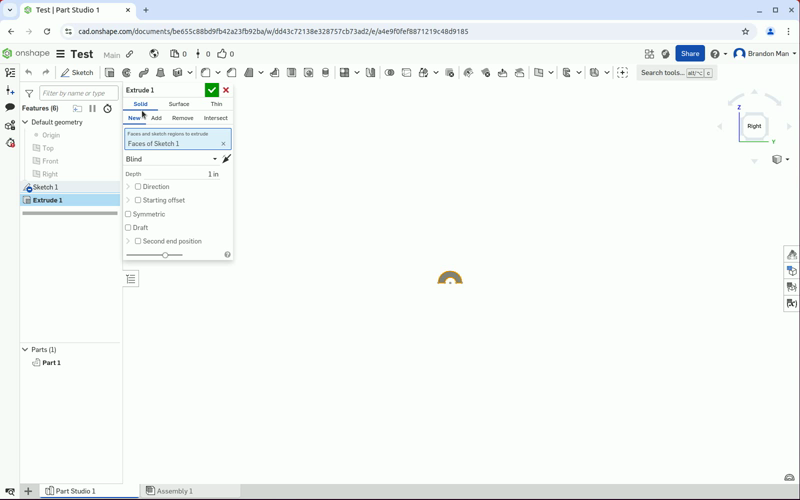
mouse_move(137, 120)
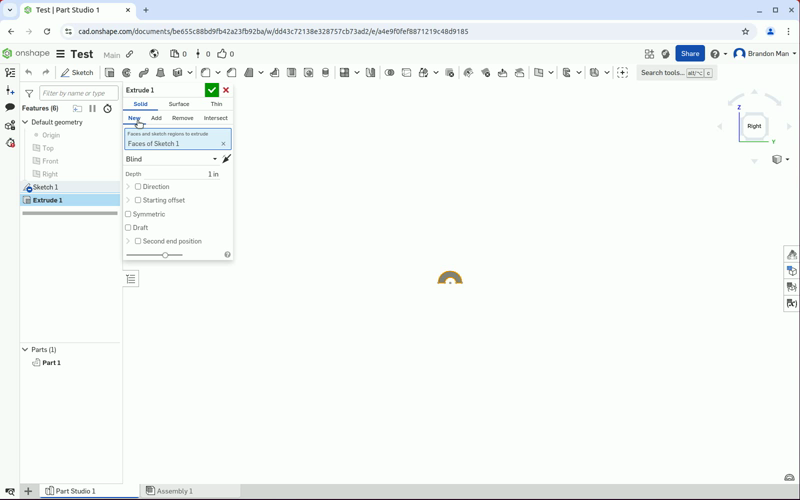
click(137, 120)
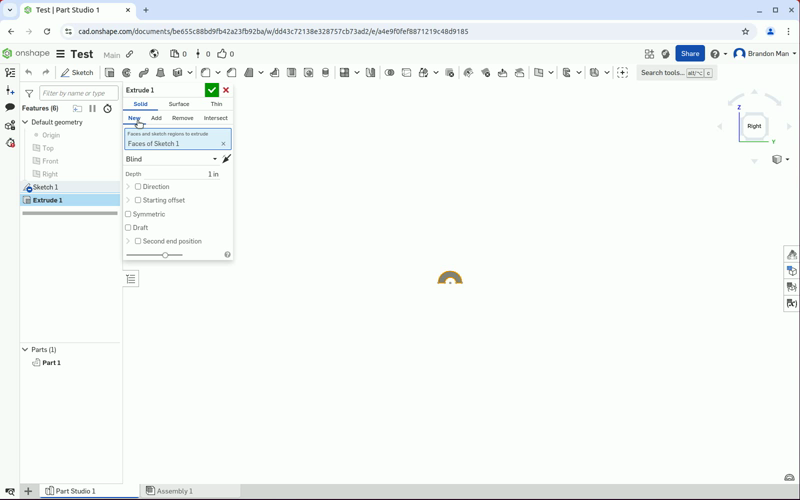
key(tab, 4)
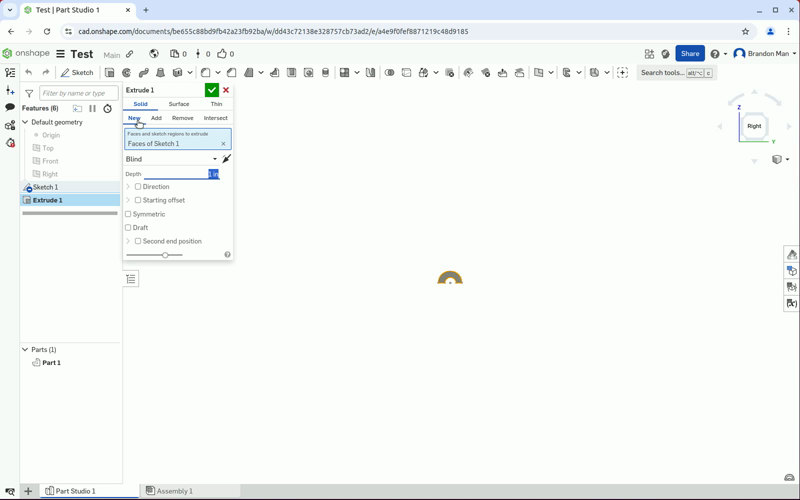
text(1.926)
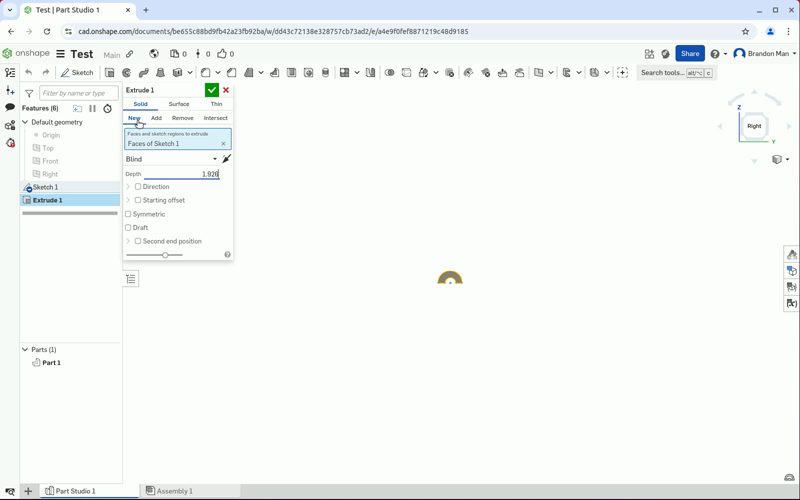
key(tab, 3)
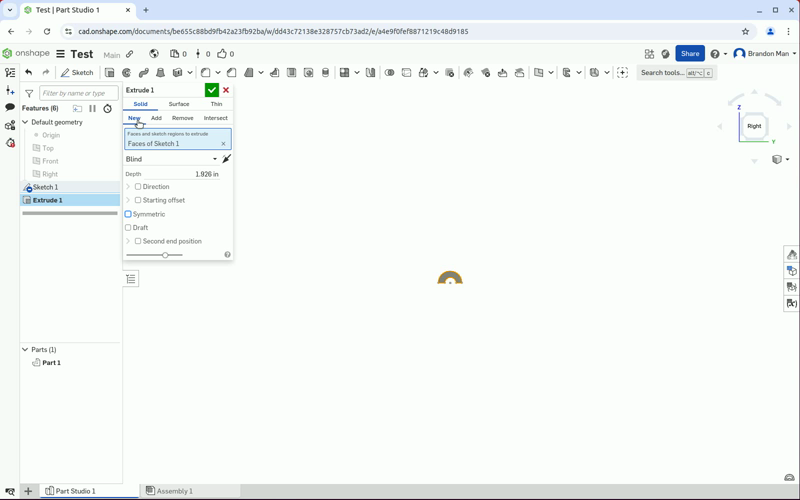
key(space)
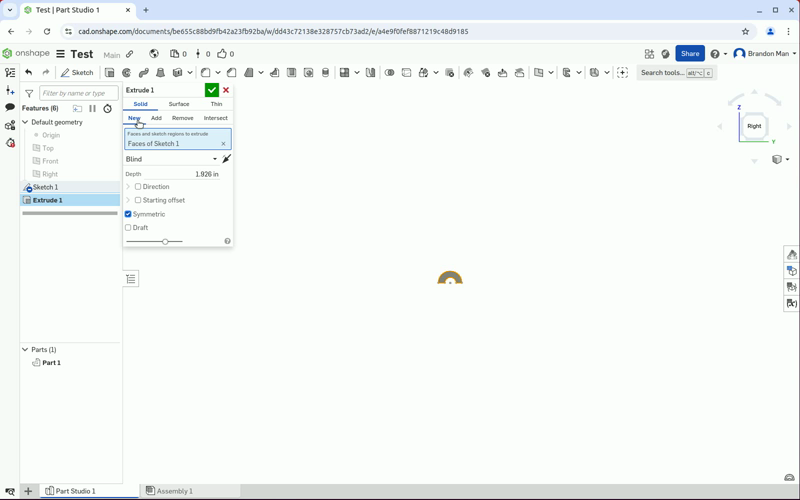
key(enter)
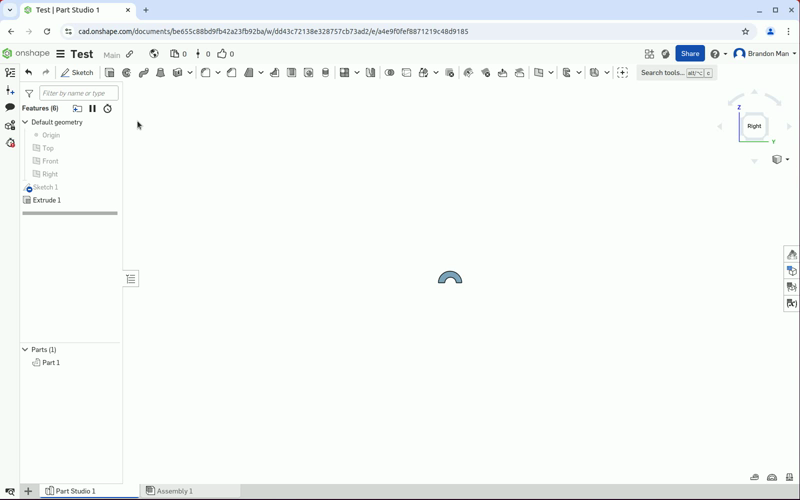
key(shift+h)
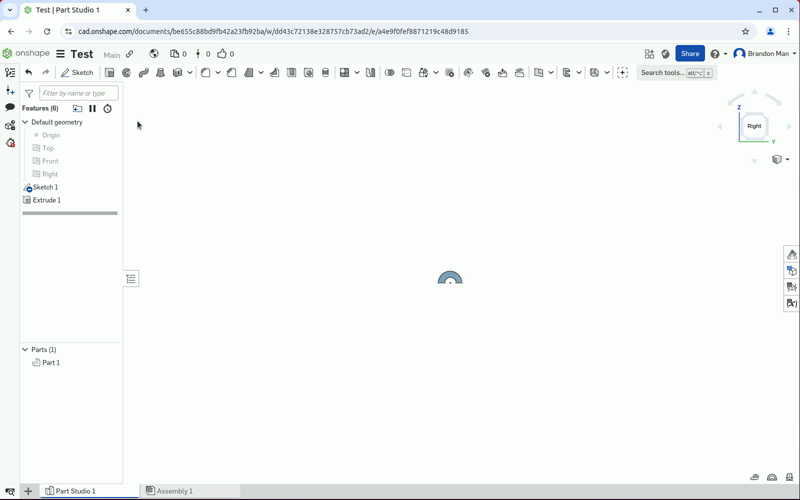
key(shift+h)
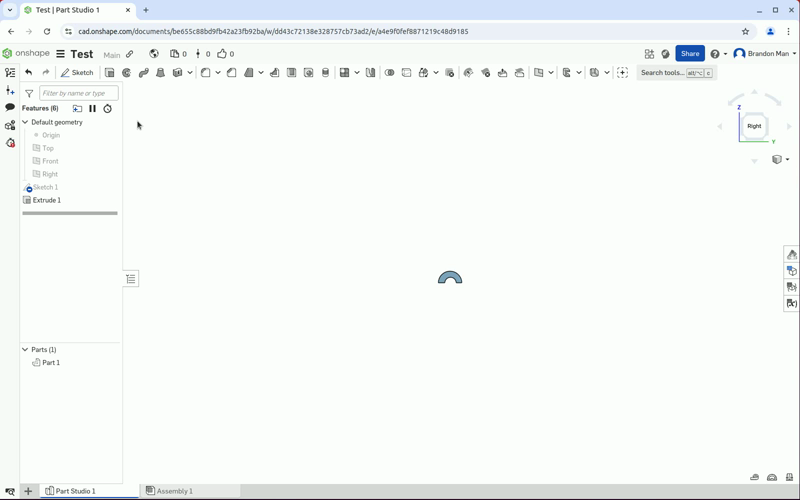
mouse_move(73, 189)
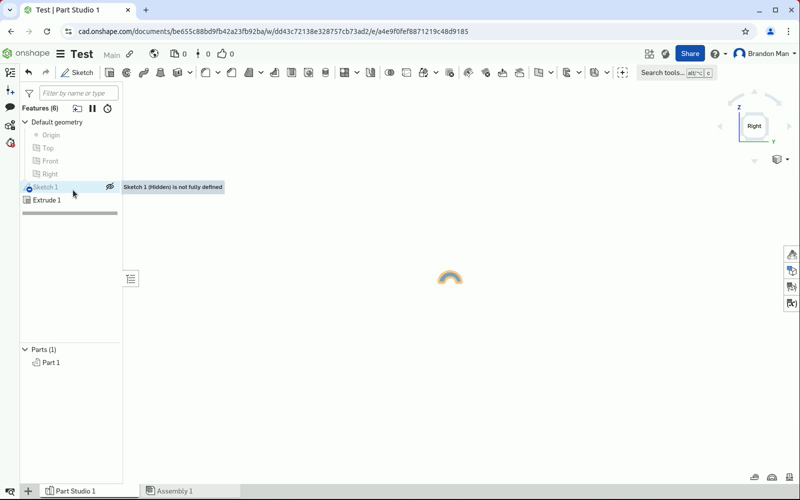
click(73, 189)
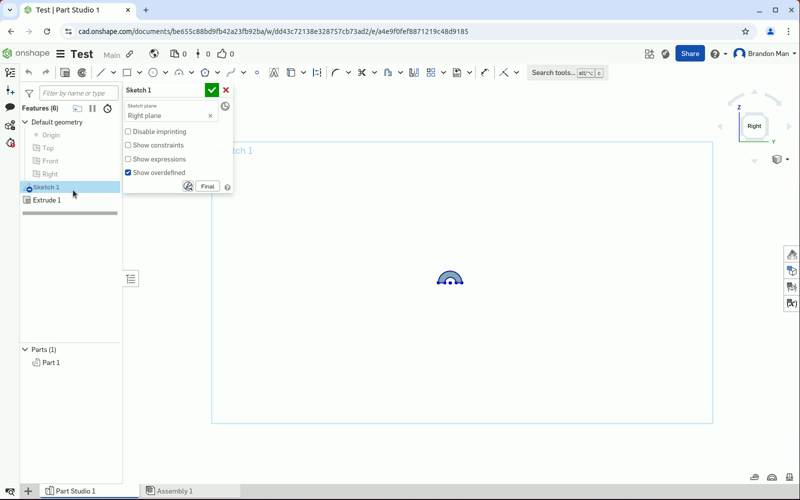
mouse_move(229, 92)
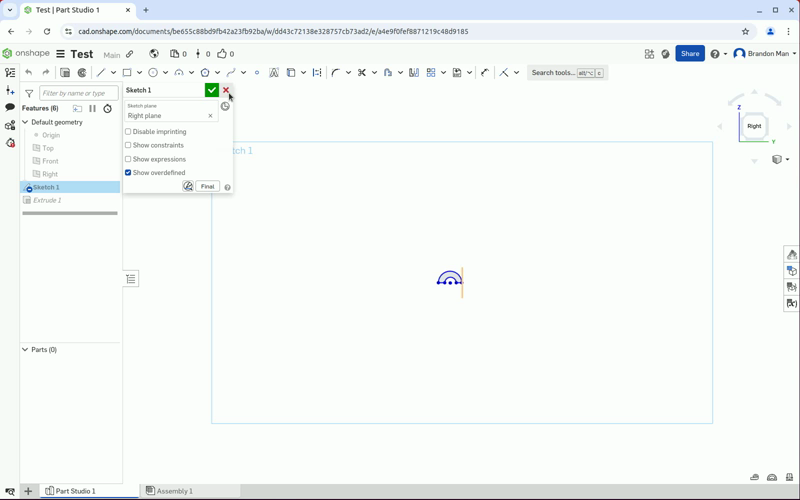
click(229, 92)
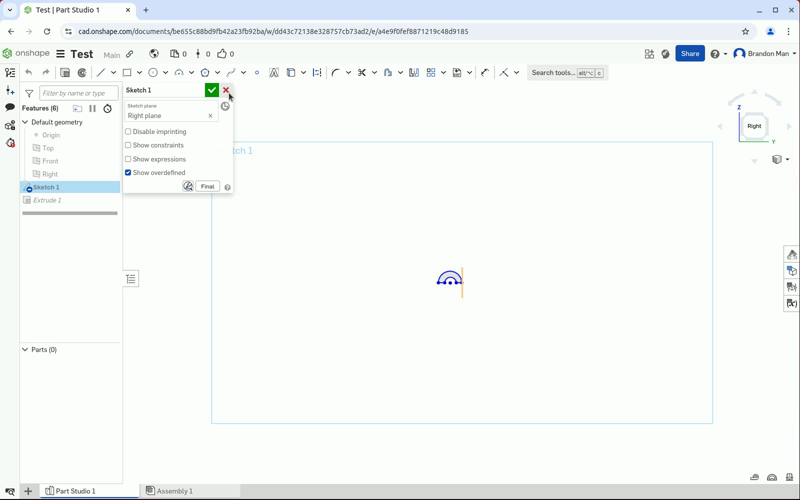
key(shift+s)
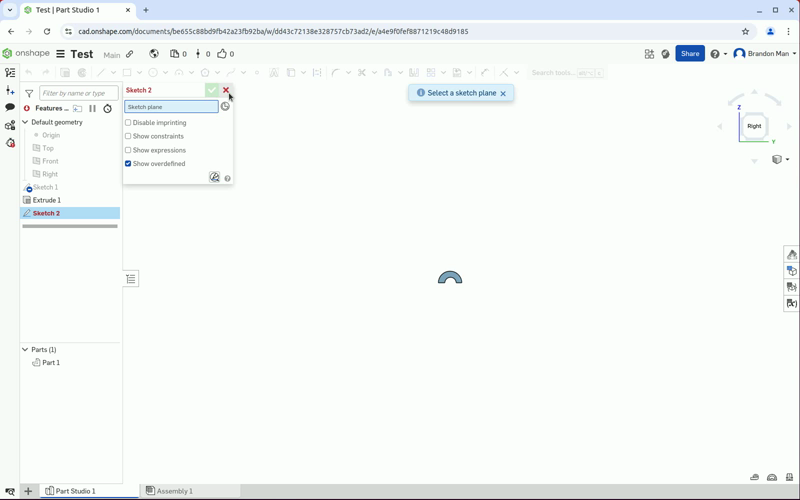
mouse_move(73, 176)
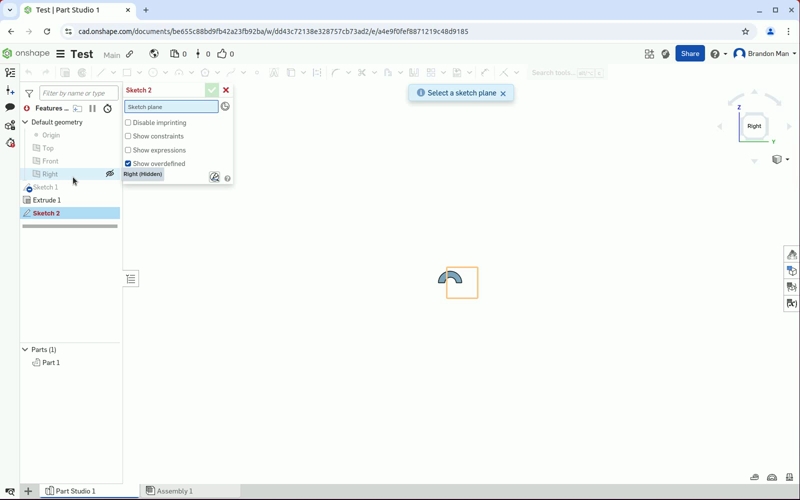
click(73, 176)
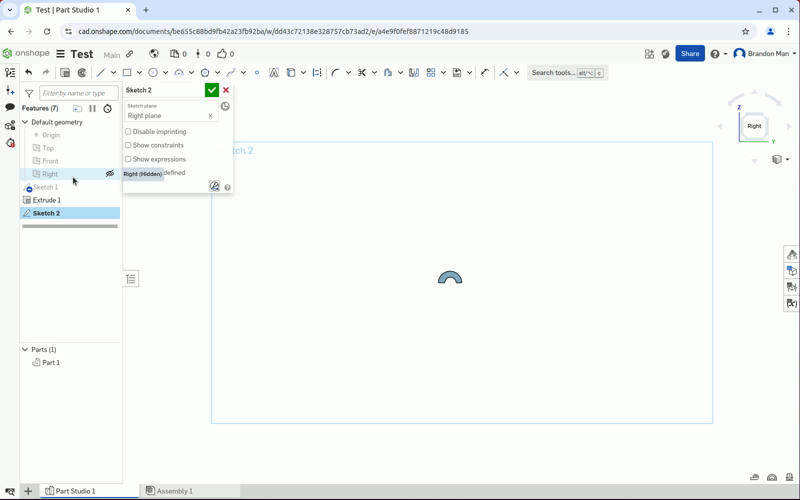
mouse_move(73, 352)
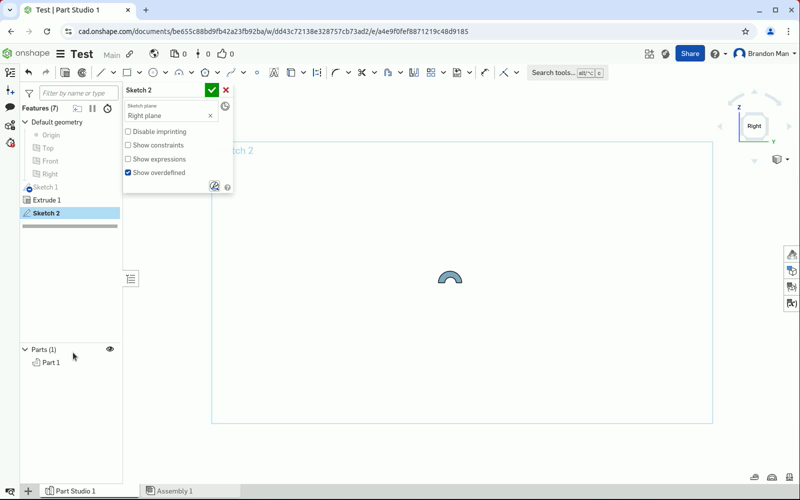
key(y)
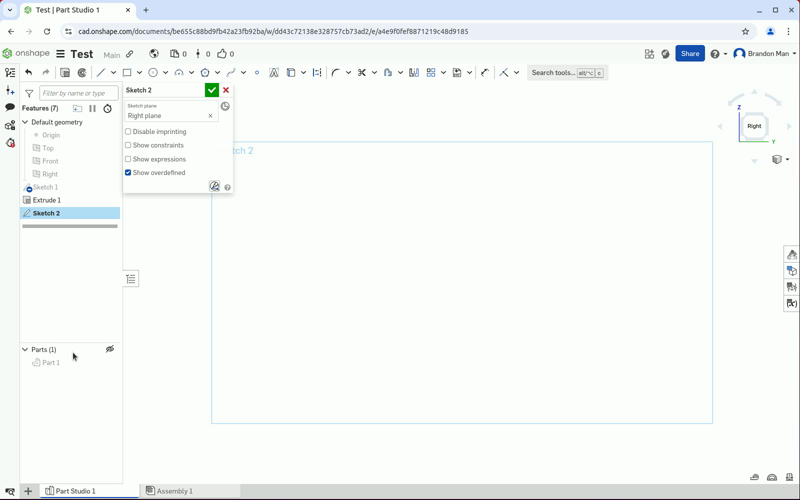
key(a)
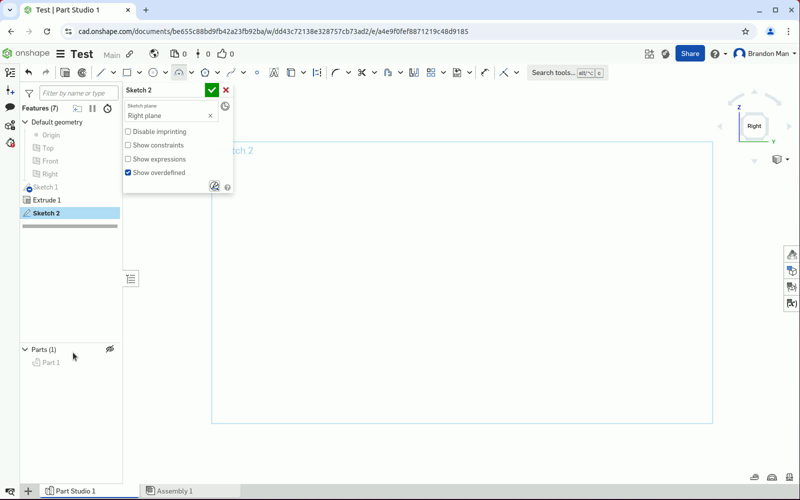
key_down(shift)
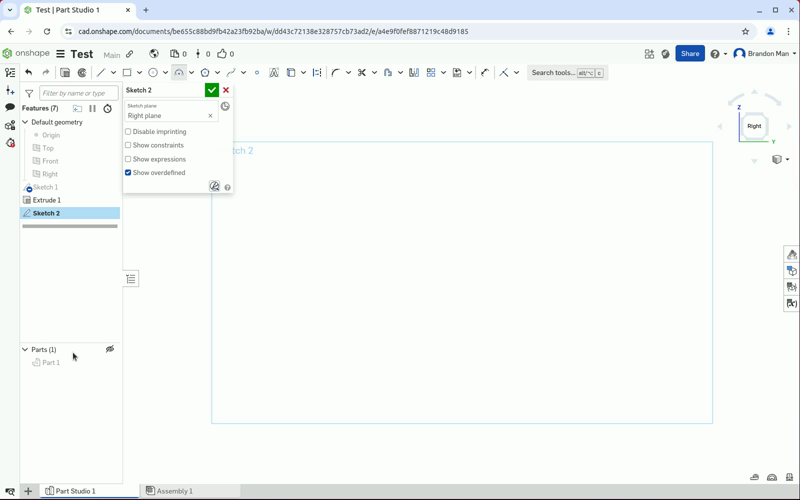
mouse_move(438, 282)
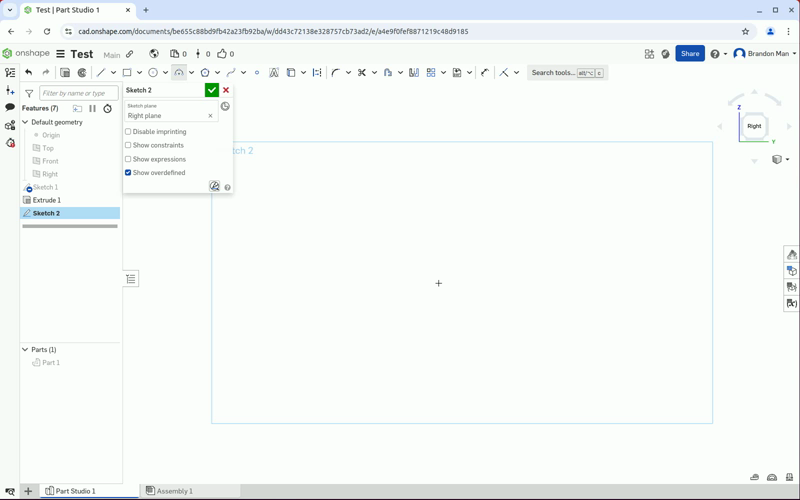
click(438, 282)
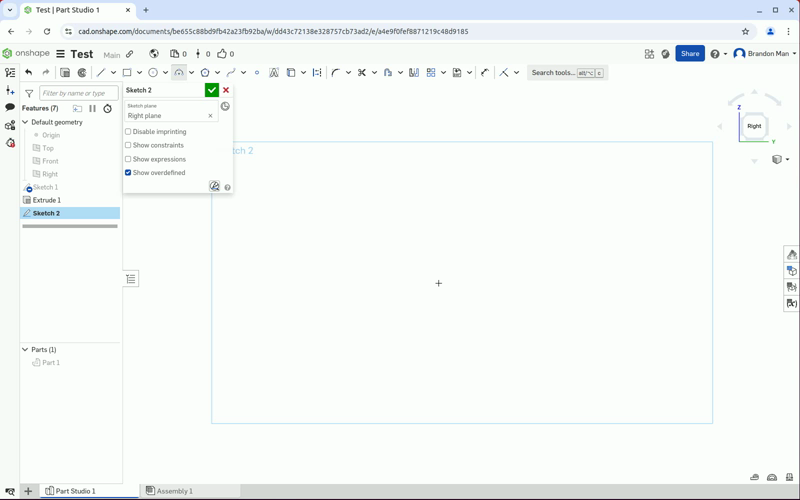
key_up(shift)
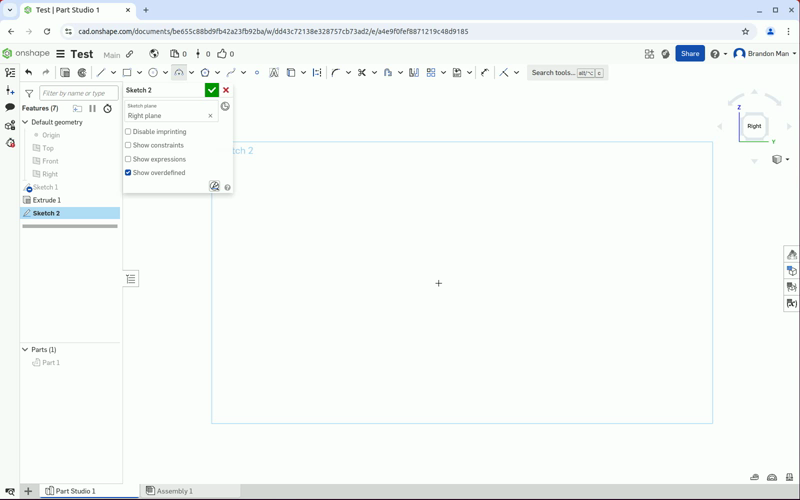
key_down(shift)
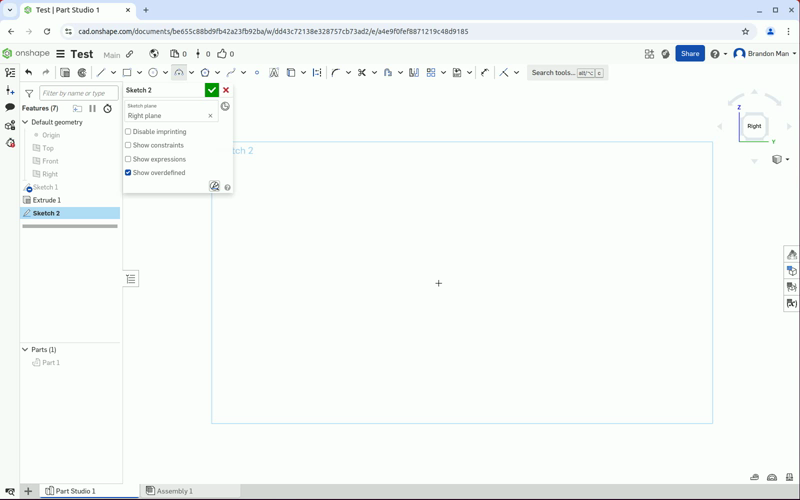
mouse_move(461, 282)
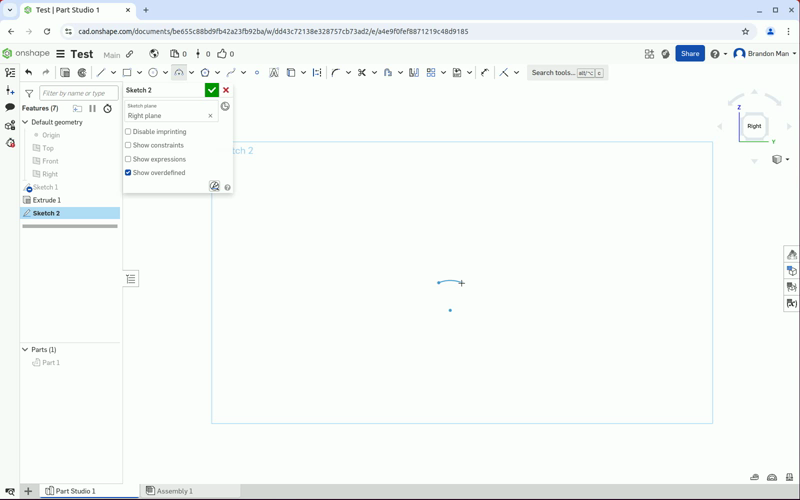
click(461, 282)
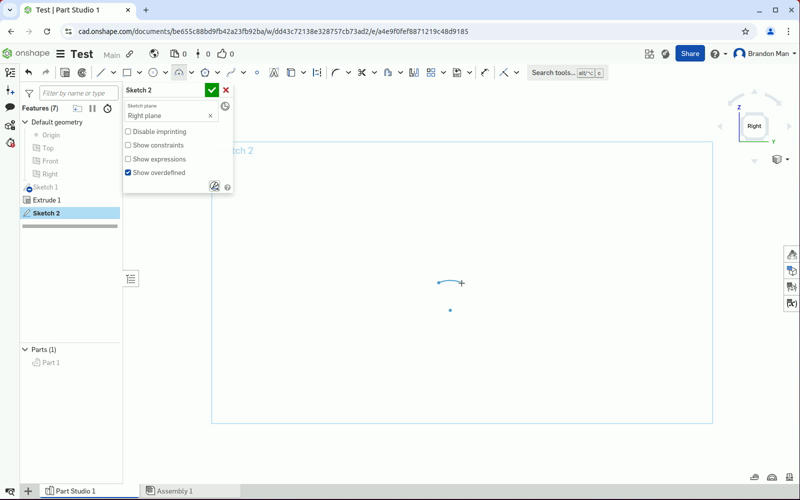
mouse_move(450, 294)
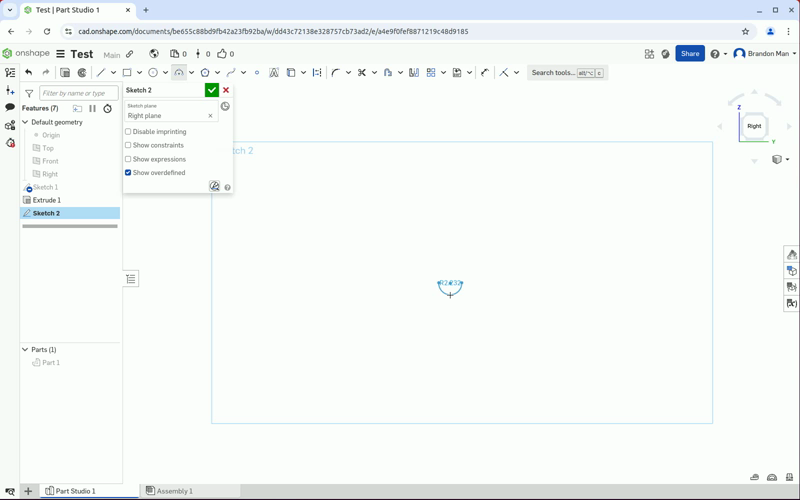
click(450, 294)
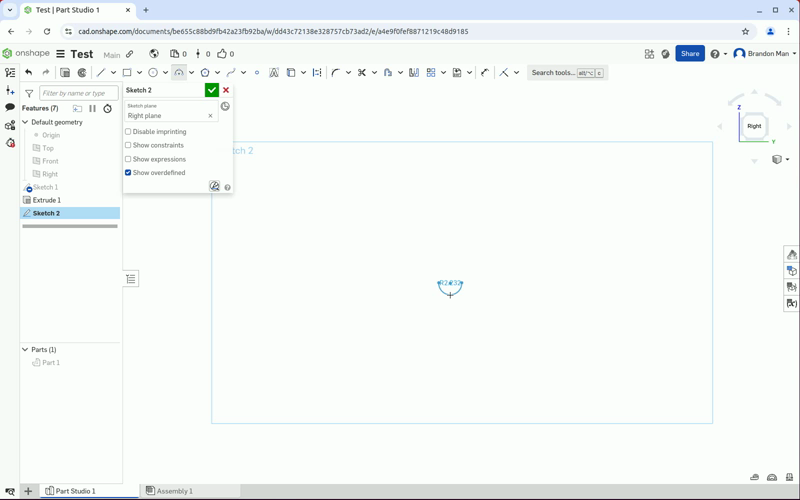
key_up(shift)
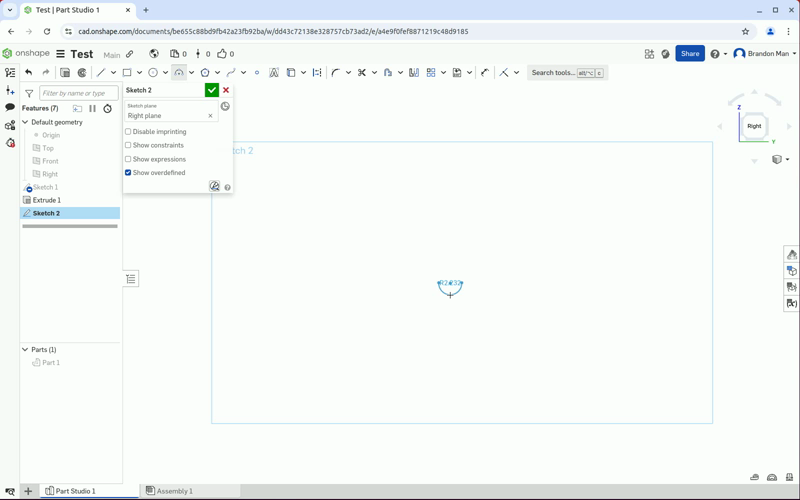
key(esc)
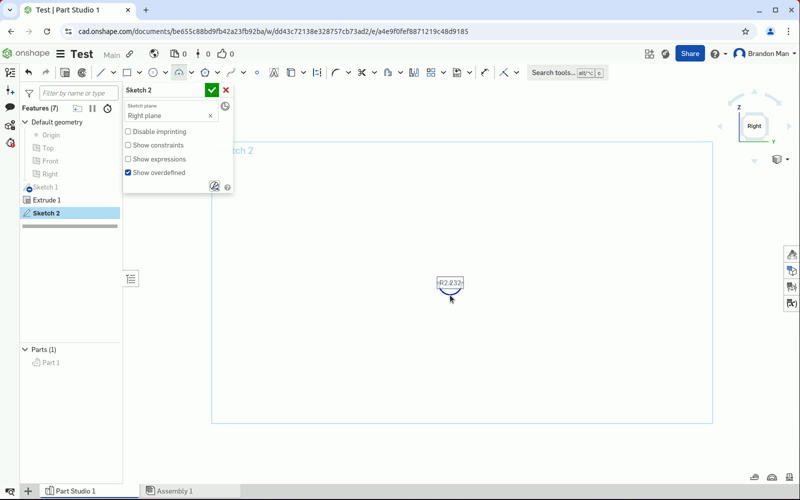
key(l)
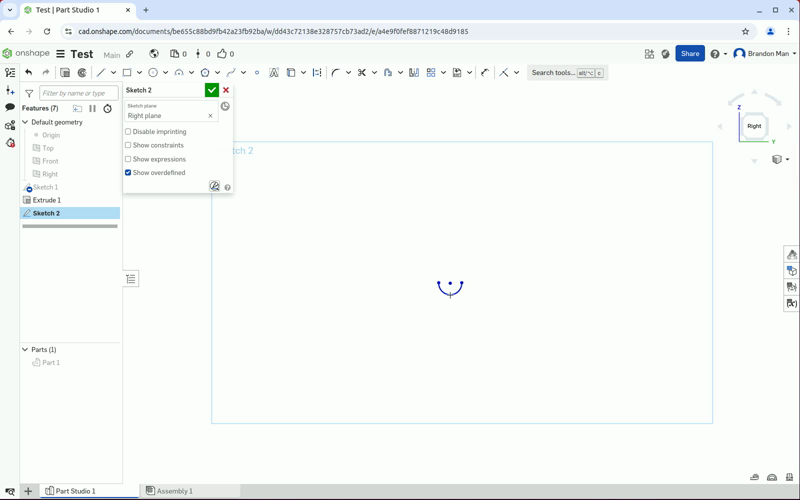
mouse_move(461, 282)
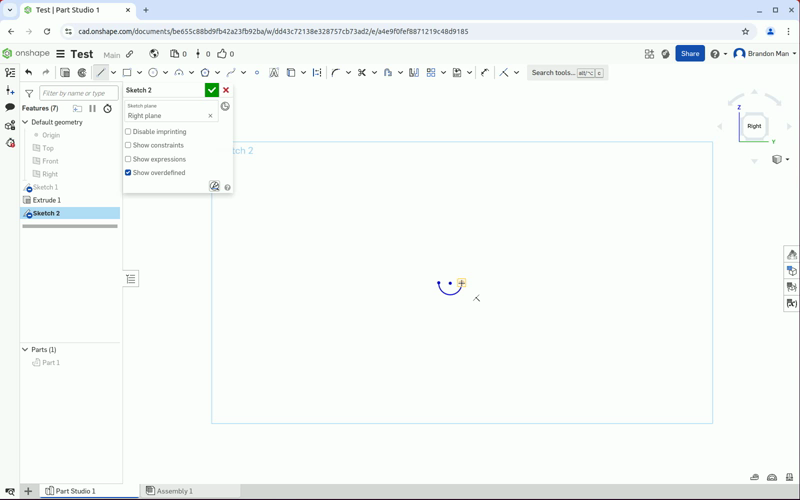
click(461, 282)
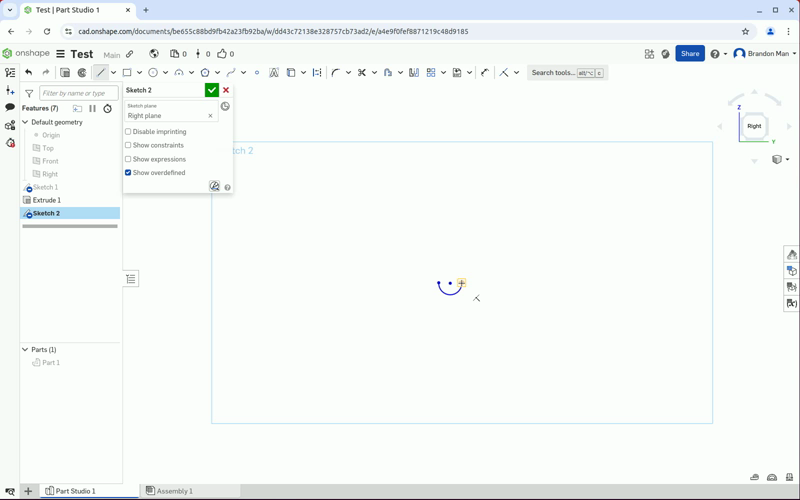
key_down(shift)
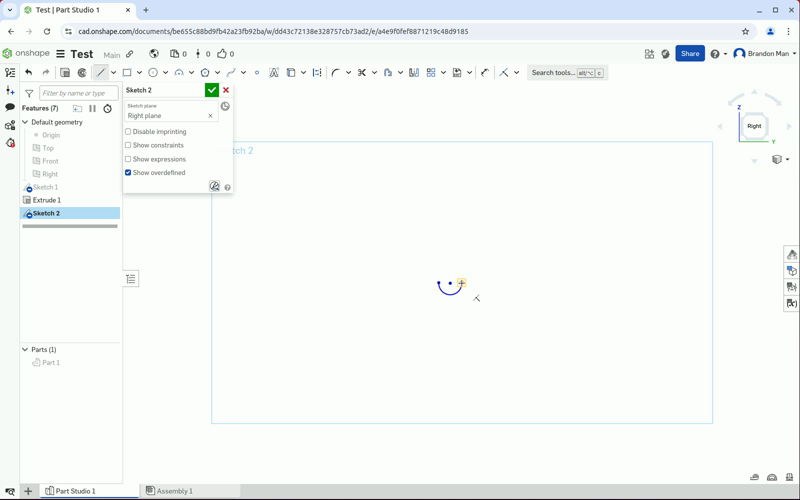
mouse_move(491, 282)
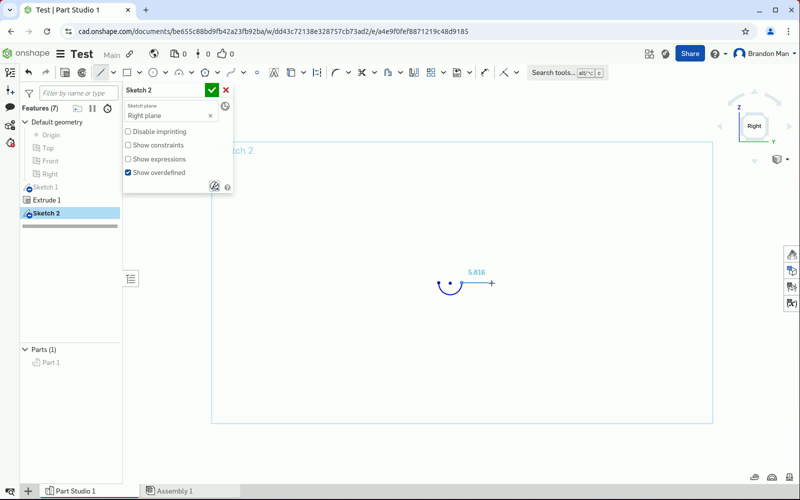
mouse_move(456, 282)
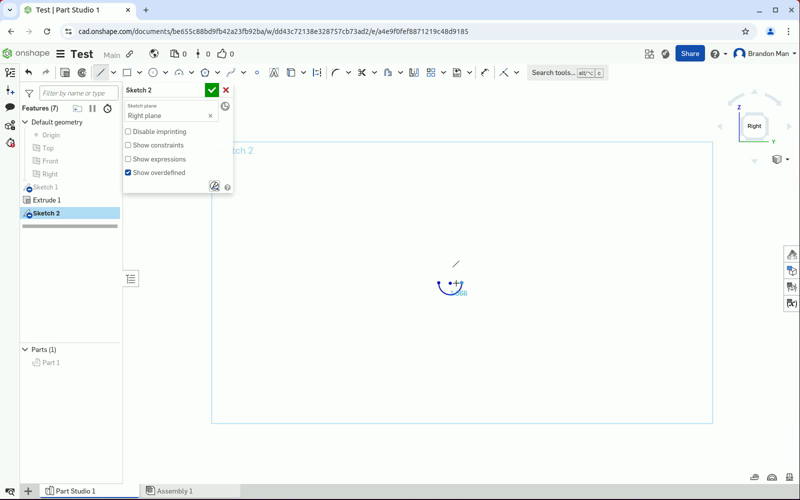
scroll(6)
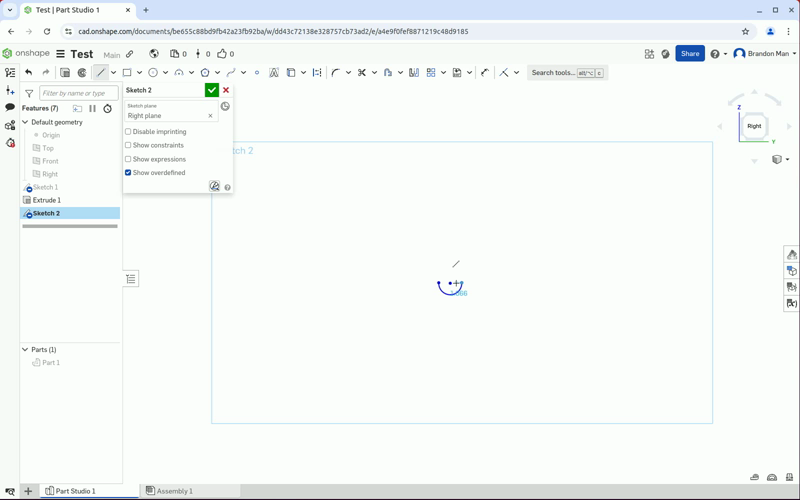
scroll(6)
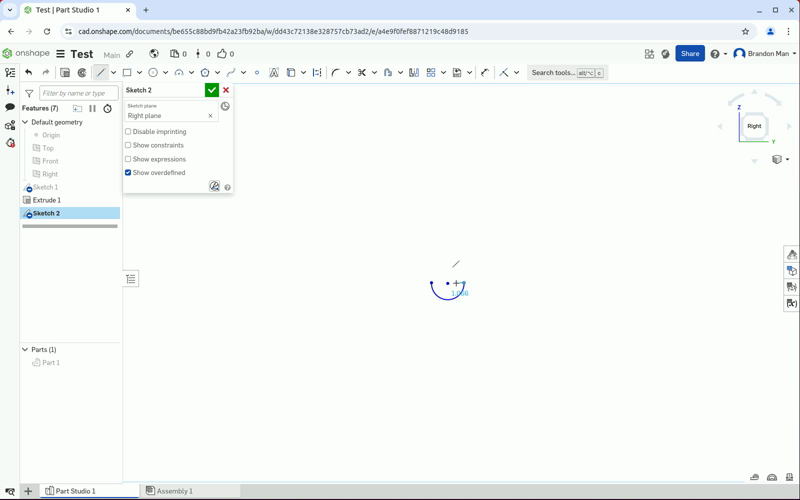
scroll(6)
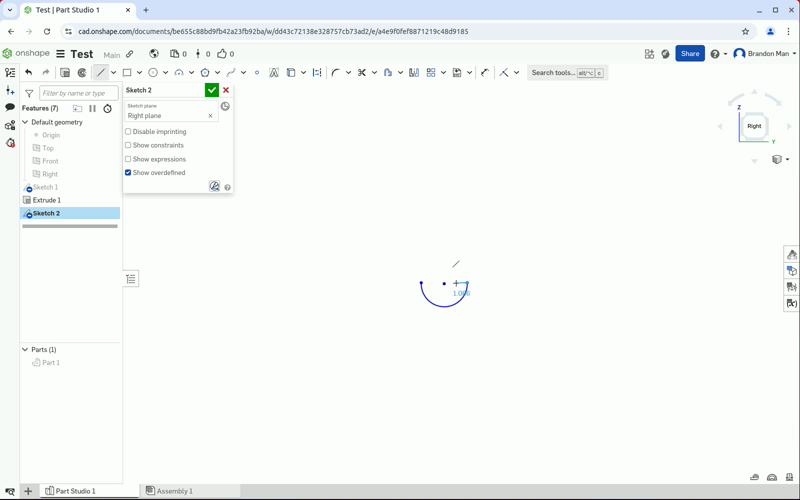
scroll(6)
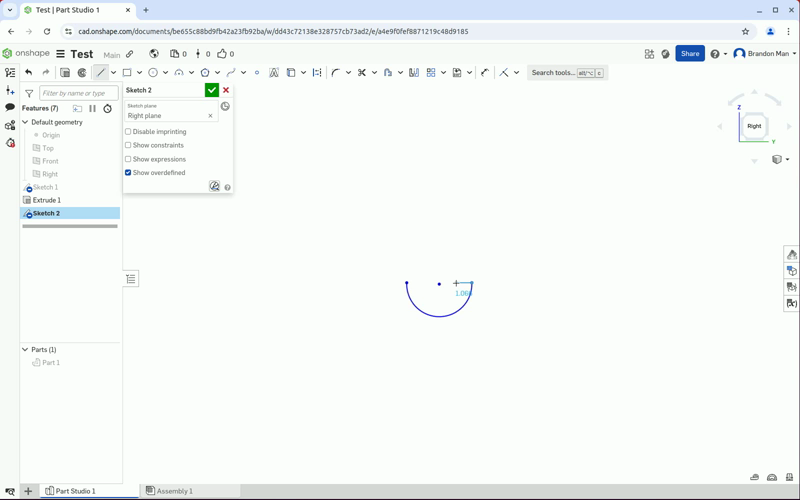
scroll(6)
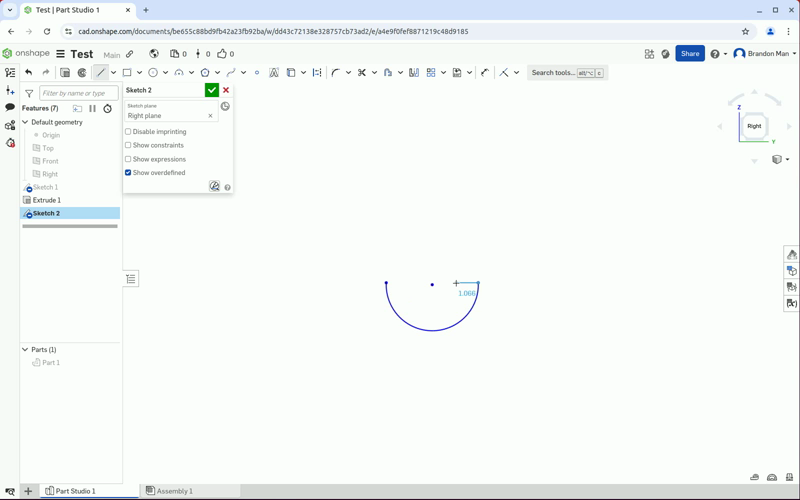
scroll(6)
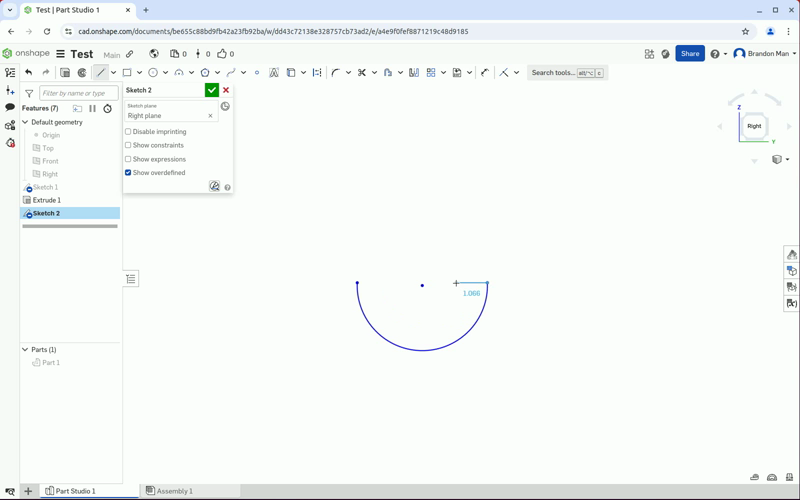
scroll(6)
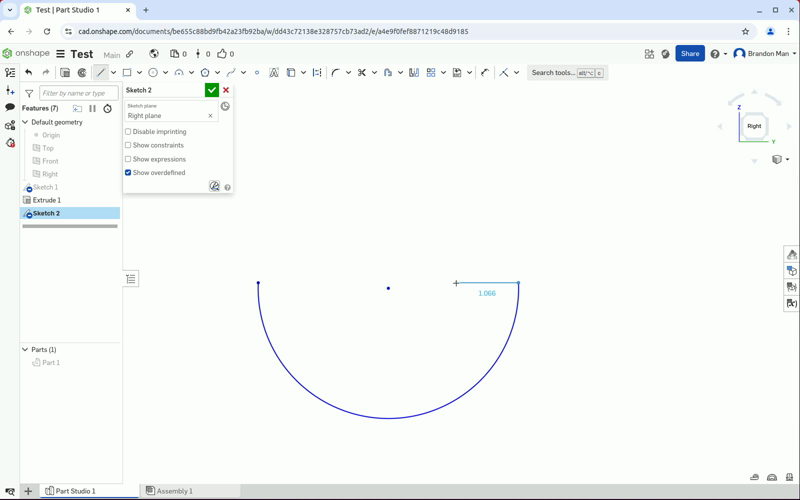
click(456, 282)
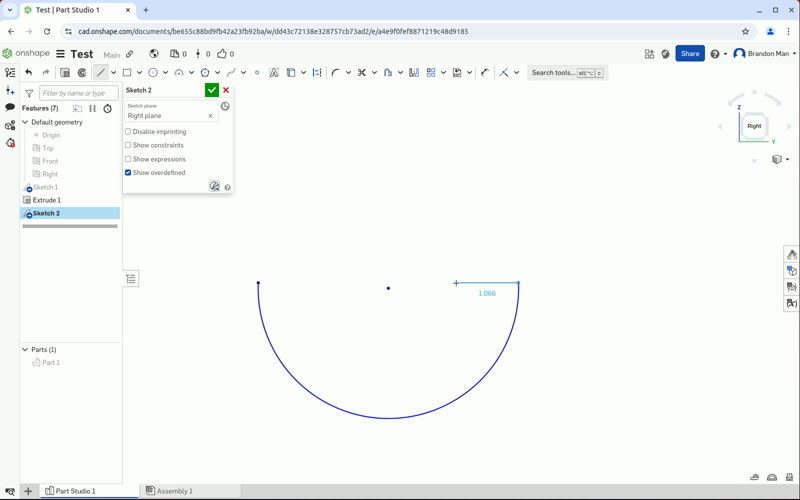
scroll(-6)
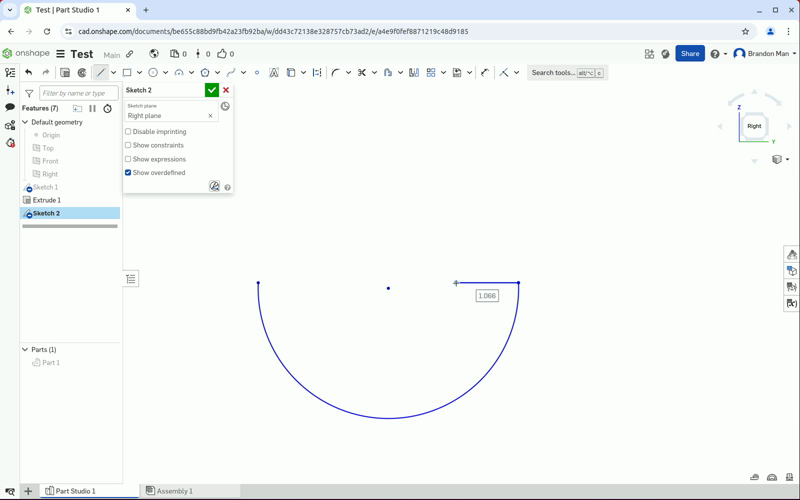
scroll(-6)
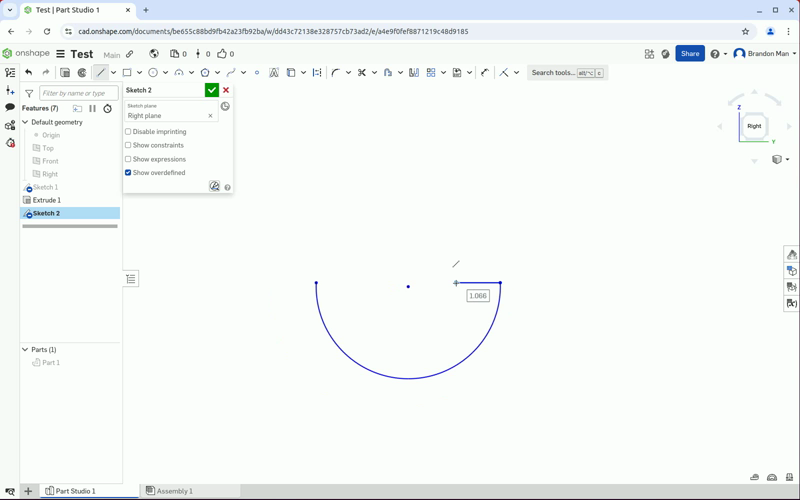
scroll(-6)
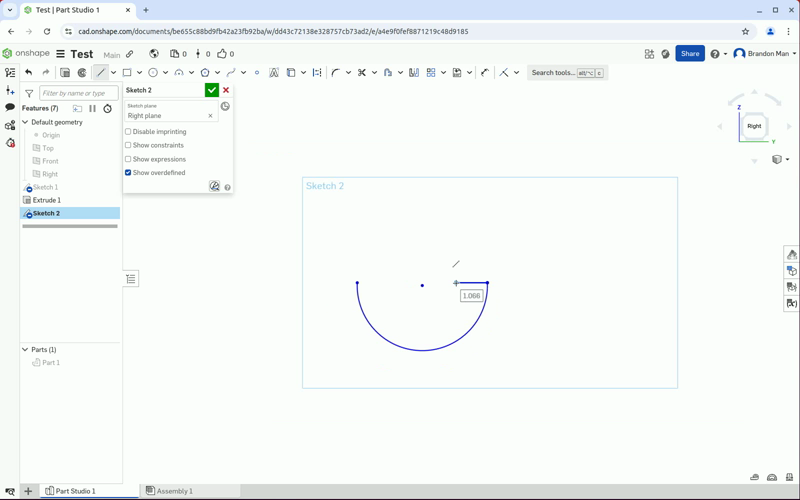
scroll(-6)
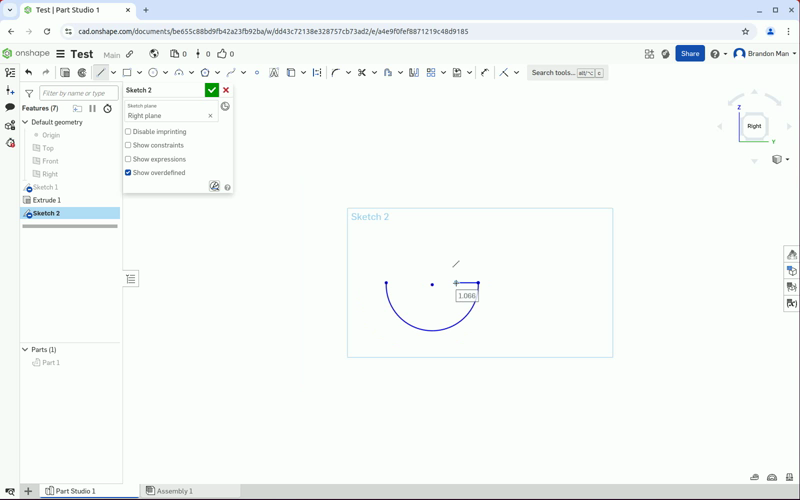
scroll(-6)
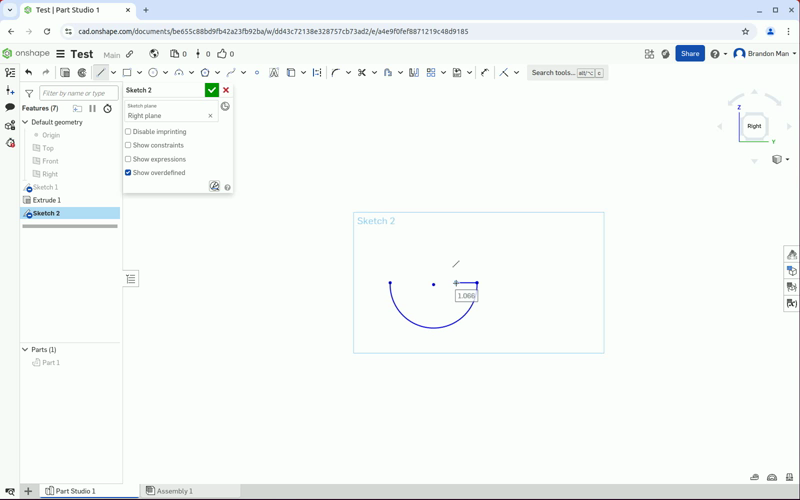
scroll(-6)
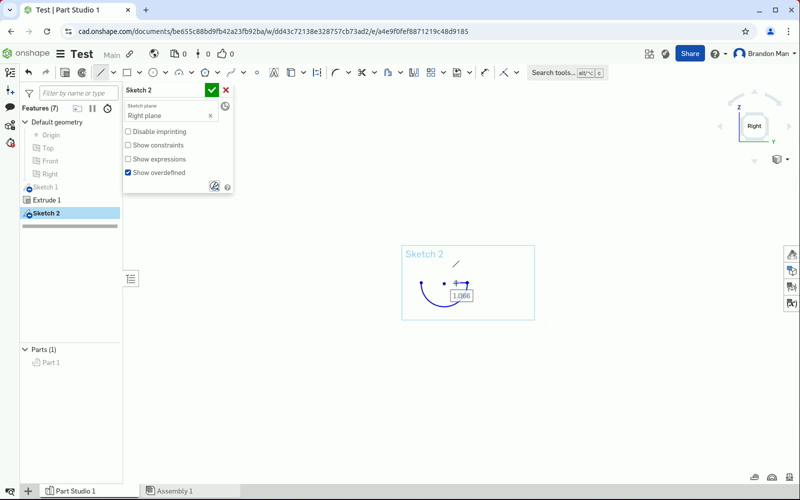
scroll(-6)
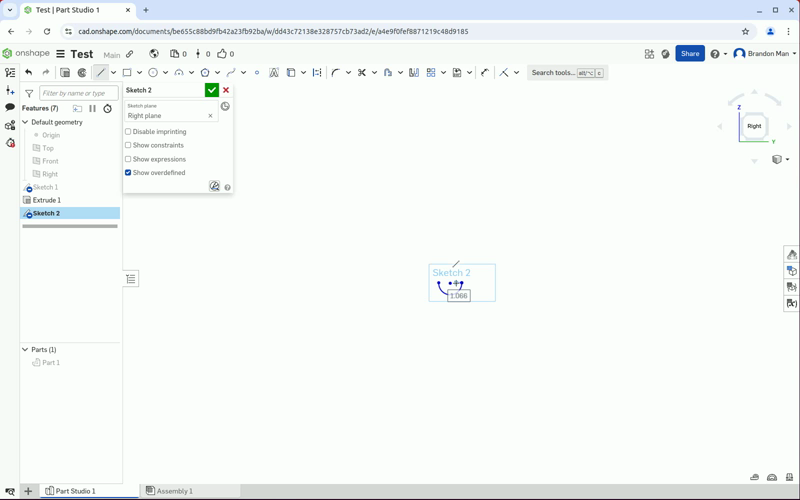
key_up(shift)
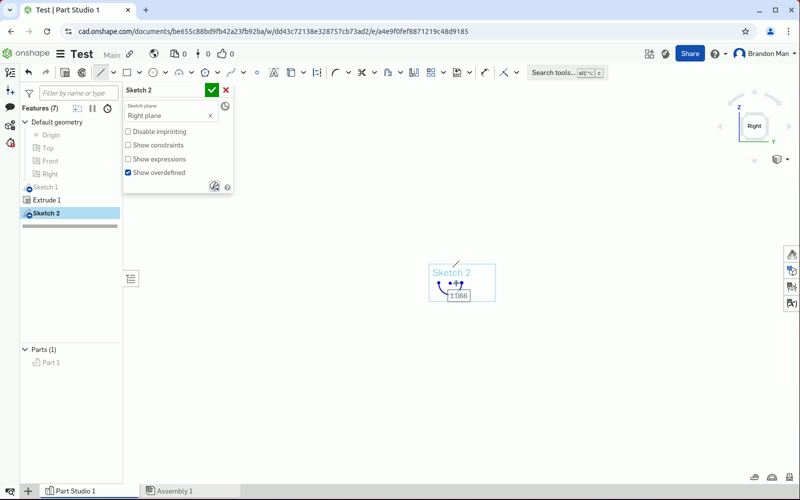
key(esc)
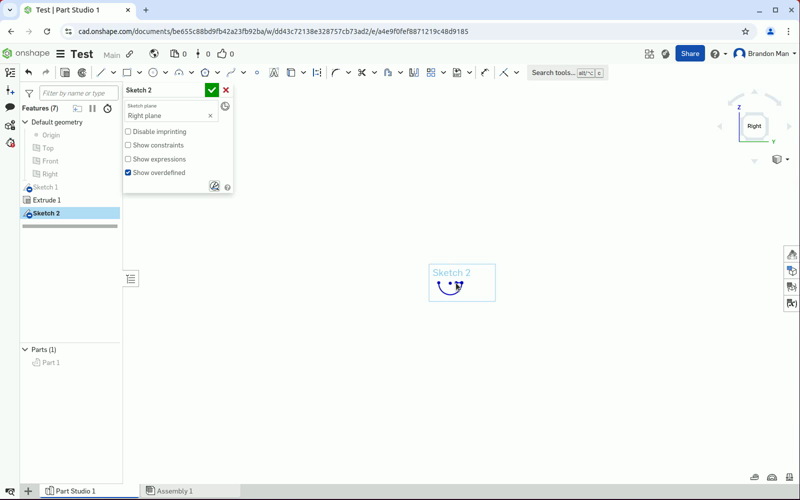
key(a)
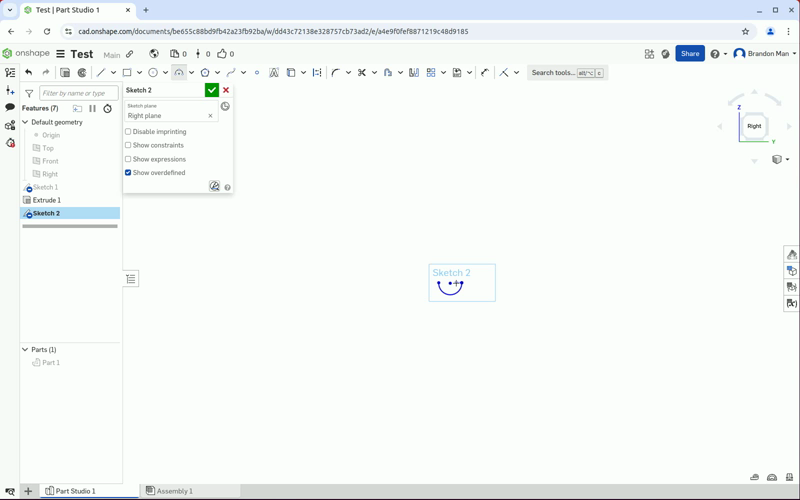
mouse_move(456, 282)
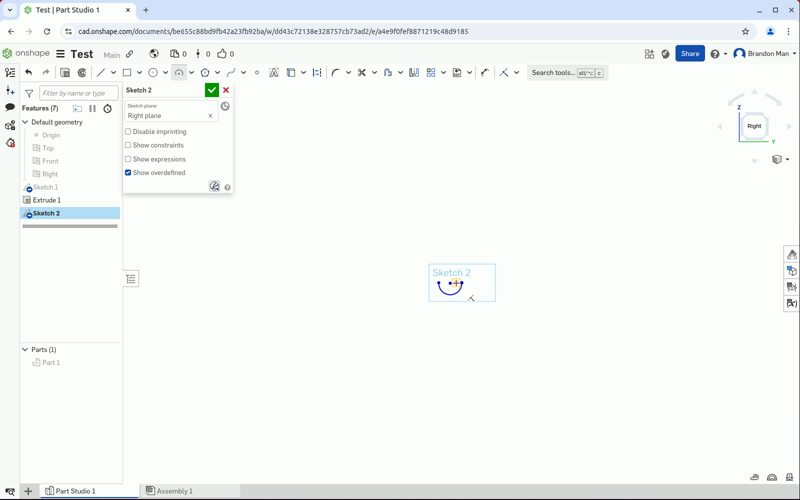
click(456, 282)
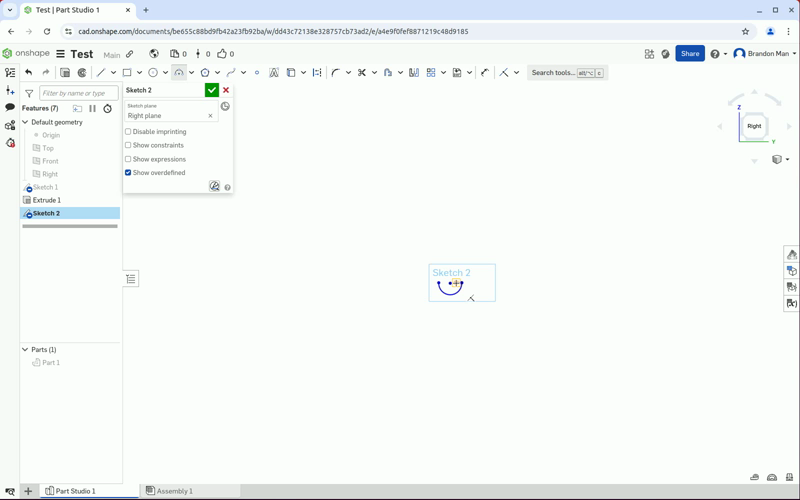
key_down(shift)
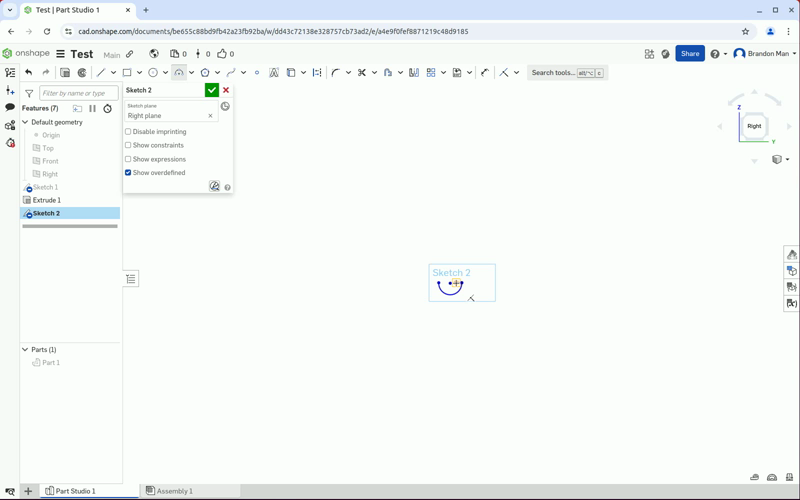
mouse_move(444, 282)
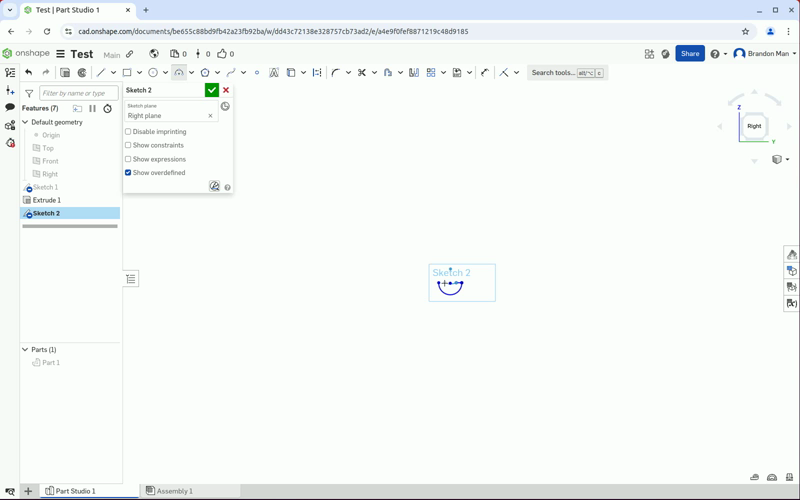
click(444, 282)
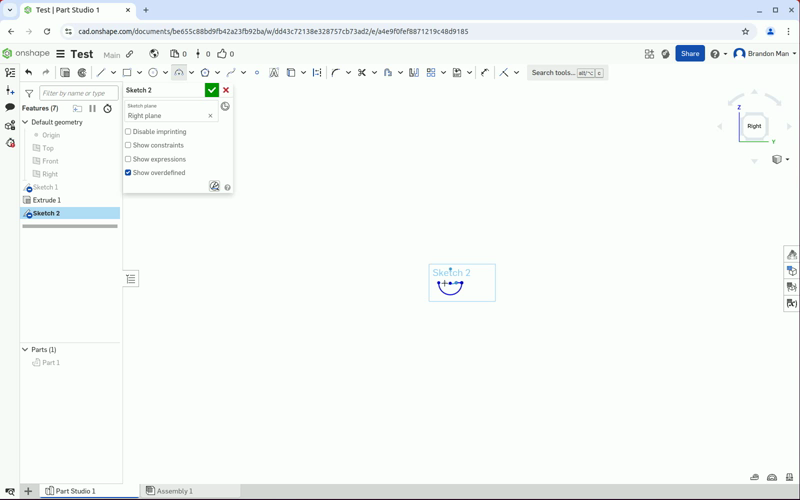
mouse_move(450, 288)
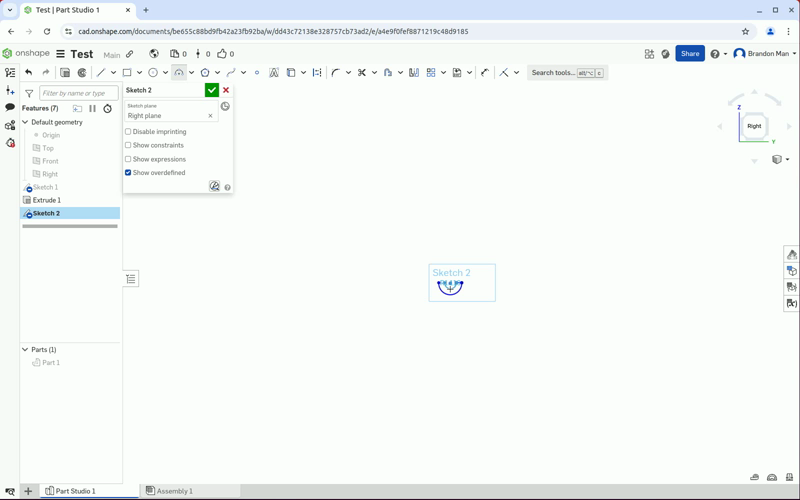
click(450, 288)
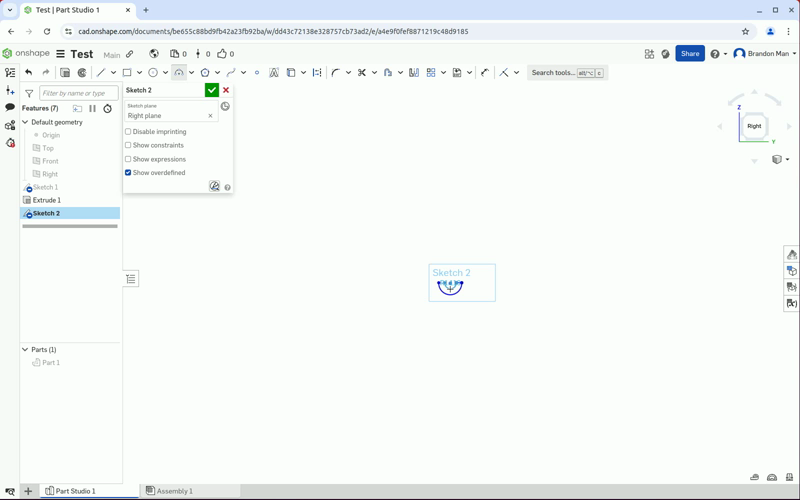
key_up(shift)
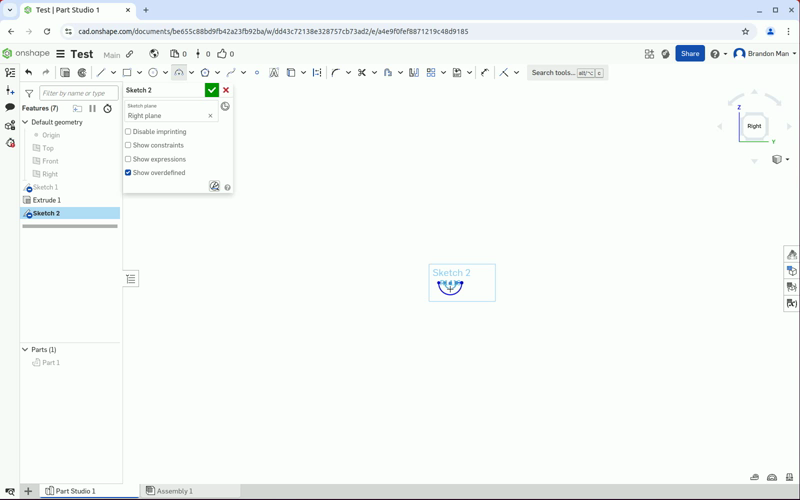
key(esc)
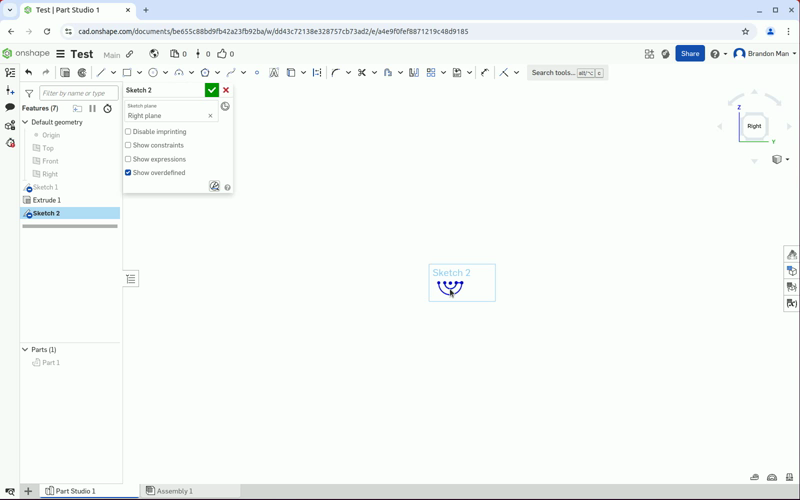
key(l)
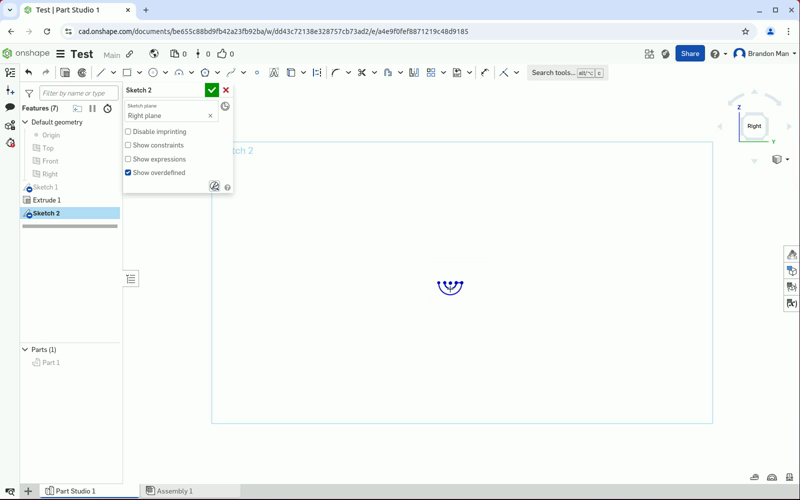
mouse_move(444, 282)
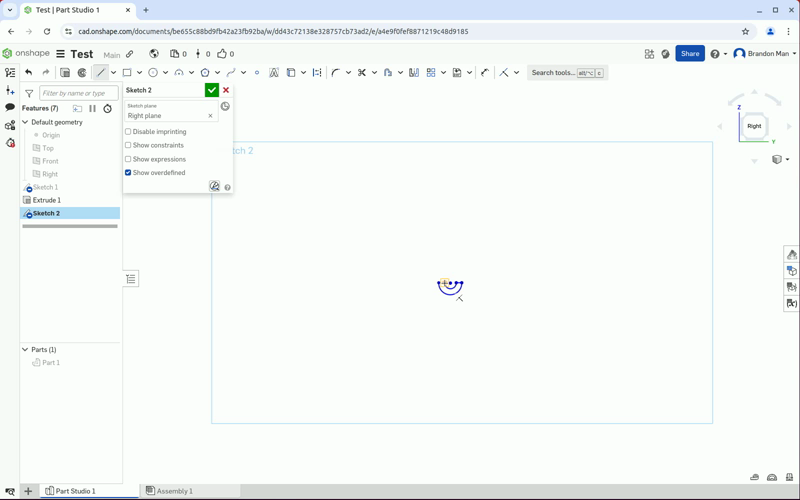
click(444, 282)
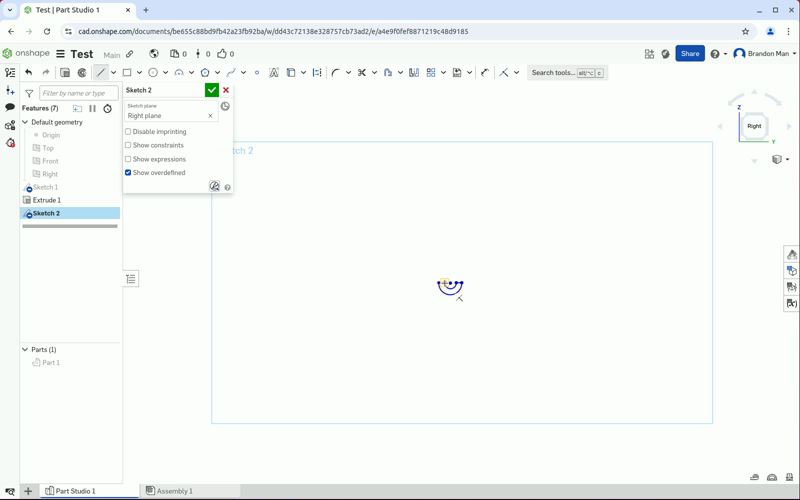
mouse_move(474, 282)
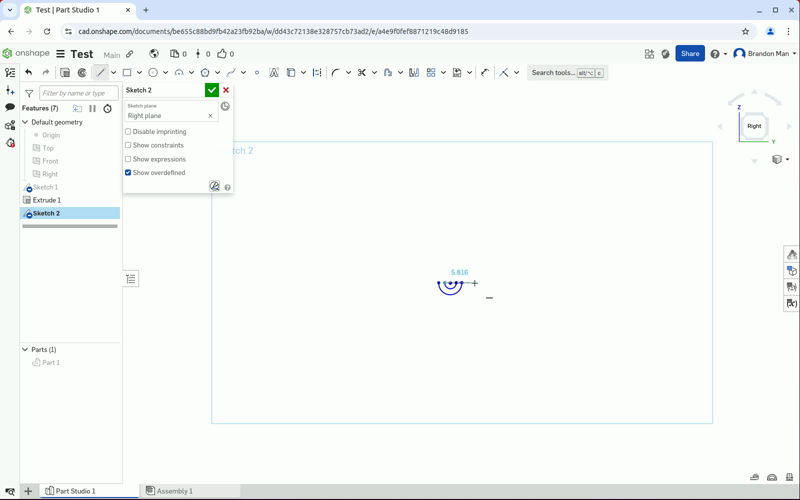
key_down(shift)
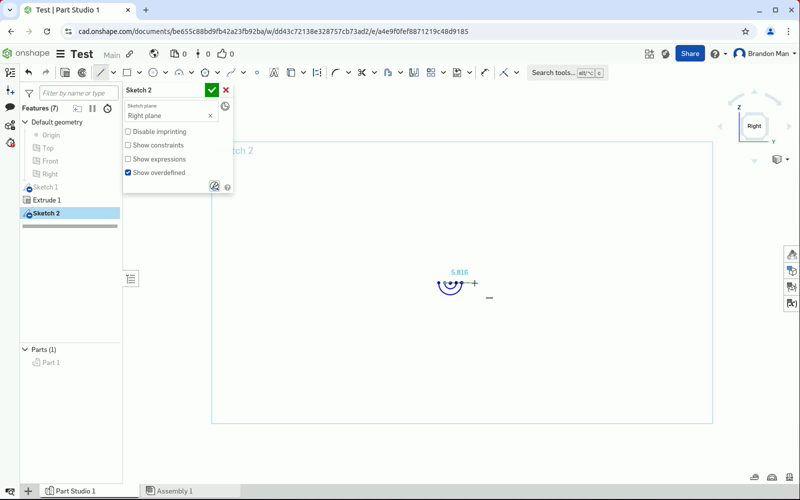
mouse_move(438, 282)
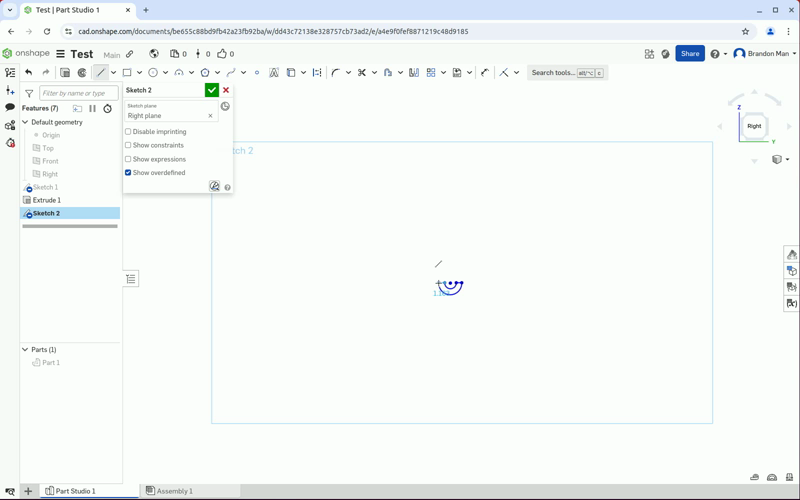
scroll(6)
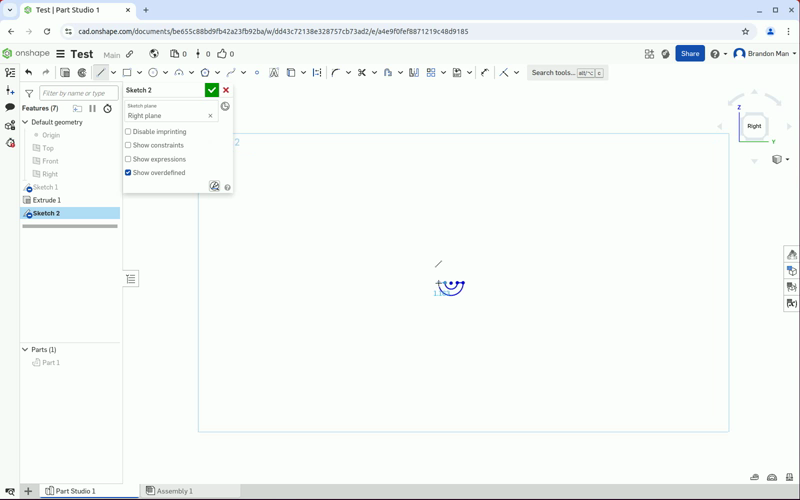
scroll(6)
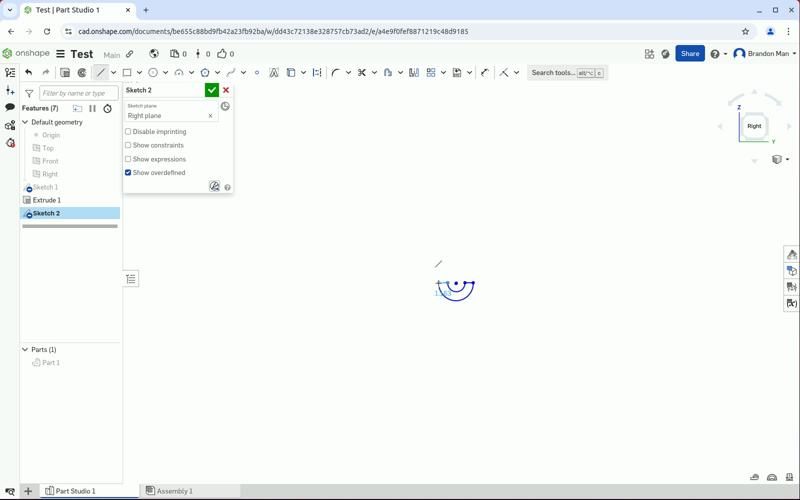
scroll(6)
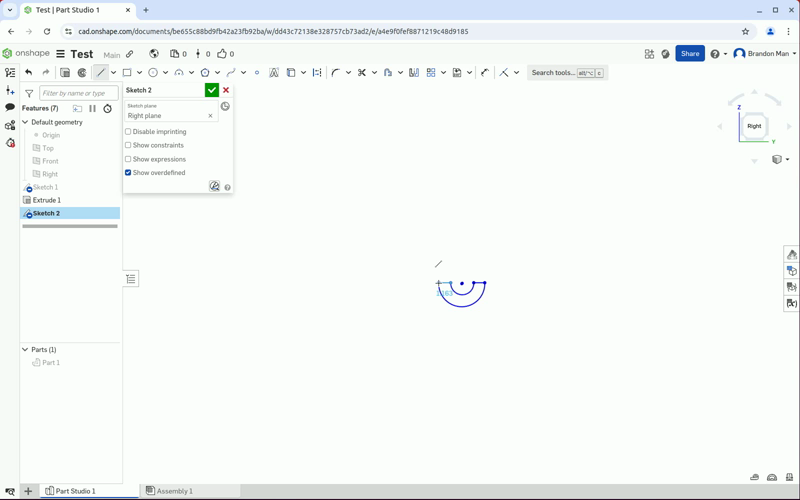
scroll(6)
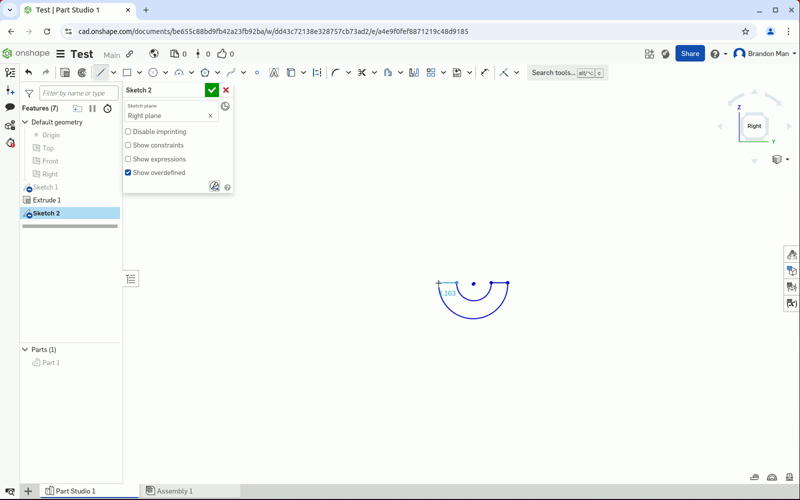
scroll(6)
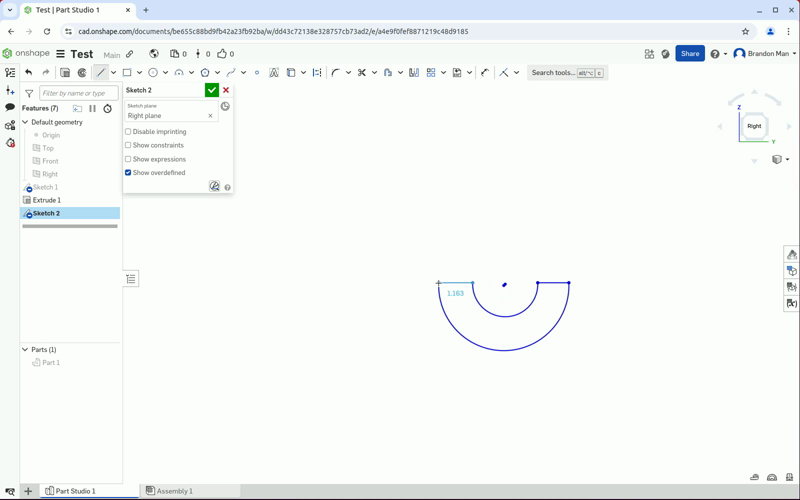
scroll(6)
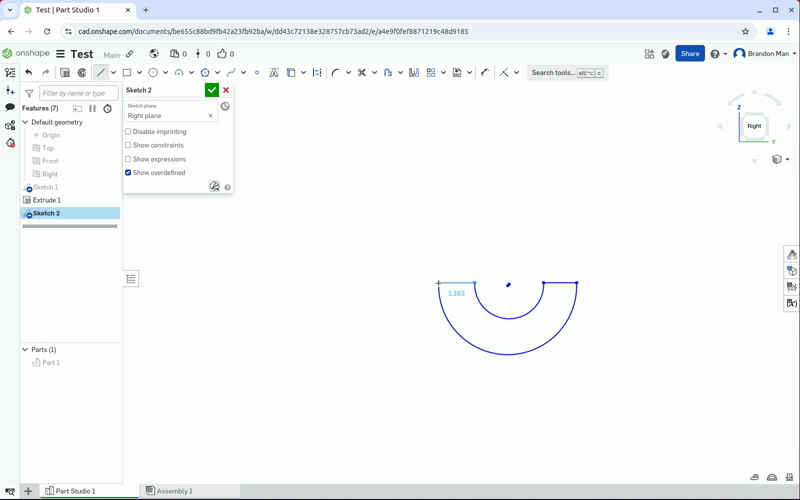
scroll(6)
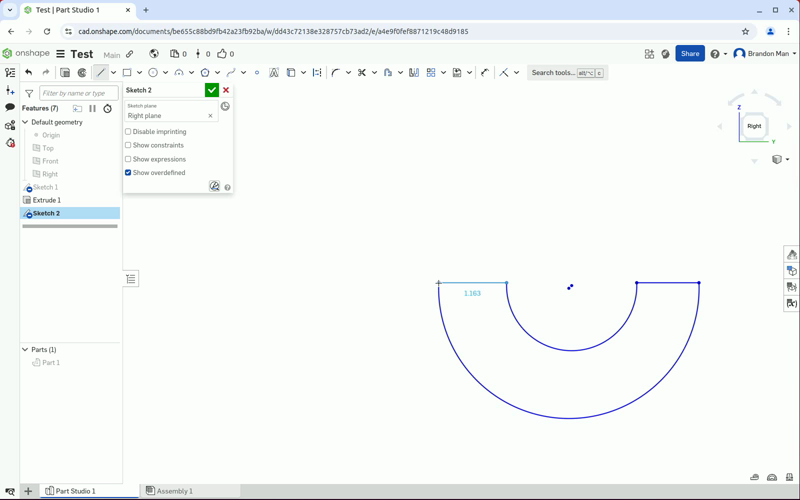
key_up(shift)
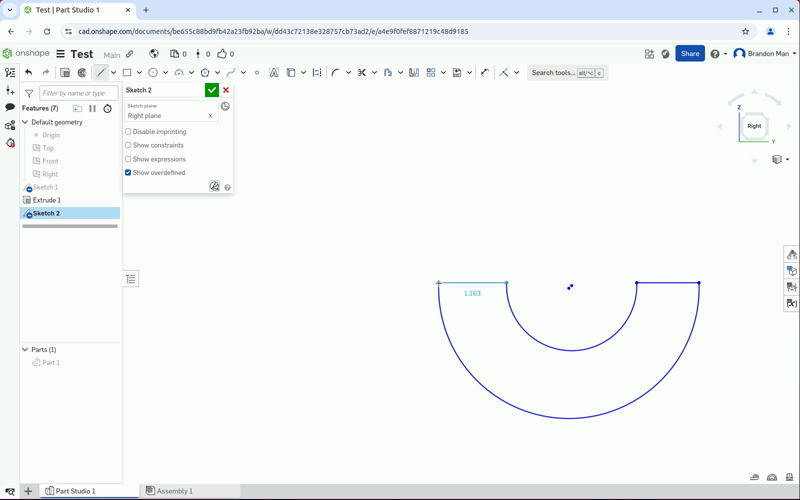
click(438, 282)
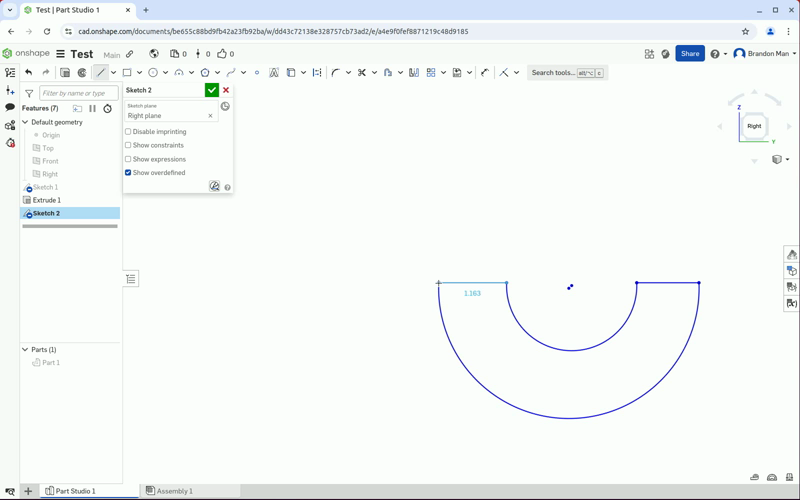
scroll(-6)
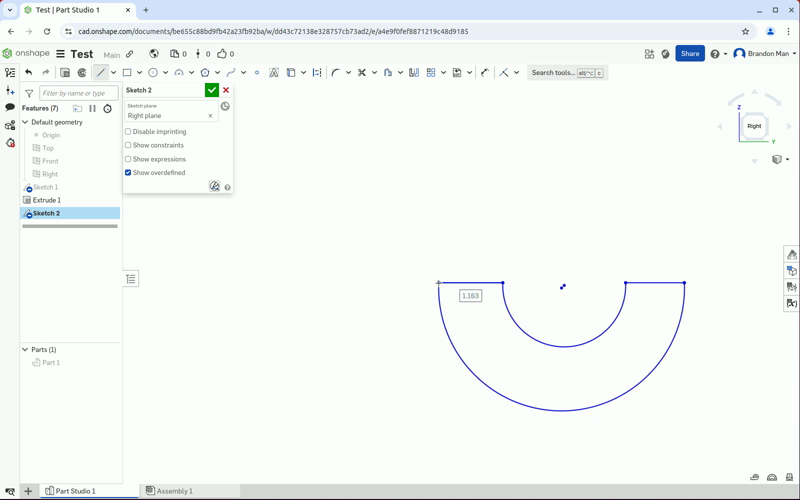
scroll(-6)
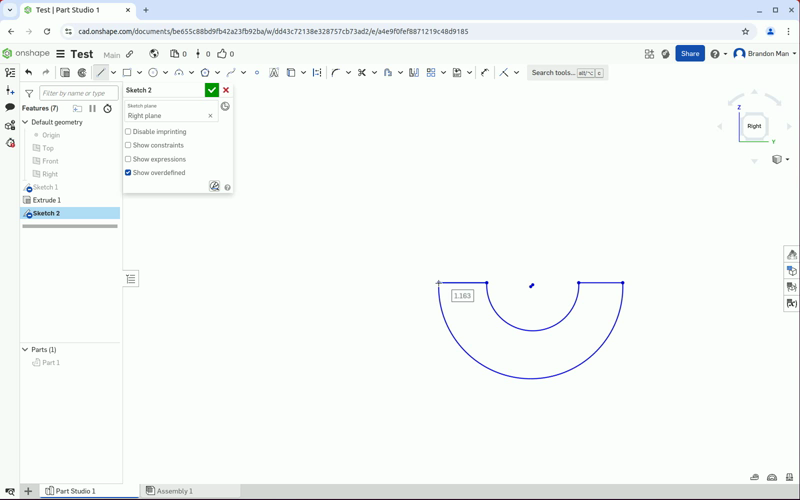
scroll(-6)
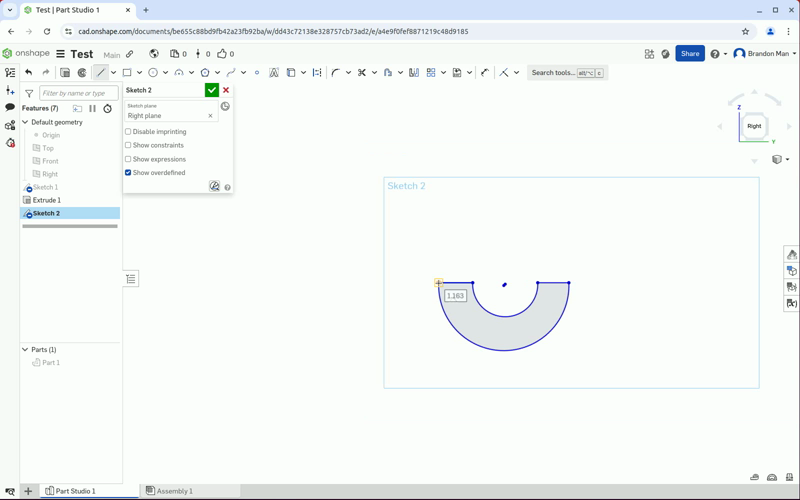
scroll(-6)
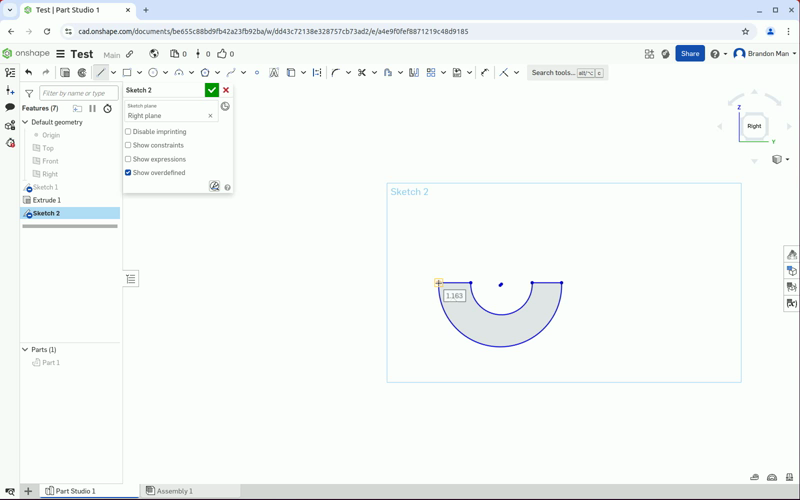
scroll(-6)
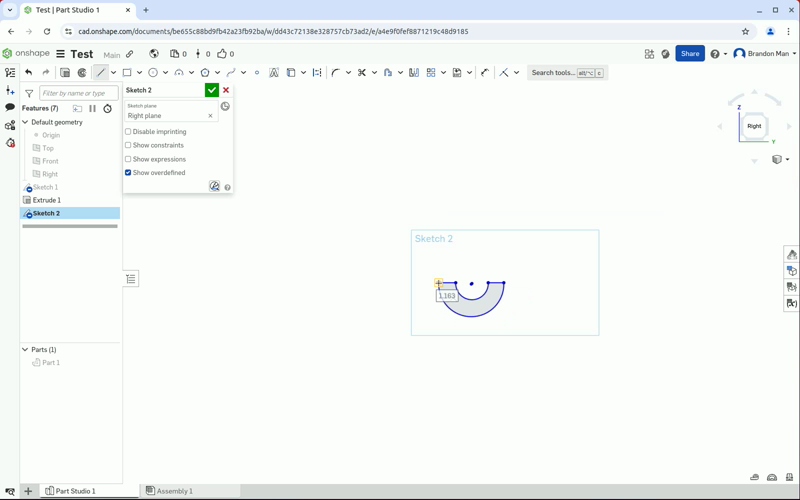
scroll(-6)
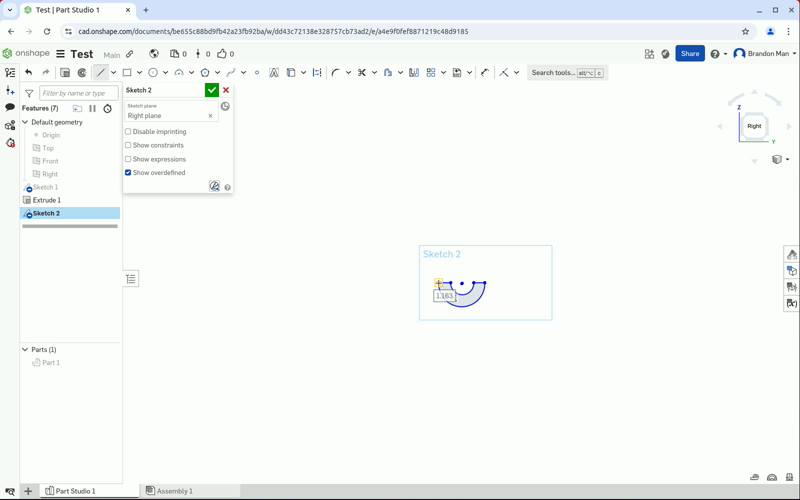
scroll(-6)
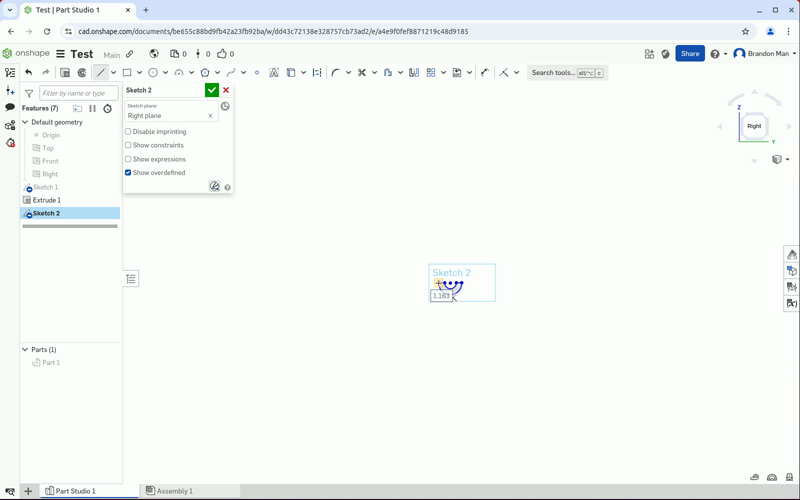
key(esc)
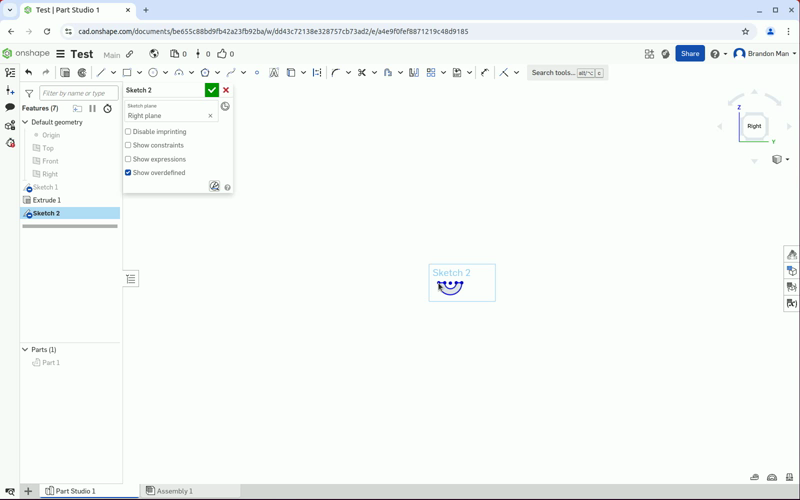
mouse_move(457, 288)
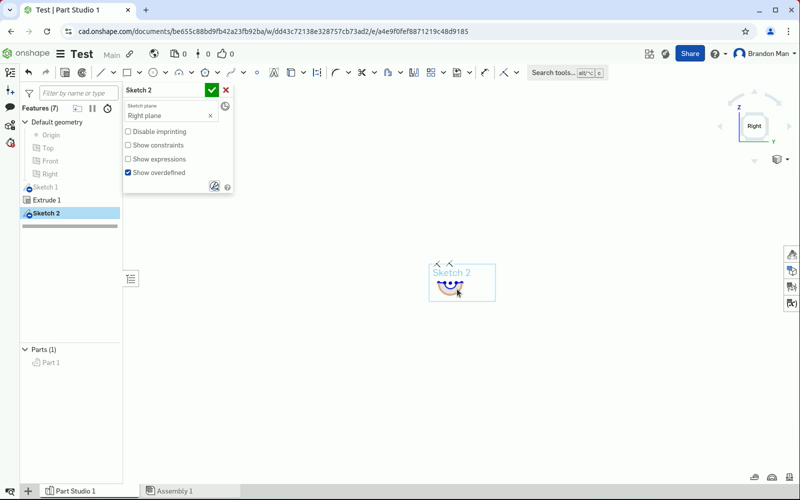
scroll(6)
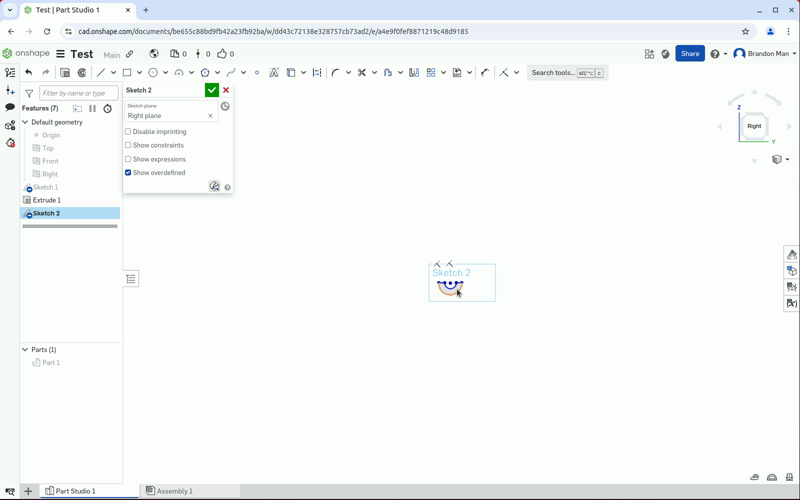
scroll(6)
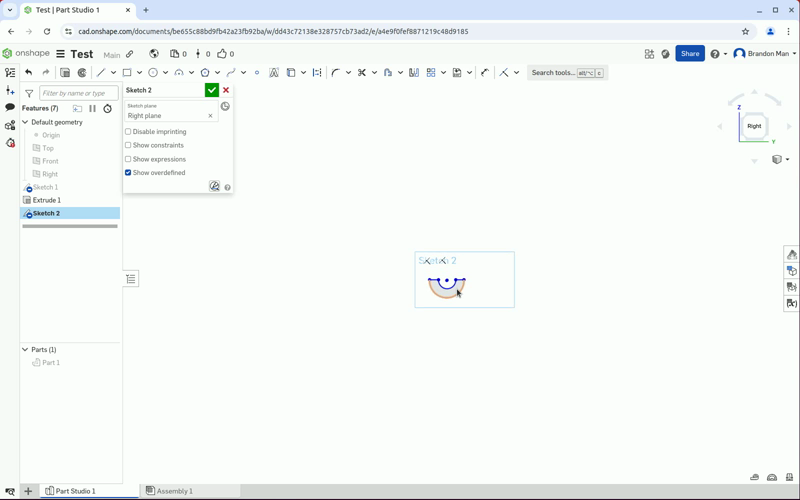
scroll(6)
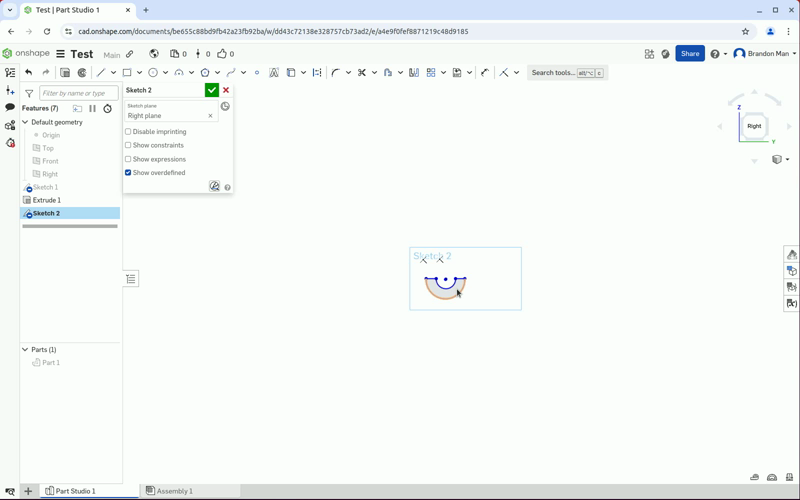
scroll(6)
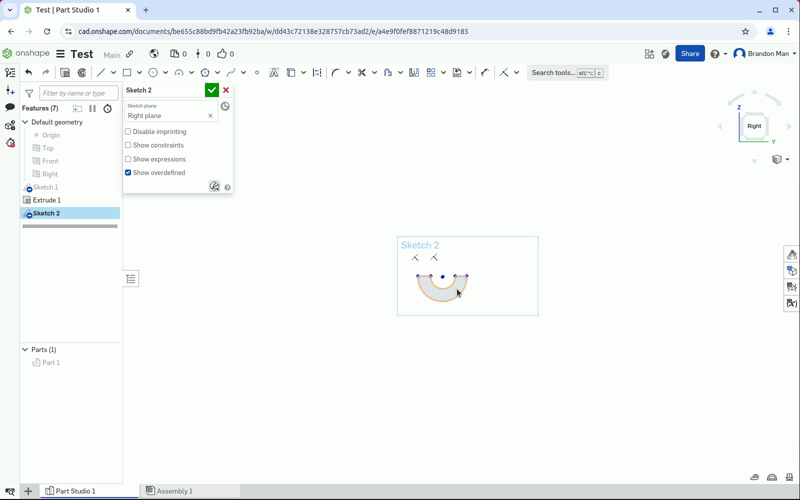
scroll(6)
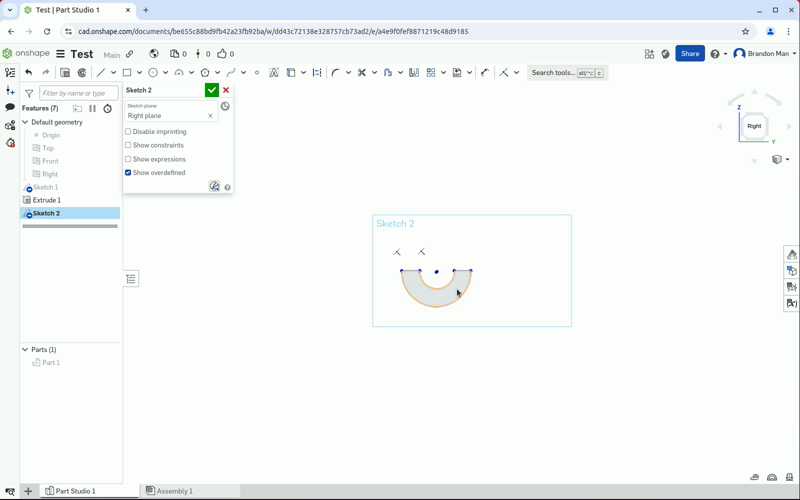
scroll(6)
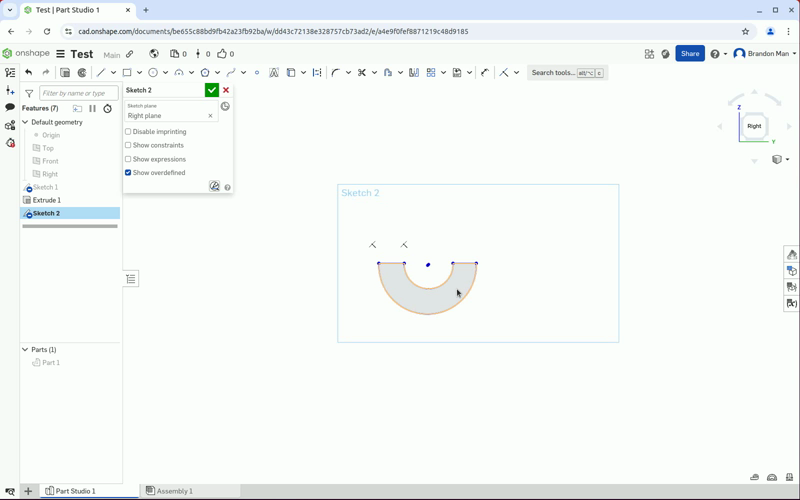
scroll(6)
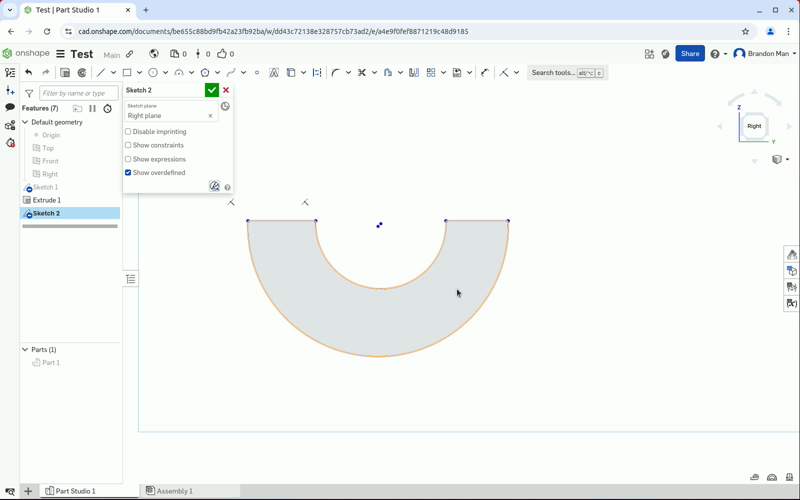
click(457, 288)
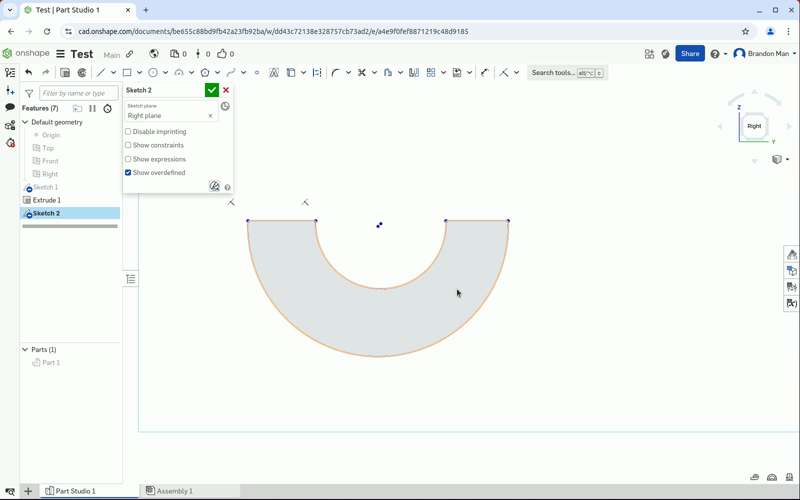
scroll(-6)
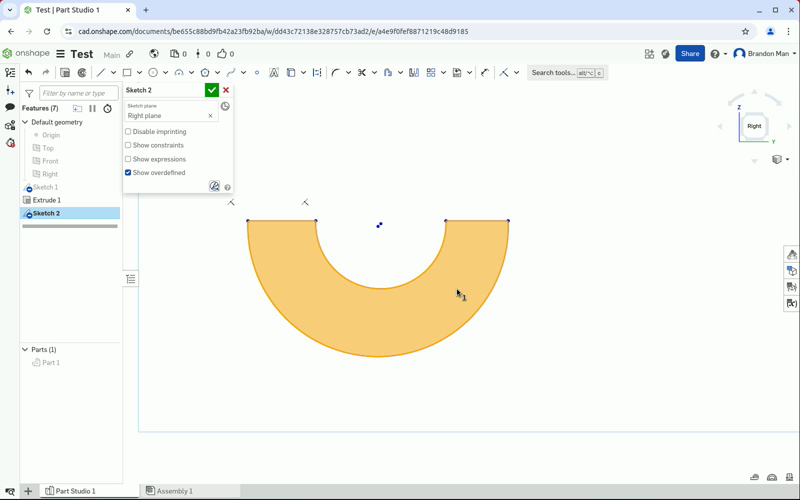
scroll(-6)
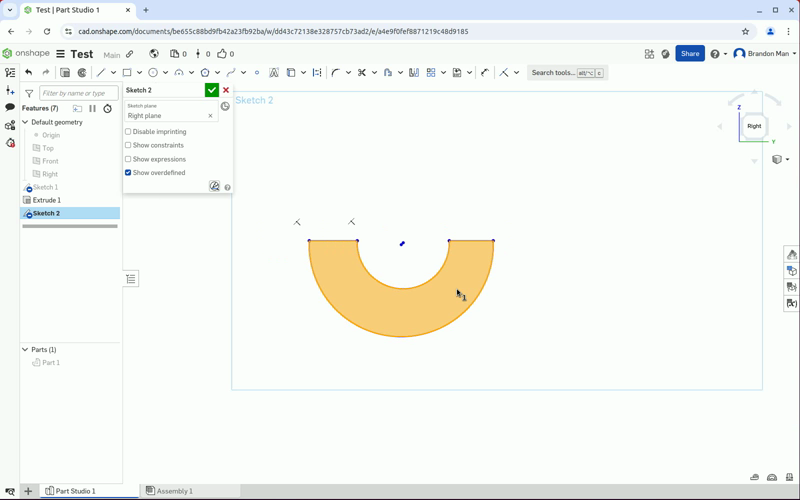
scroll(-6)
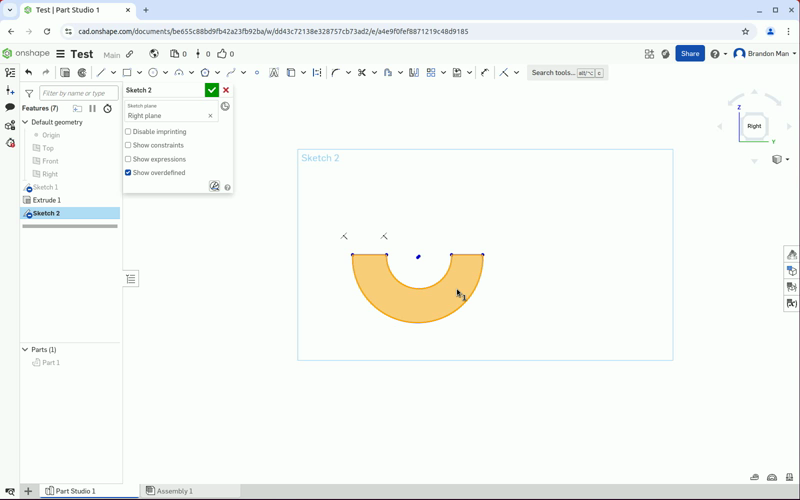
scroll(-6)
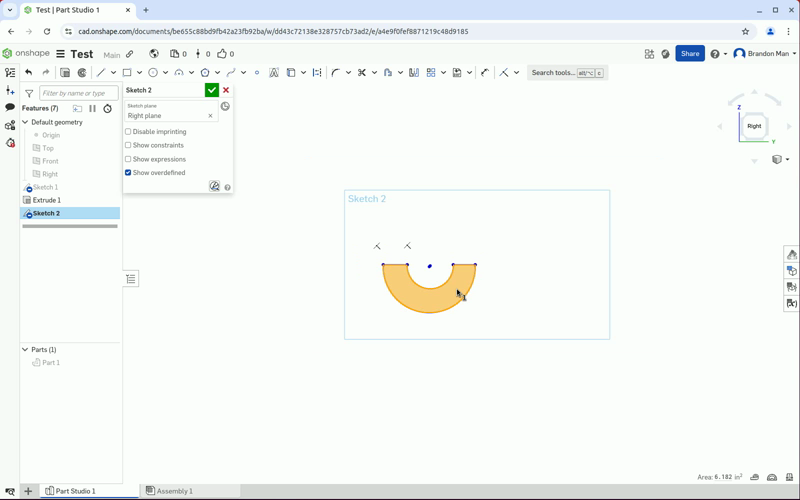
scroll(-6)
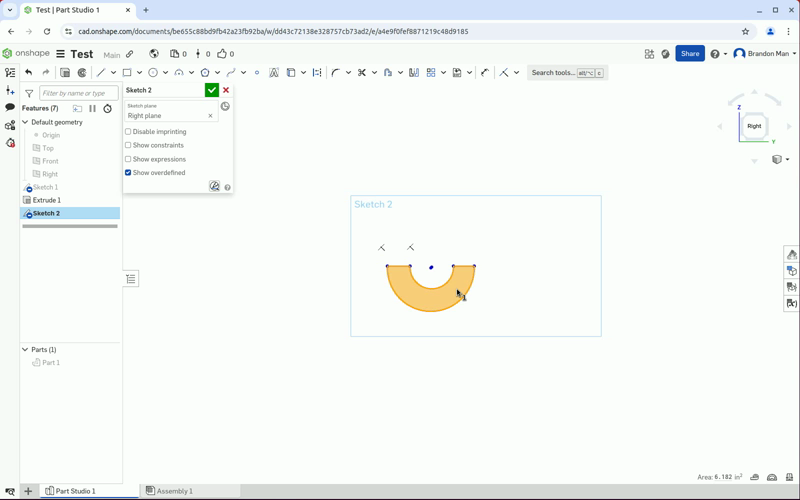
scroll(-6)
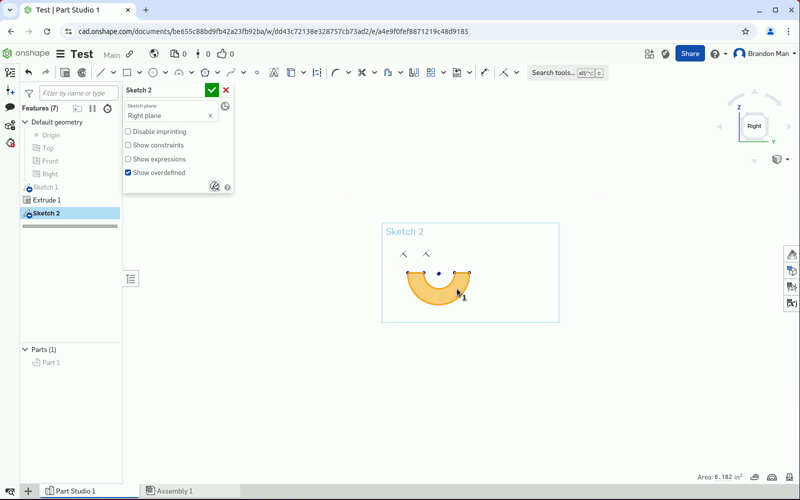
scroll(-6)
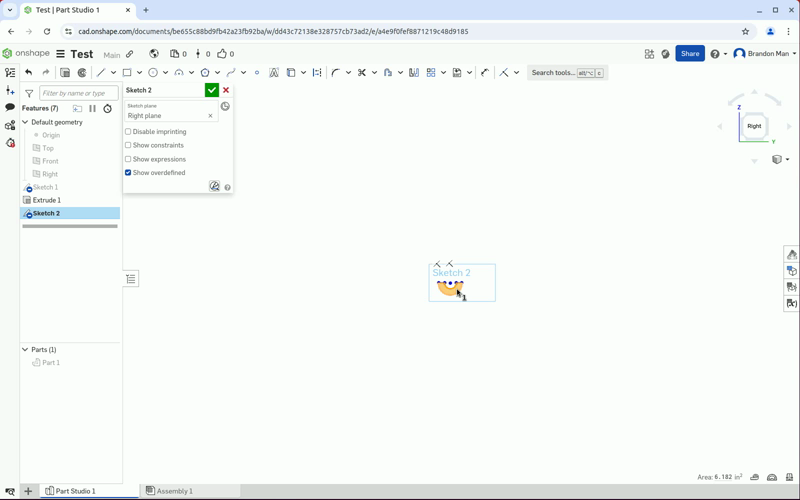
mouse_move(73, 352)
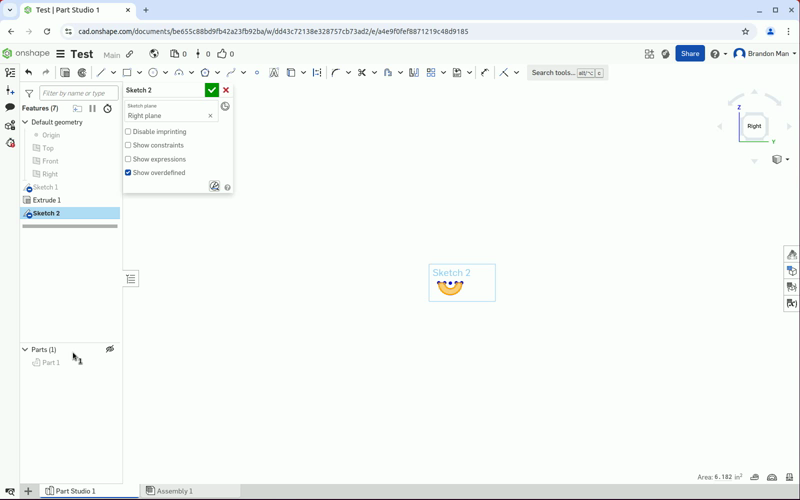
key(shift+y)
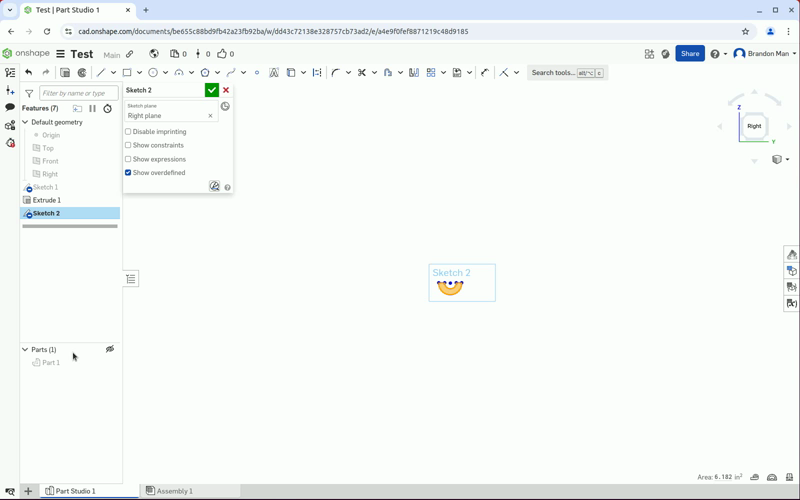
key(shift+e)
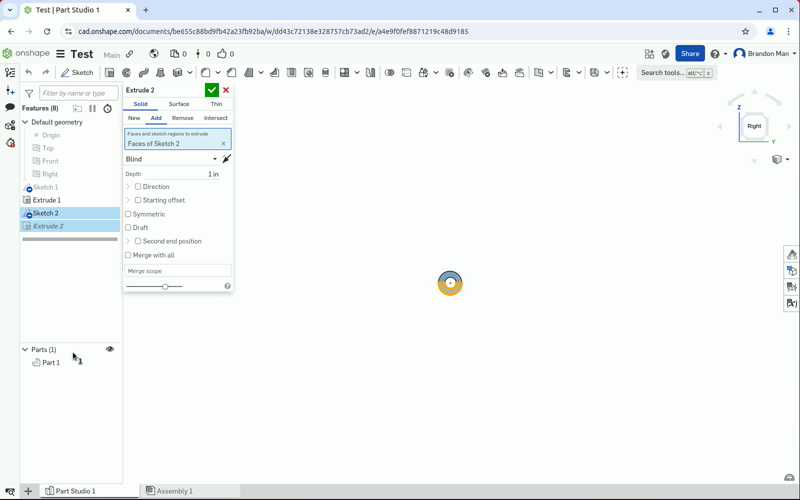
mouse_move(143, 106)
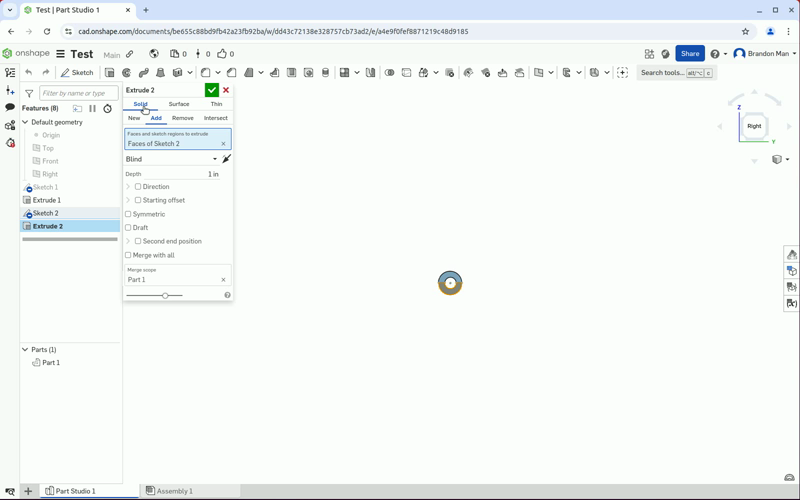
click(143, 106)
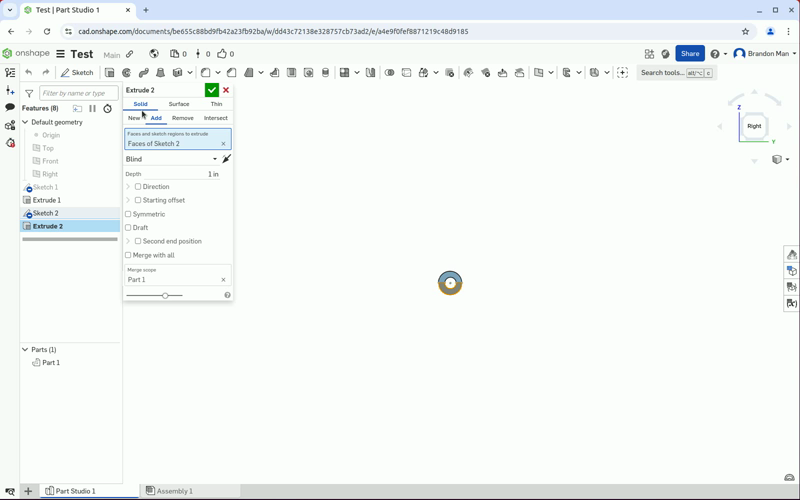
mouse_move(137, 120)
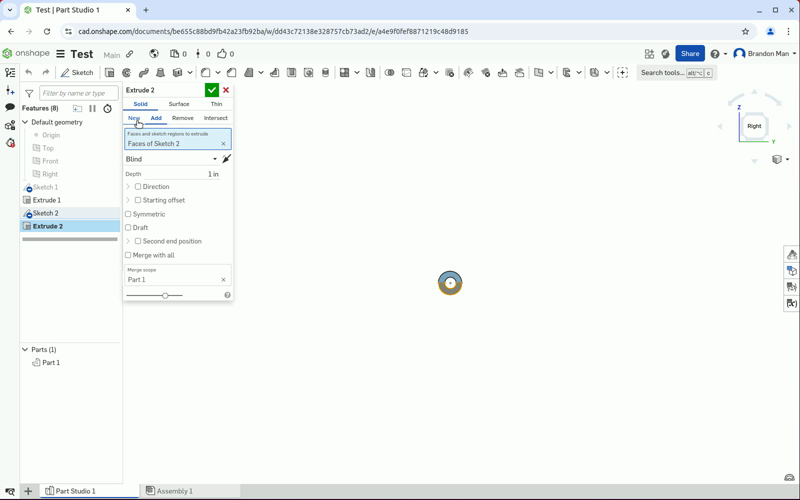
click(137, 120)
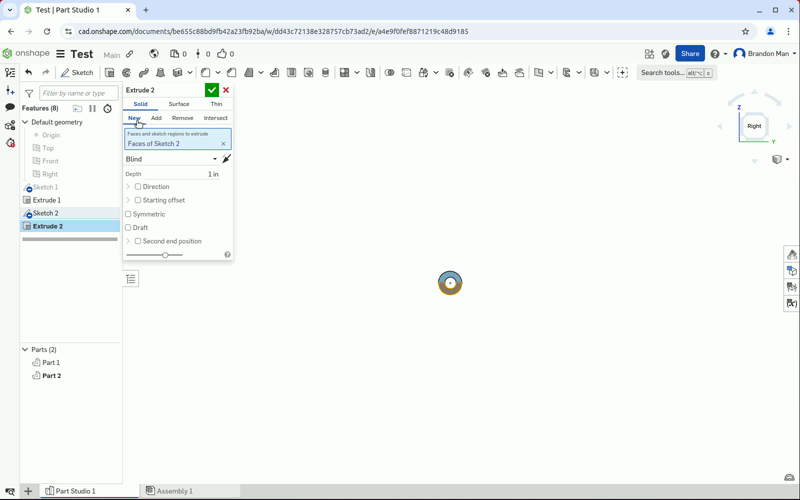
key(tab, 4)
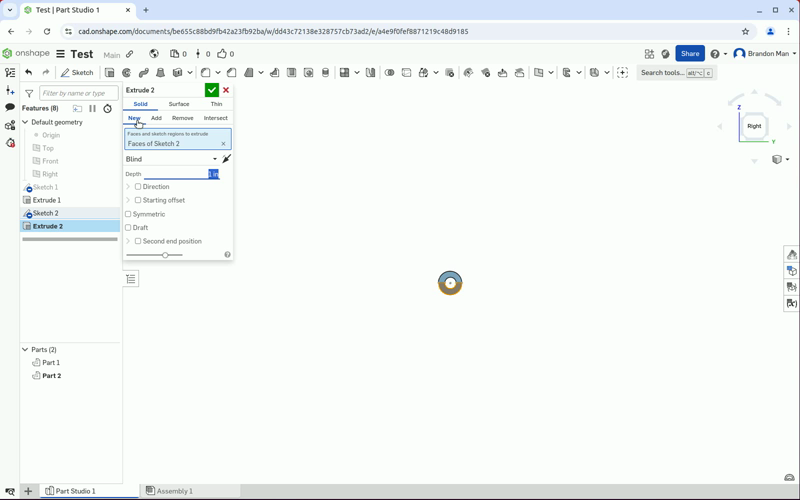
text(1.926)
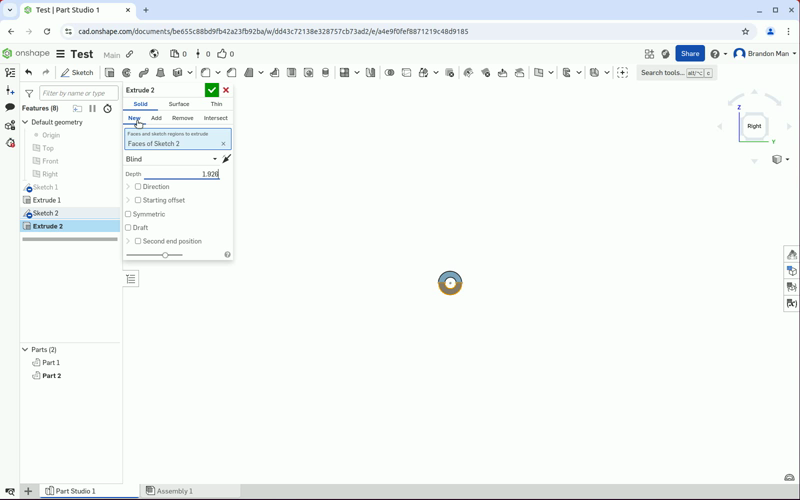
key(tab, 3)
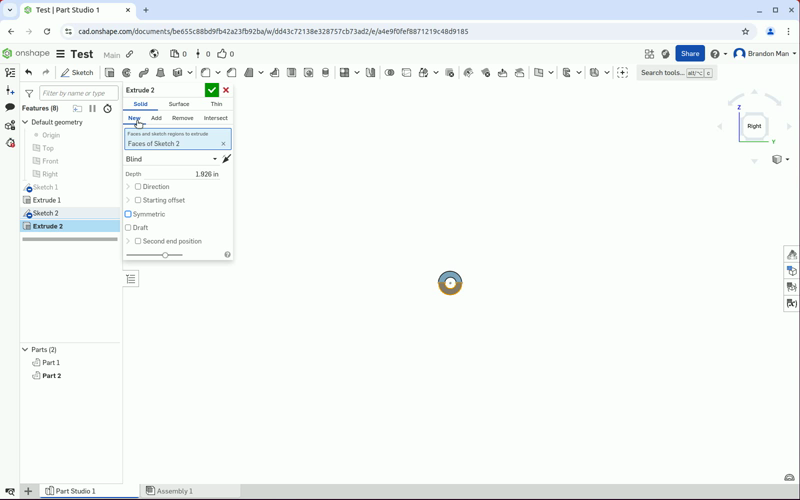
key(space)
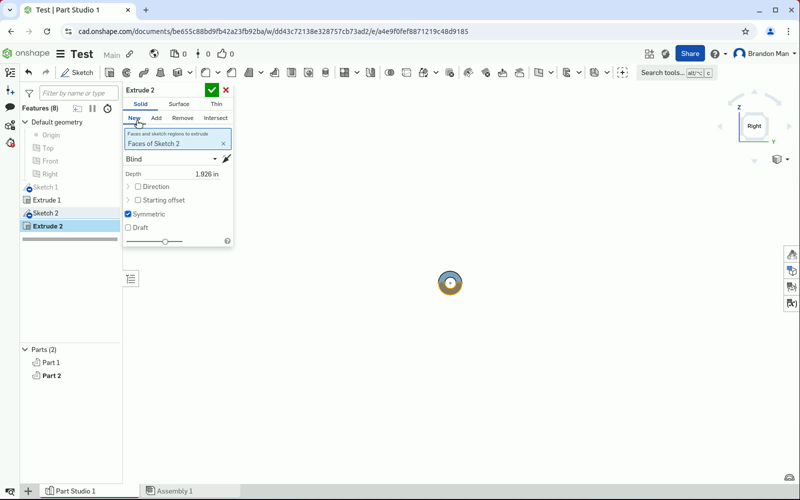
key(enter)
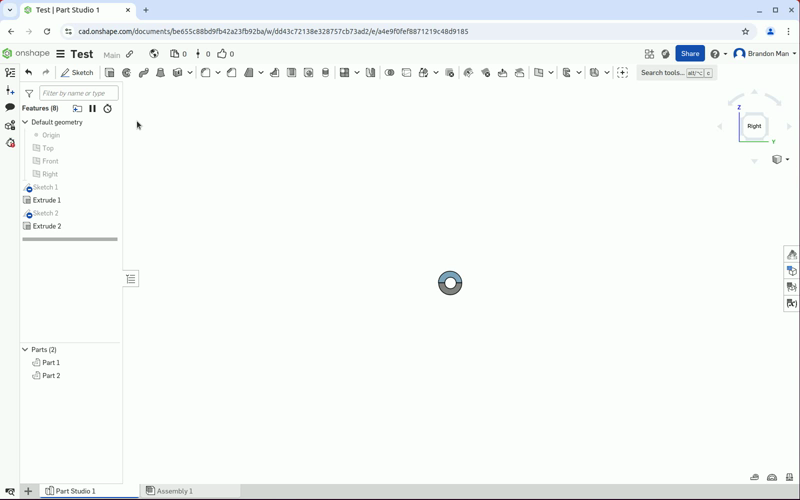
key(shift+h)
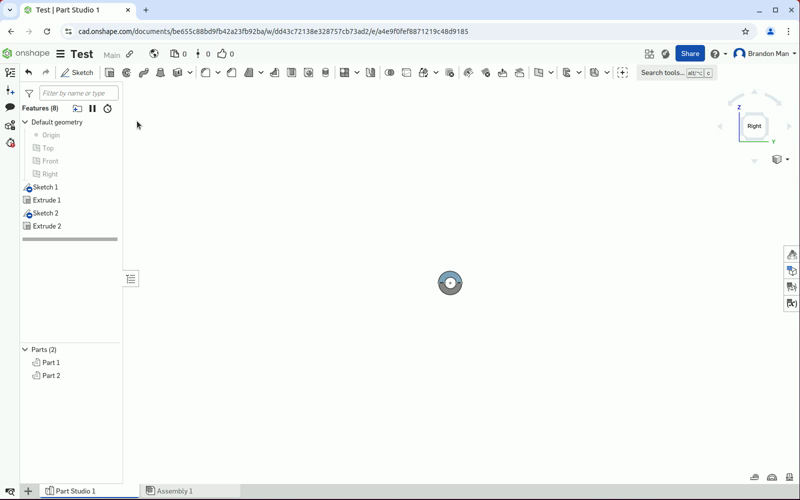
key(shift+h)
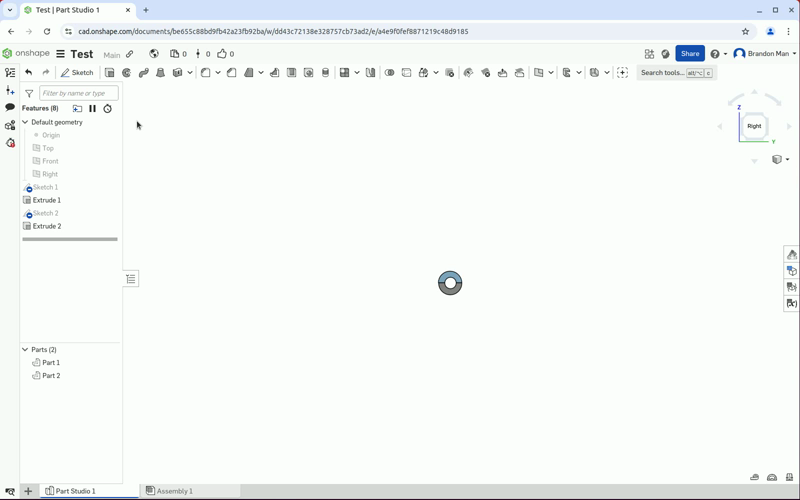
mouse_move(73, 189)
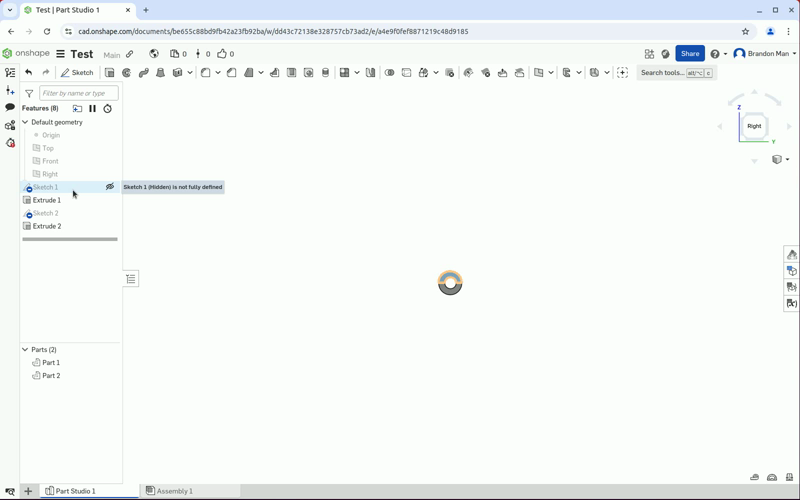
click(73, 189)
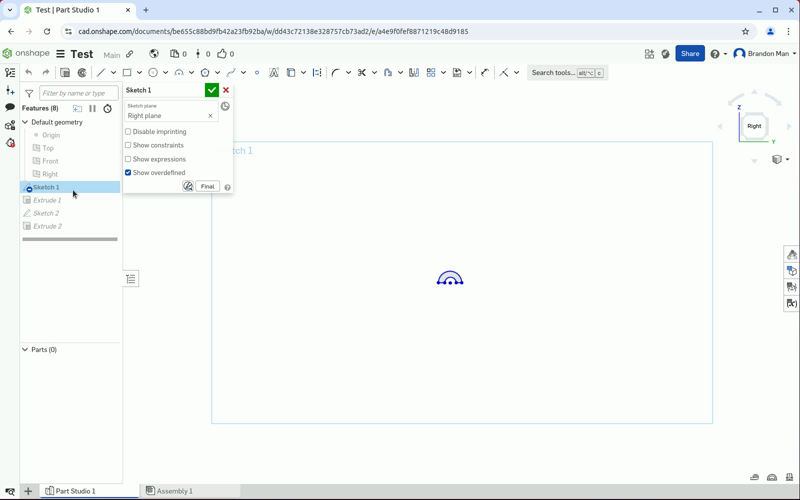
mouse_move(229, 92)
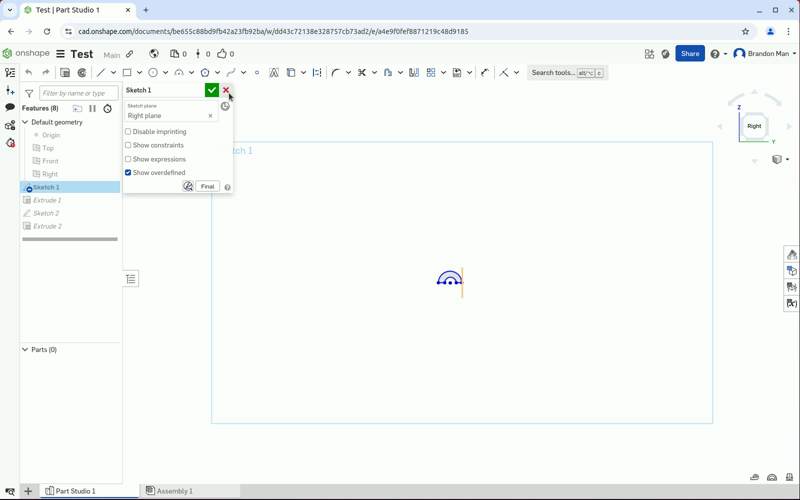
click(229, 92)
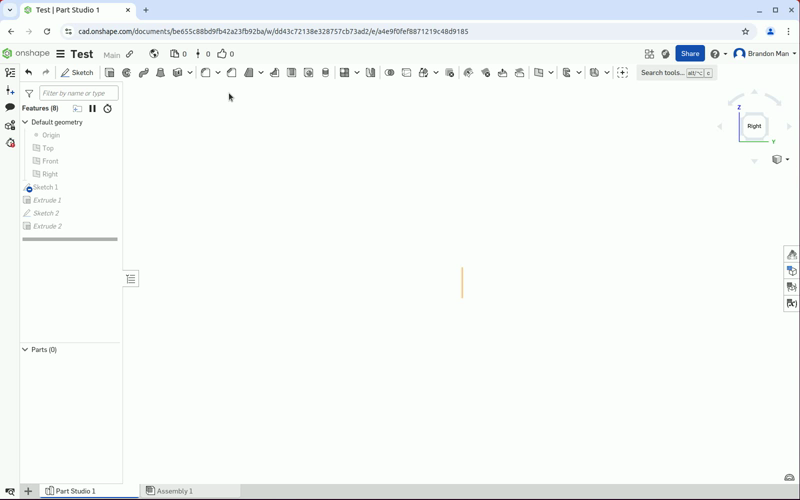
mouse_move(73, 352)
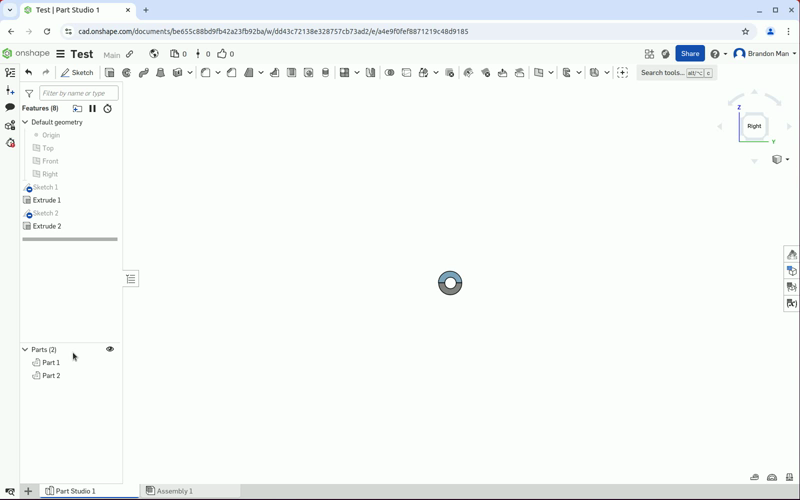
key(y)
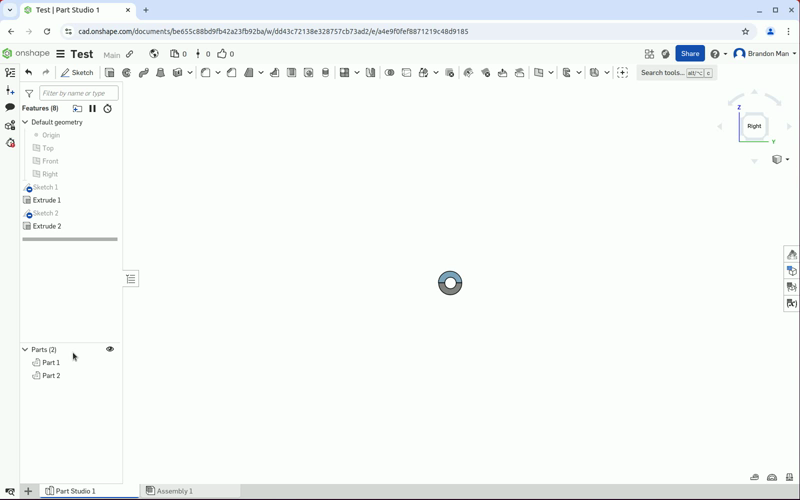
key(shift+p)
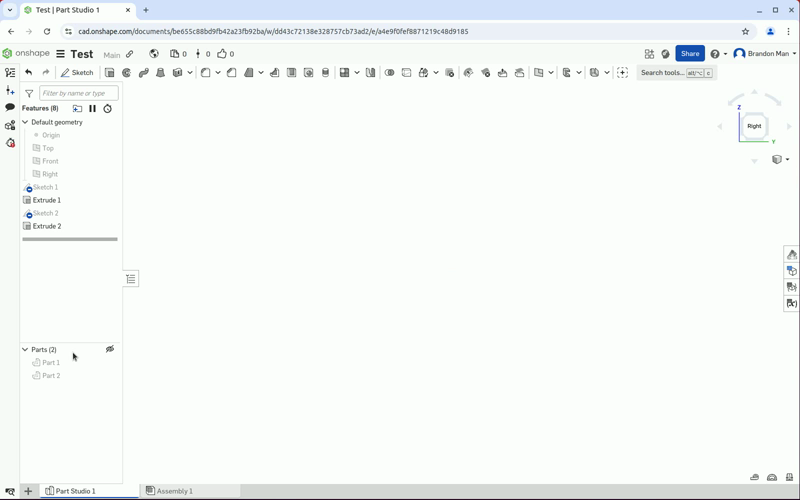
key(space)
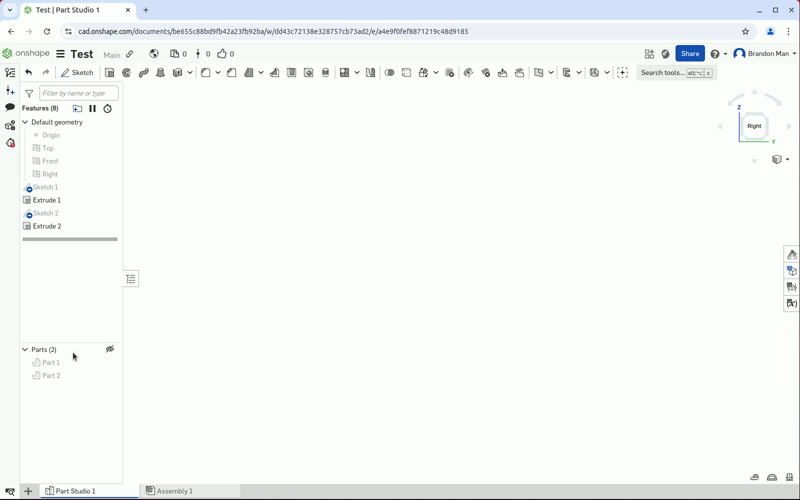
key_down(shift)
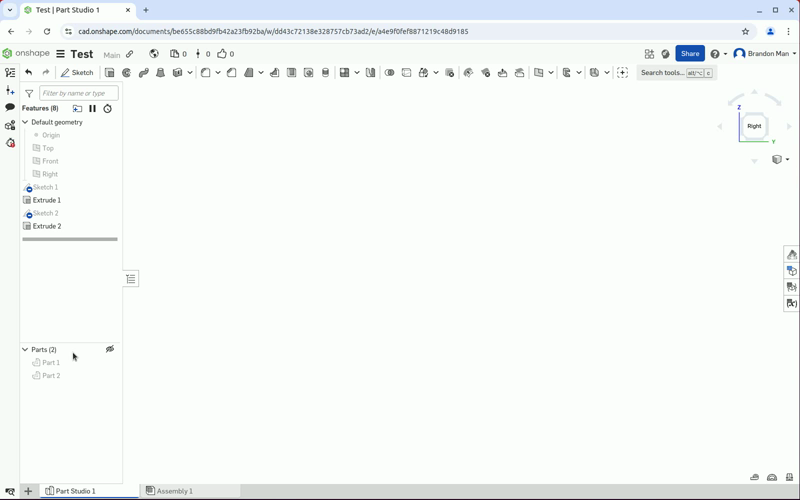
key(right)
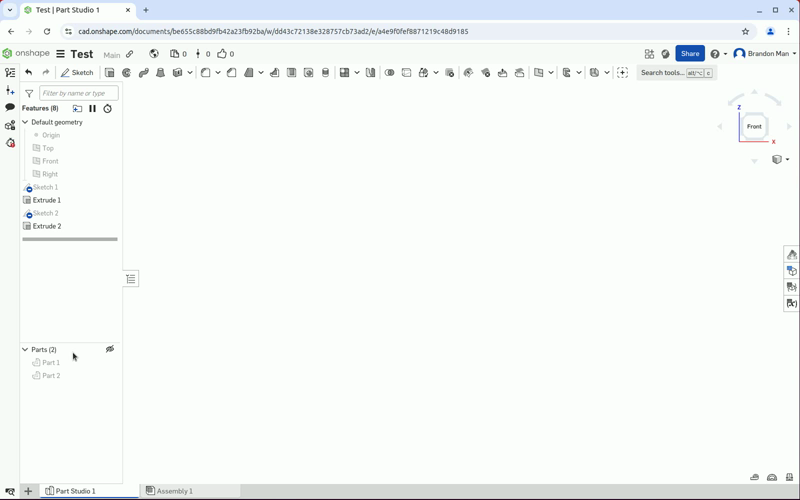
key_up(shift)
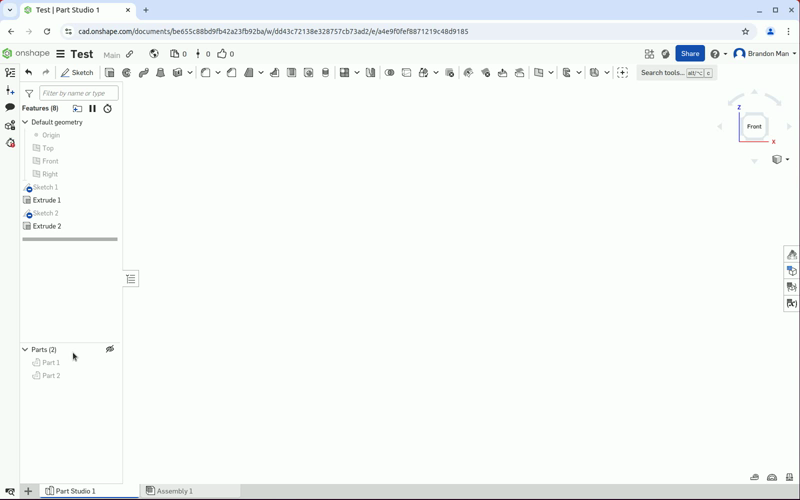
mouse_move(73, 352)
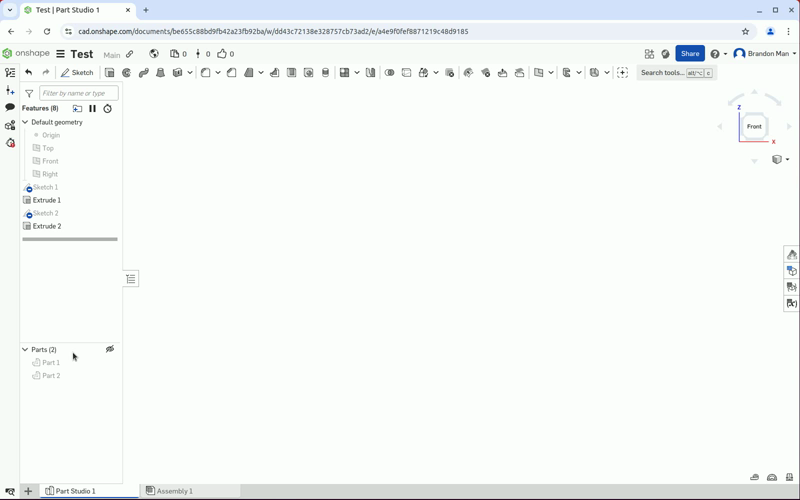
key(shift+y)
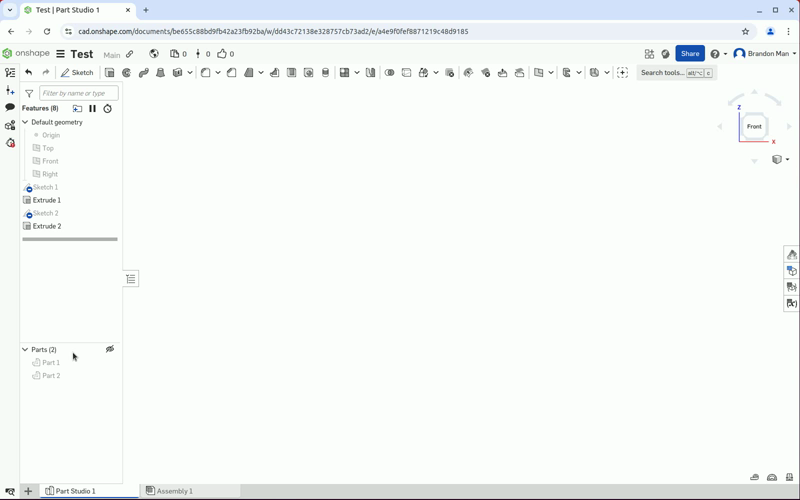
key(shift+s)
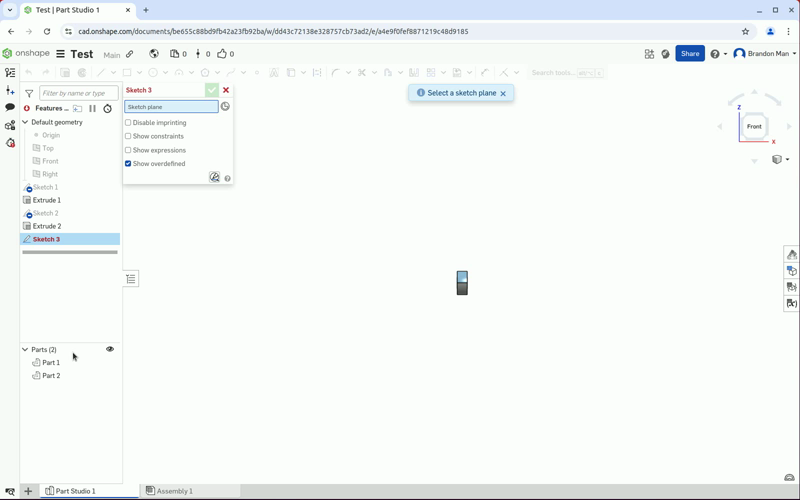
mouse_move(73, 163)
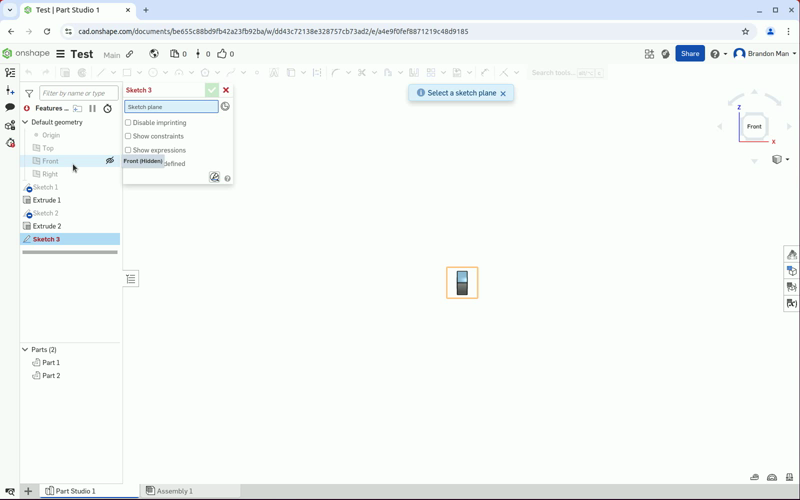
click(73, 163)
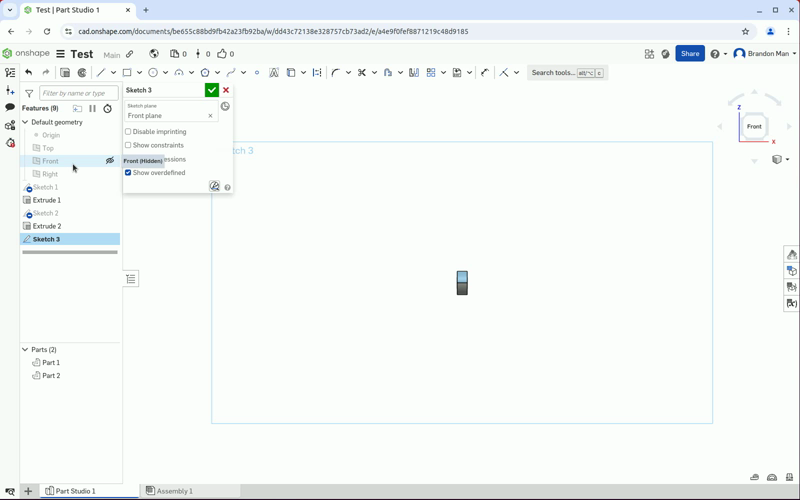
mouse_move(73, 352)
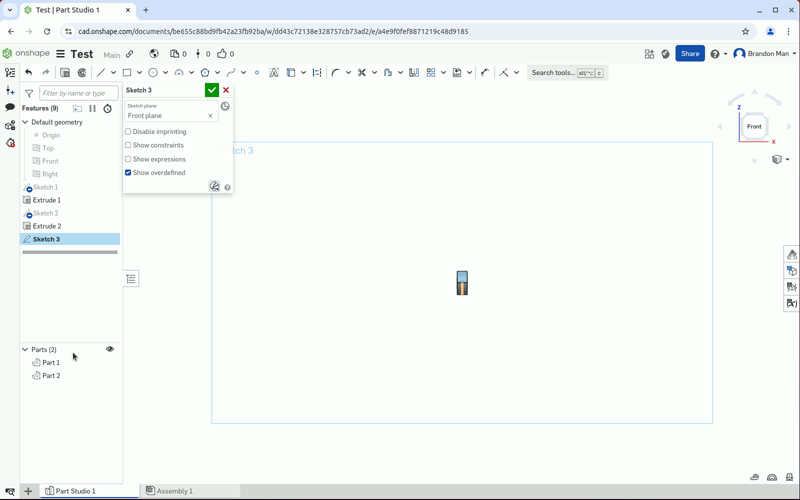
key(y)
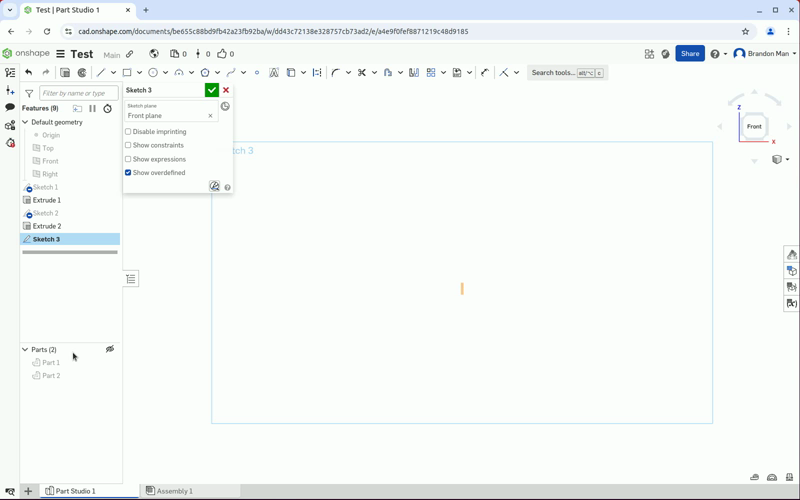
key(l)
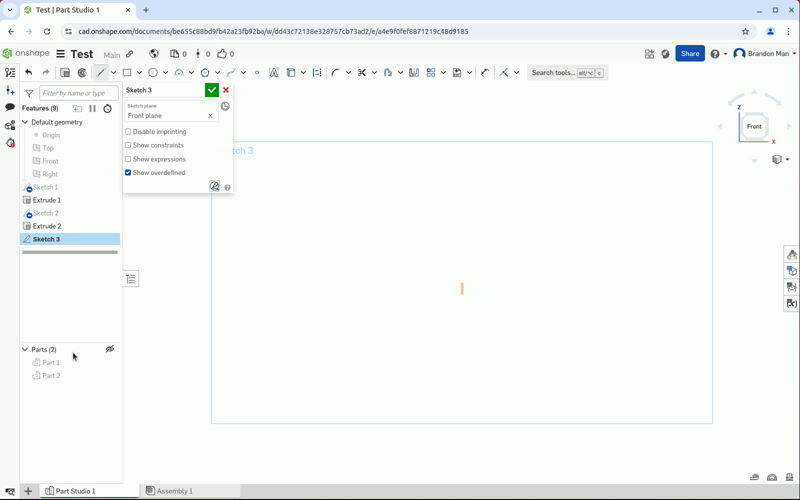
key_down(shift)
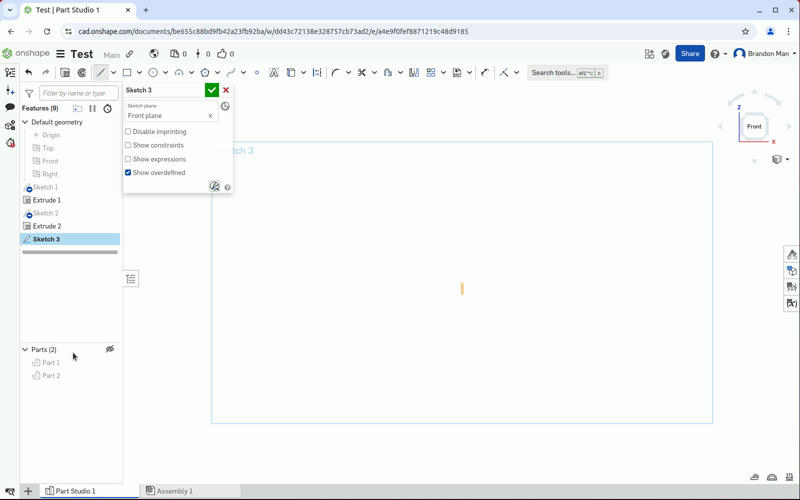
mouse_move(397, 282)
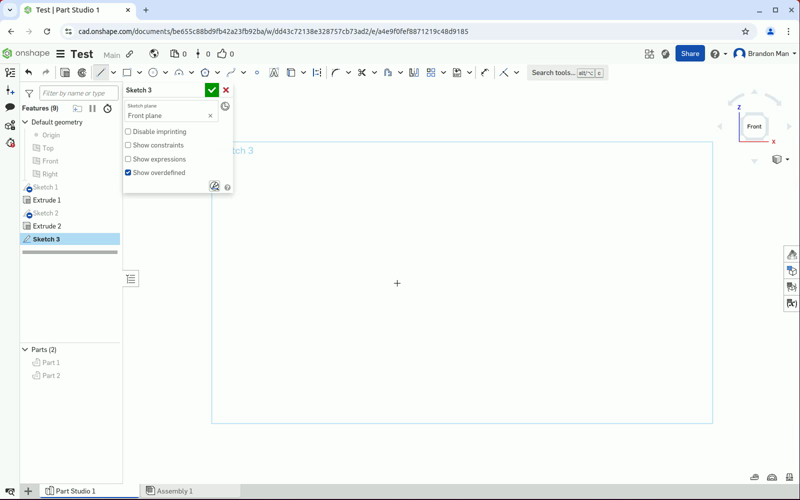
click(397, 282)
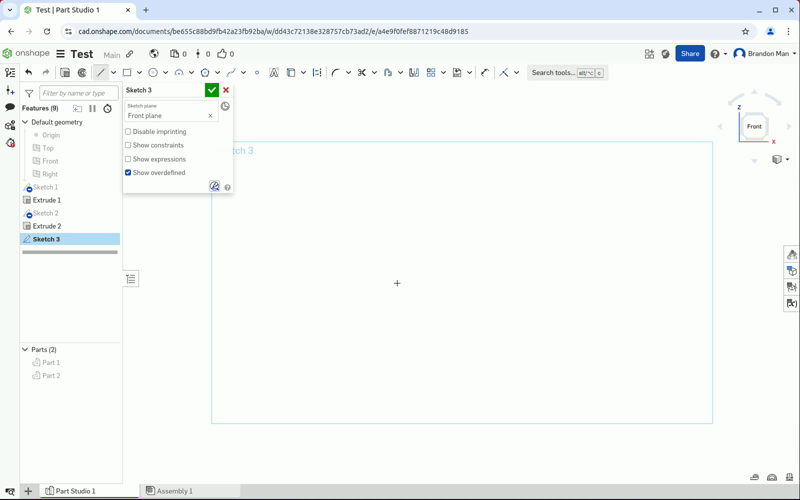
key_up(shift)
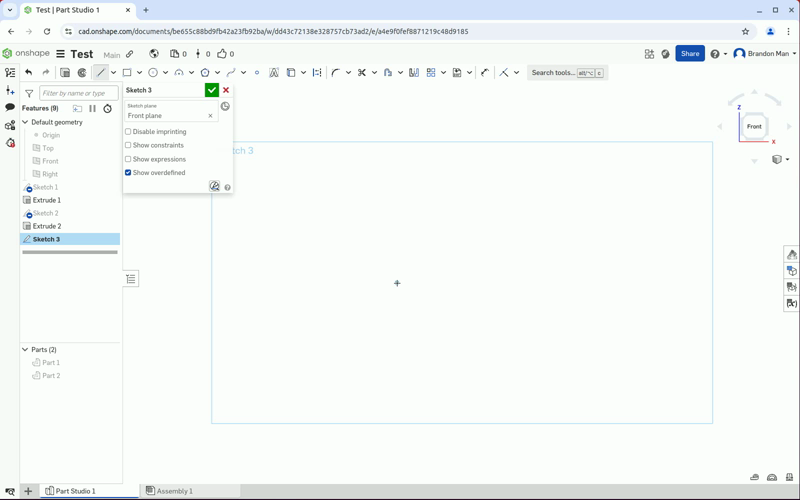
key_down(shift)
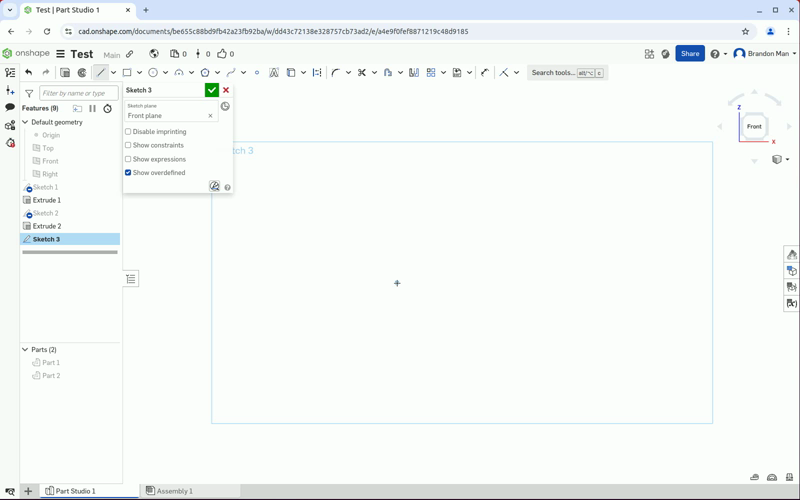
mouse_move(427, 282)
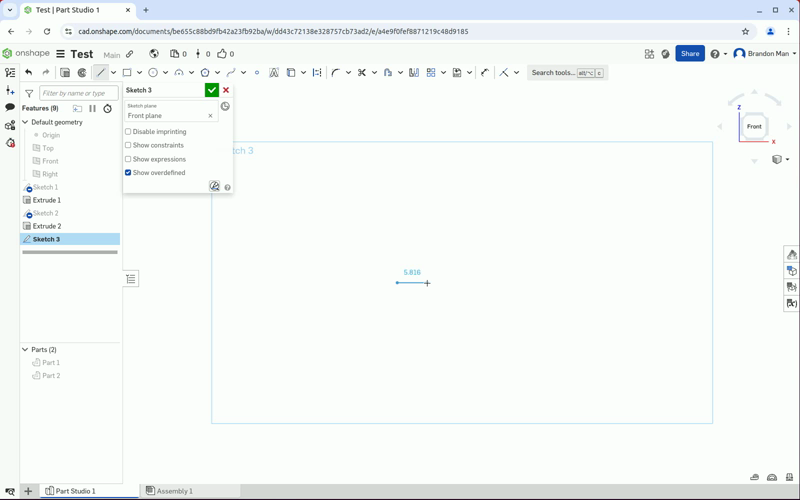
mouse_move(412, 282)
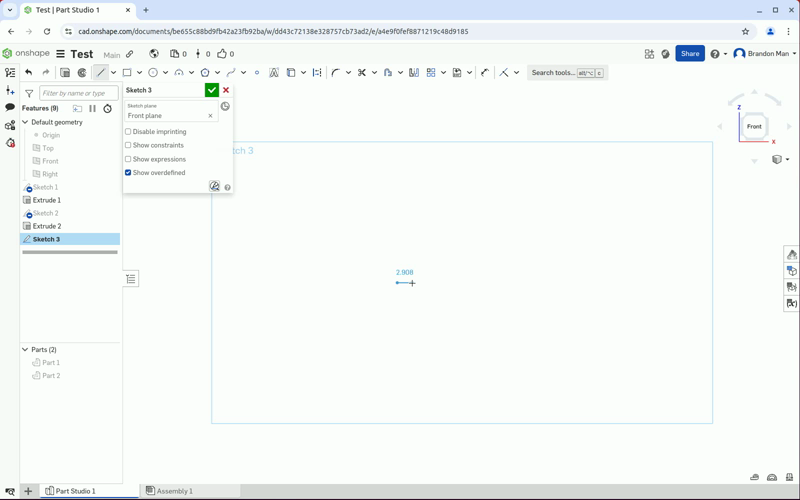
click(412, 282)
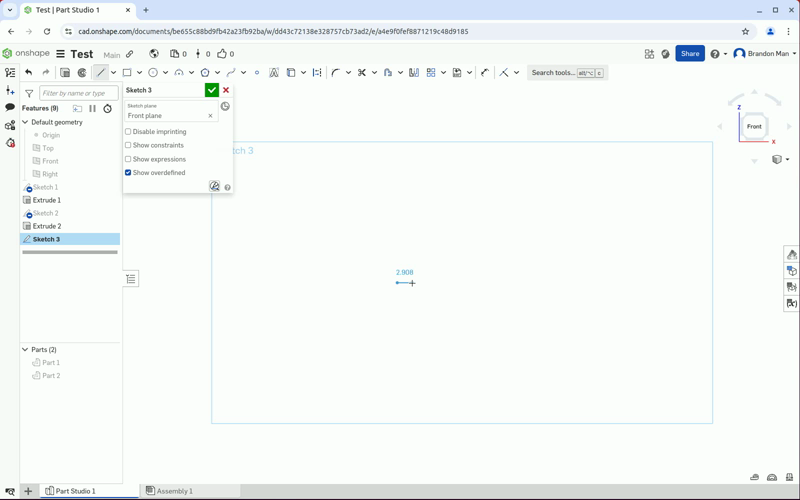
key_up(shift)
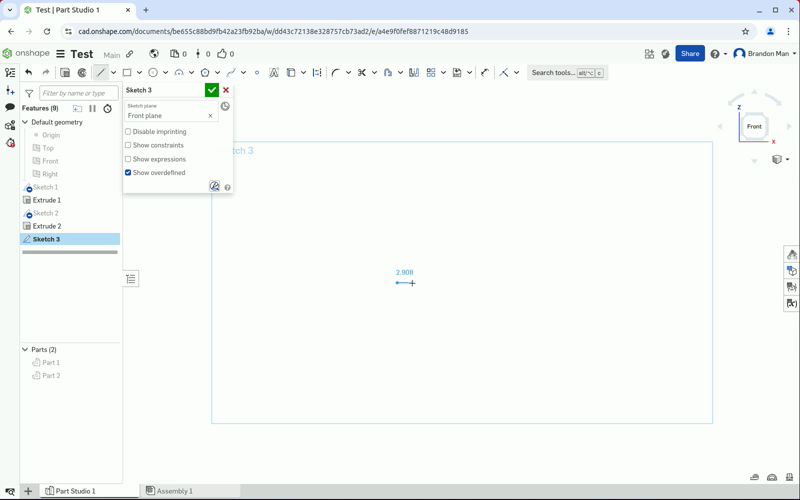
key(esc)
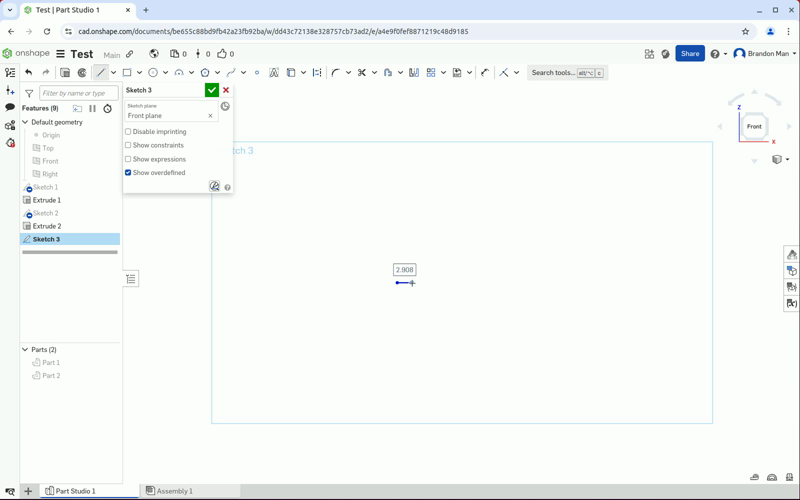
key(a)
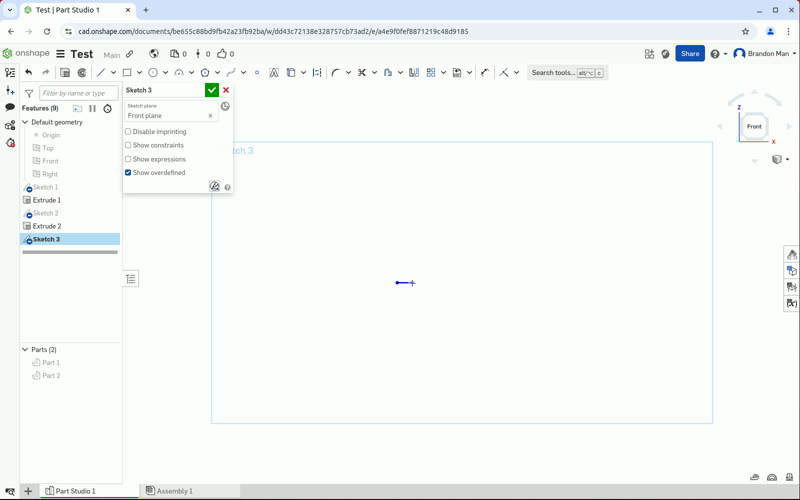
mouse_move(412, 282)
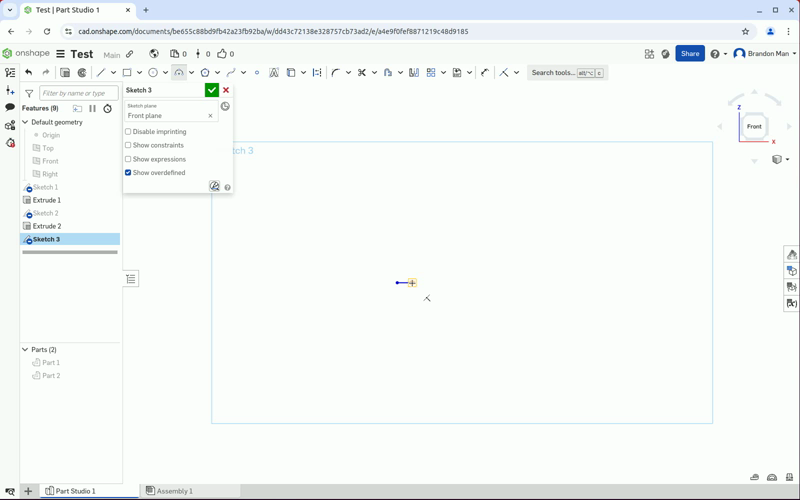
click(412, 282)
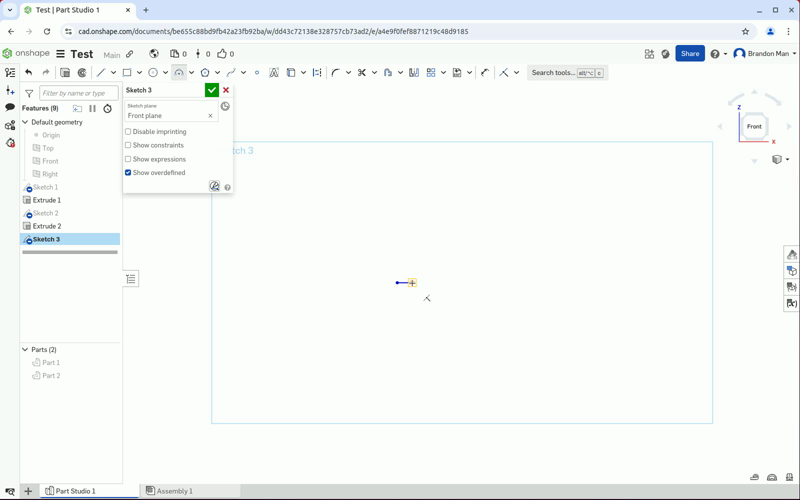
key_down(shift)
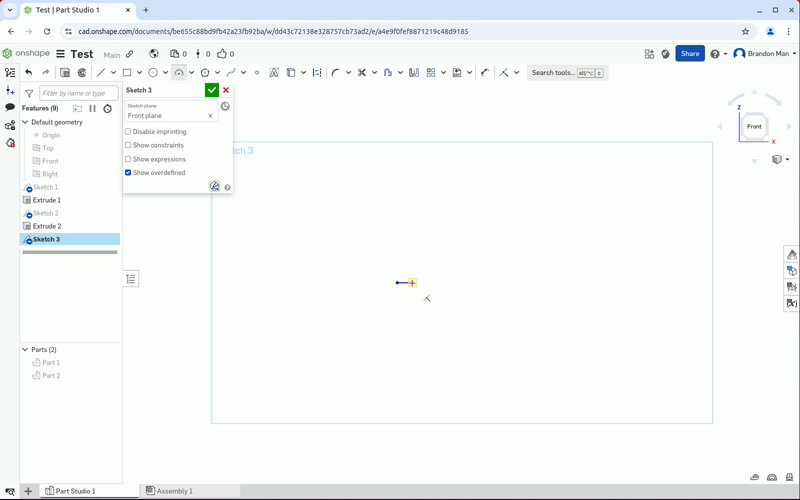
mouse_move(509, 282)
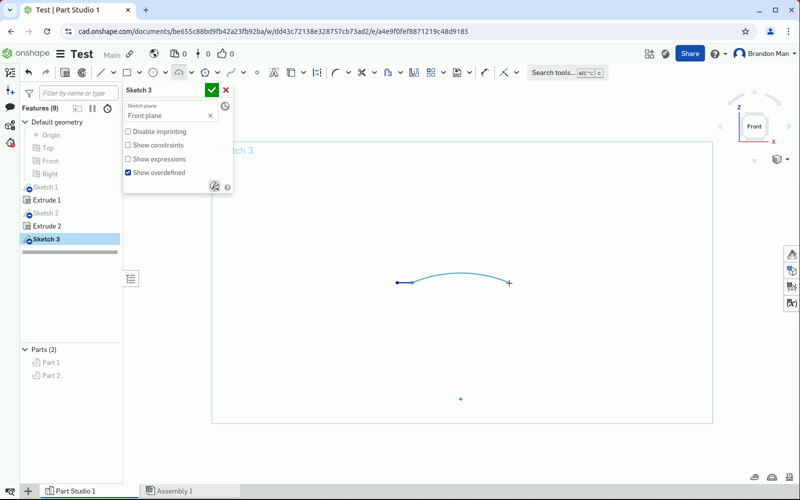
click(509, 282)
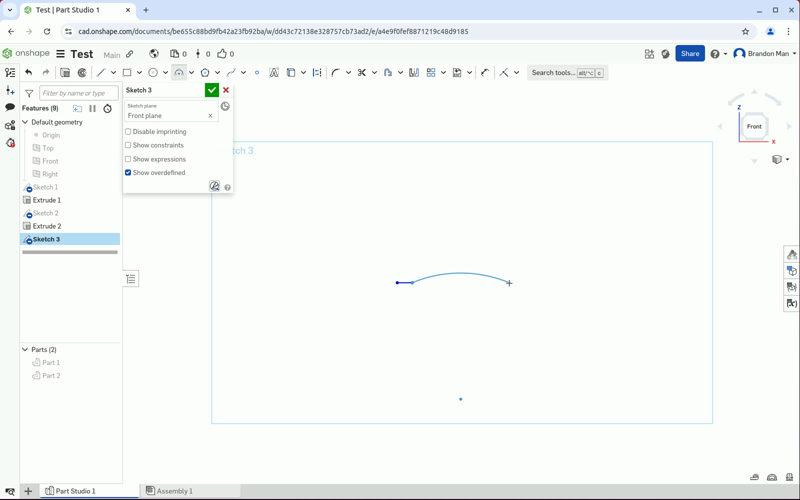
mouse_move(460, 234)
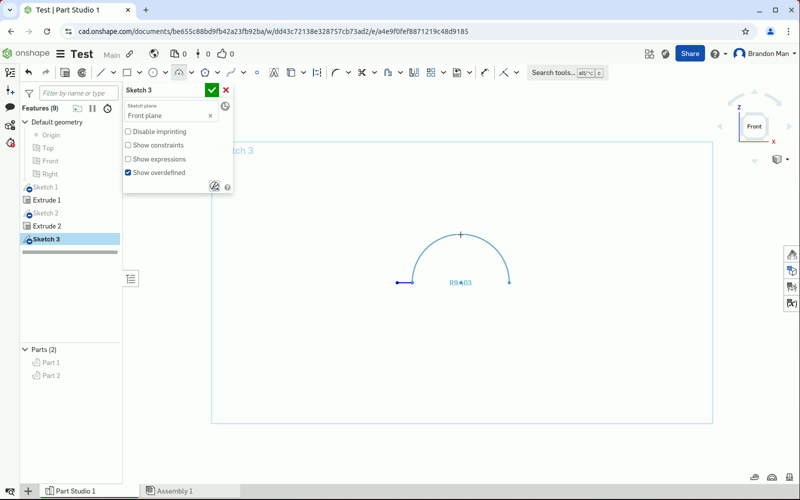
click(460, 234)
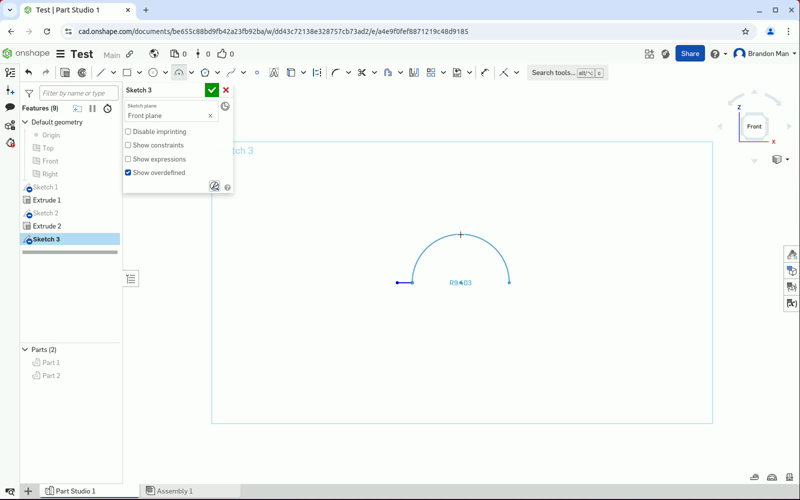
key_up(shift)
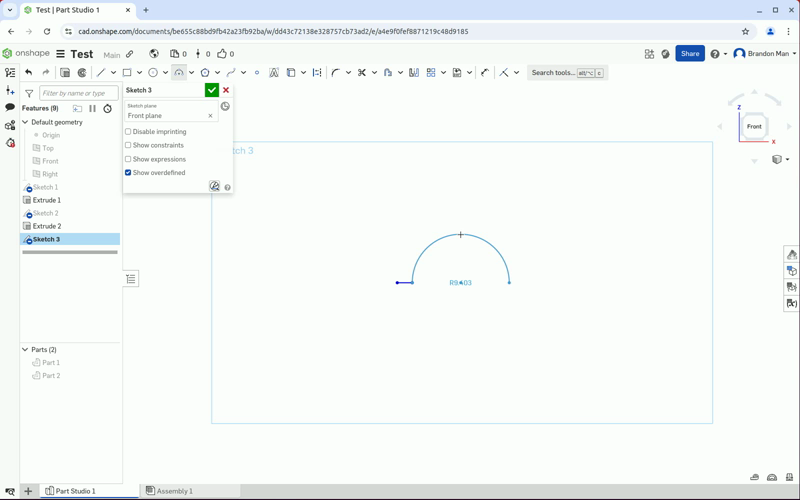
key(esc)
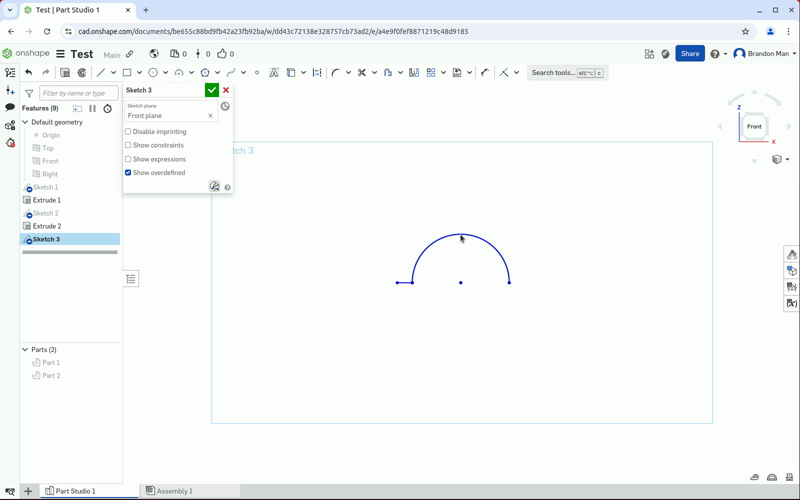
key(l)
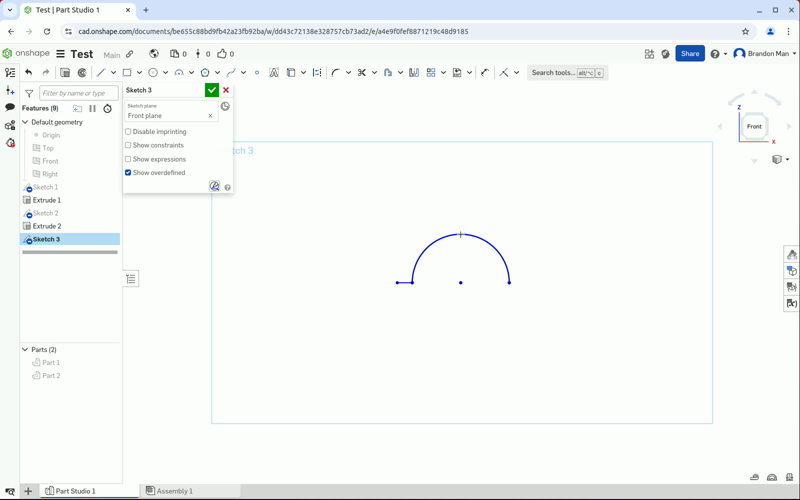
mouse_move(509, 282)
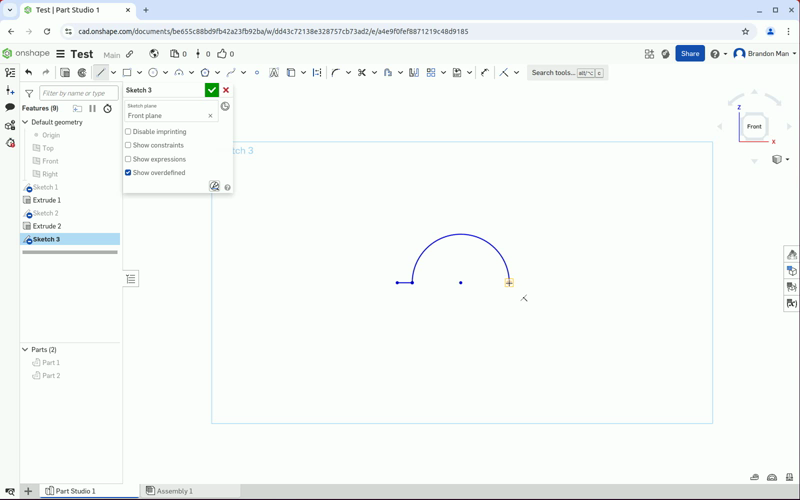
click(509, 282)
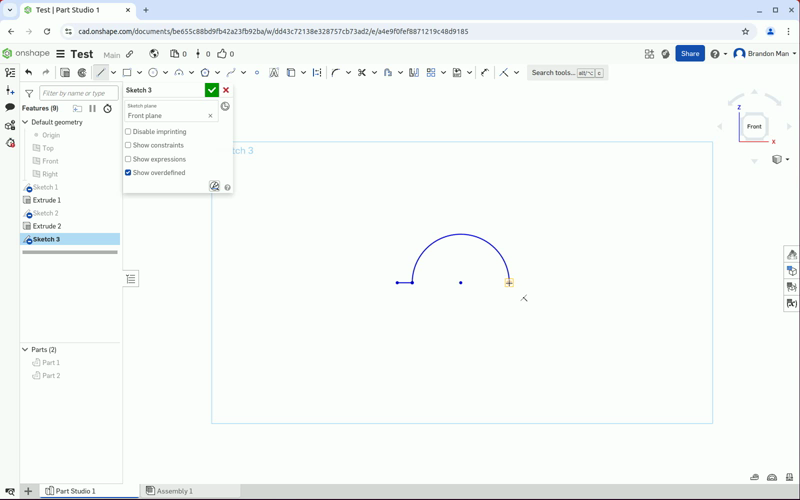
key_down(shift)
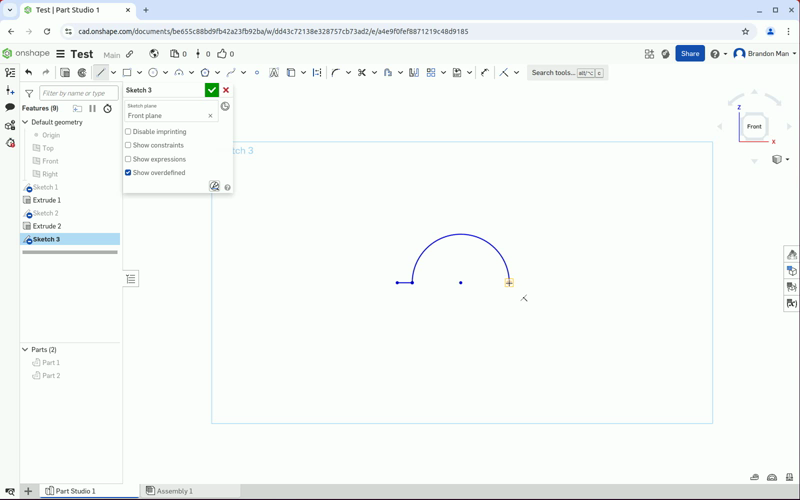
mouse_move(539, 282)
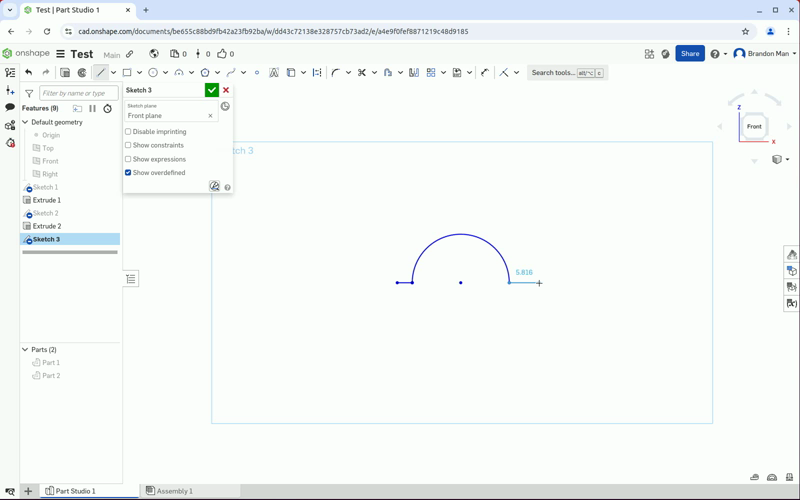
mouse_move(523, 282)
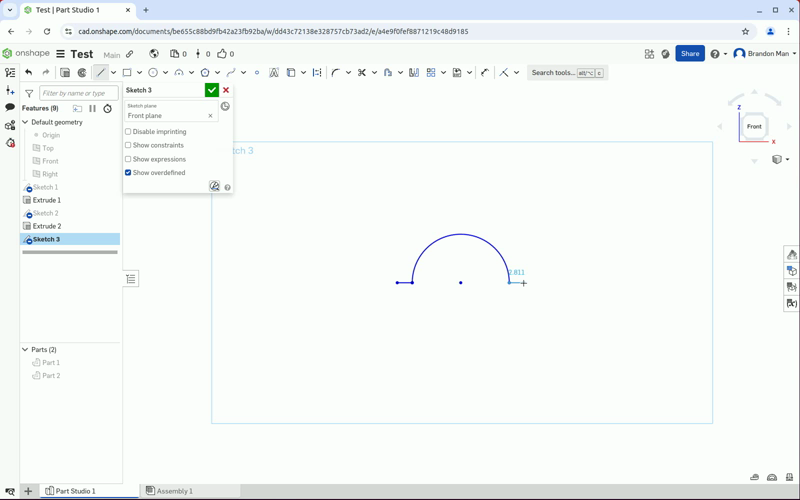
click(523, 282)
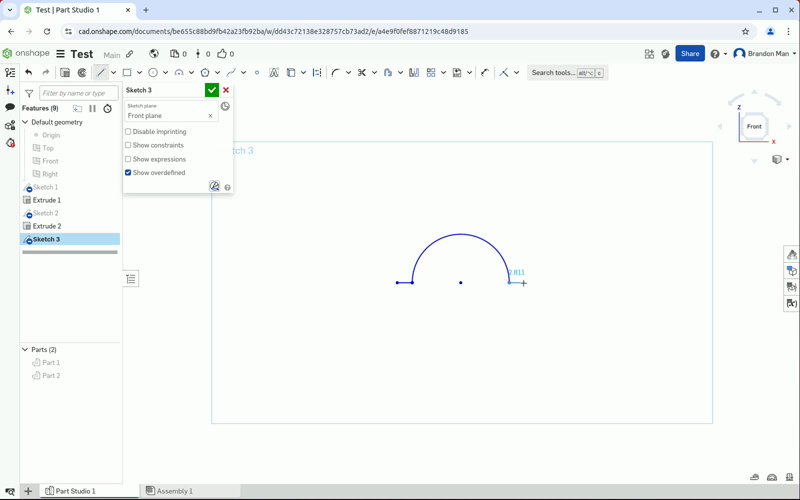
key_up(shift)
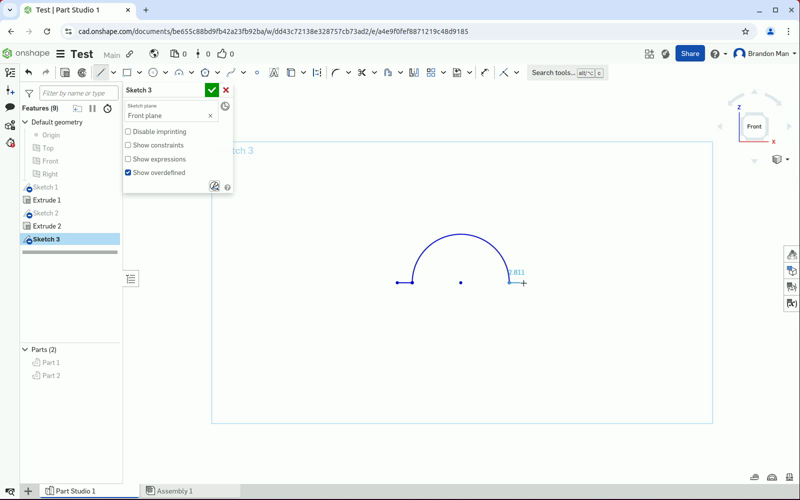
key(esc)
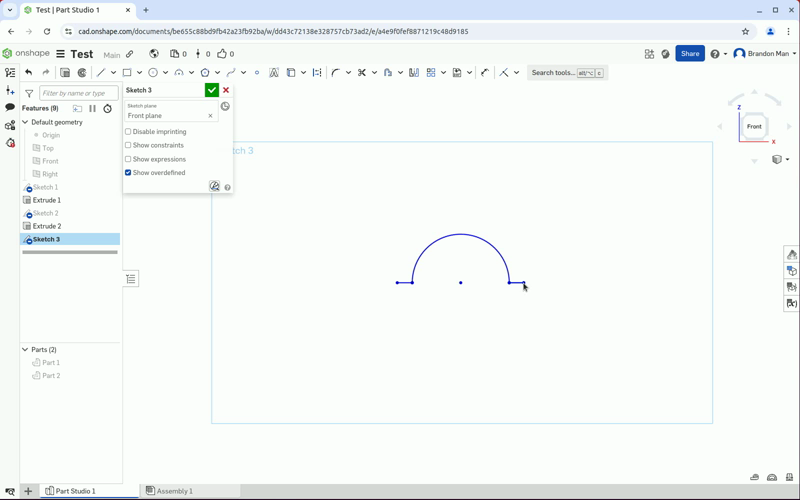
key(a)
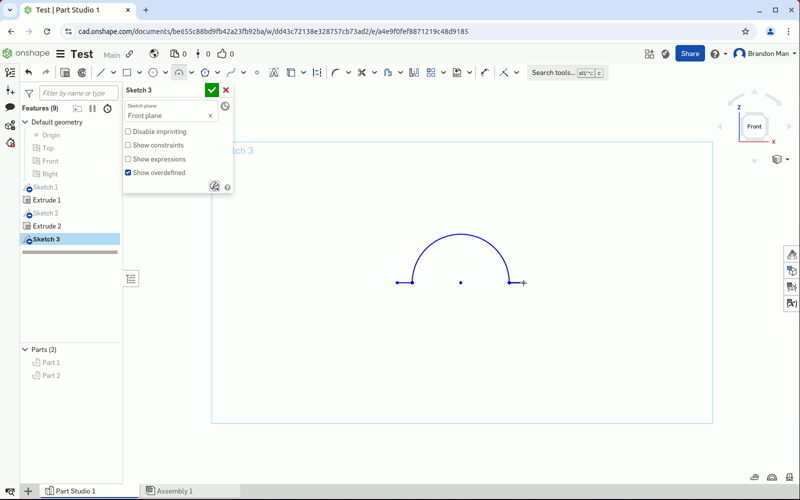
mouse_move(523, 282)
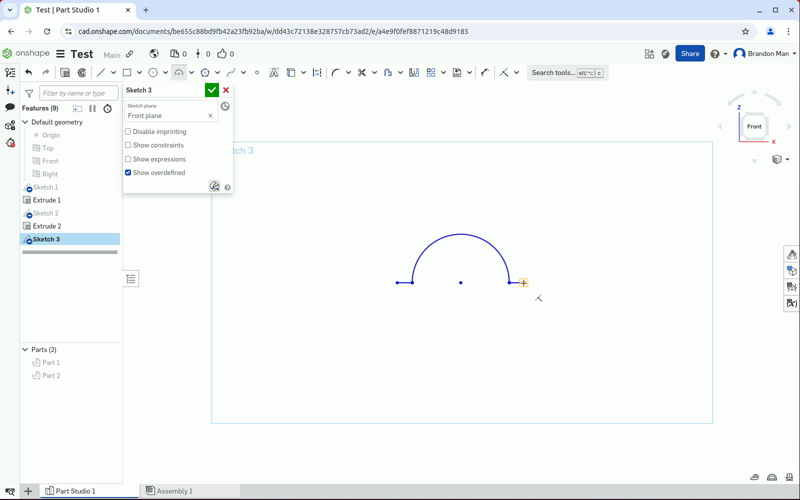
click(523, 282)
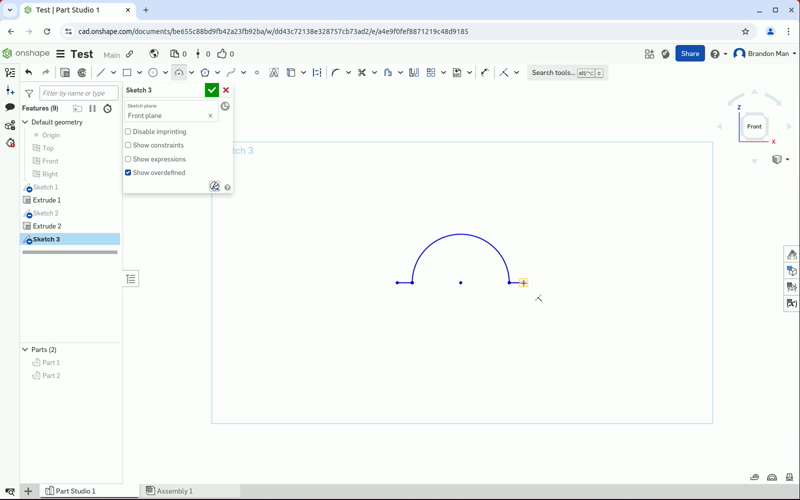
mouse_move(397, 282)
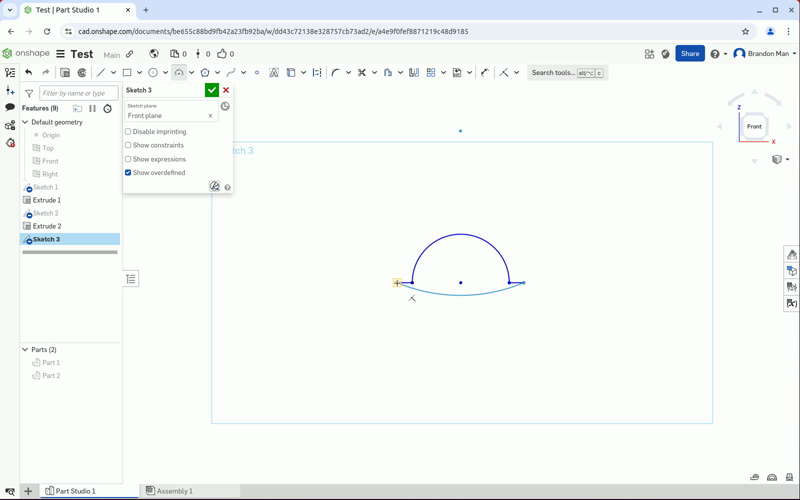
click(397, 282)
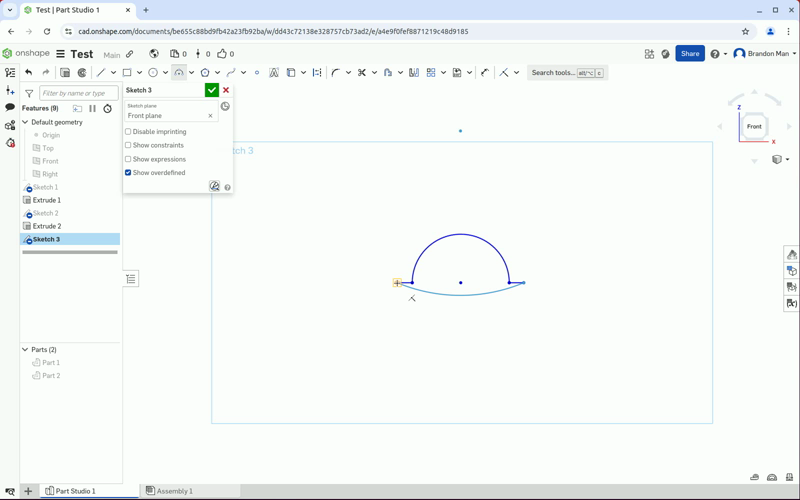
key_down(shift)
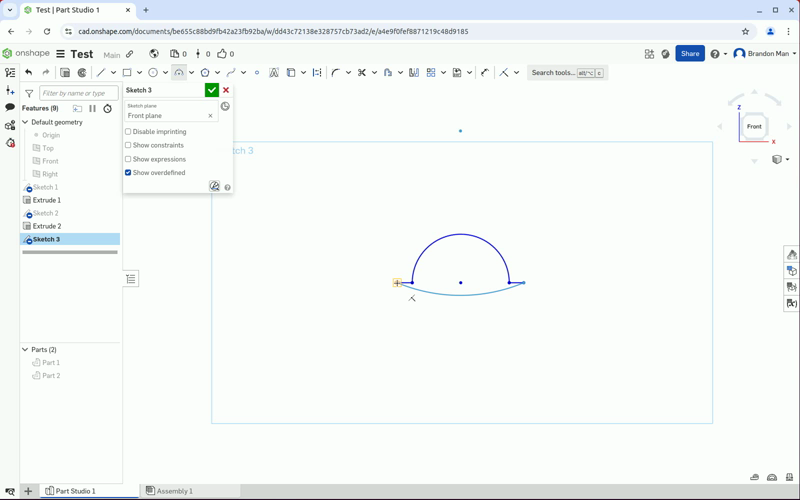
mouse_move(460, 219)
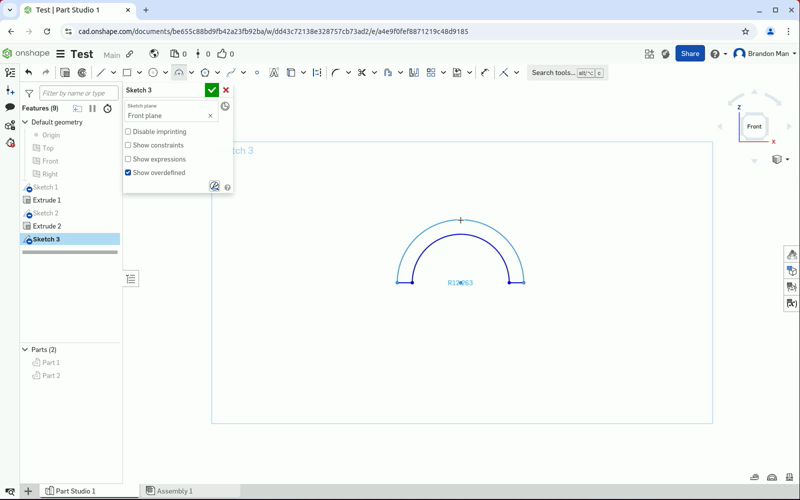
click(460, 219)
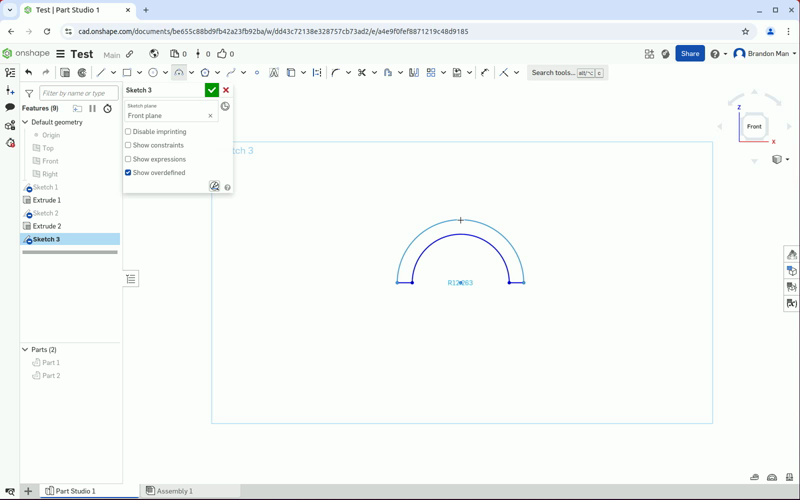
key_up(shift)
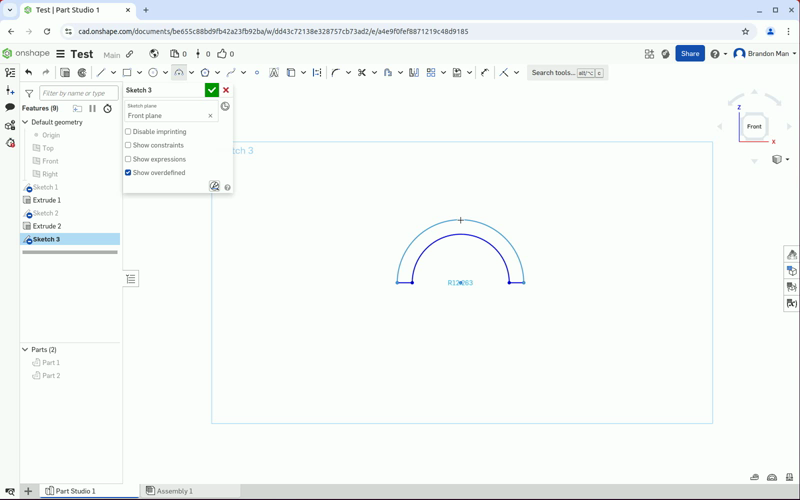
key(esc)
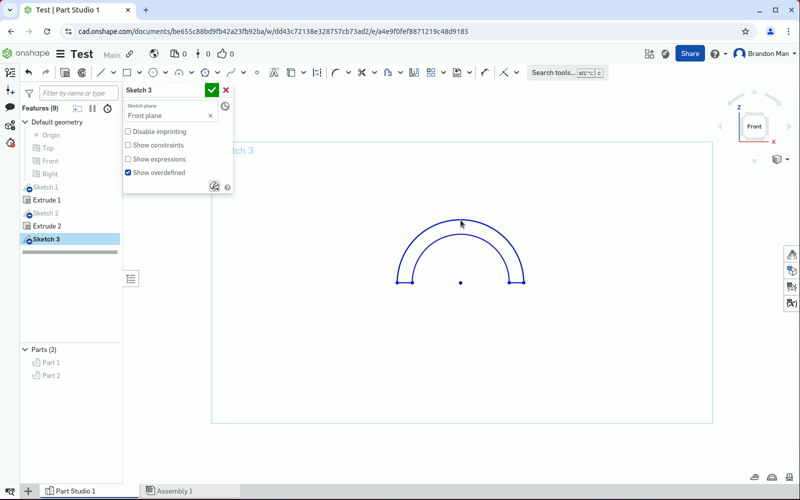
mouse_move(454, 231)
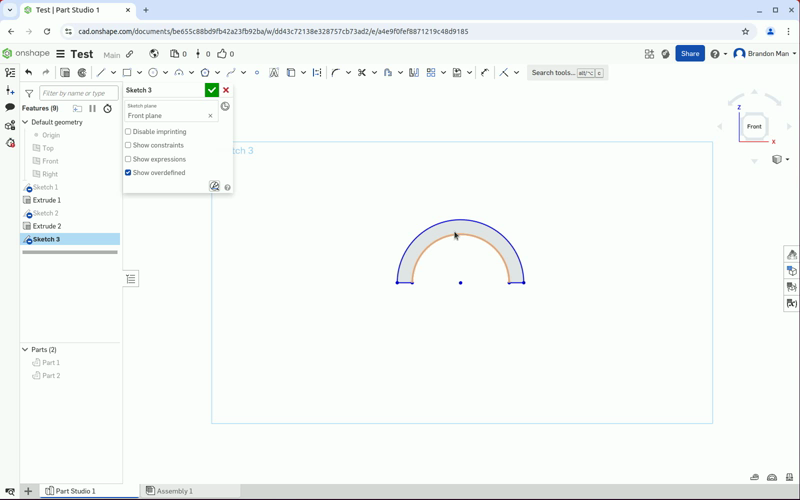
scroll(6)
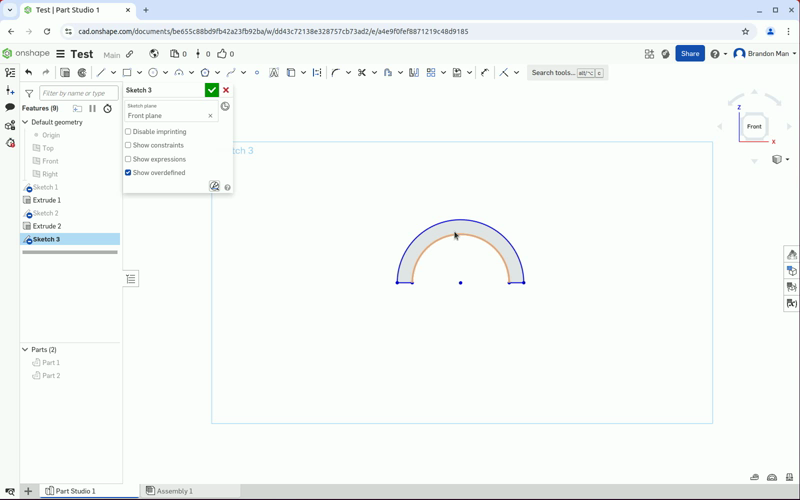
scroll(6)
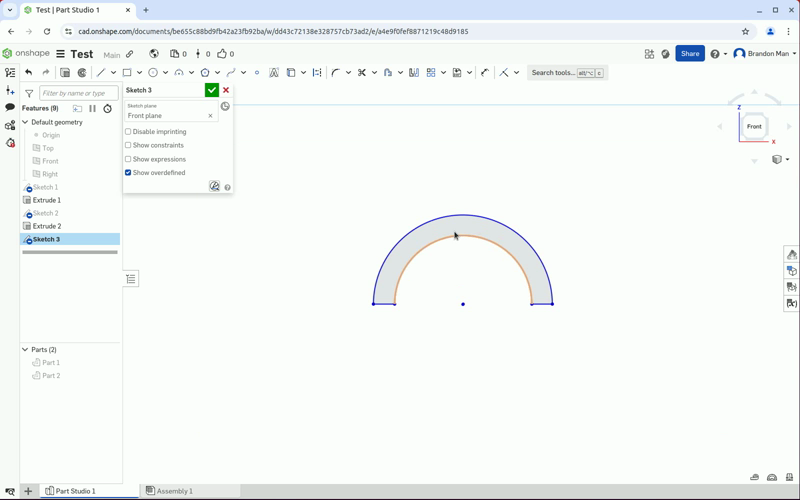
scroll(6)
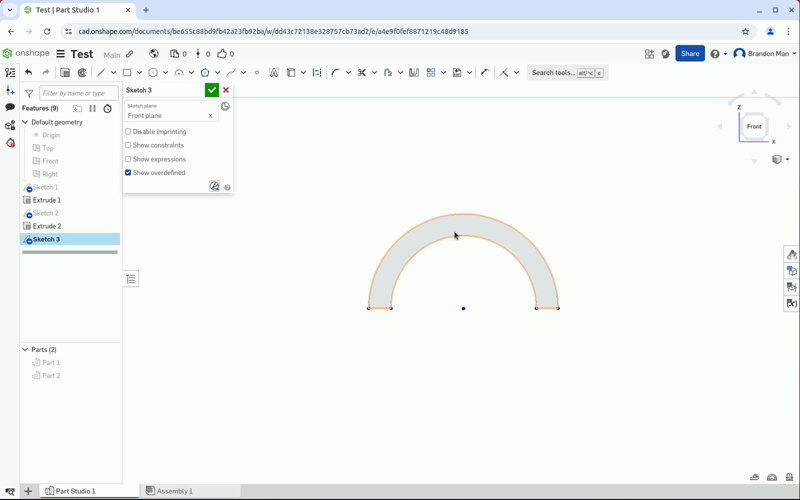
scroll(6)
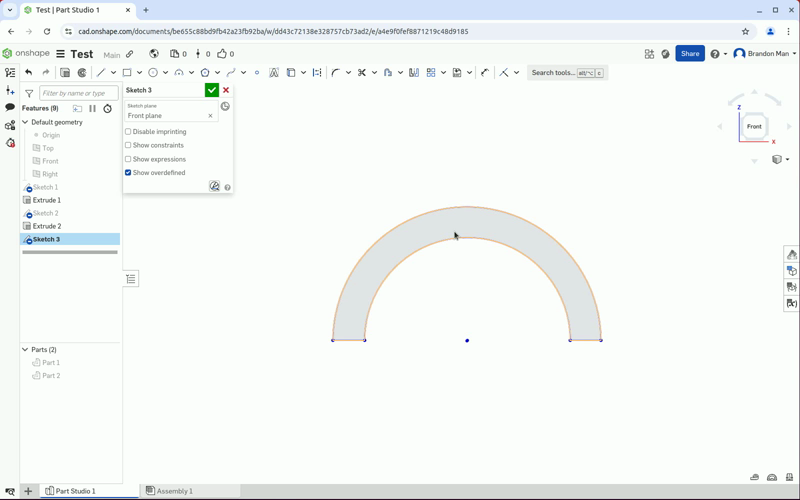
scroll(6)
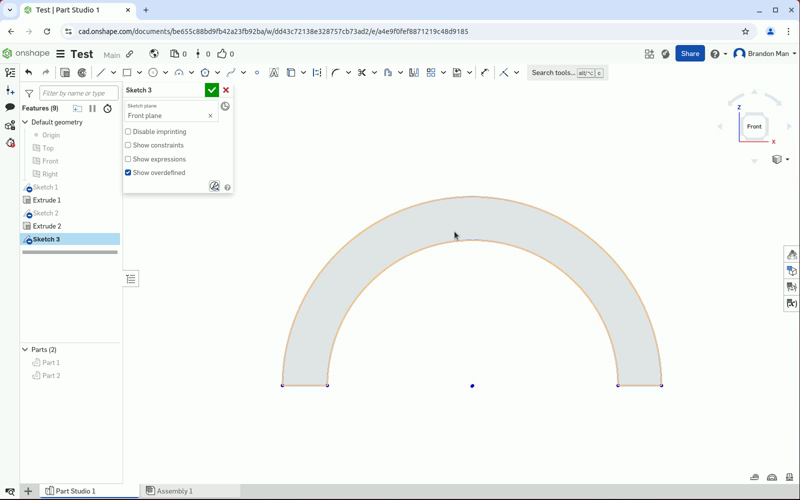
scroll(6)
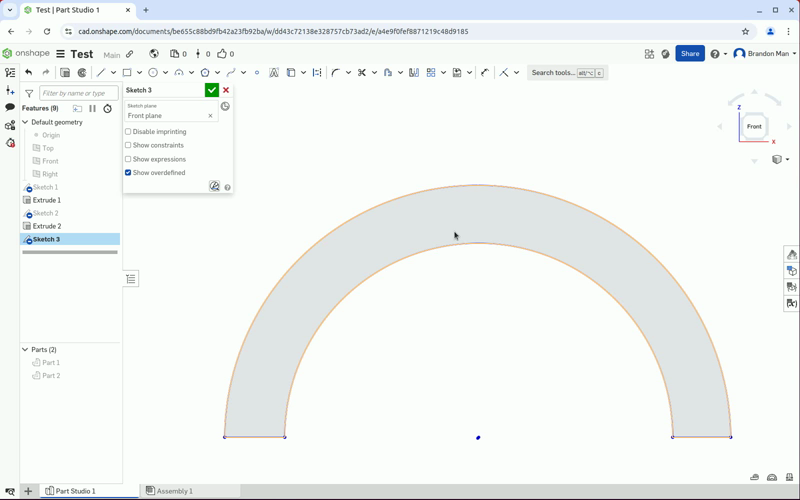
scroll(6)
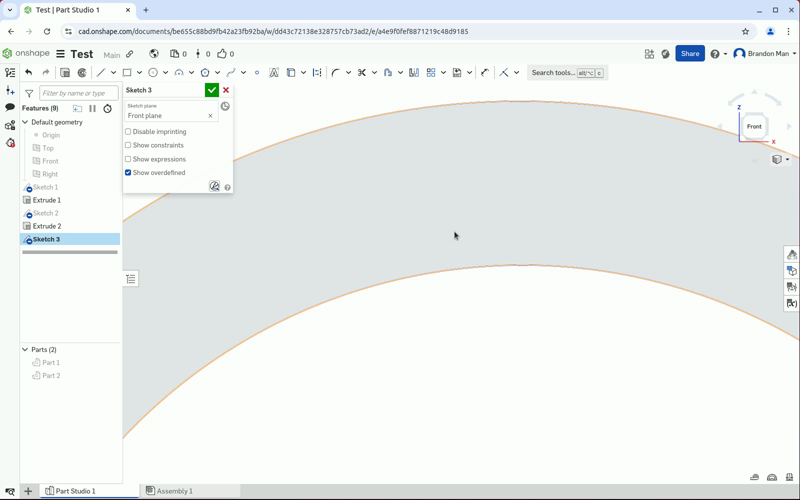
click(454, 231)
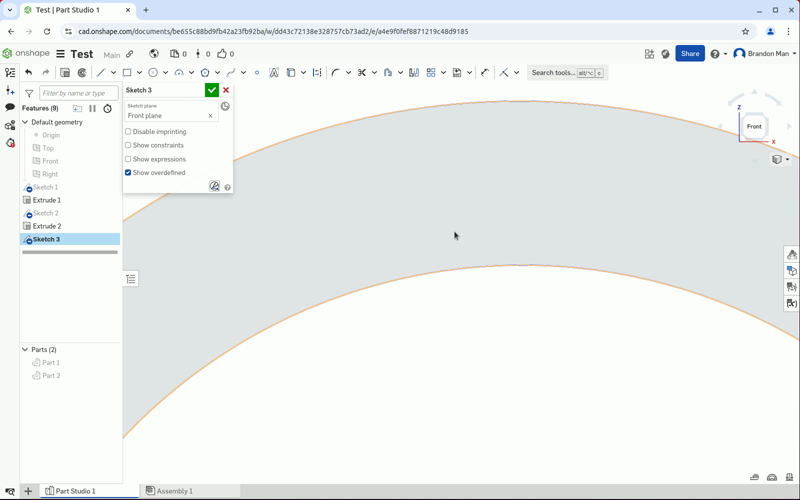
scroll(-6)
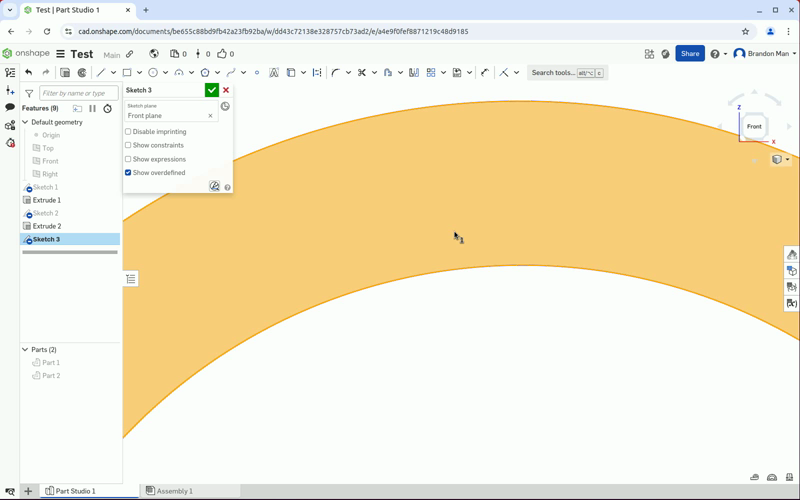
scroll(-6)
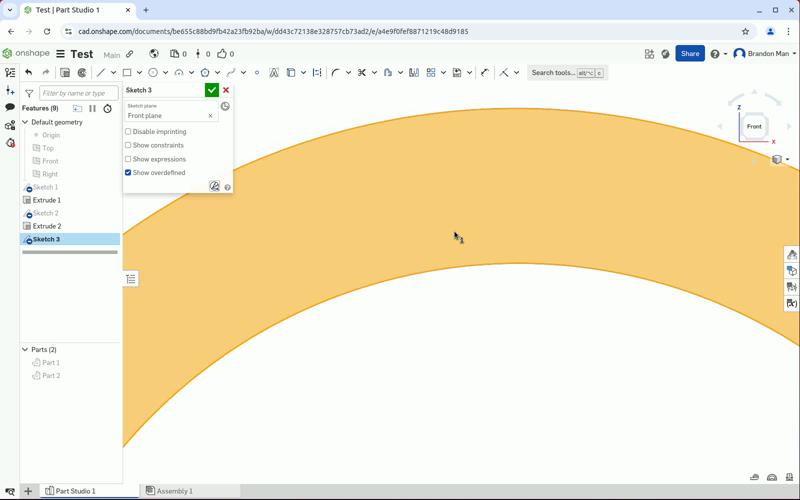
scroll(-6)
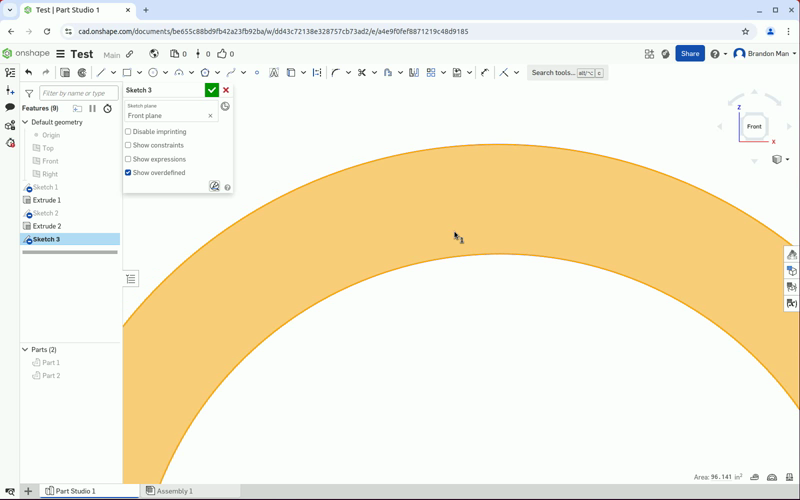
scroll(-6)
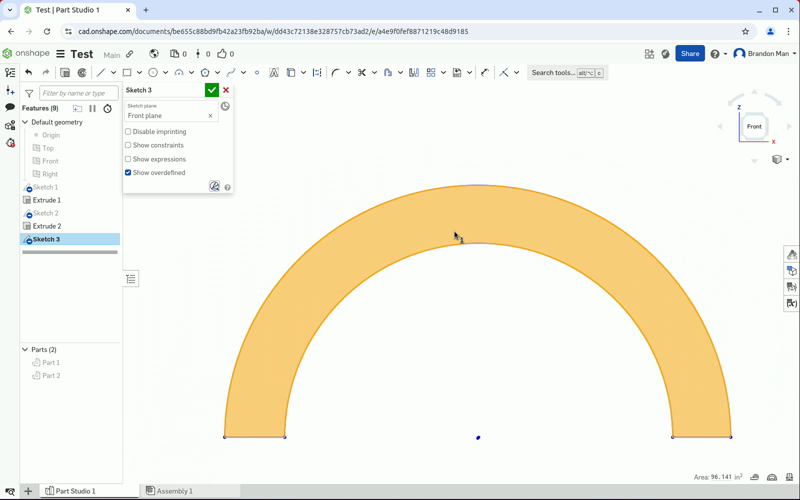
scroll(-6)
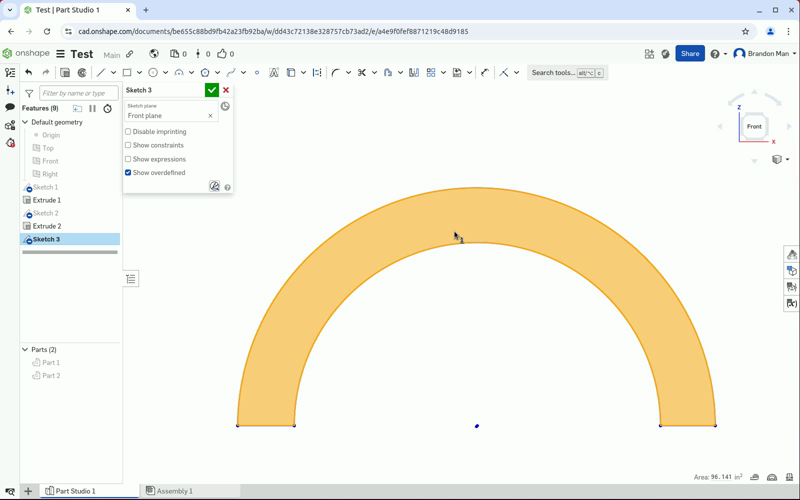
scroll(-6)
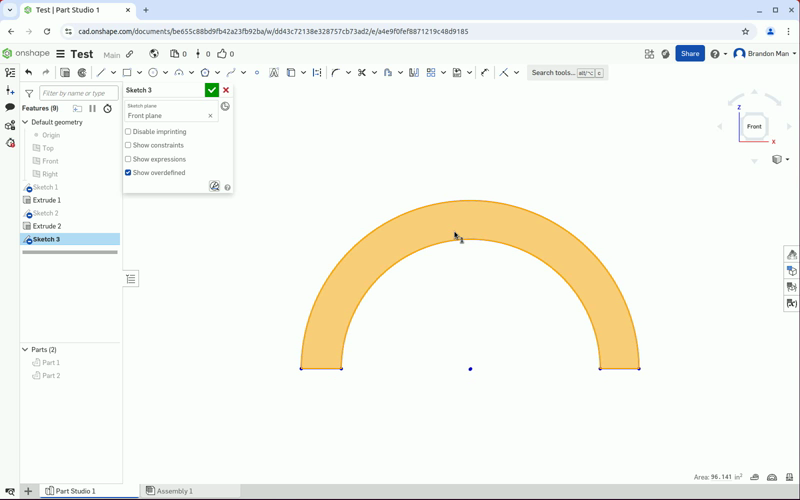
scroll(-6)
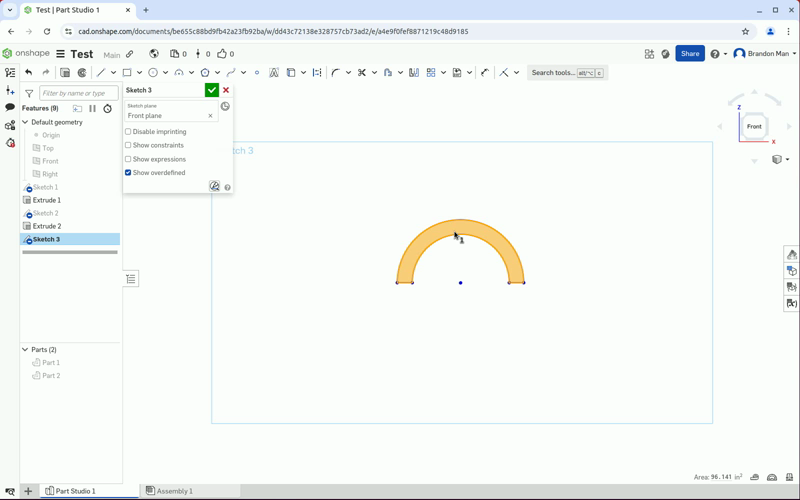
mouse_move(73, 352)
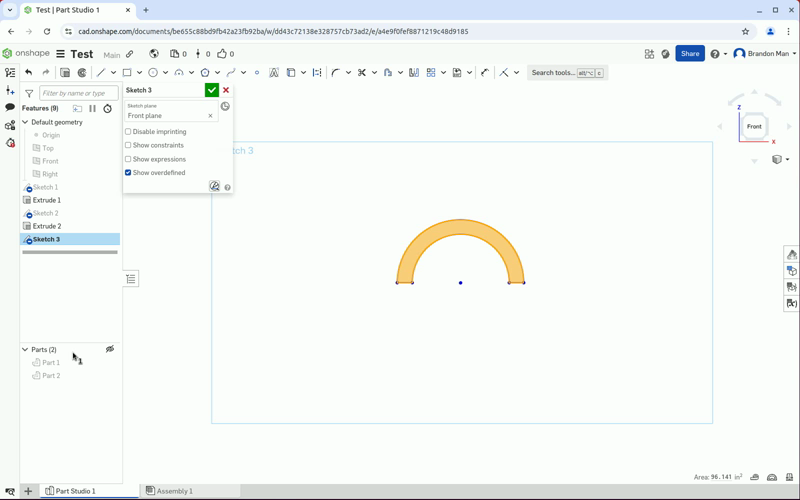
key(shift+y)
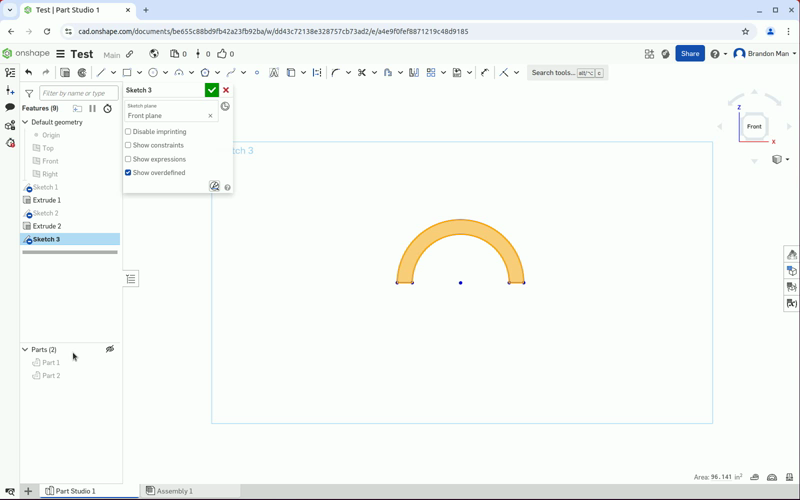
key(shift+e)
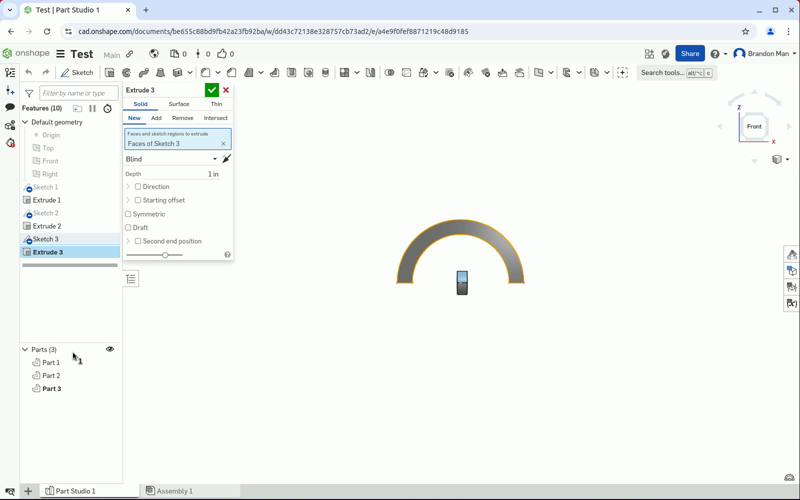
mouse_move(143, 106)
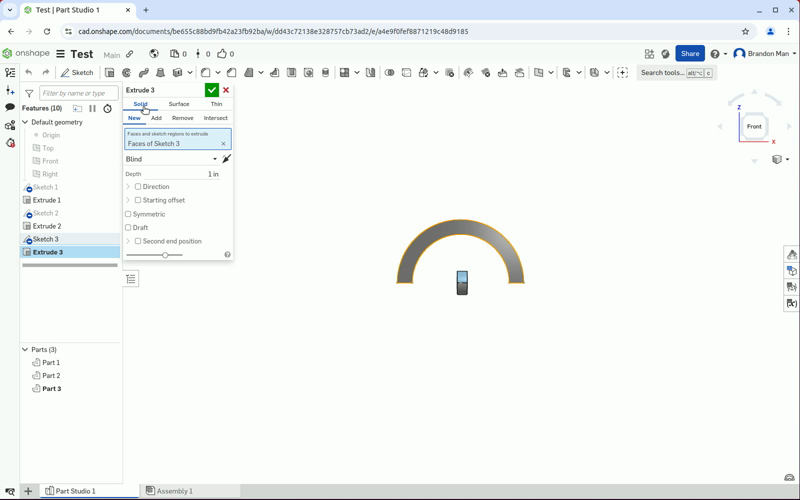
click(143, 106)
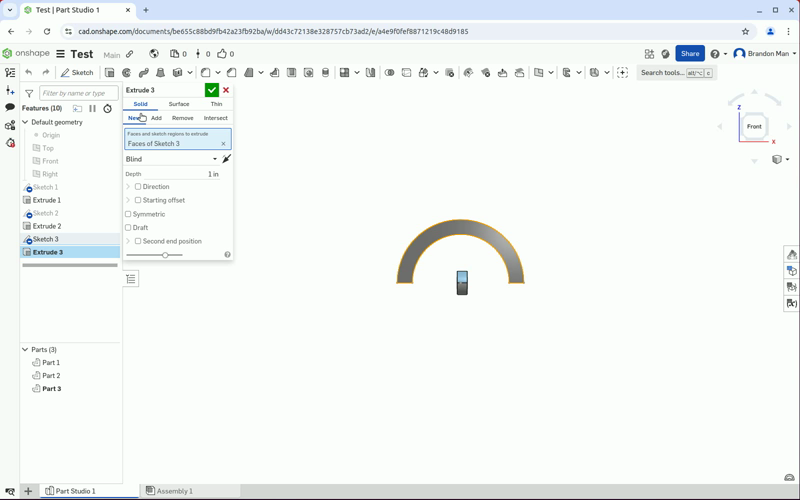
mouse_move(137, 120)
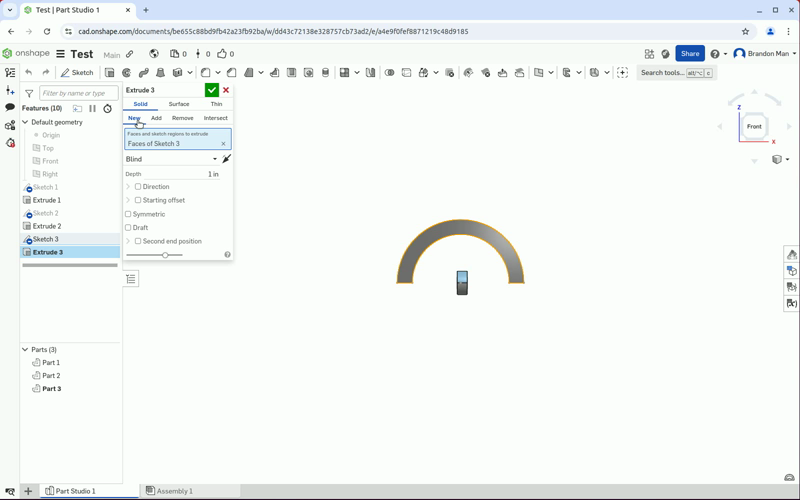
click(137, 120)
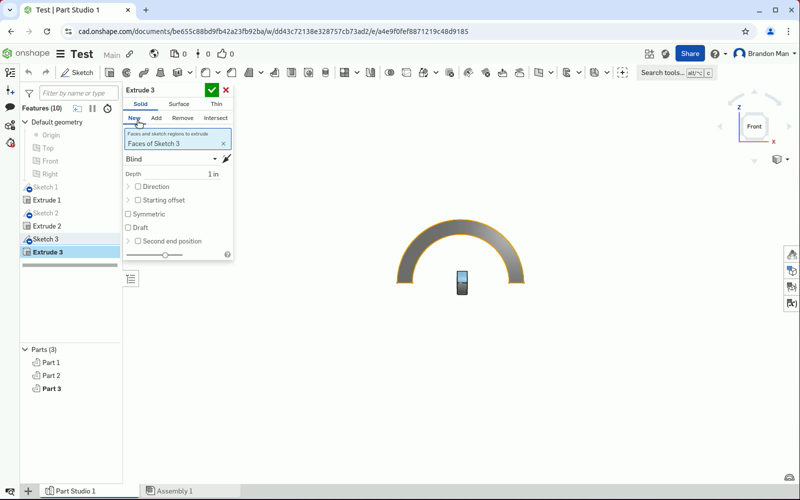
key(tab, 4)
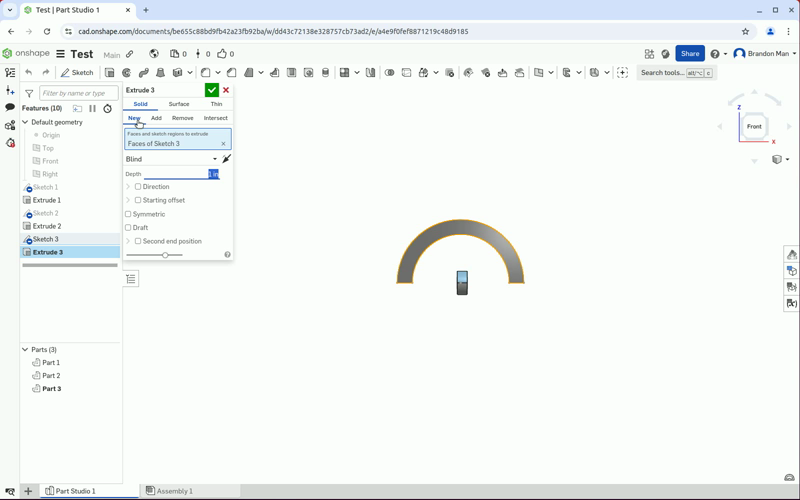
text(-23.108)
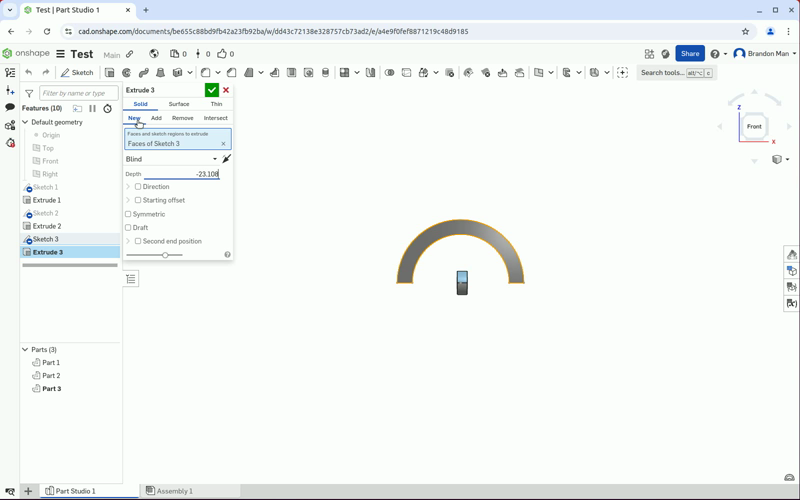
key(enter)
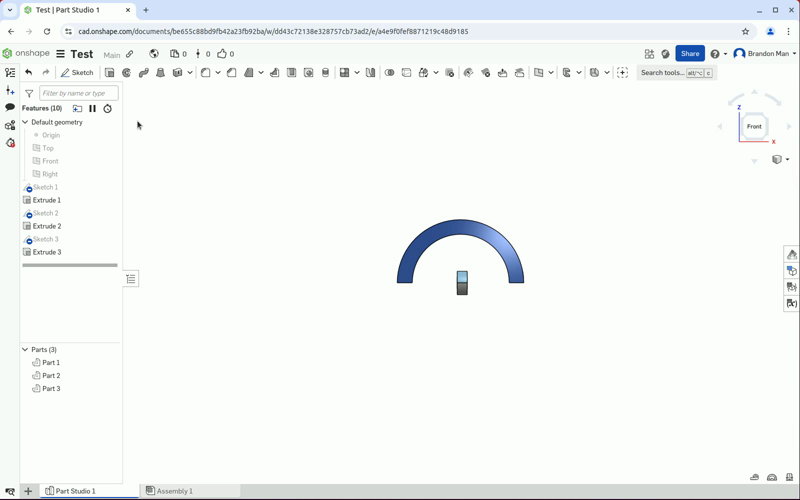
key(shift+h)
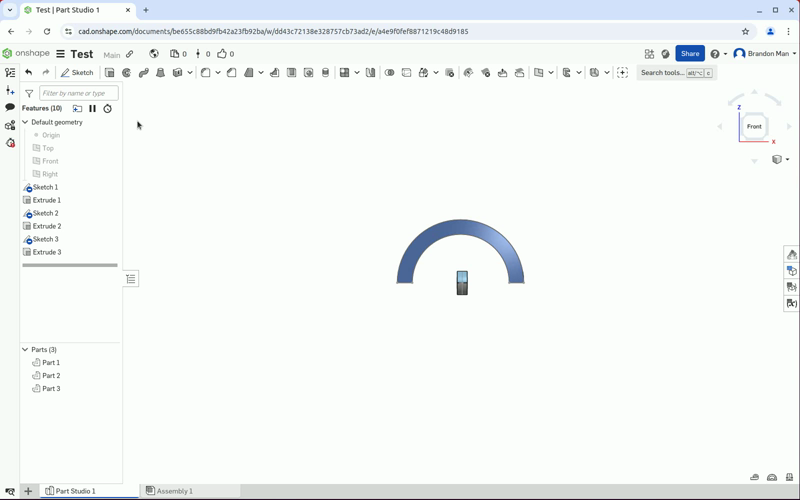
key(shift+h)
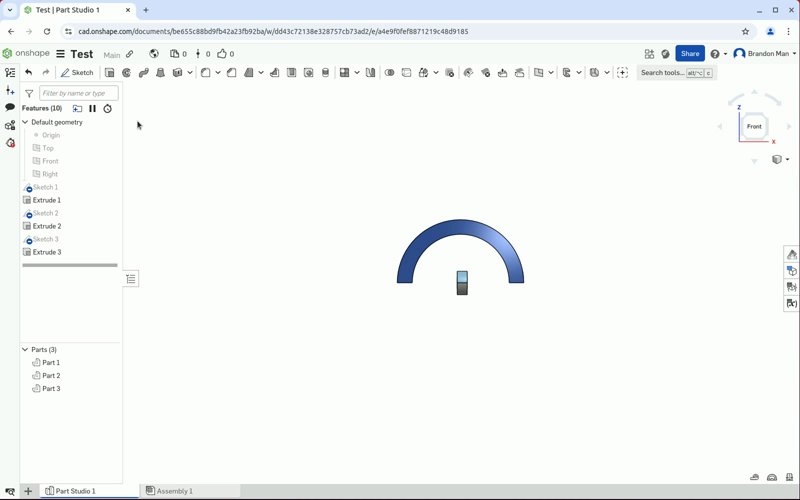
mouse_move(73, 189)
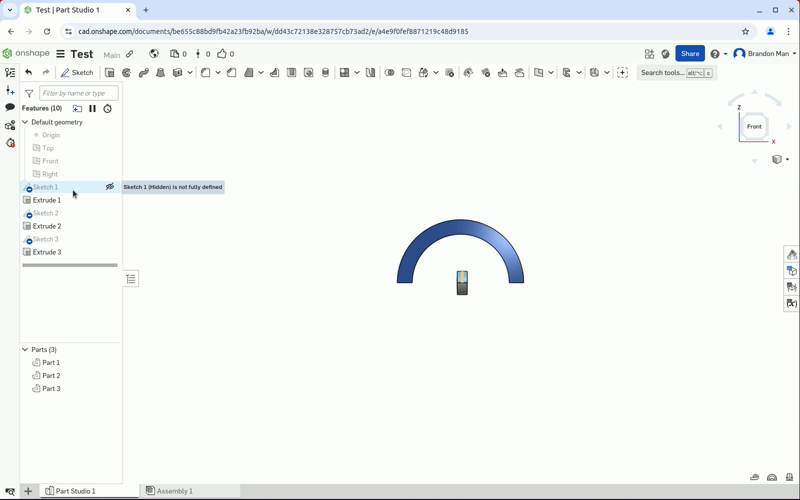
click(73, 189)
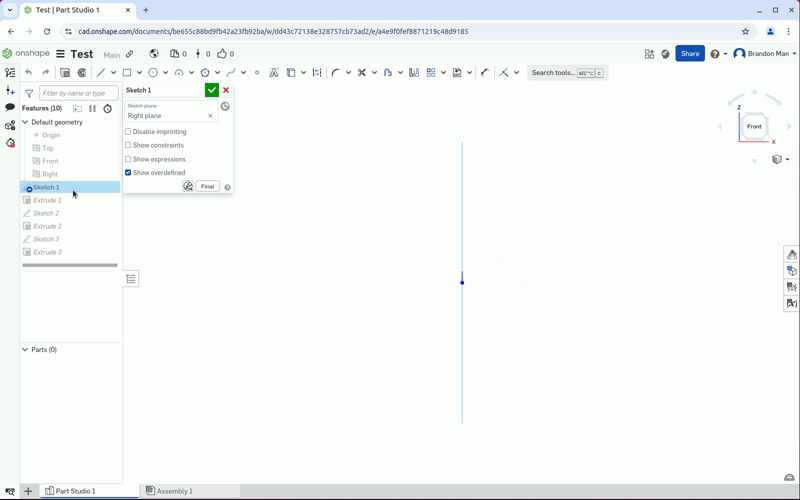
mouse_move(229, 92)
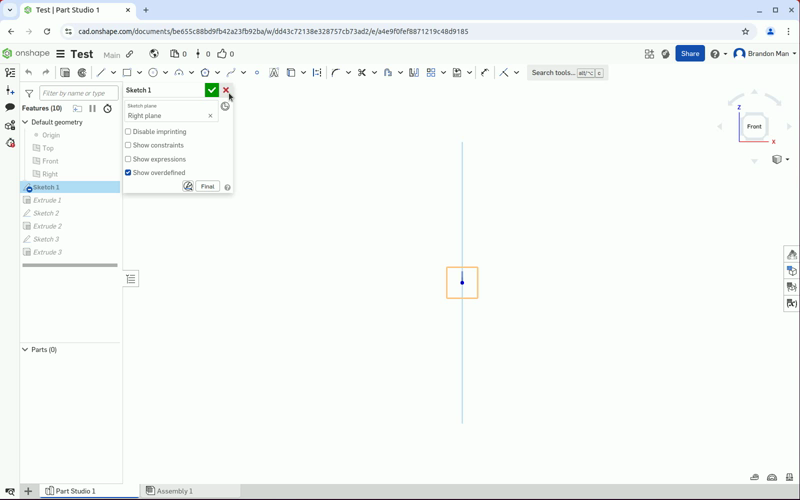
click(229, 92)
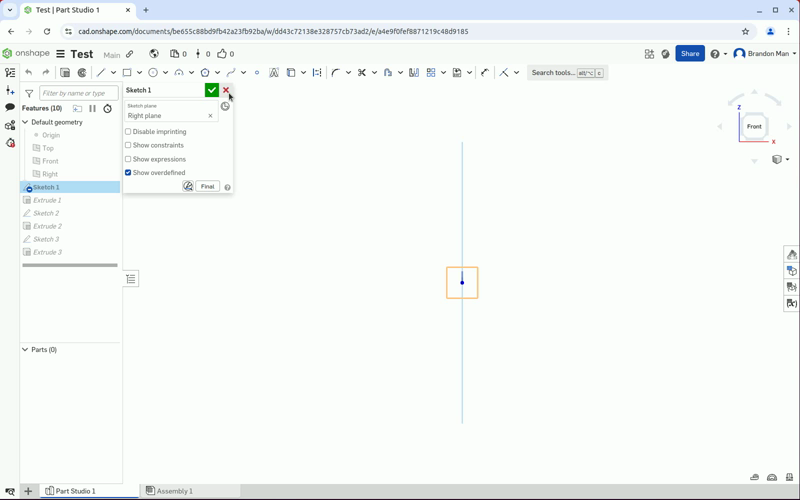
key(shift+s)
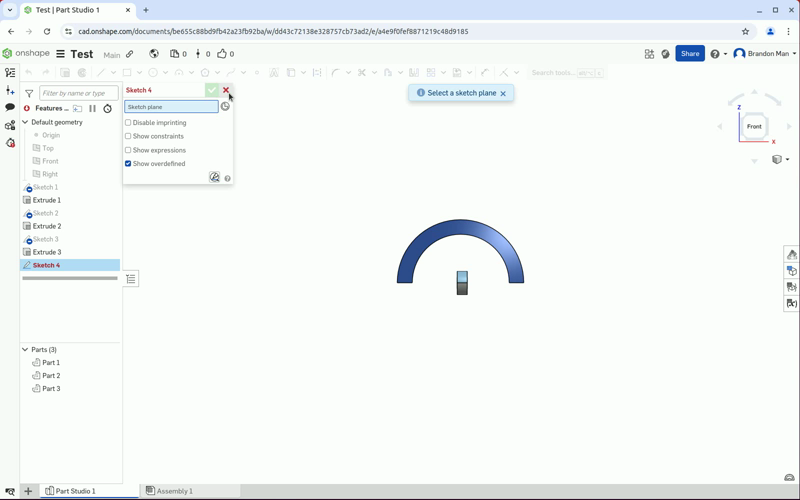
mouse_move(73, 163)
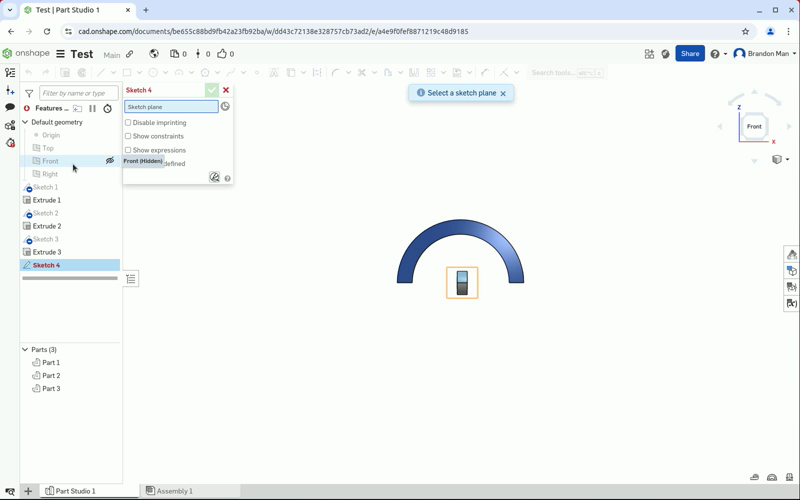
click(73, 163)
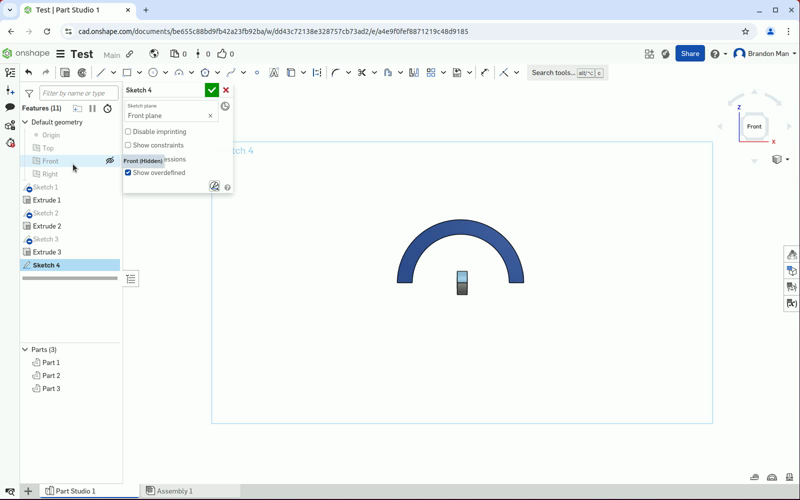
mouse_move(73, 352)
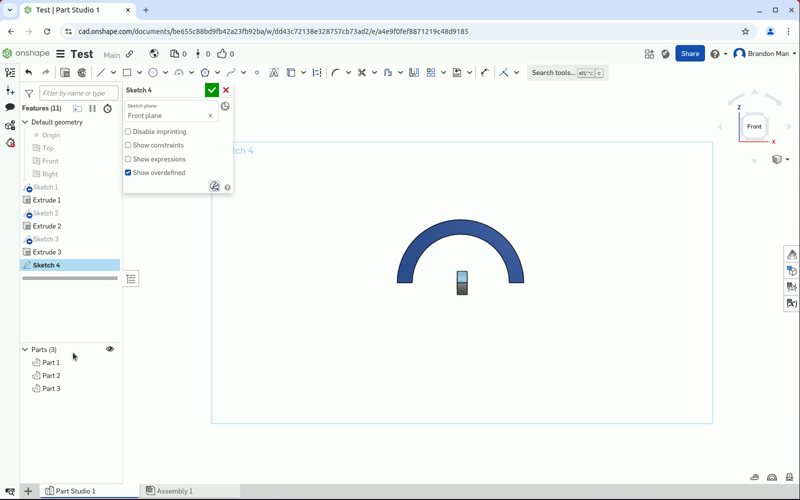
key(y)
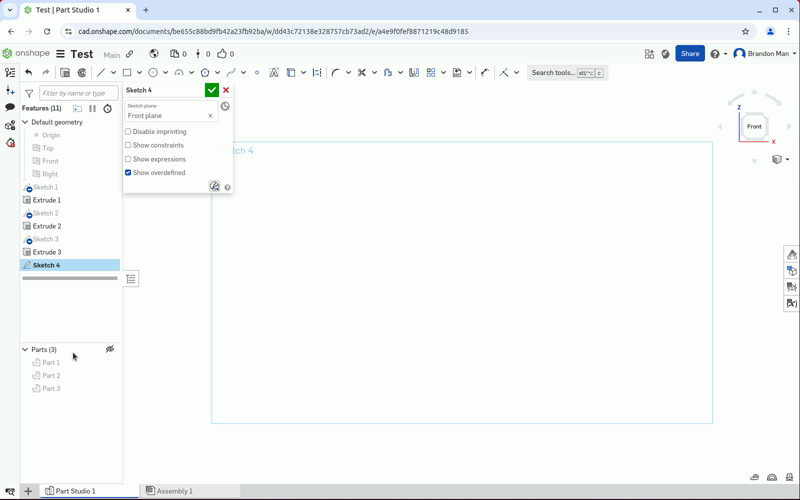
key(l)
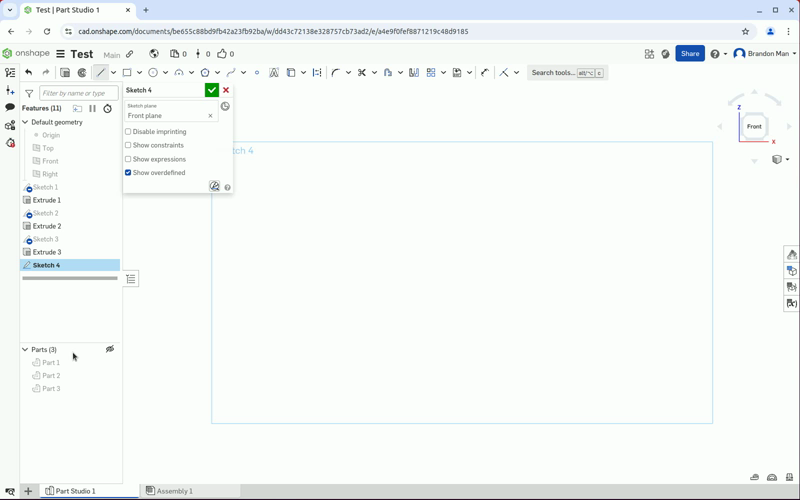
key_down(shift)
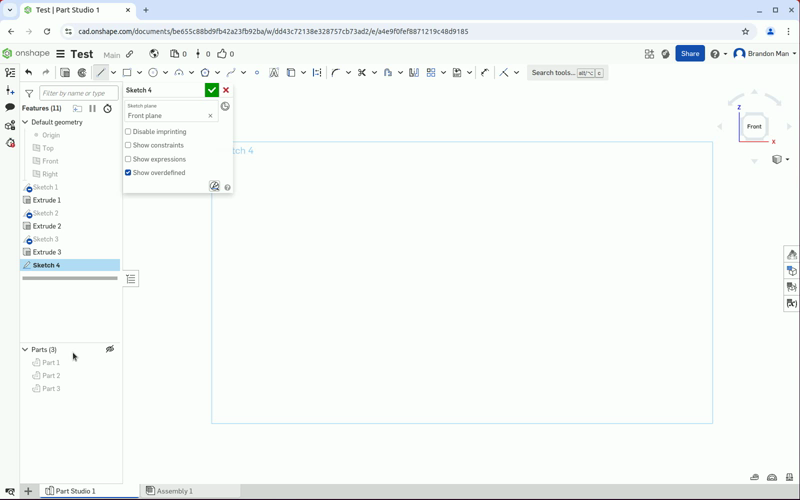
mouse_move(458, 282)
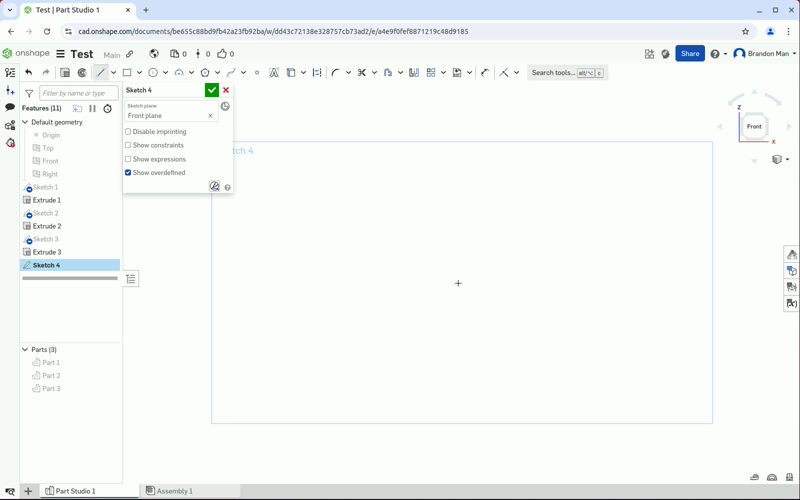
click(458, 282)
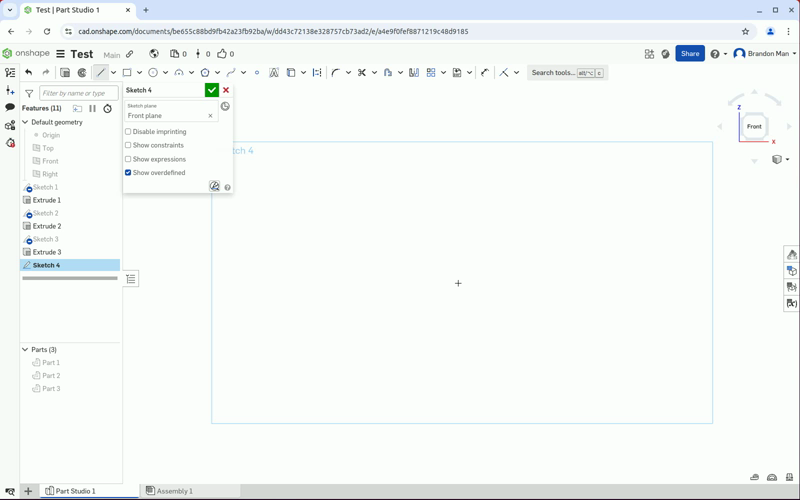
key_up(shift)
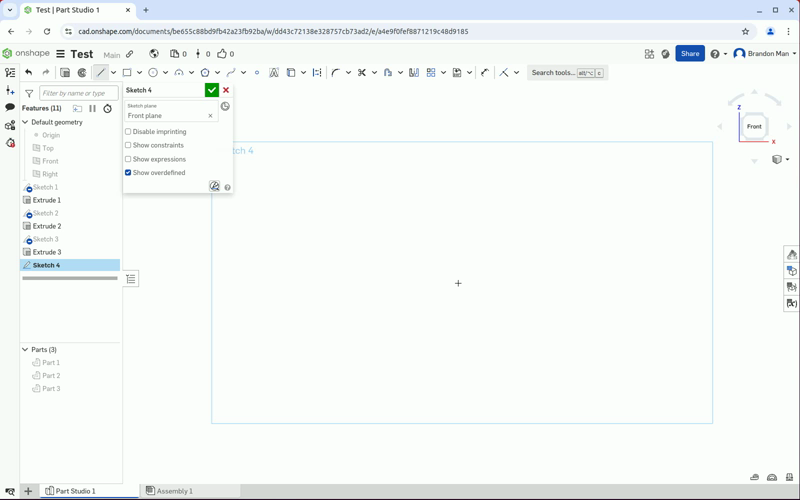
key_down(shift)
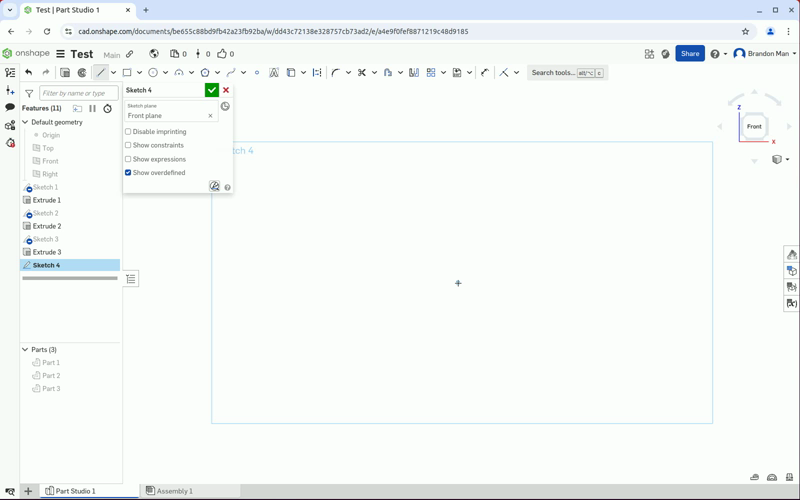
mouse_move(488, 282)
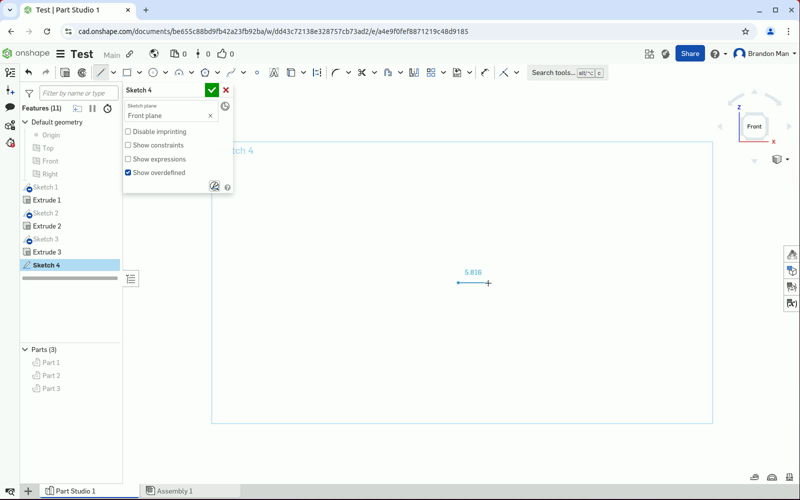
mouse_move(461, 282)
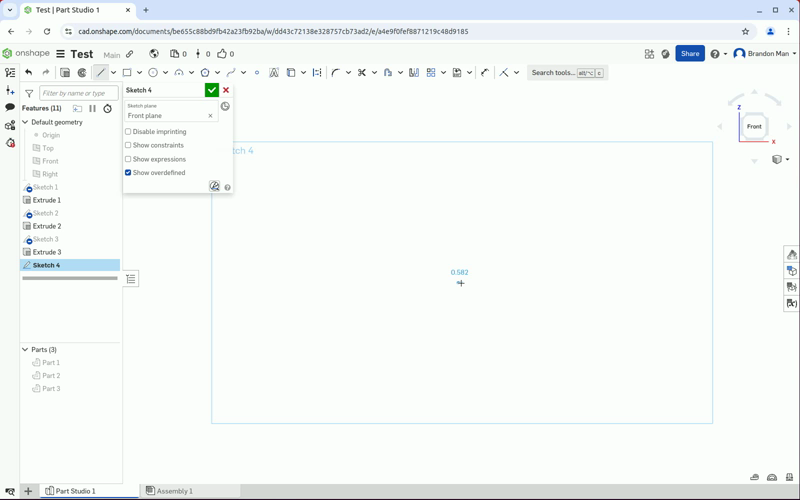
scroll(6)
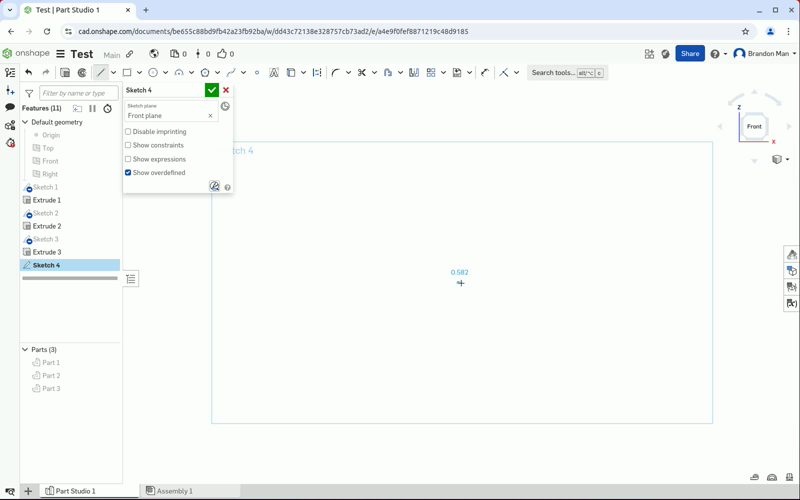
scroll(6)
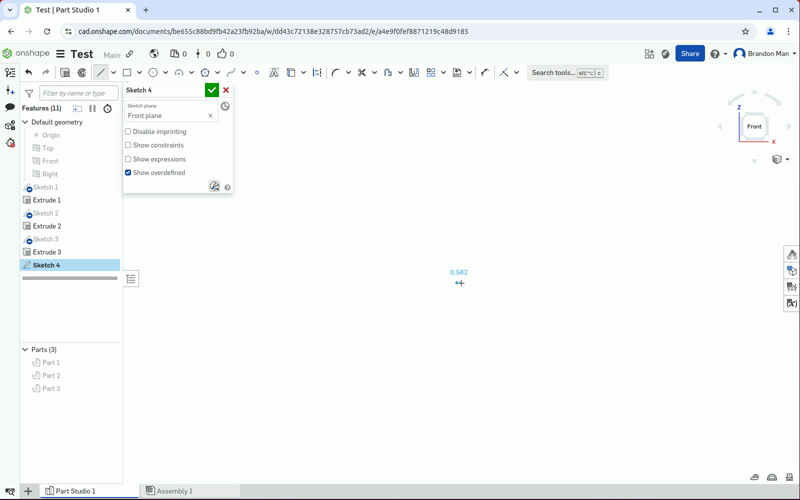
scroll(6)
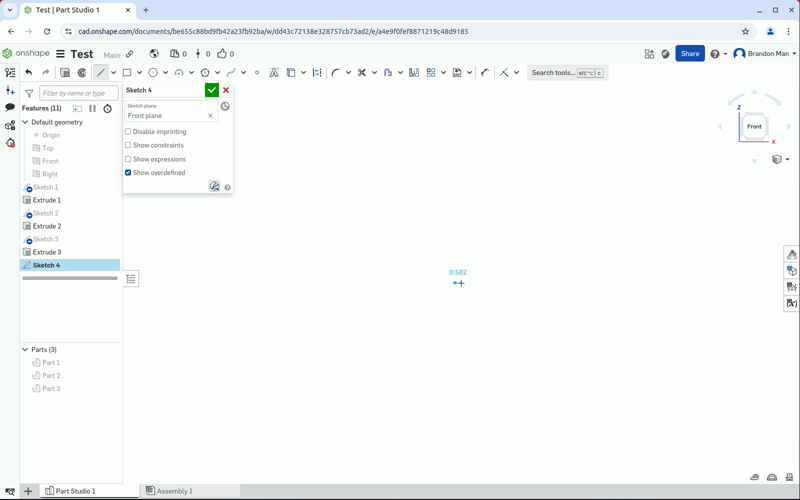
scroll(6)
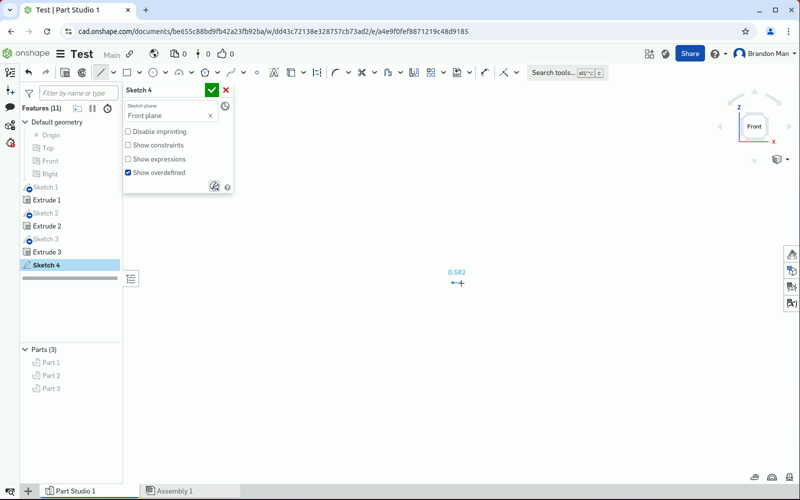
scroll(6)
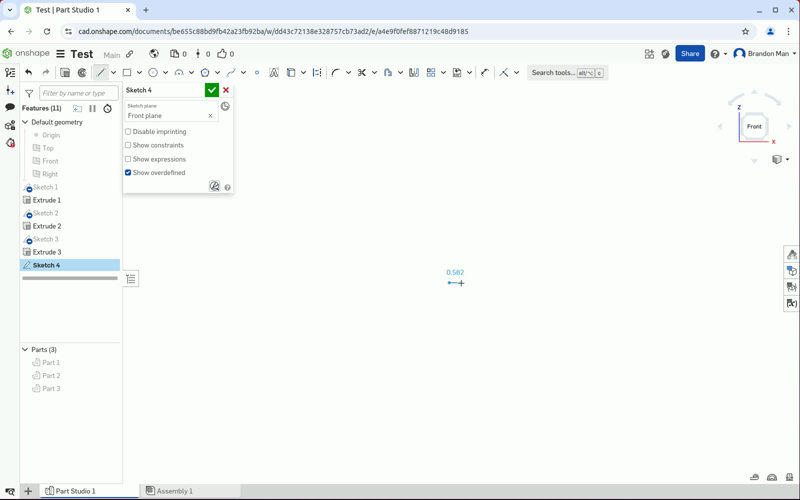
scroll(6)
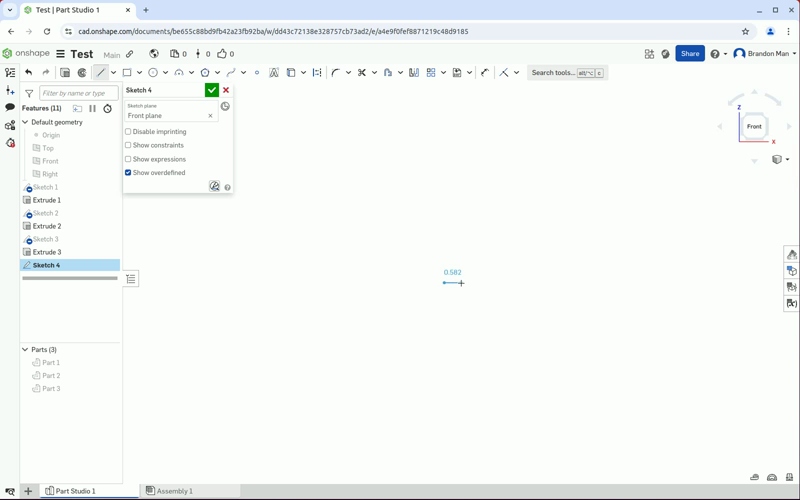
scroll(6)
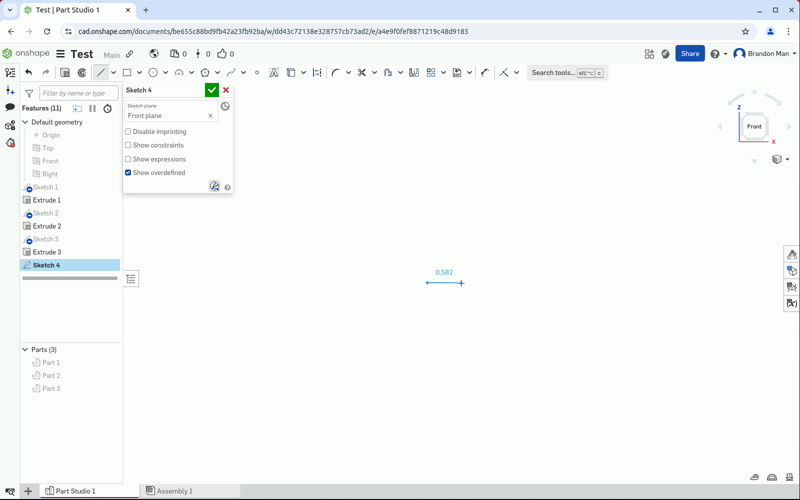
click(461, 282)
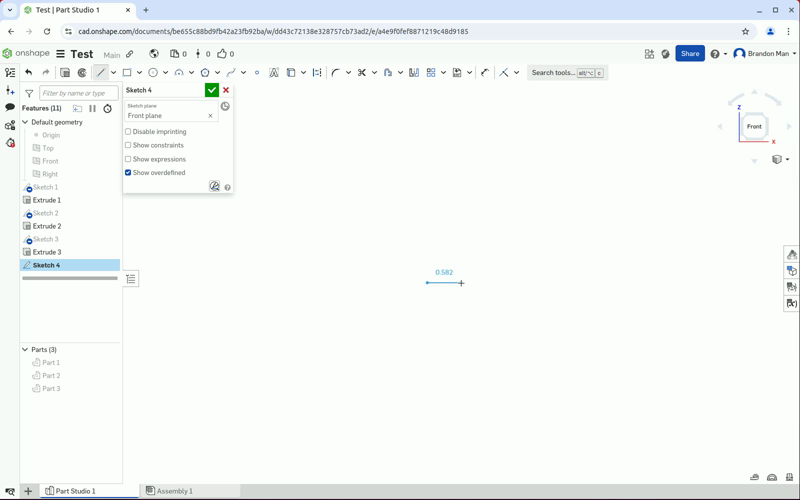
scroll(-6)
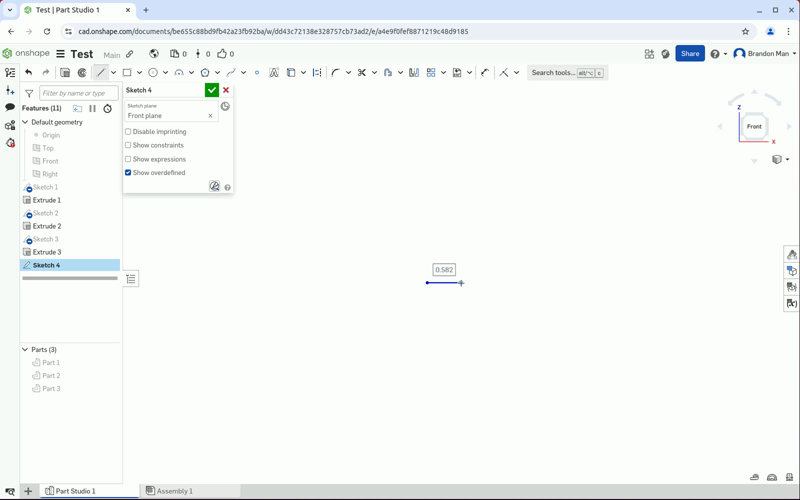
scroll(-6)
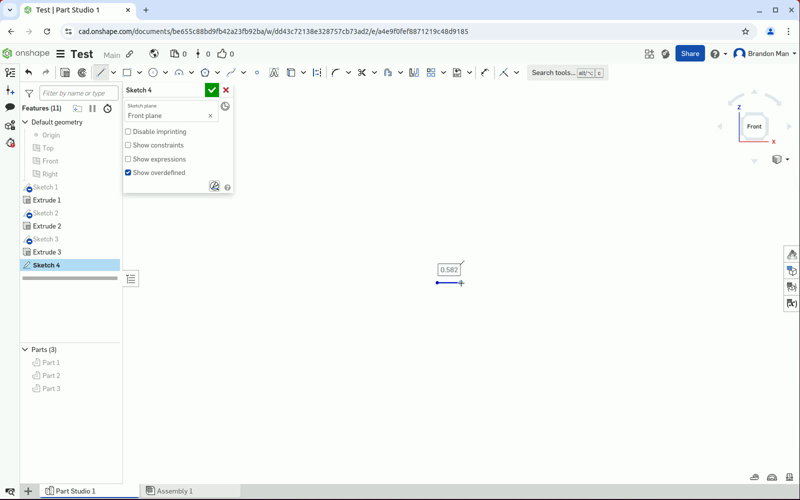
scroll(-6)
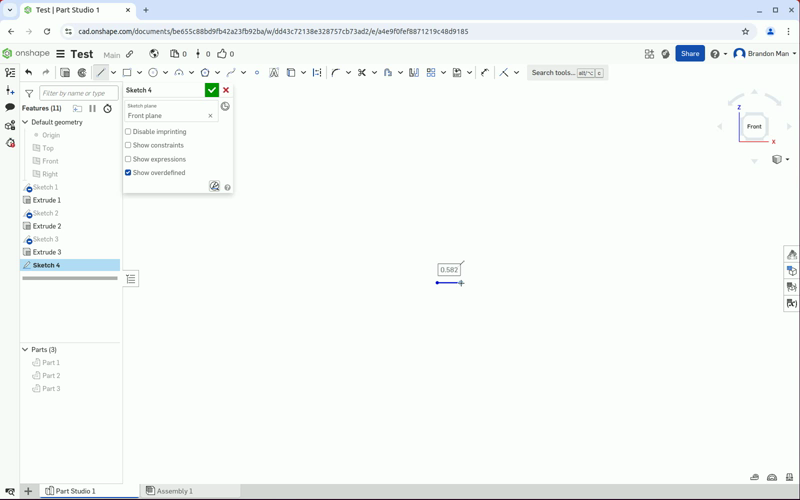
scroll(-6)
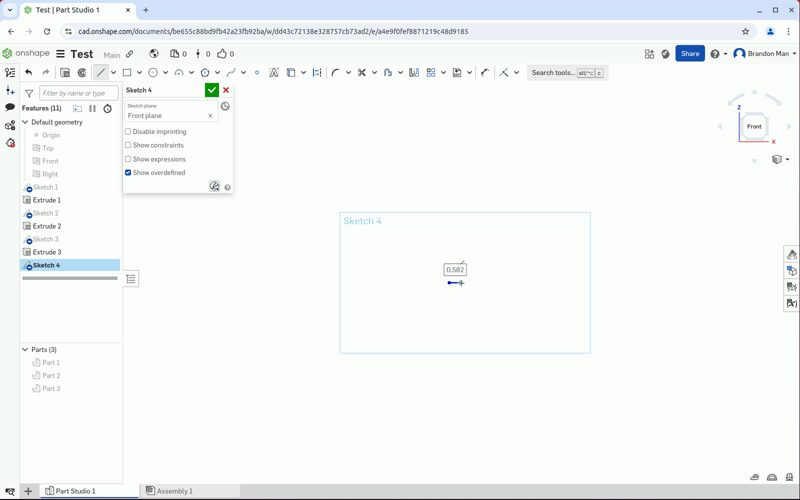
scroll(-6)
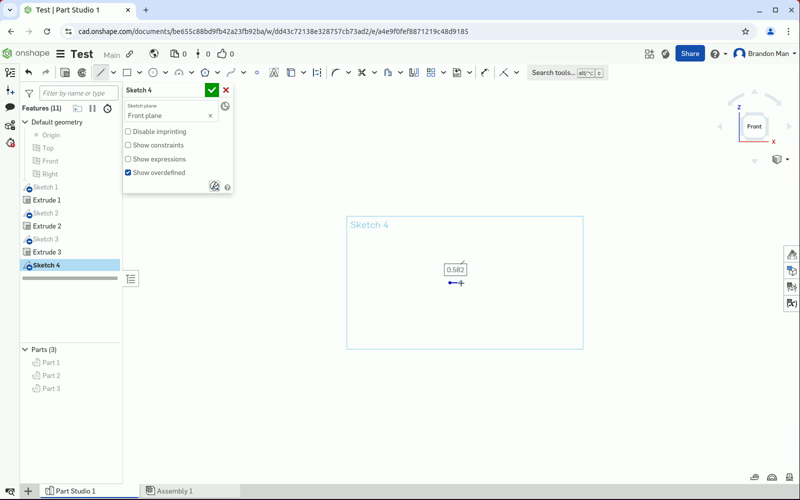
scroll(-6)
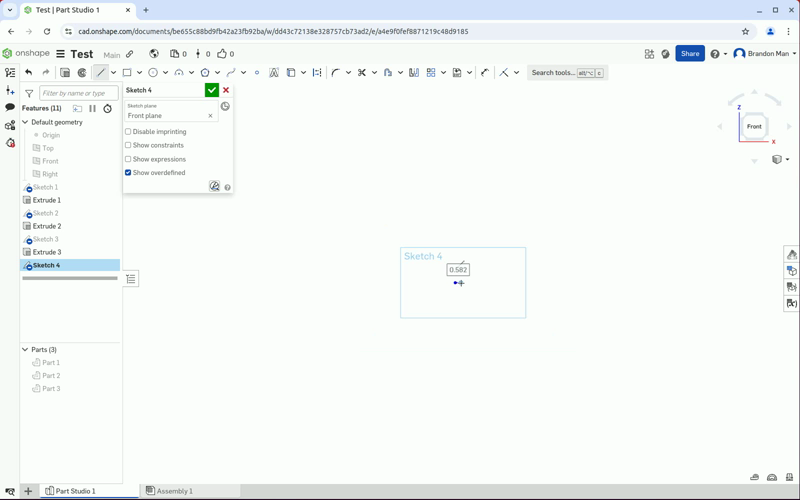
scroll(-6)
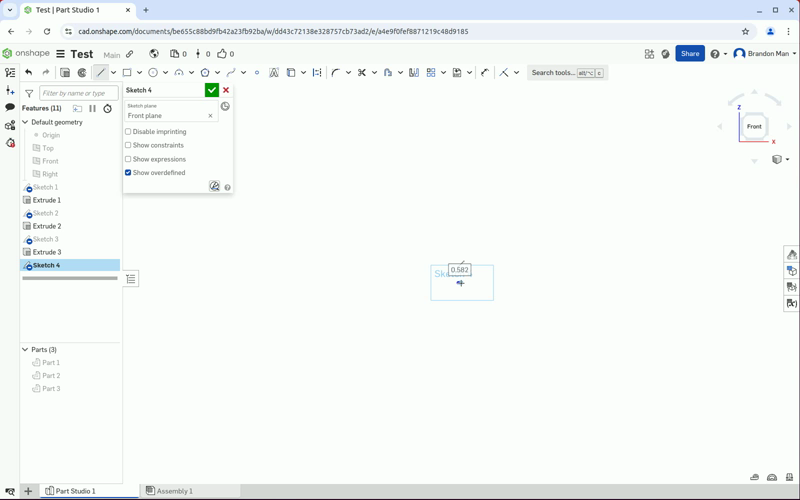
key_up(shift)
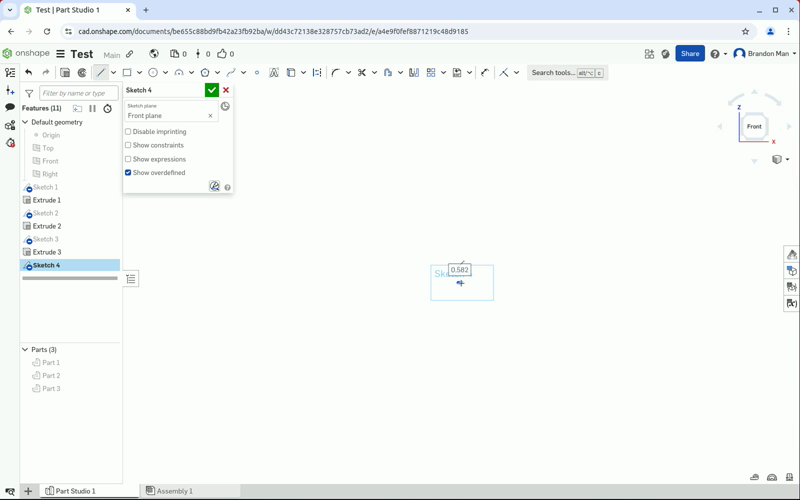
key_down(shift)
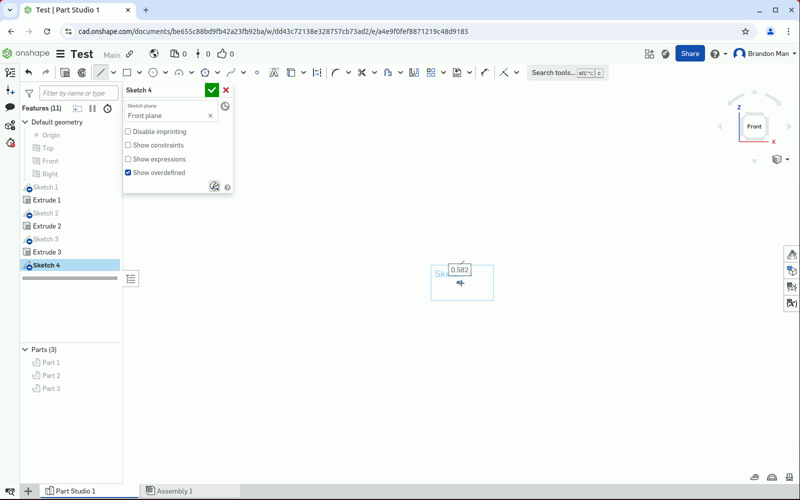
mouse_move(491, 282)
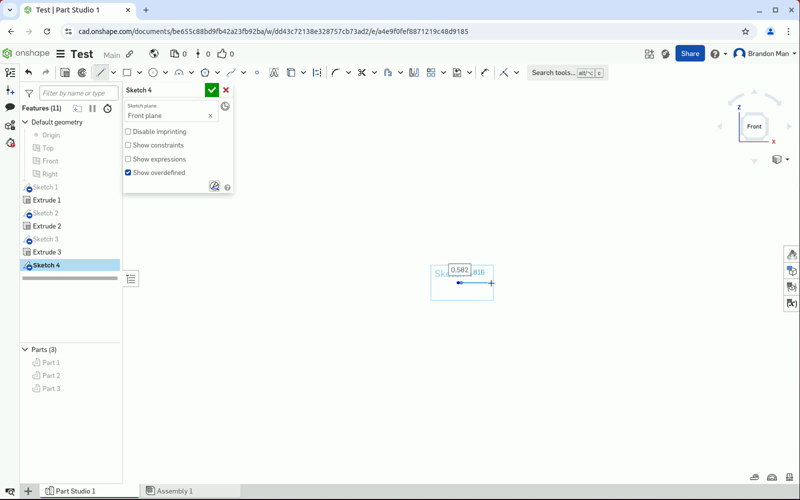
mouse_move(464, 282)
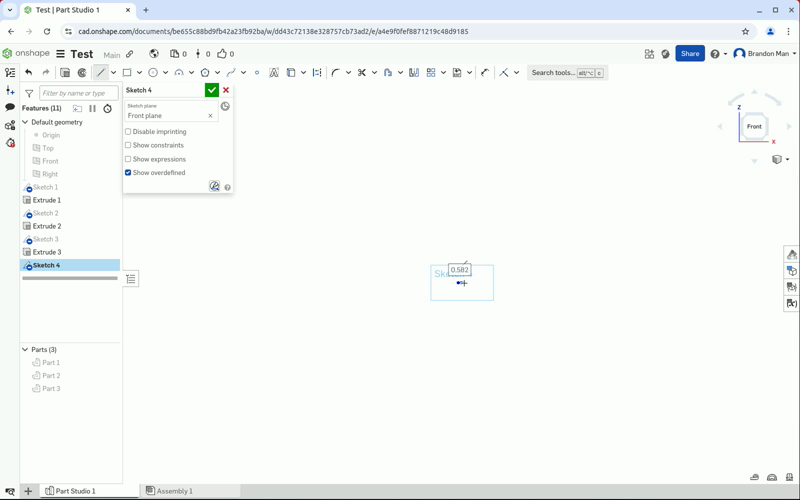
scroll(6)
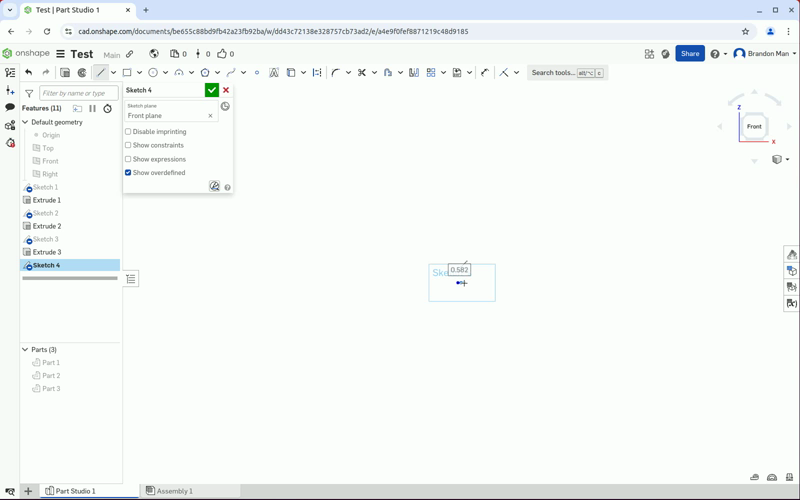
scroll(6)
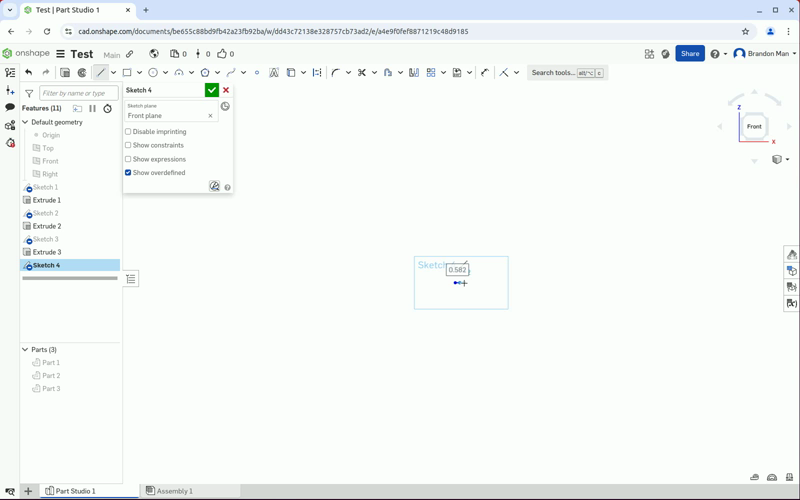
scroll(6)
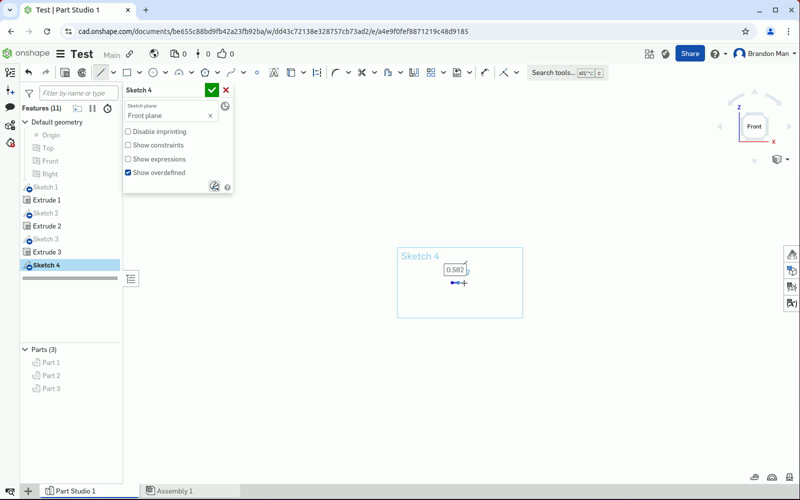
scroll(6)
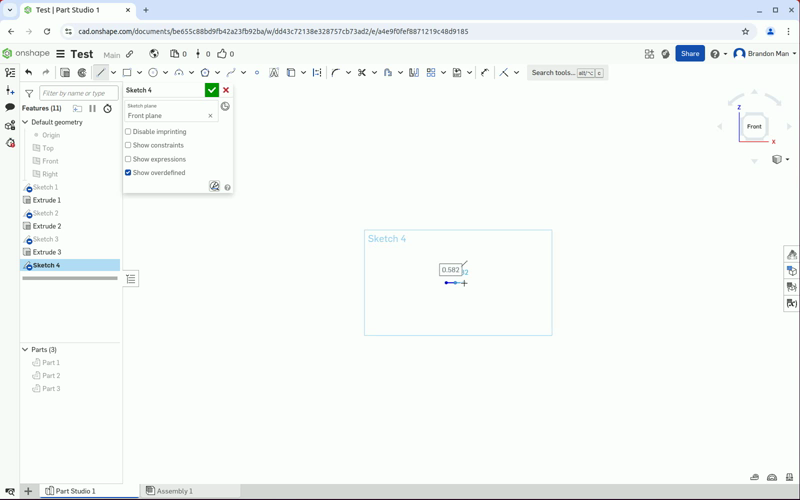
scroll(6)
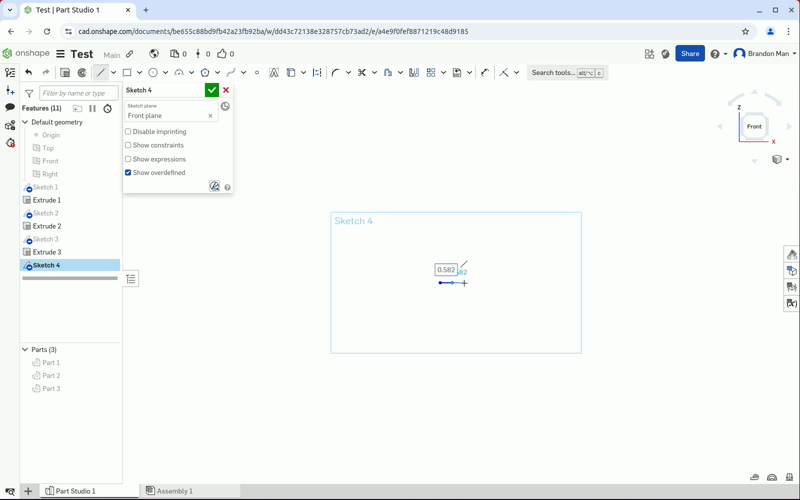
scroll(6)
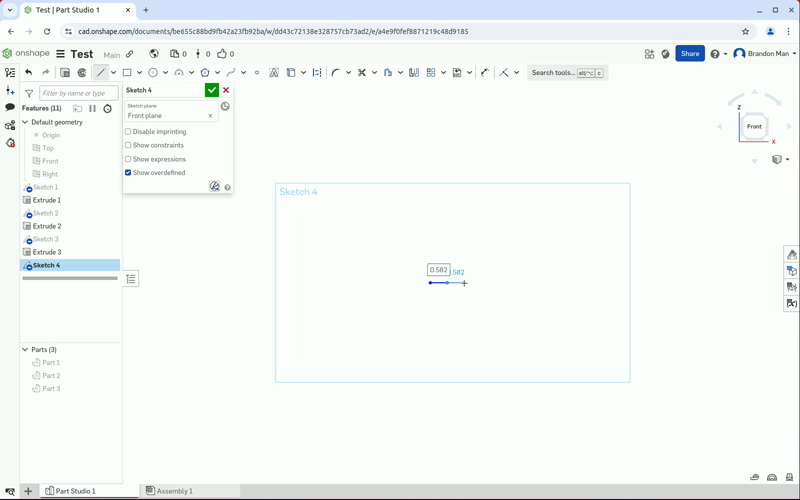
scroll(6)
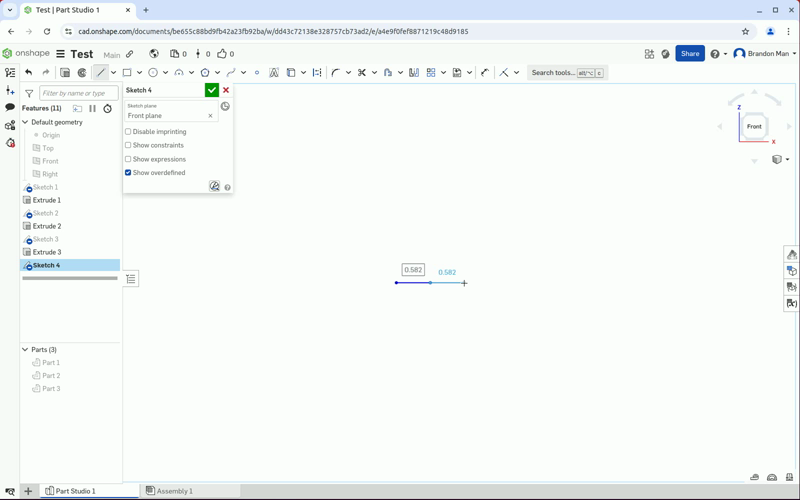
click(464, 282)
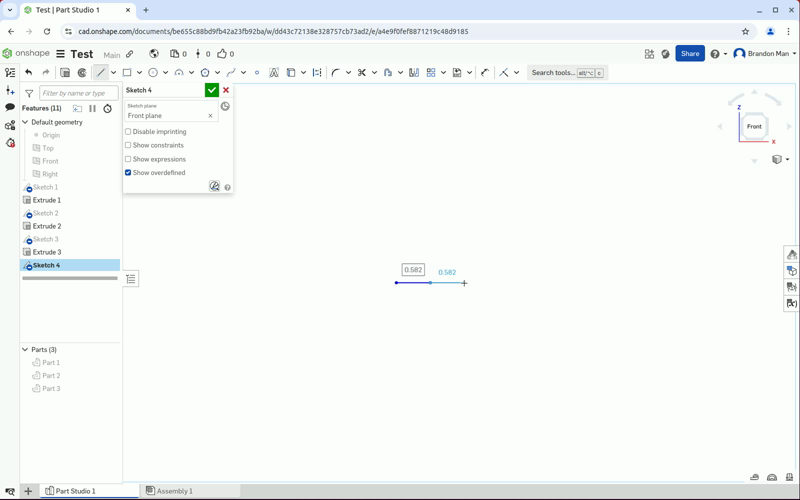
scroll(-6)
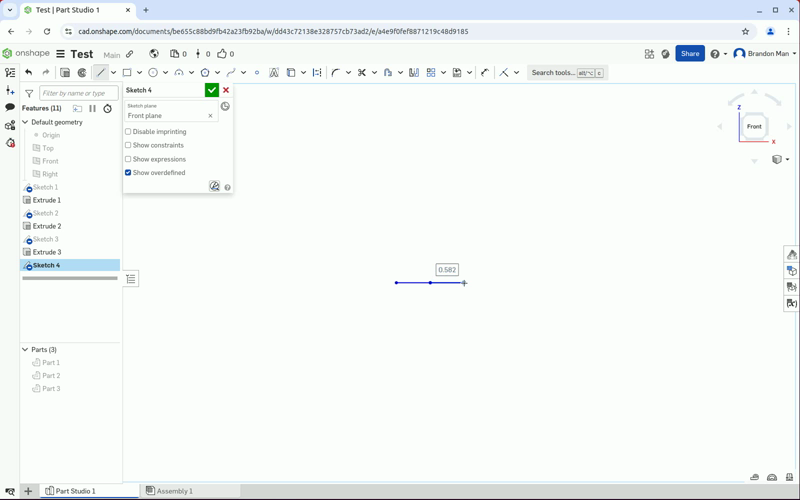
scroll(-6)
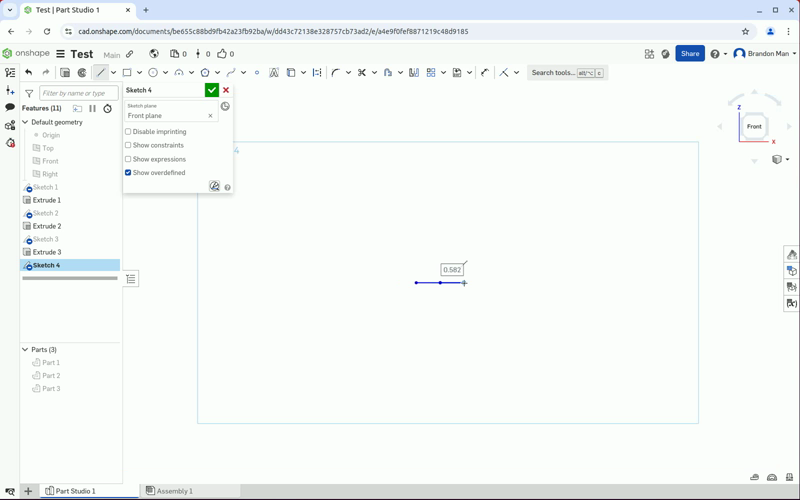
scroll(-6)
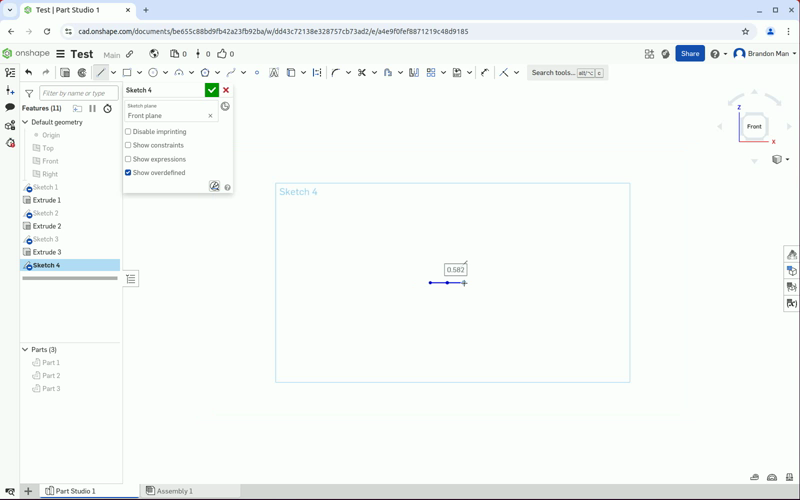
scroll(-6)
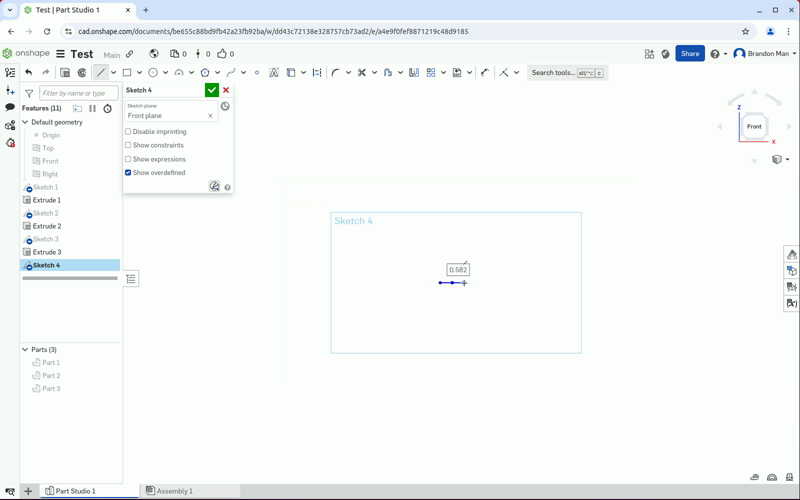
scroll(-6)
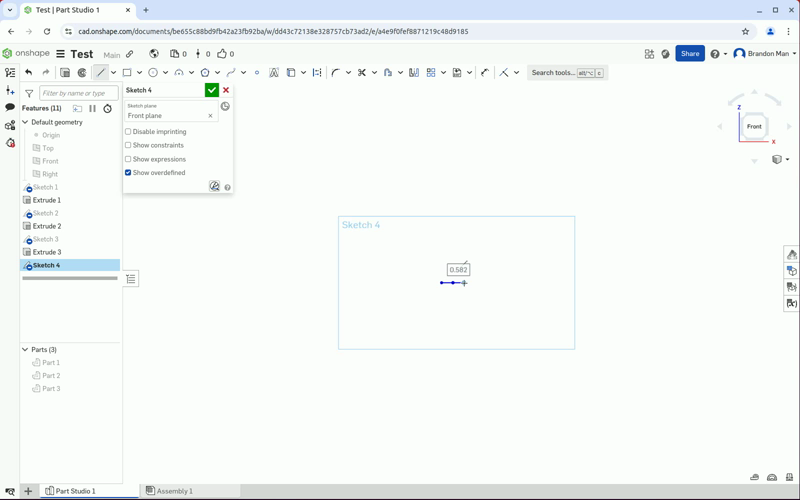
scroll(-6)
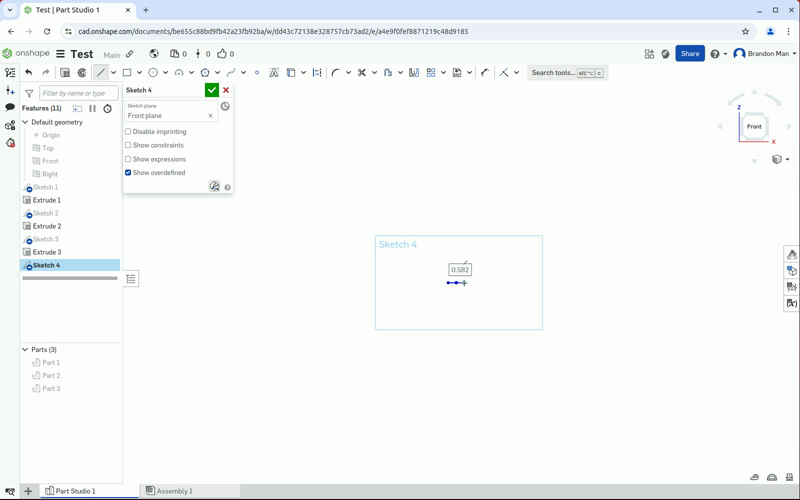
scroll(-6)
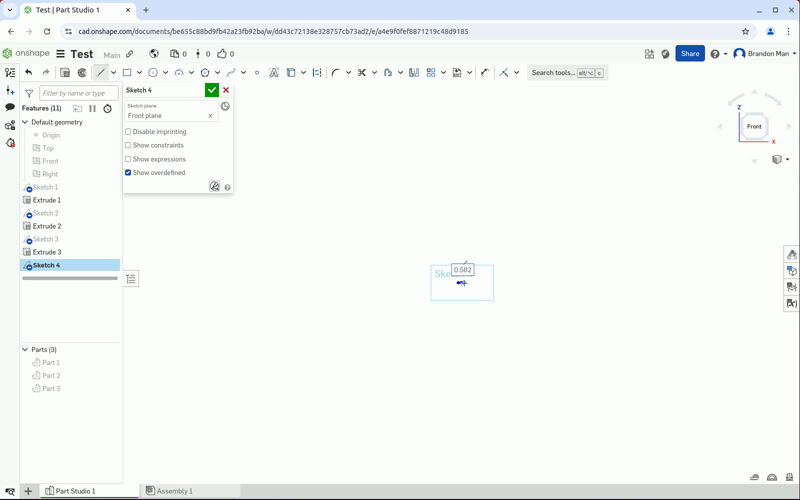
key_up(shift)
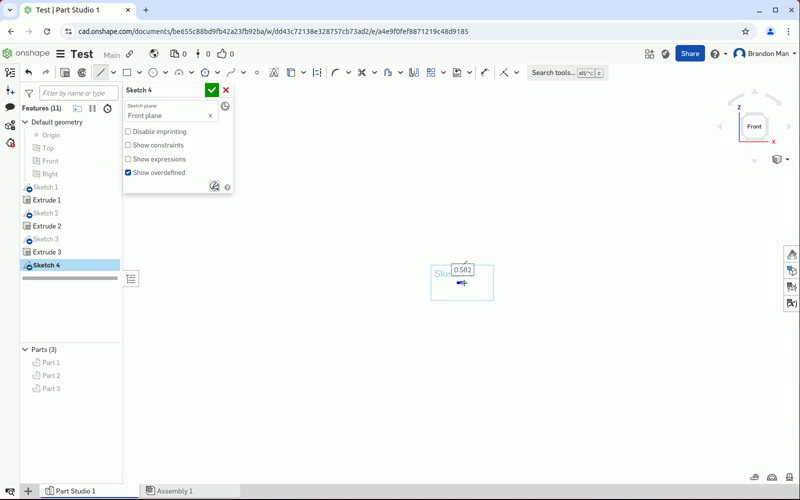
key_down(shift)
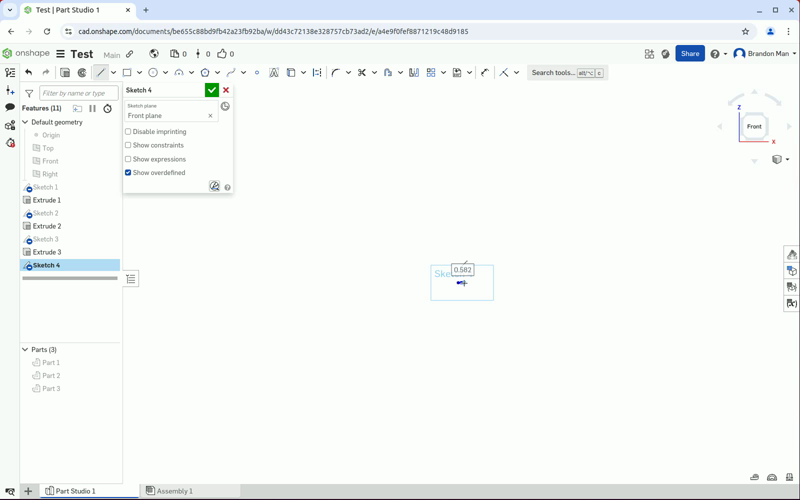
mouse_move(494, 282)
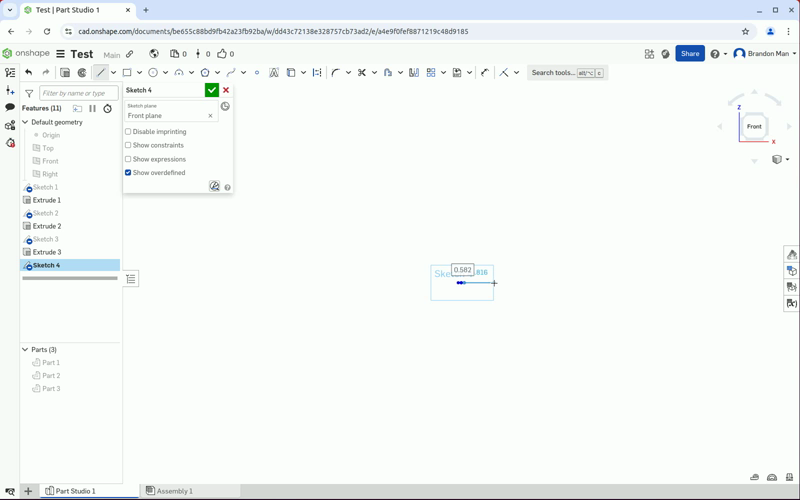
mouse_move(464, 233)
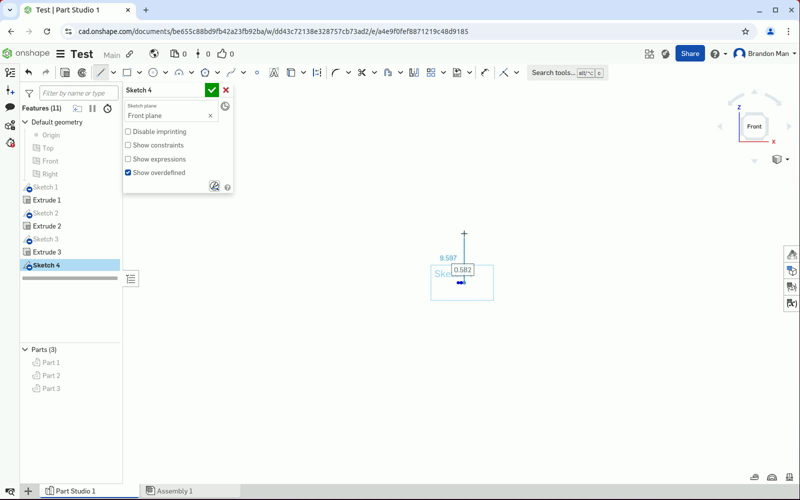
click(464, 233)
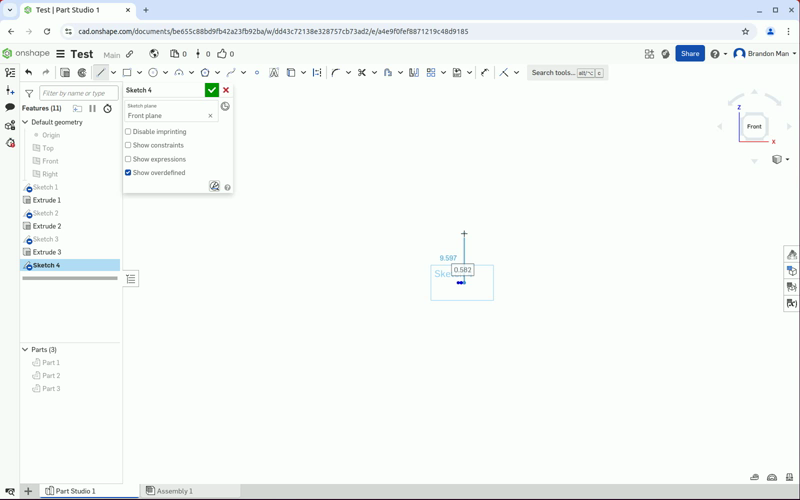
key_up(shift)
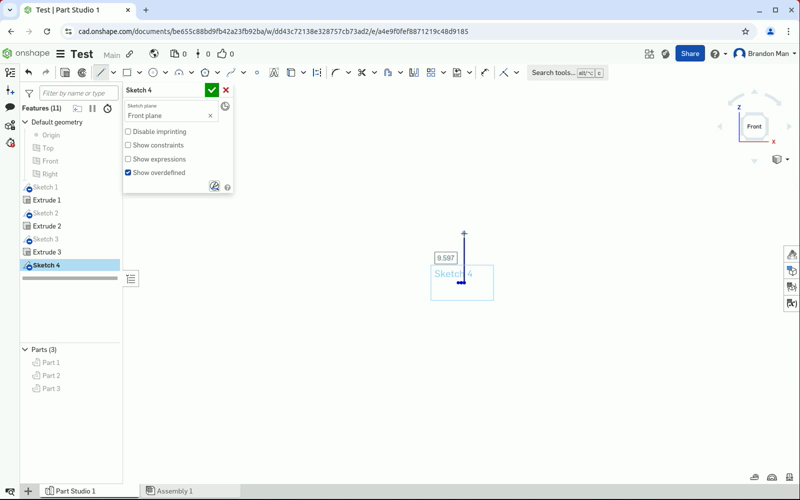
key(esc)
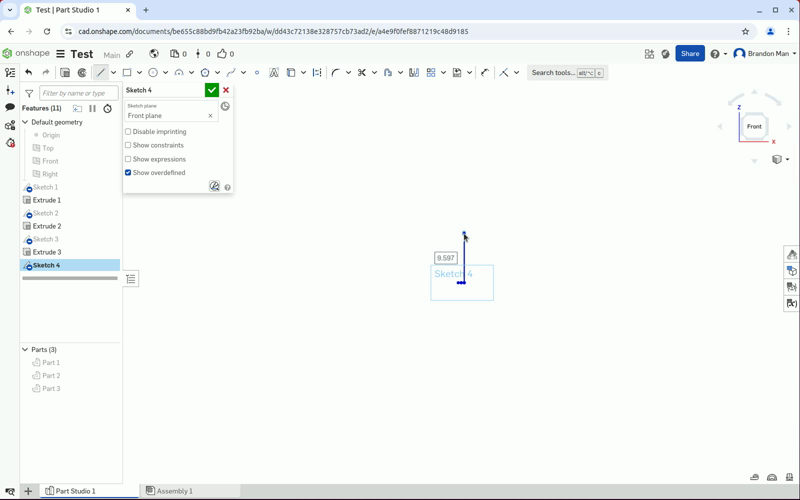
key(a)
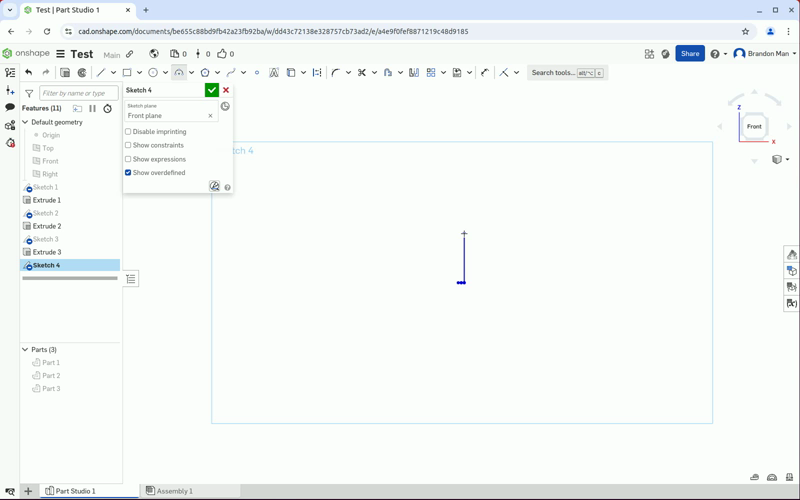
mouse_move(464, 233)
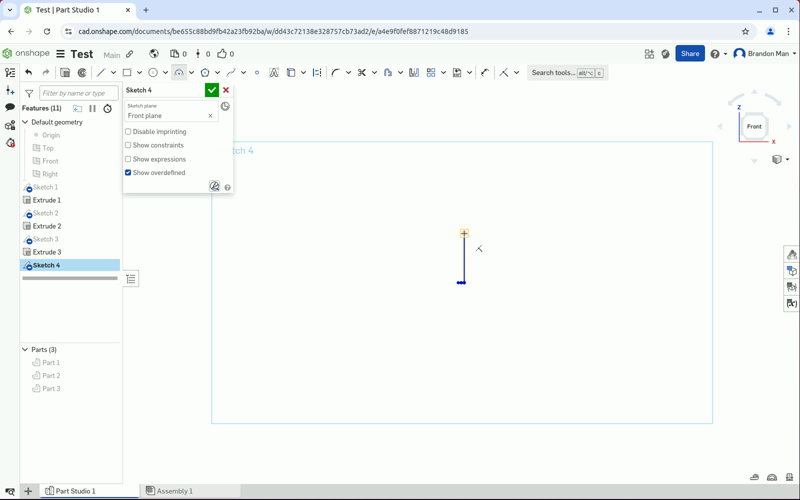
click(464, 233)
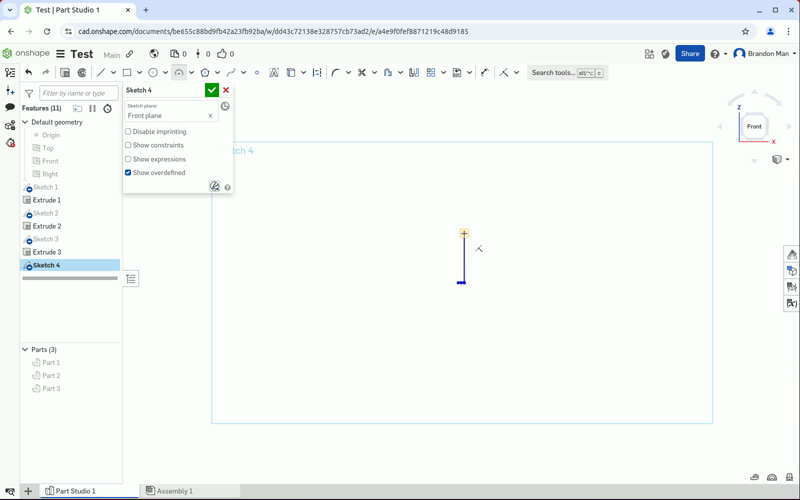
key_down(shift)
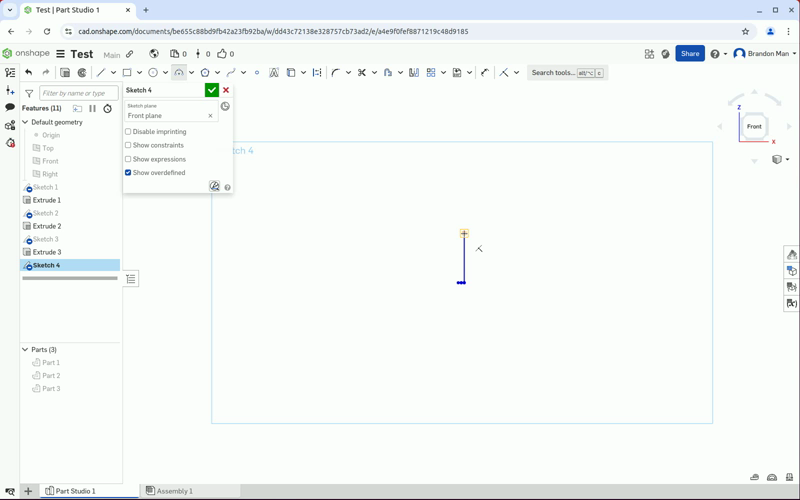
mouse_move(458, 233)
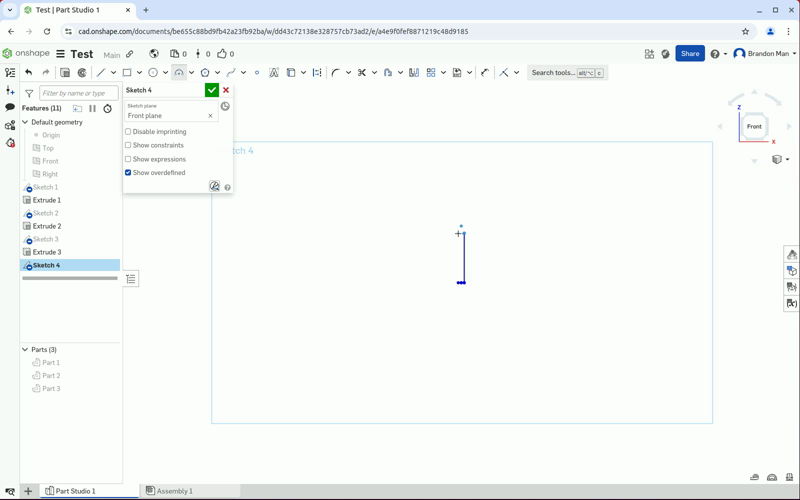
scroll(6)
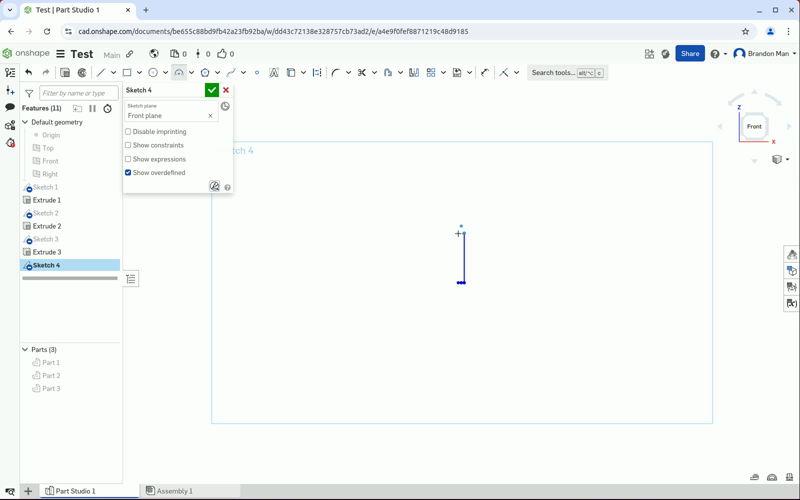
scroll(6)
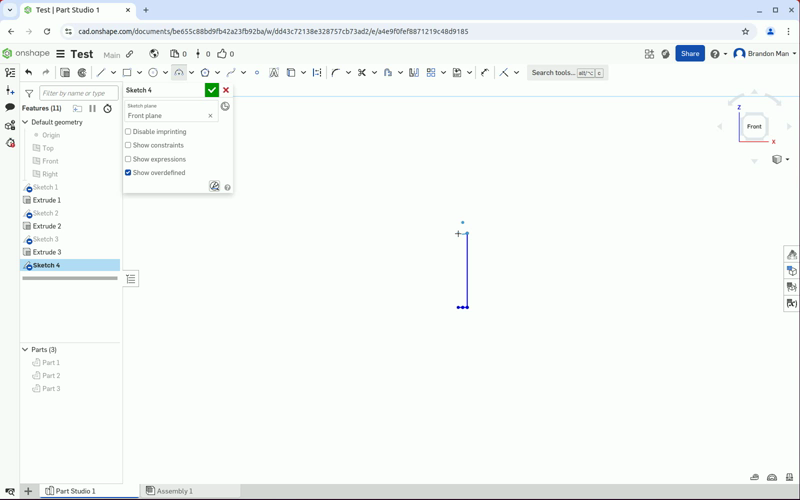
scroll(6)
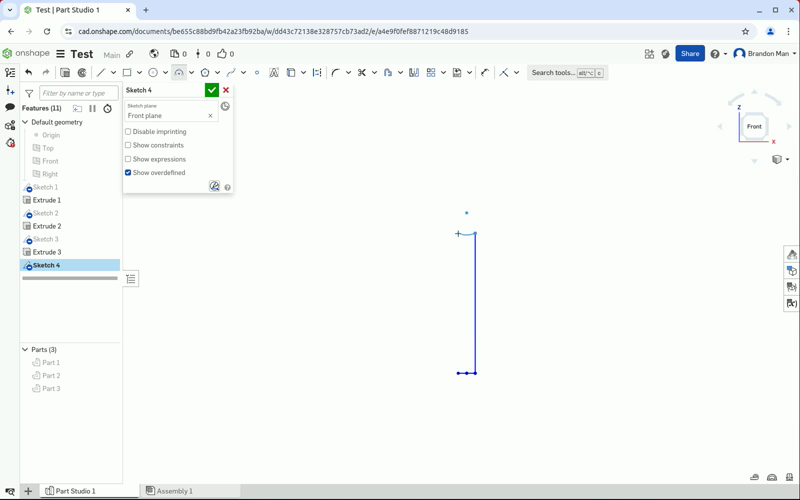
scroll(6)
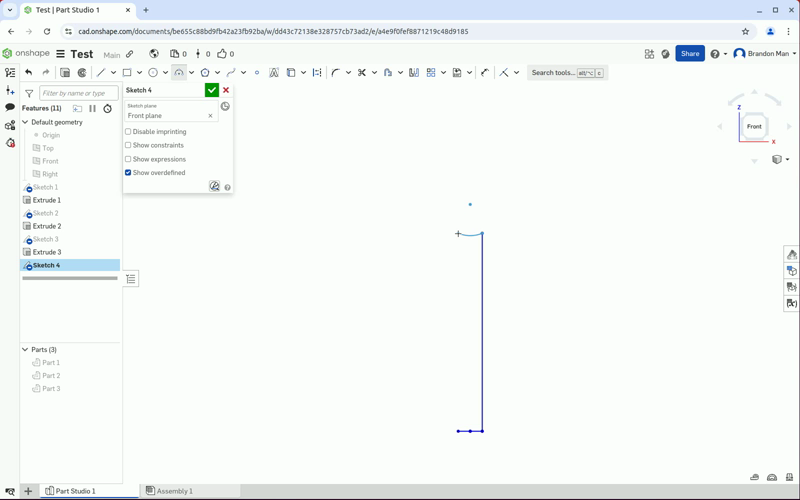
scroll(6)
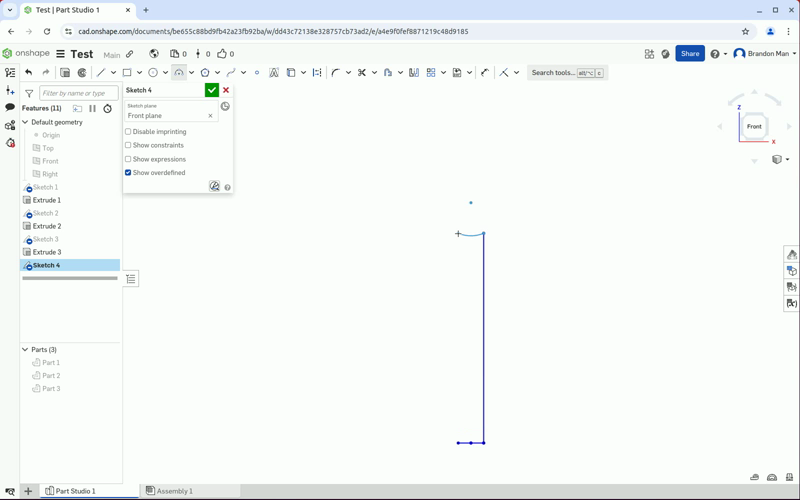
scroll(6)
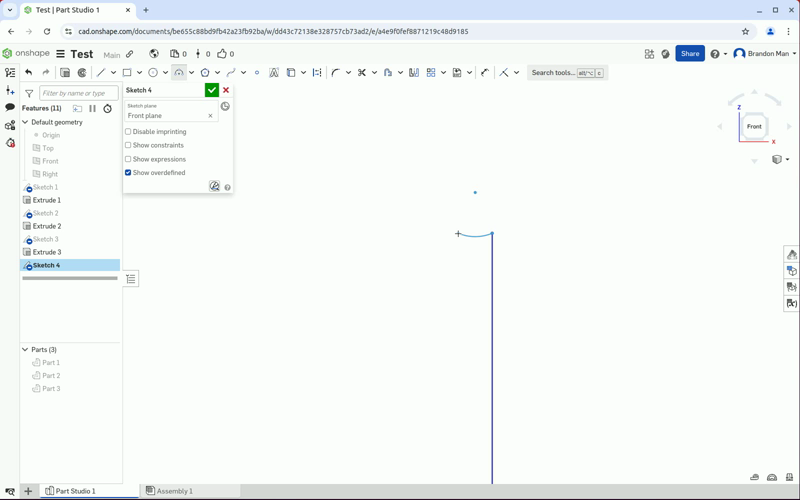
scroll(6)
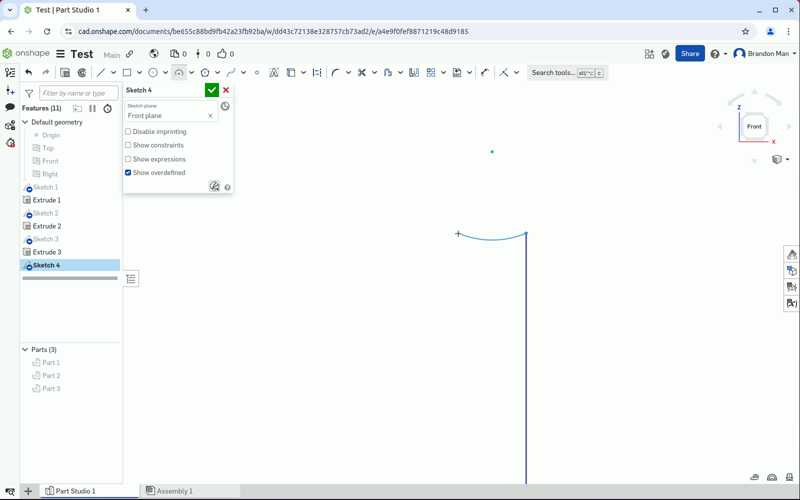
click(458, 233)
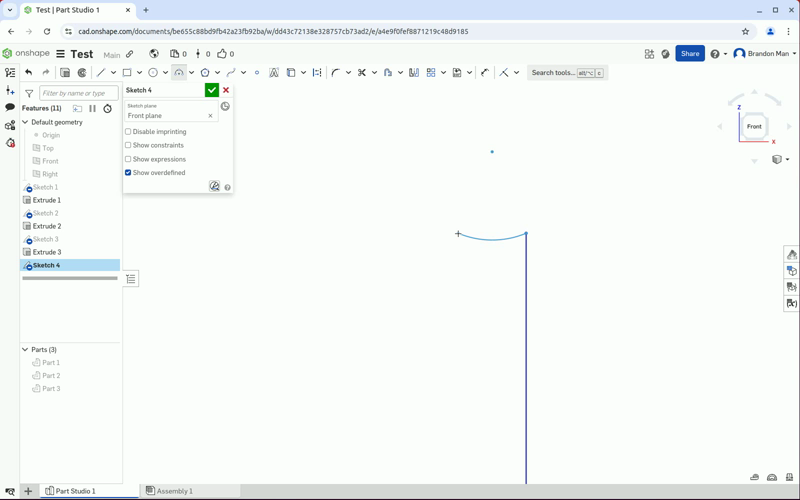
scroll(-6)
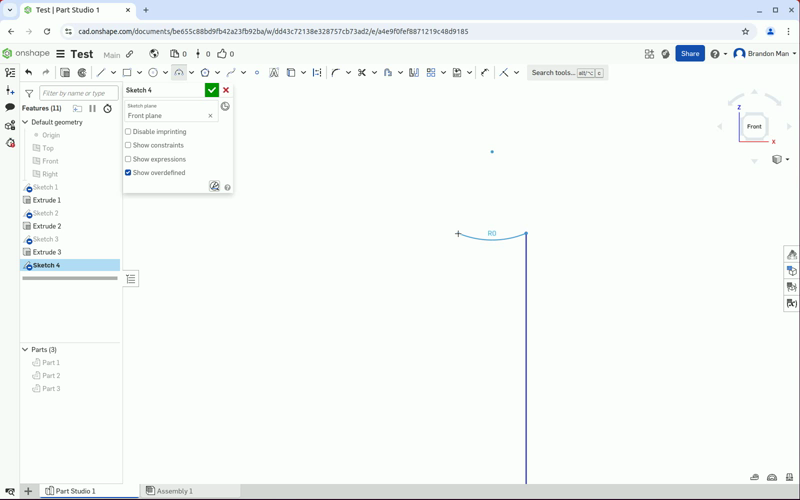
scroll(-6)
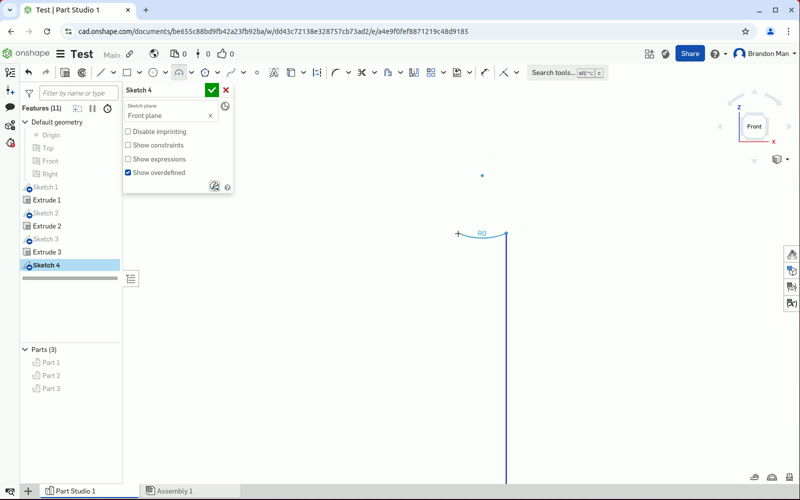
scroll(-6)
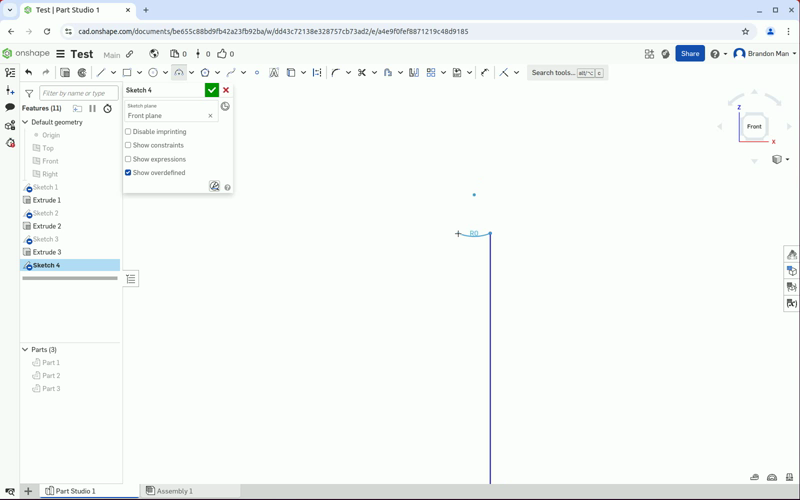
scroll(-6)
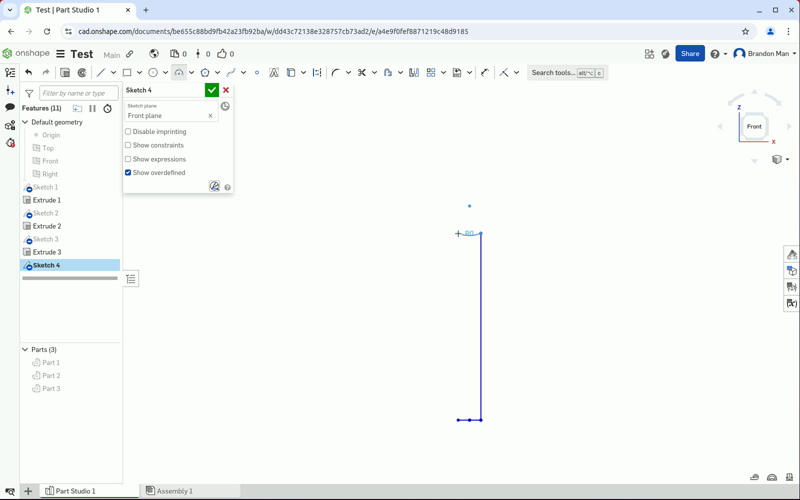
scroll(-6)
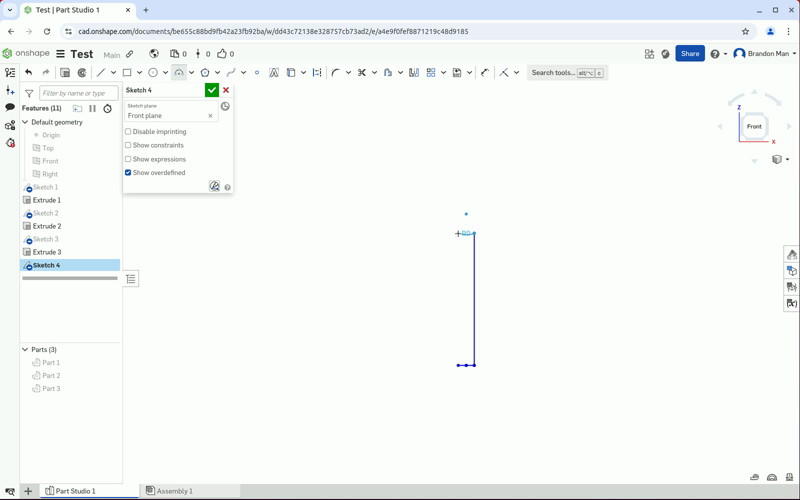
scroll(-6)
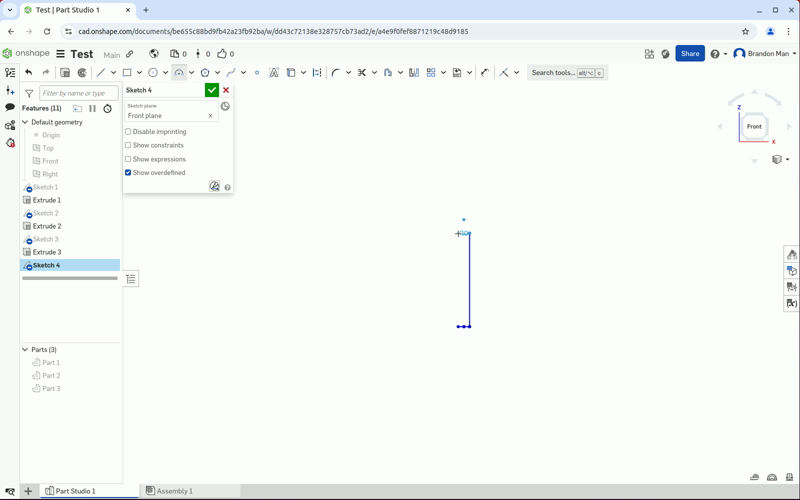
scroll(-6)
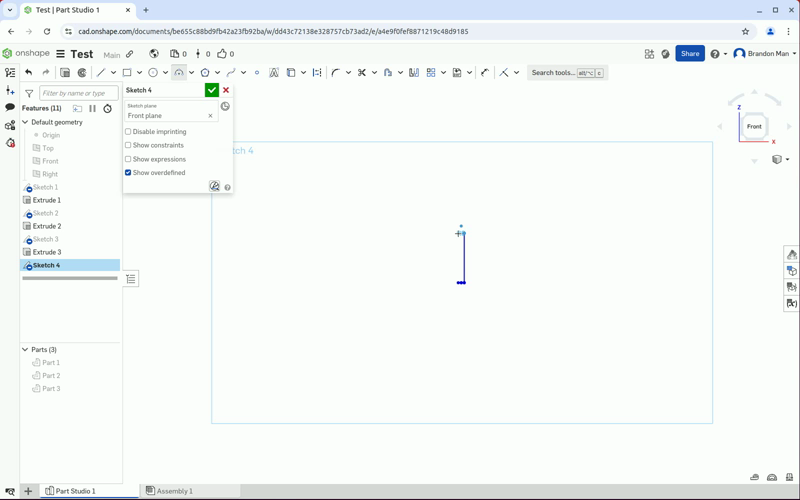
mouse_move(461, 232)
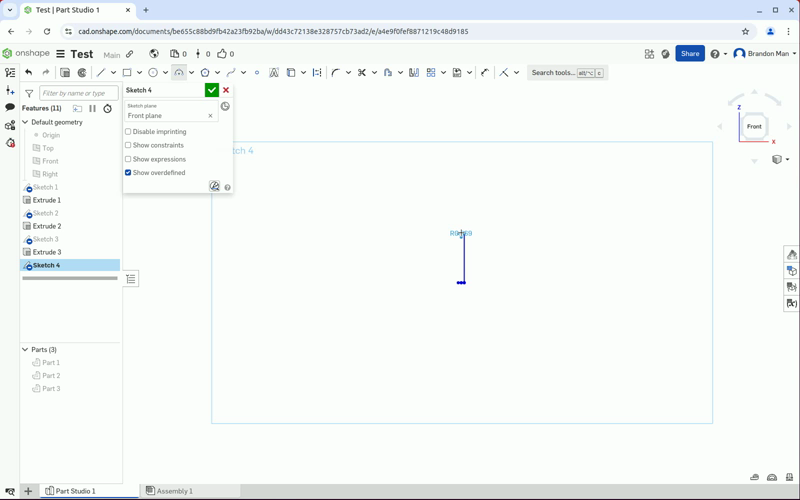
scroll(6)
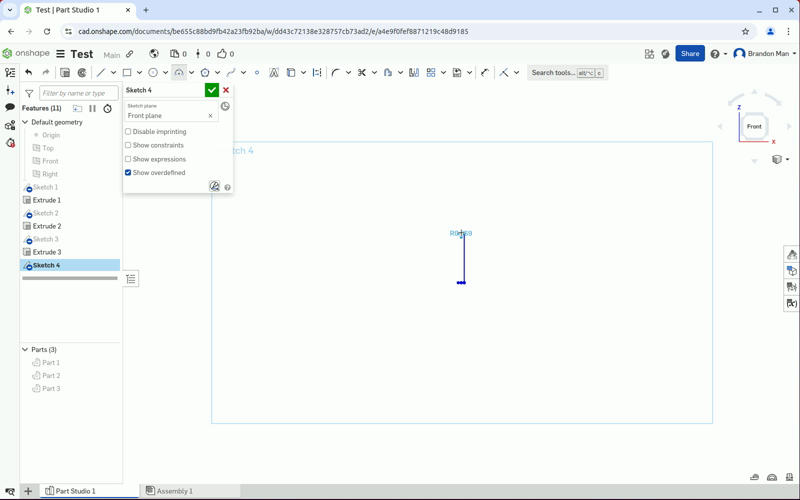
scroll(6)
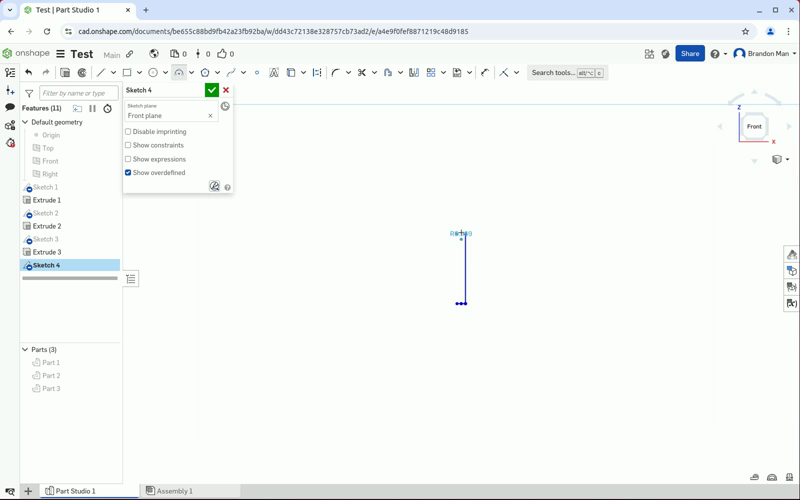
scroll(6)
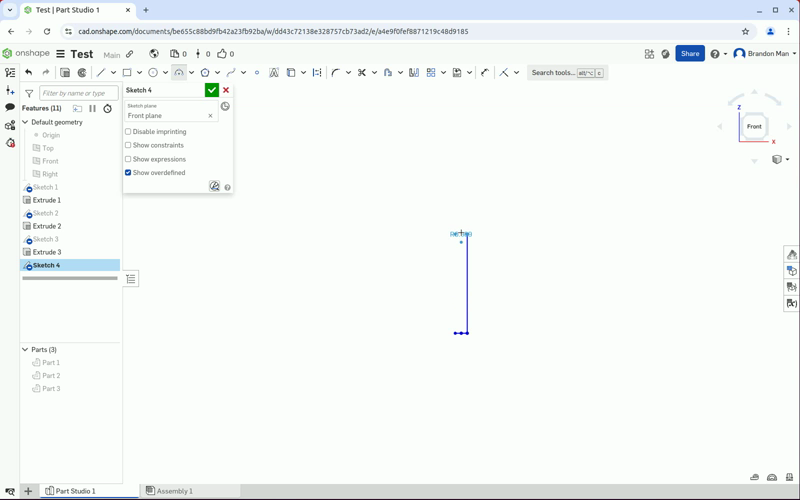
scroll(6)
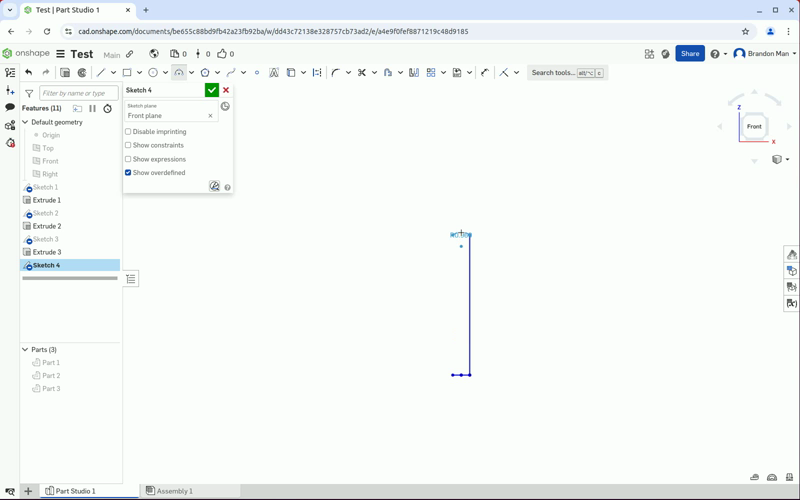
scroll(6)
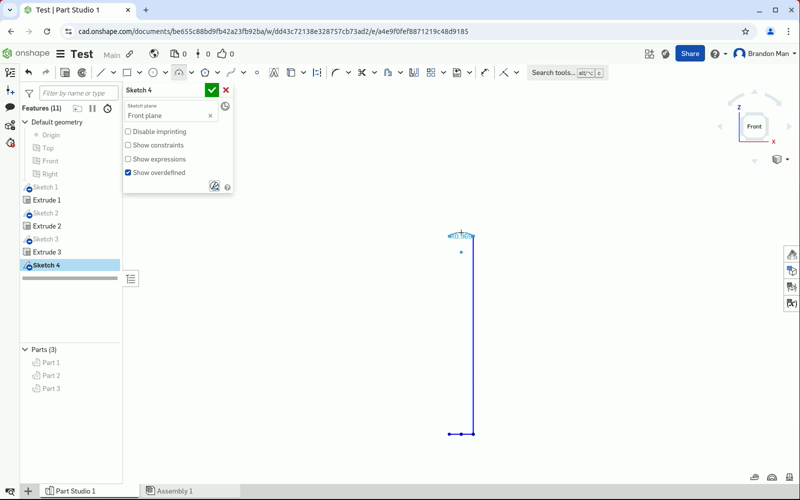
scroll(6)
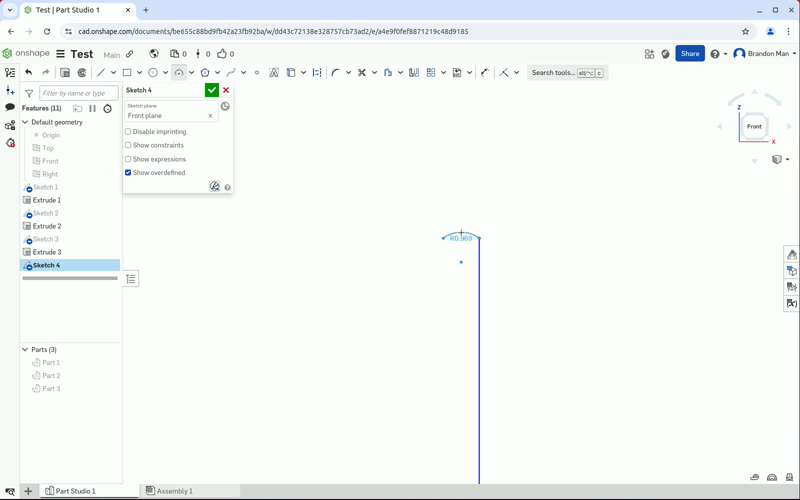
scroll(6)
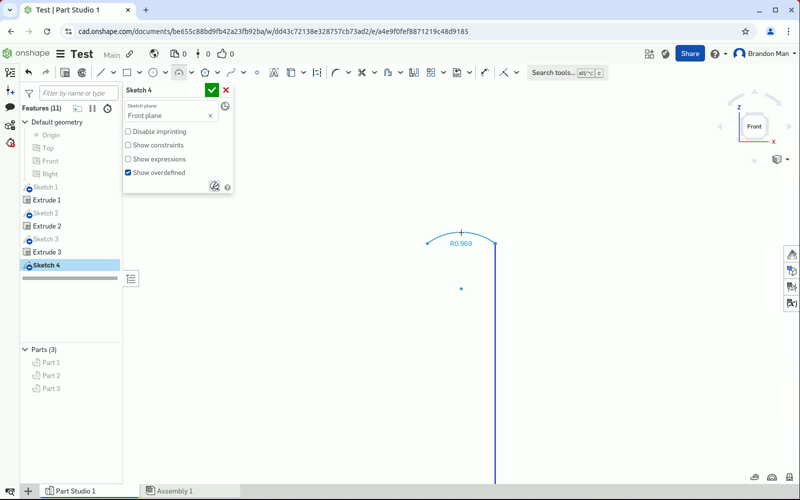
click(461, 232)
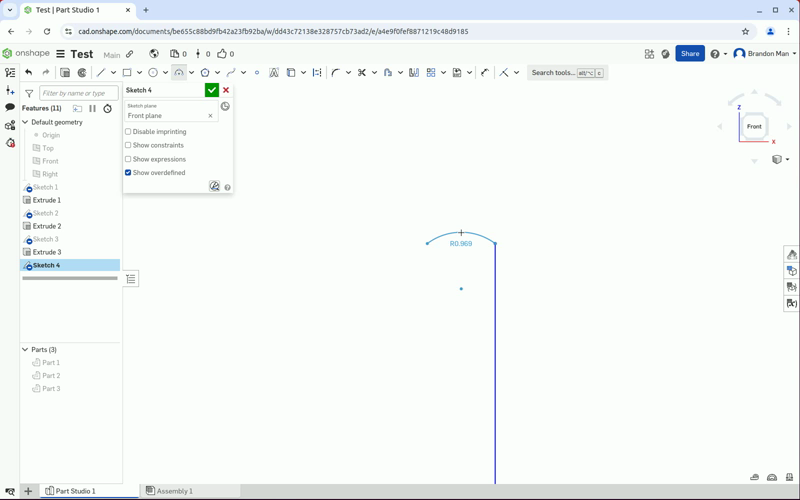
scroll(-6)
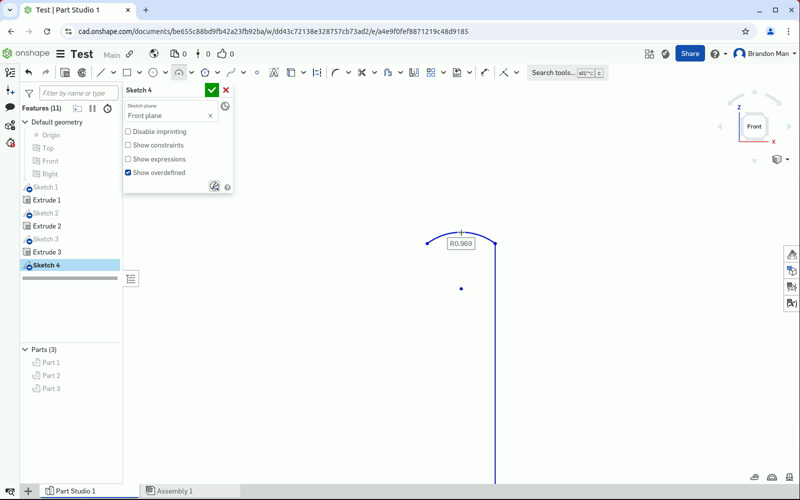
scroll(-6)
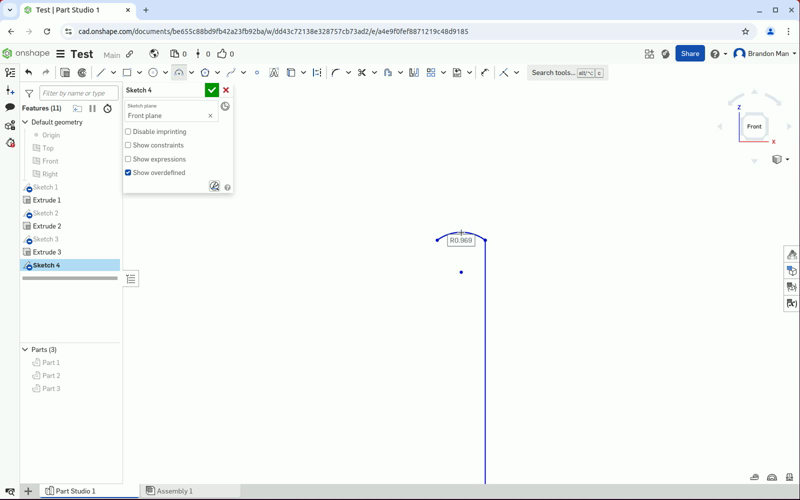
scroll(-6)
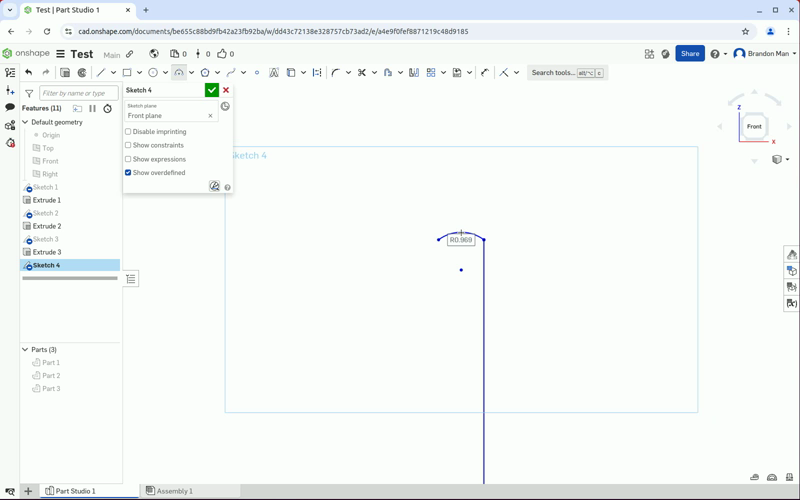
scroll(-6)
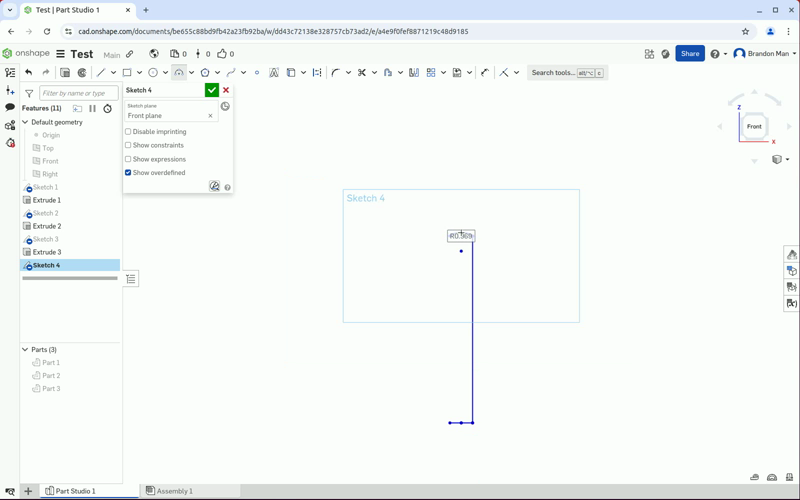
scroll(-6)
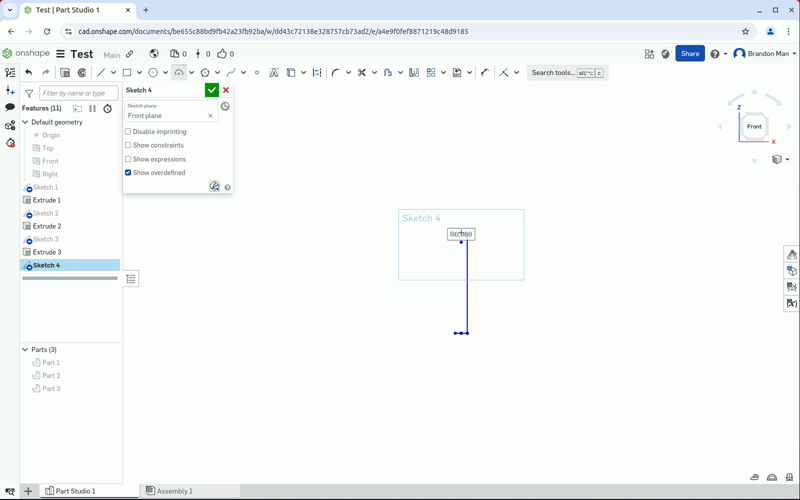
scroll(-6)
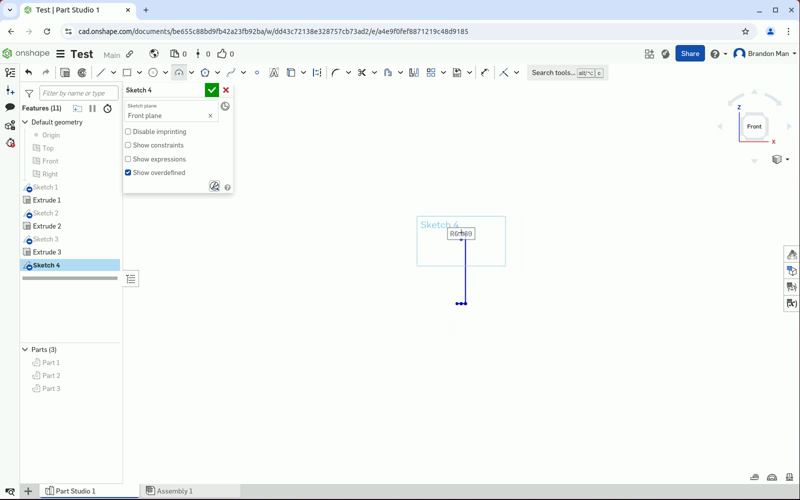
scroll(-6)
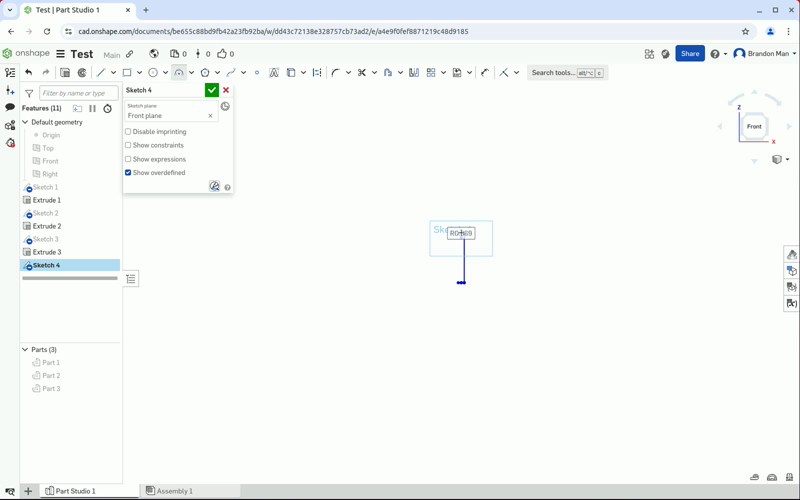
key_up(shift)
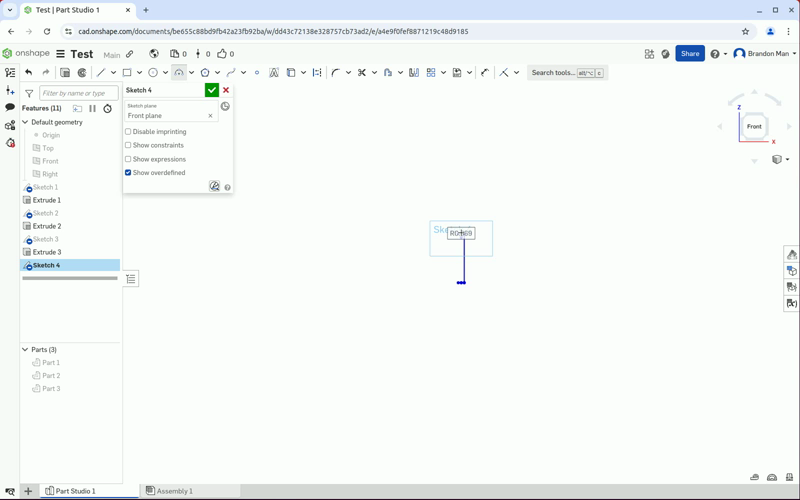
key(esc)
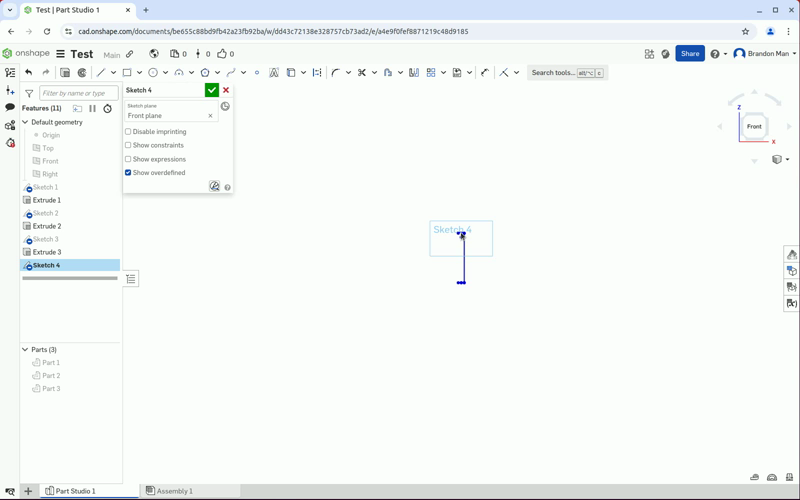
key(l)
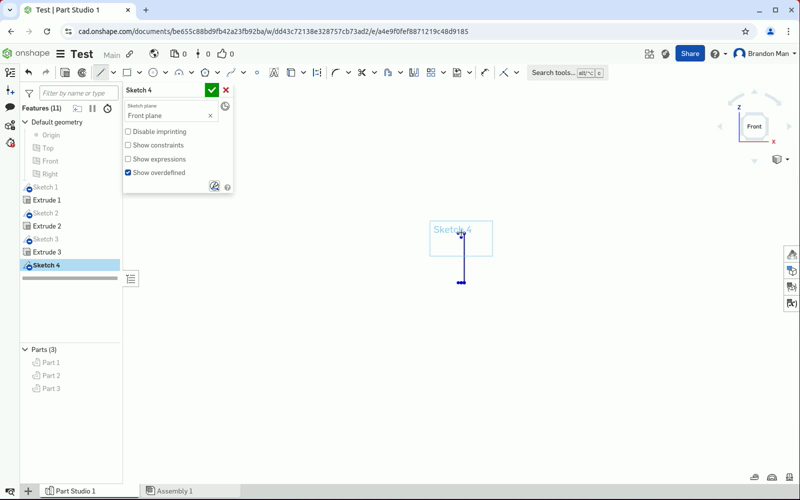
mouse_move(458, 233)
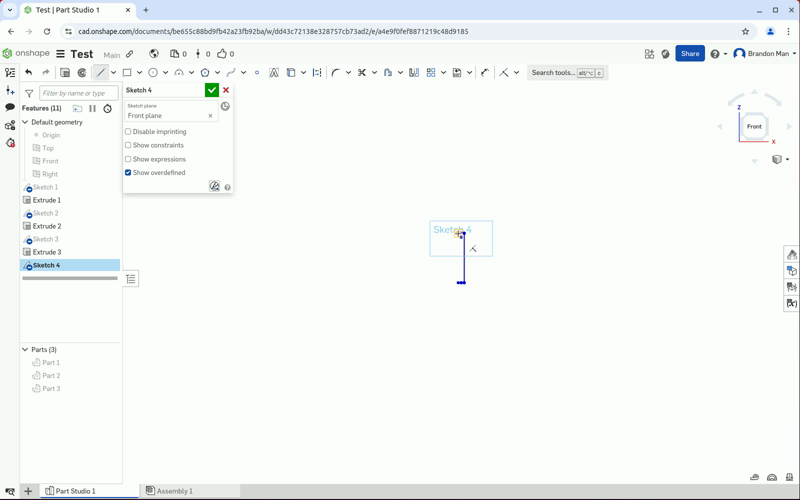
scroll(6)
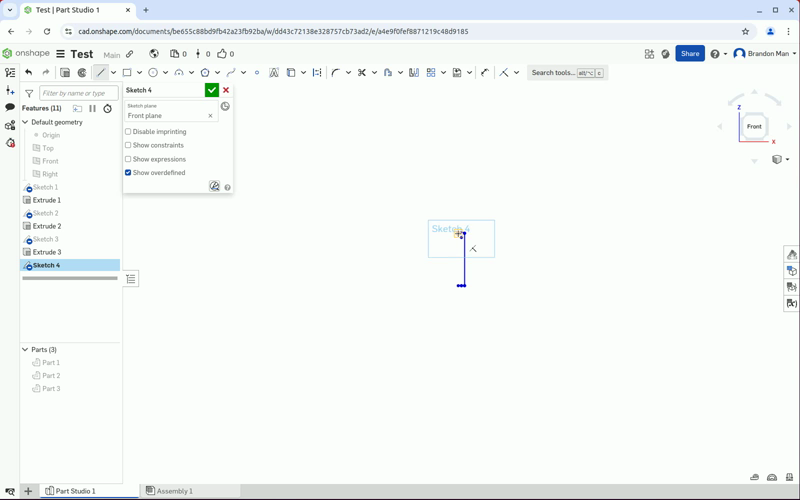
scroll(6)
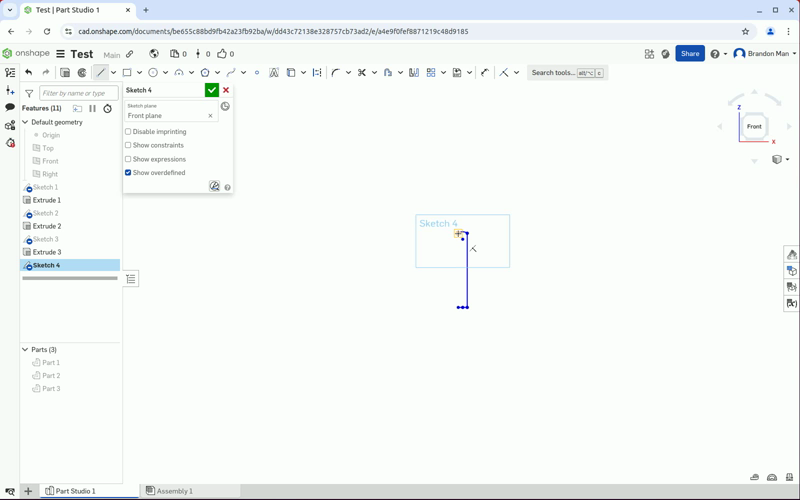
scroll(6)
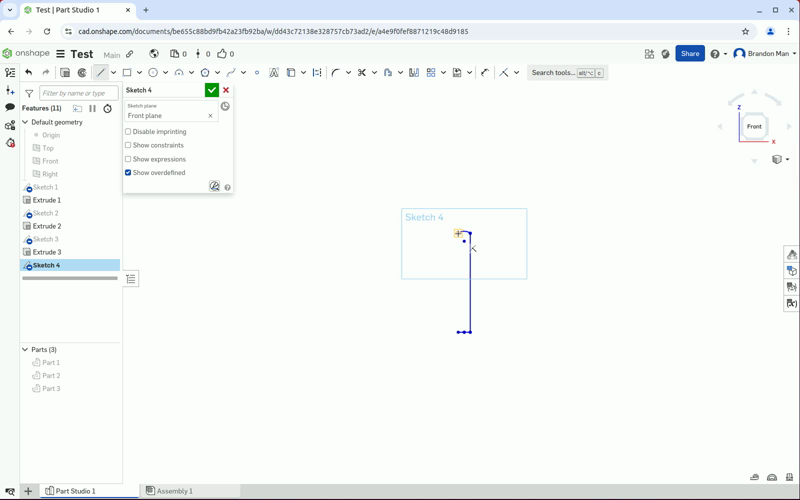
scroll(6)
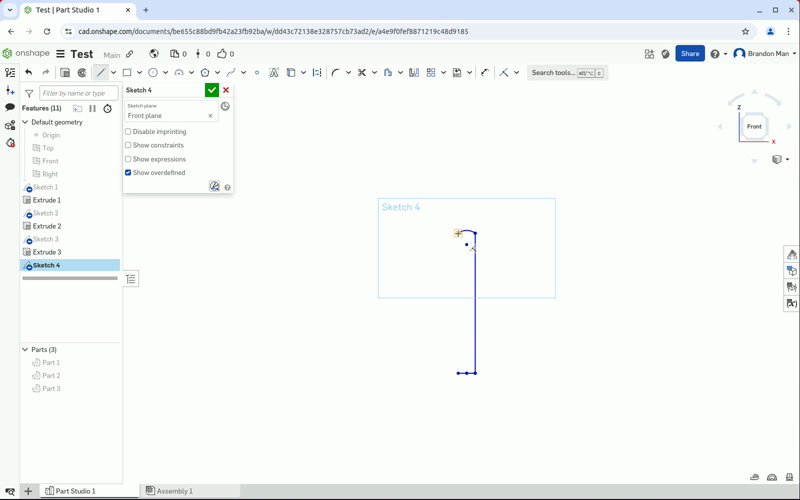
scroll(6)
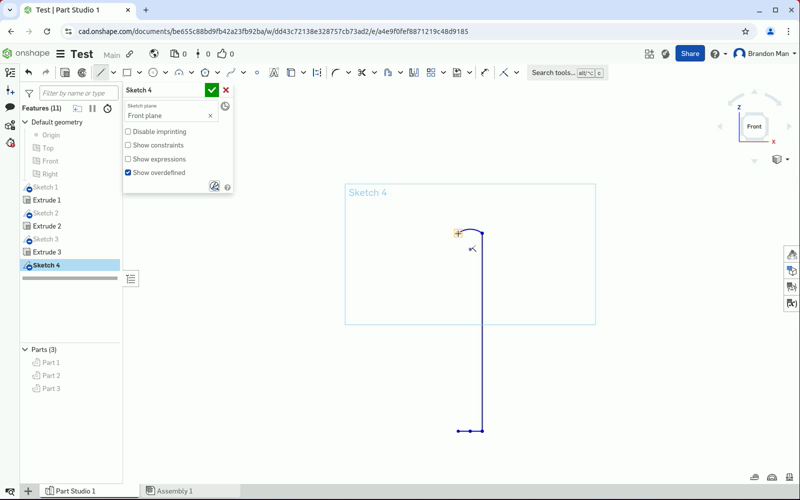
scroll(6)
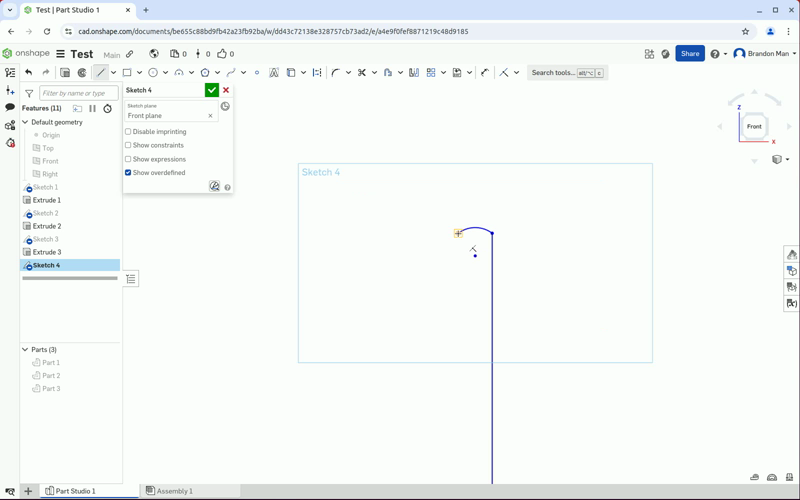
scroll(6)
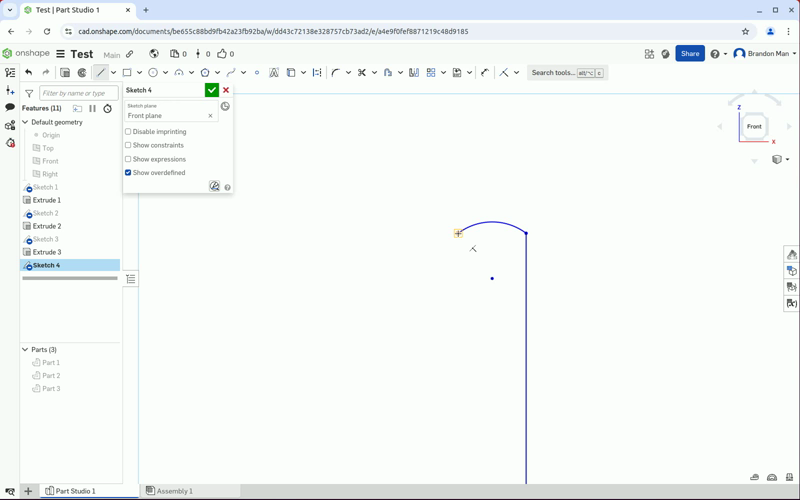
click(458, 233)
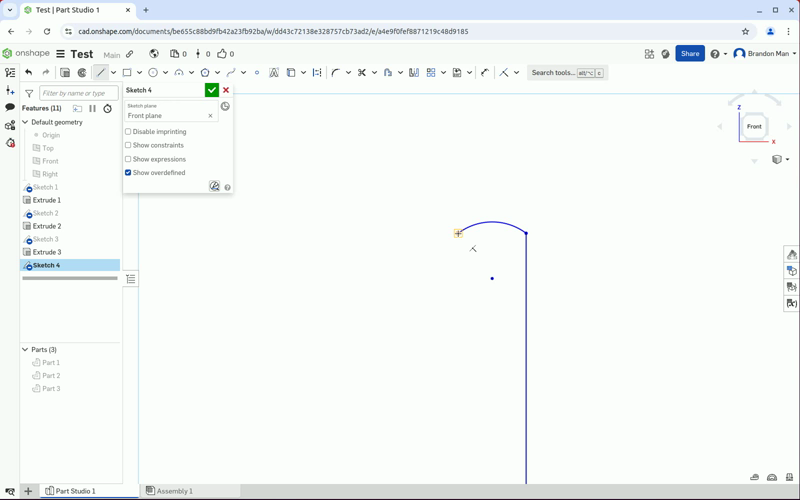
scroll(-6)
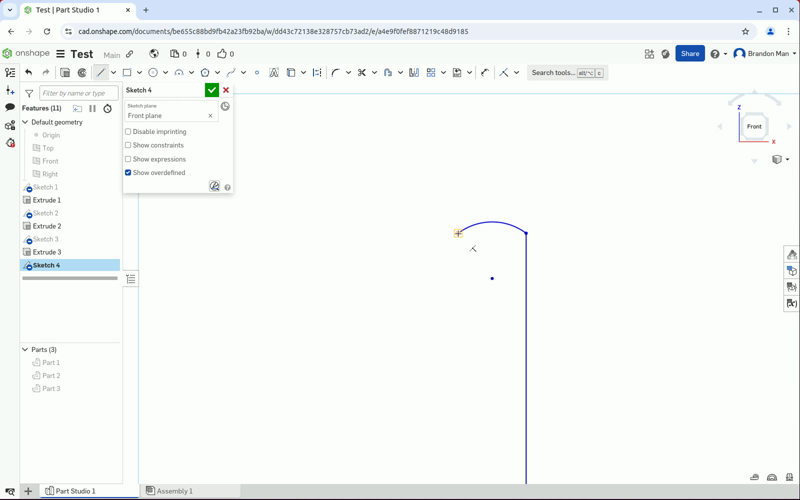
scroll(-6)
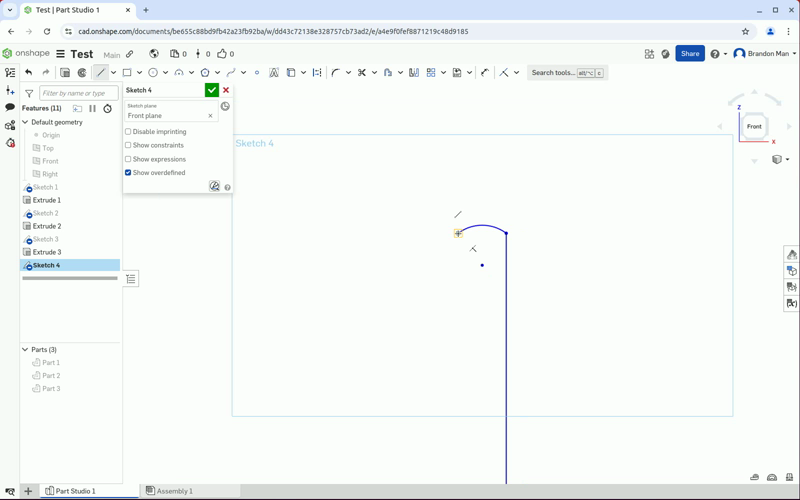
scroll(-6)
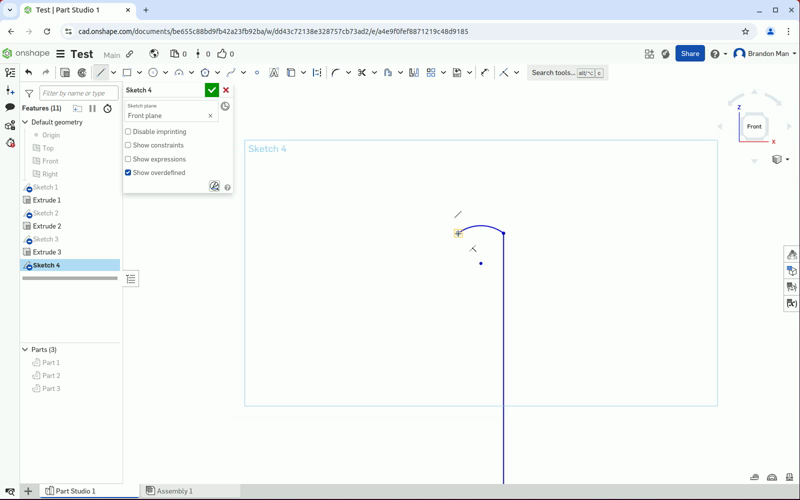
scroll(-6)
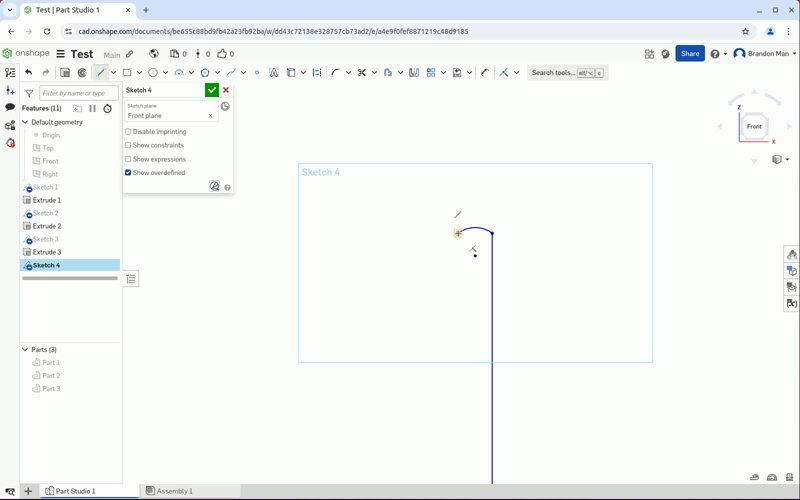
scroll(-6)
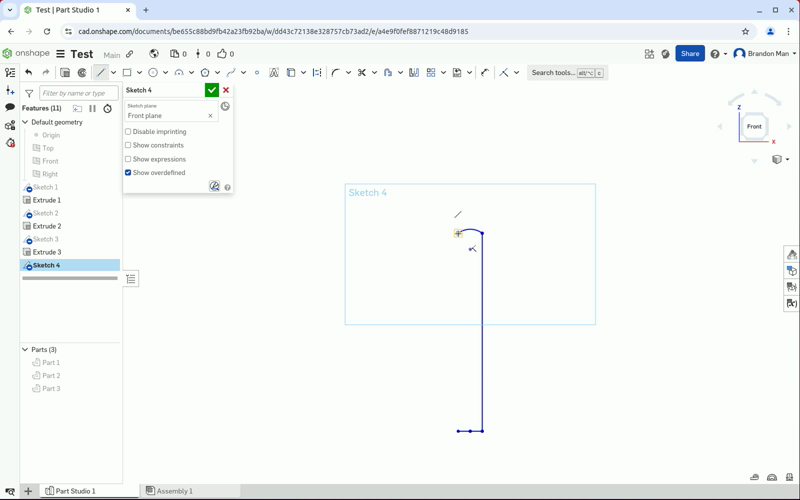
scroll(-6)
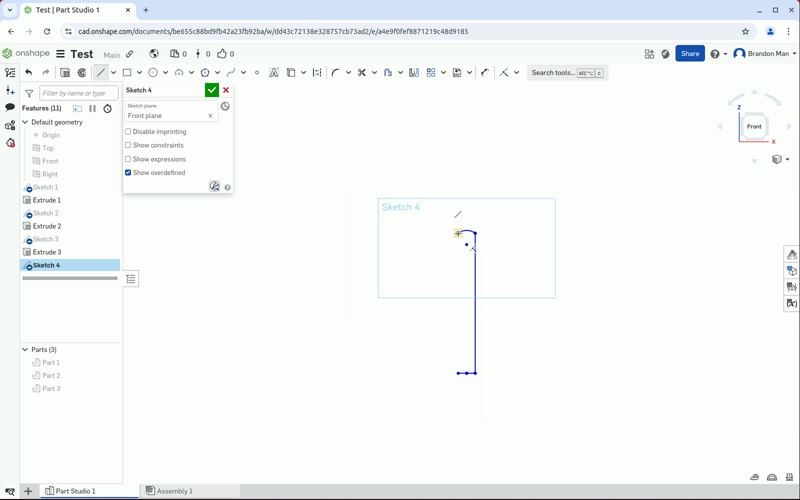
scroll(-6)
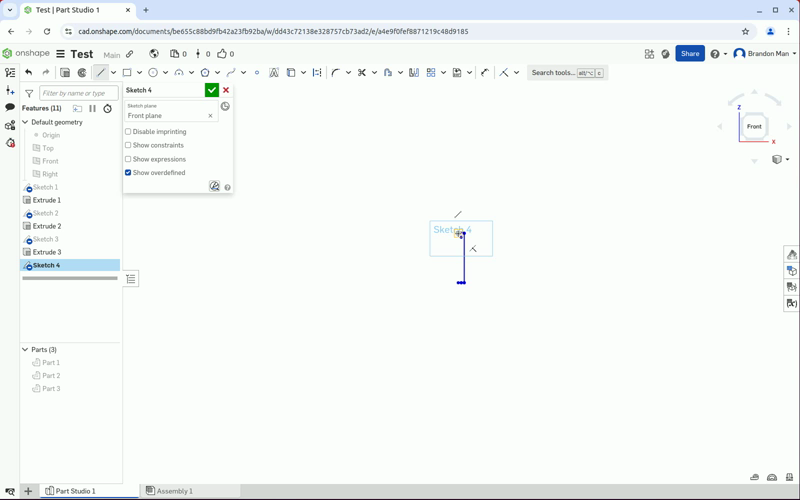
mouse_move(488, 233)
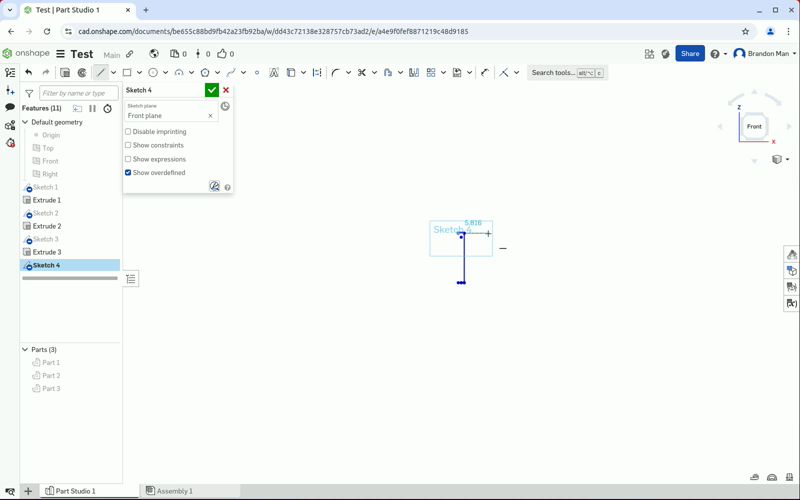
key_down(shift)
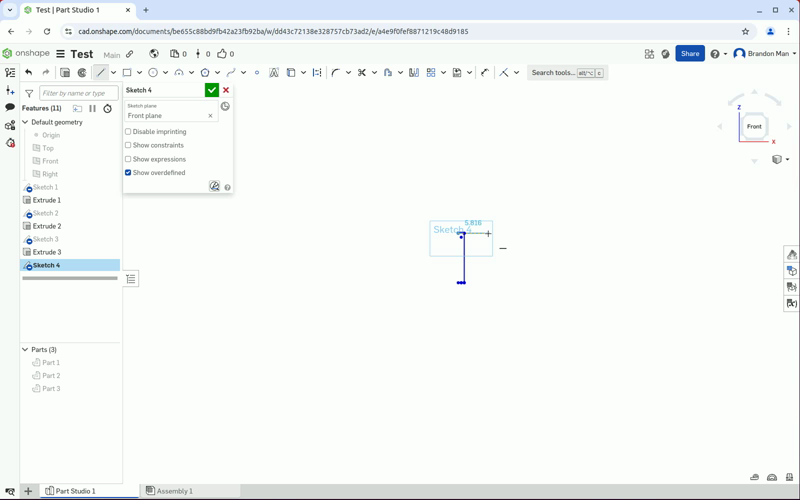
mouse_move(458, 282)
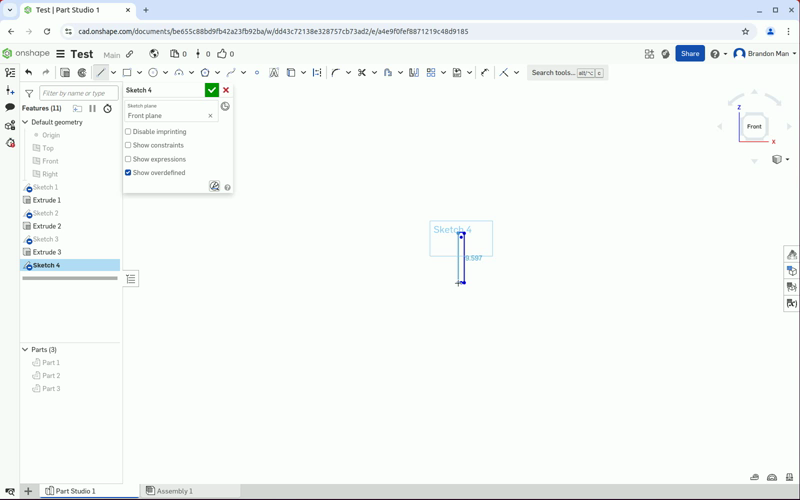
scroll(6)
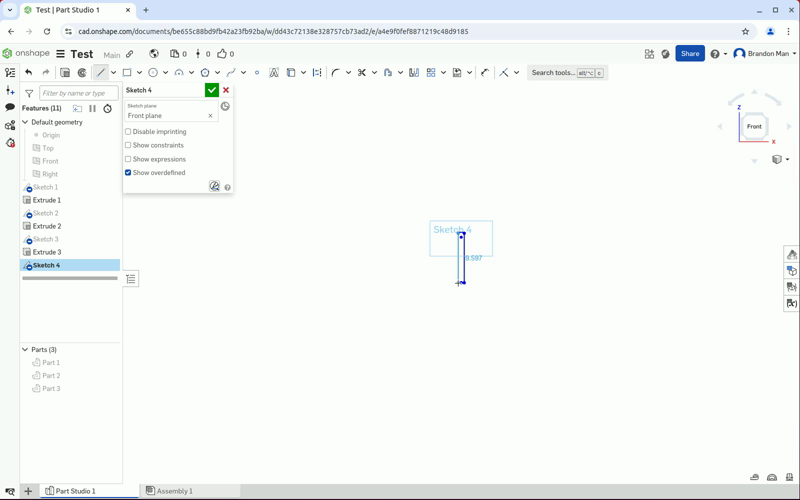
scroll(6)
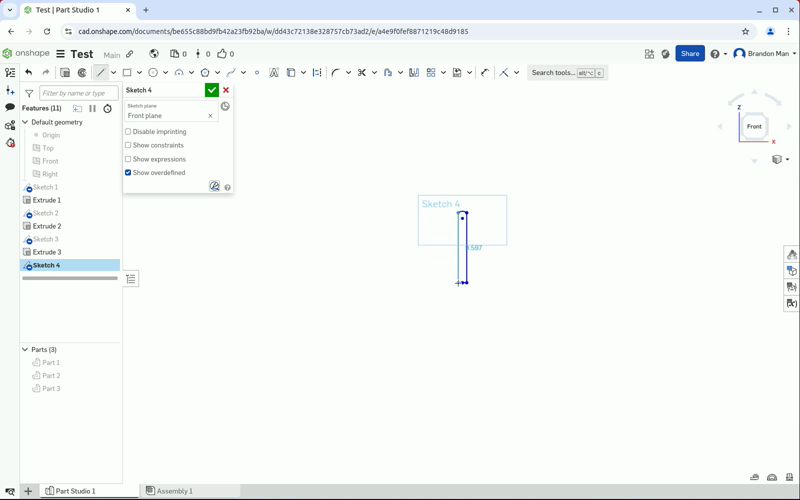
scroll(6)
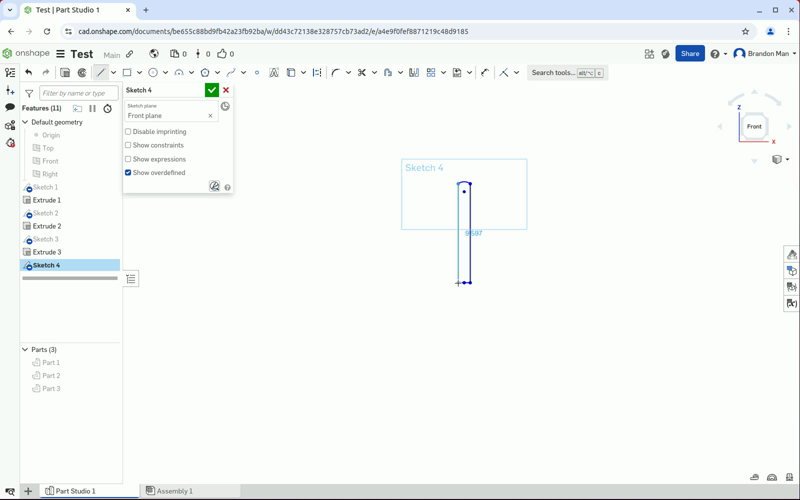
scroll(6)
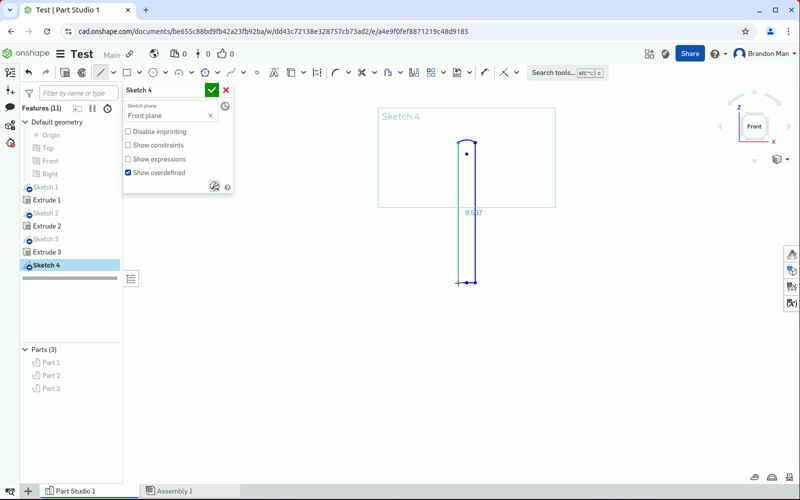
scroll(6)
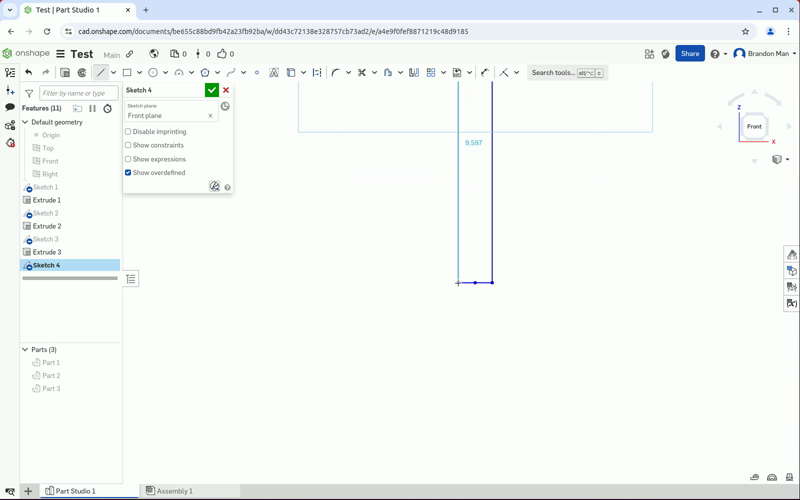
scroll(6)
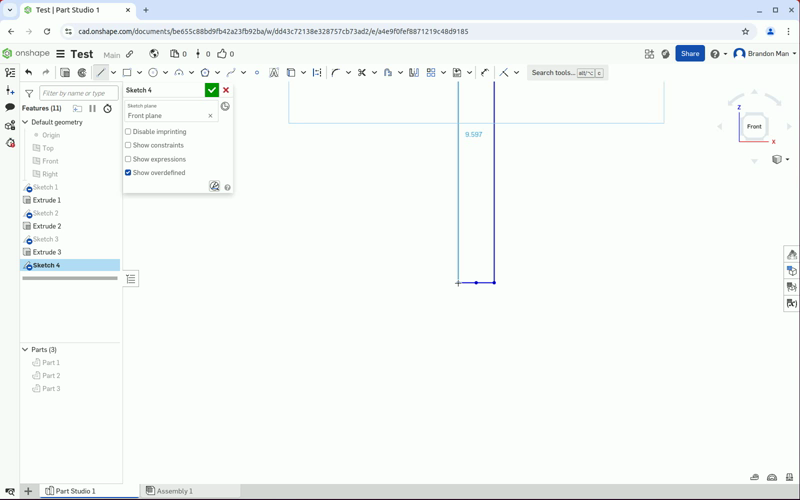
scroll(6)
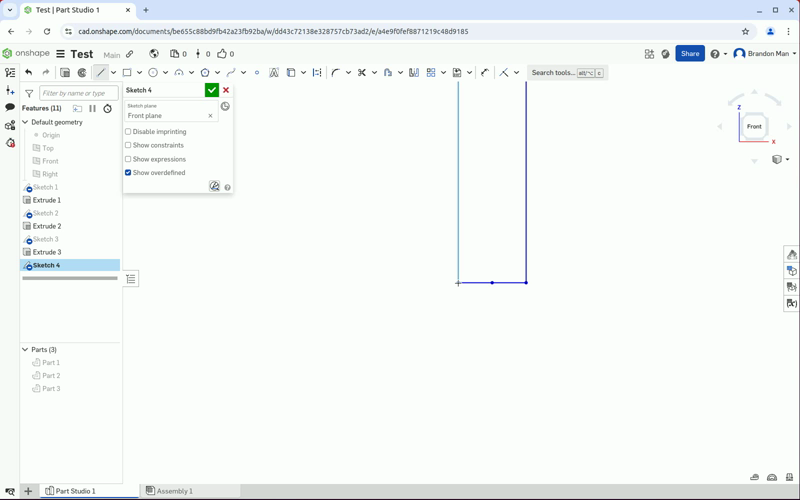
key_up(shift)
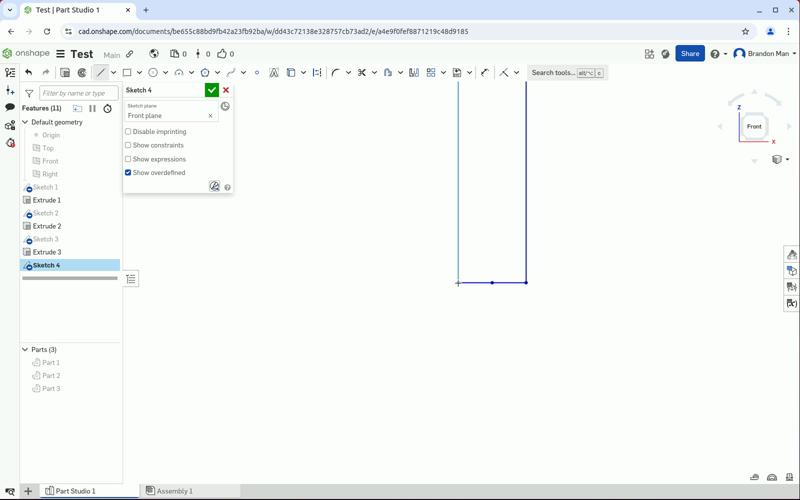
click(458, 282)
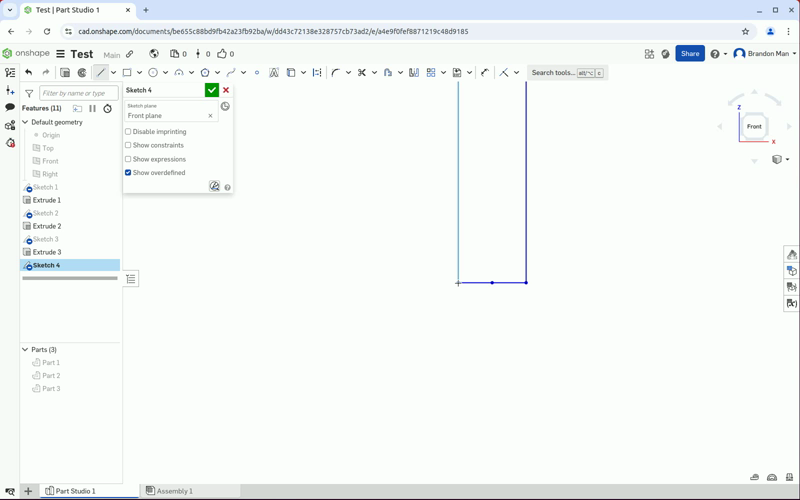
scroll(-6)
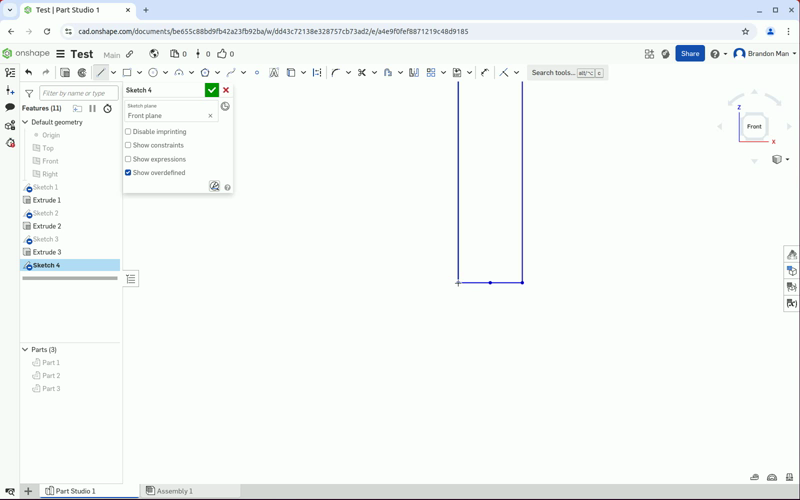
scroll(-6)
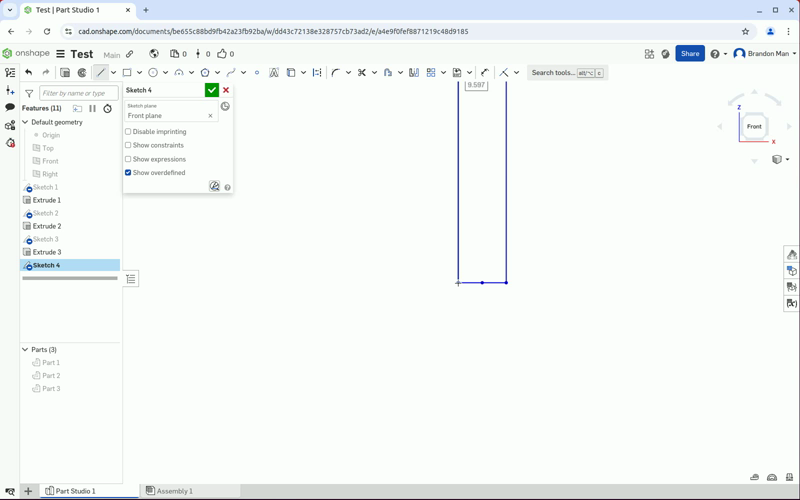
scroll(-6)
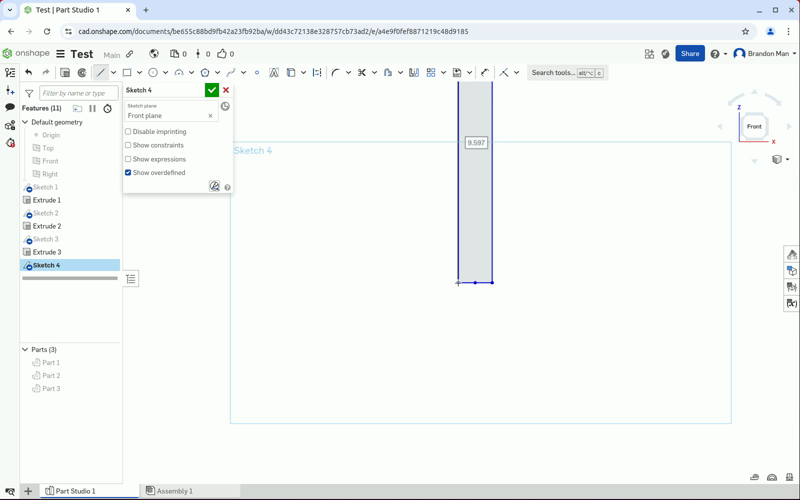
scroll(-6)
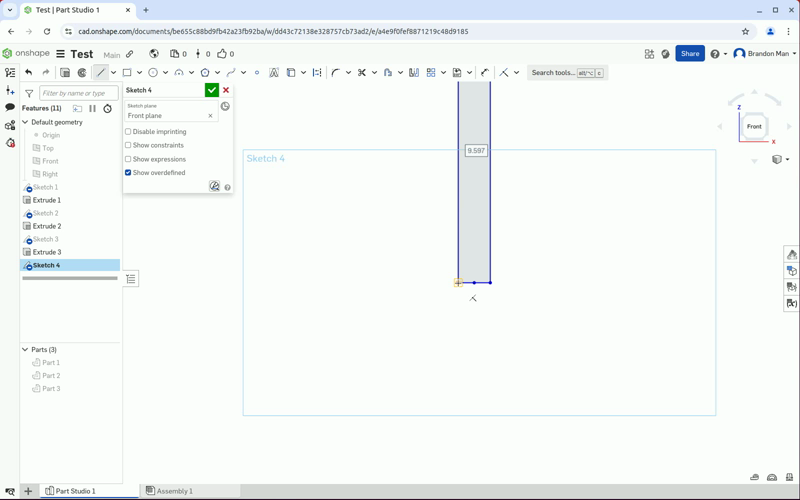
scroll(-6)
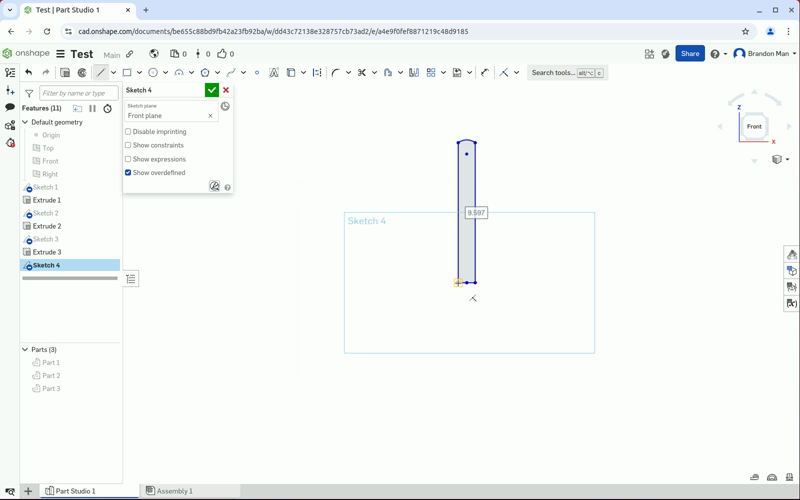
scroll(-6)
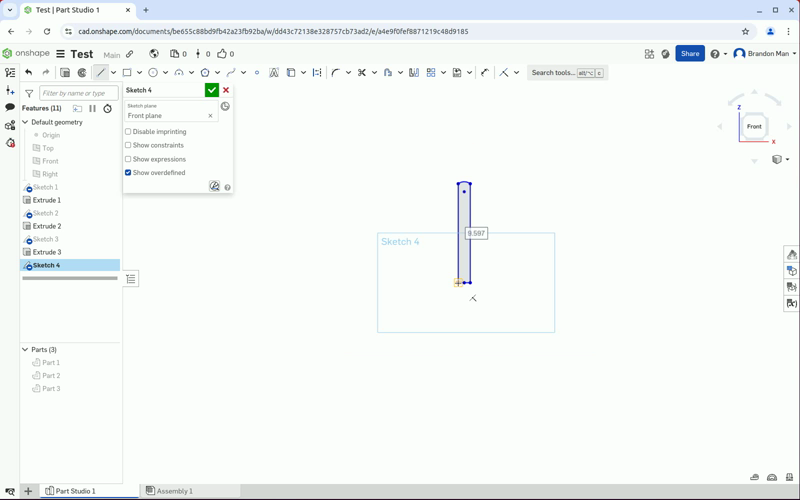
scroll(-6)
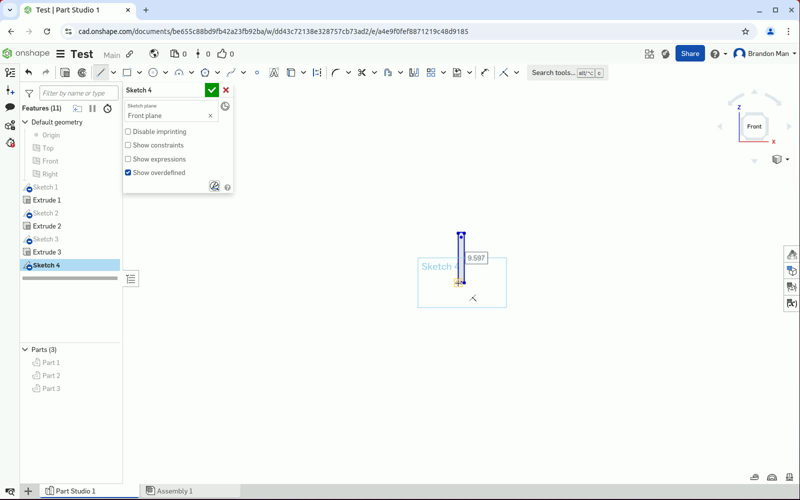
key(esc)
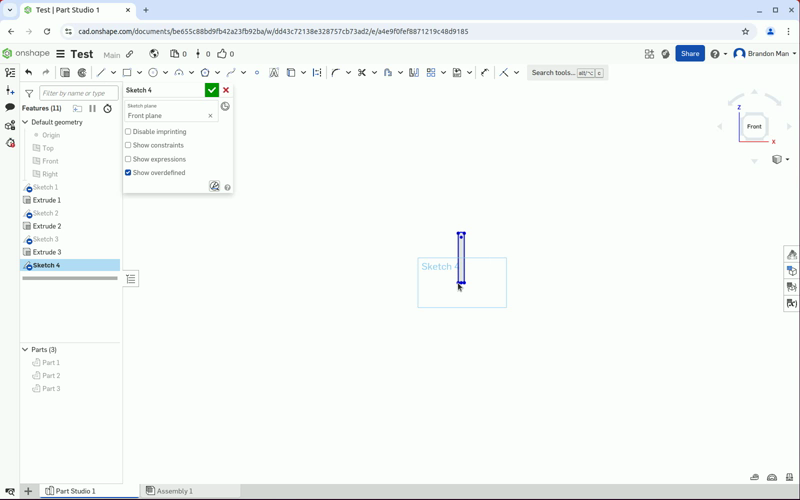
mouse_move(462, 244)
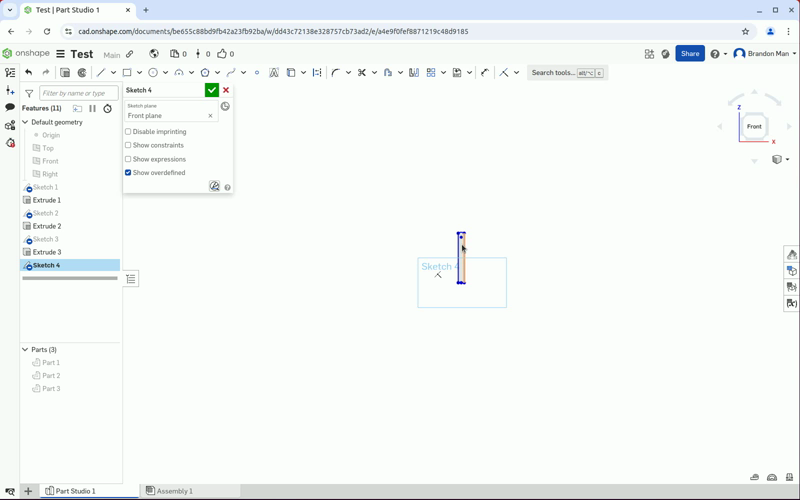
scroll(6)
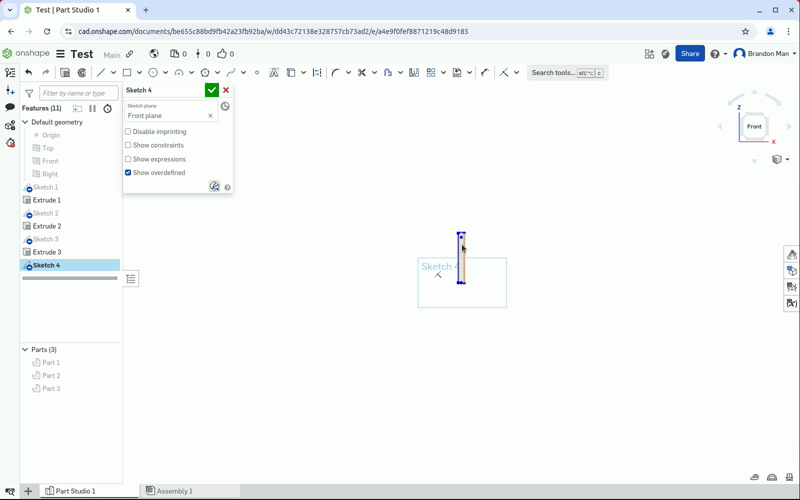
scroll(6)
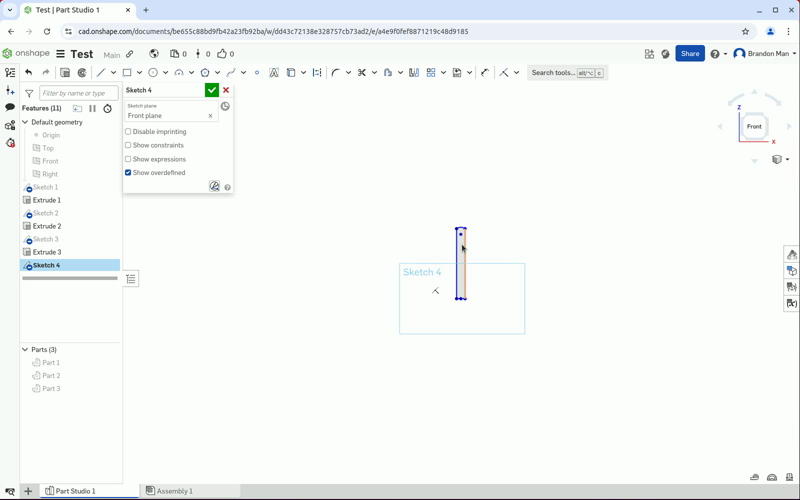
scroll(6)
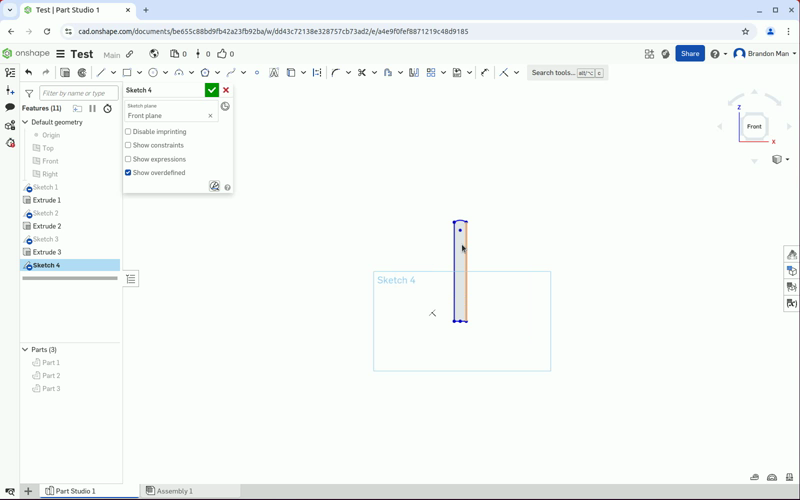
scroll(6)
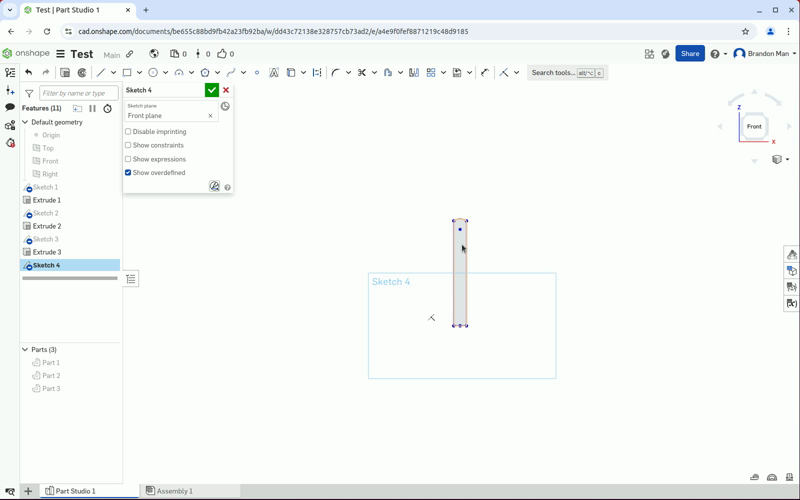
scroll(6)
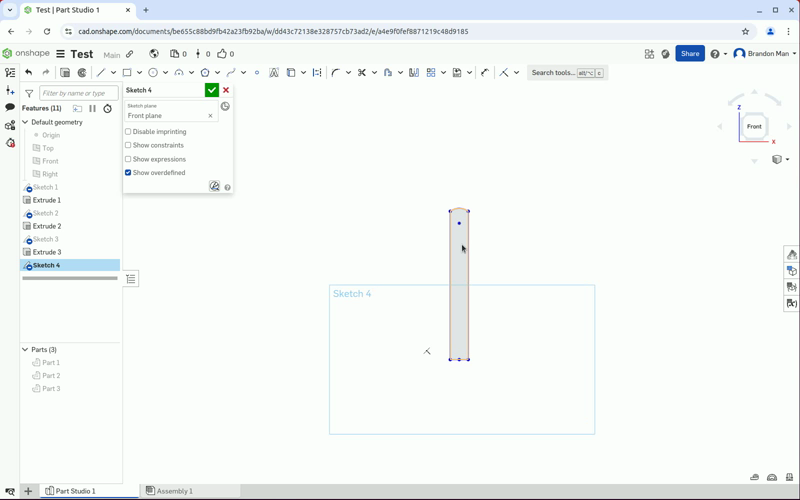
scroll(6)
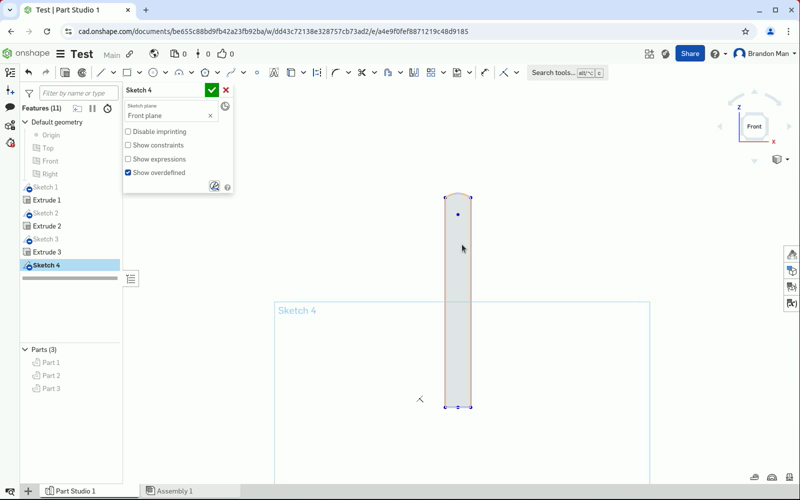
scroll(6)
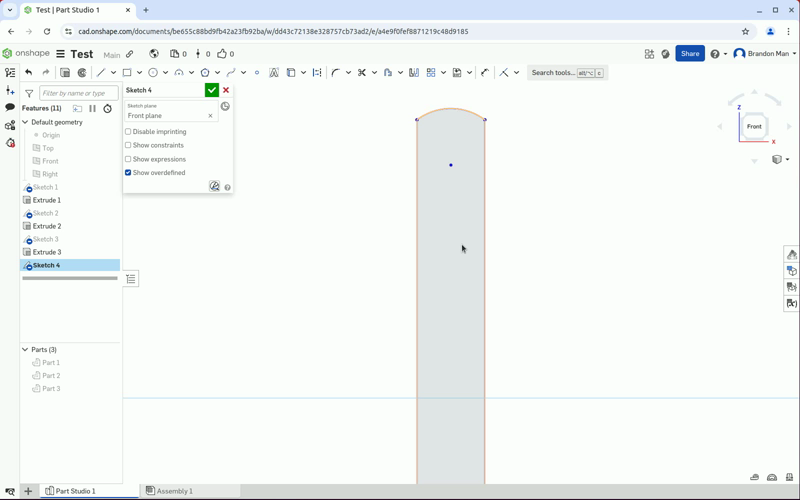
click(462, 244)
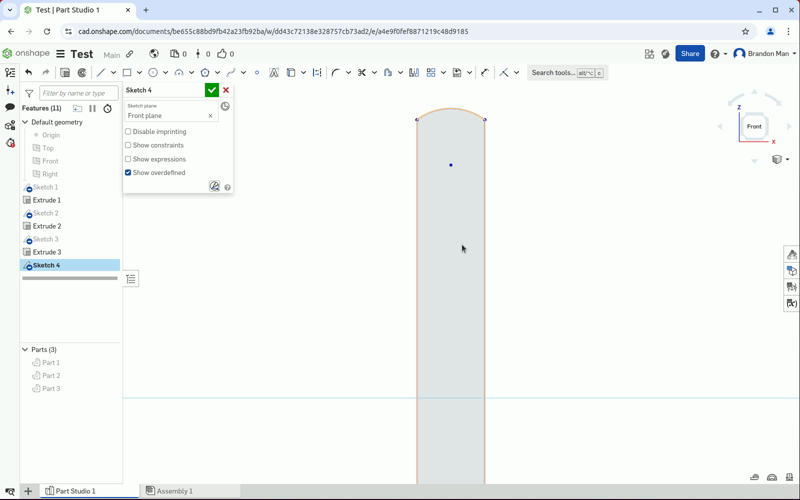
scroll(-6)
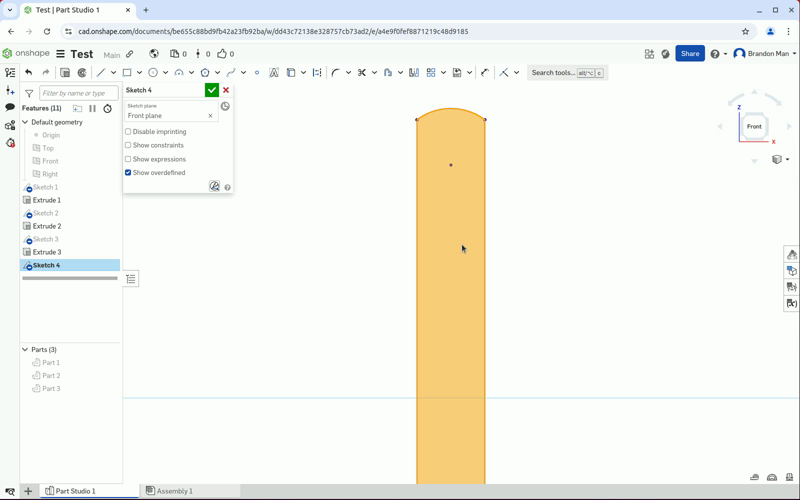
scroll(-6)
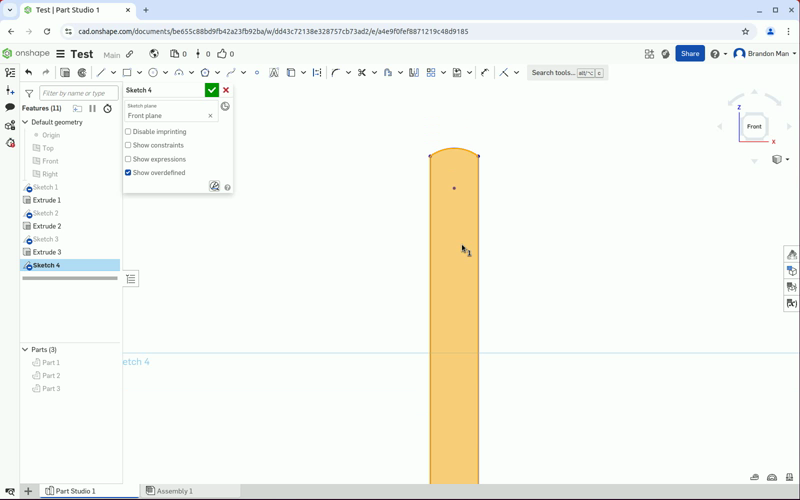
scroll(-6)
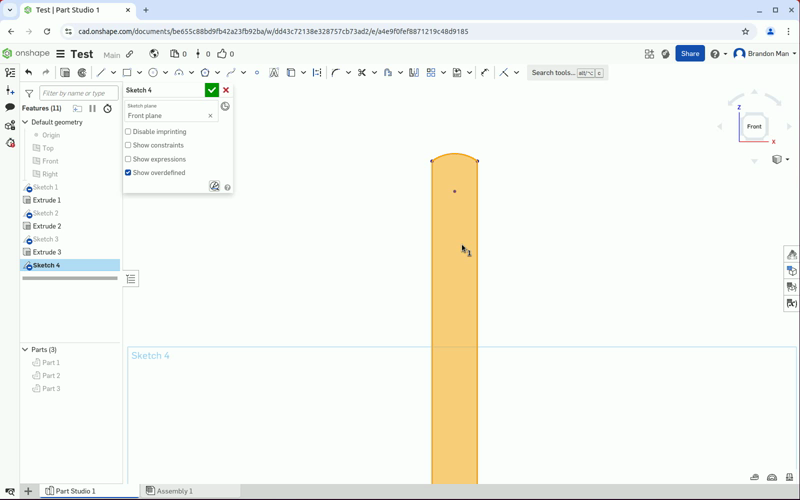
scroll(-6)
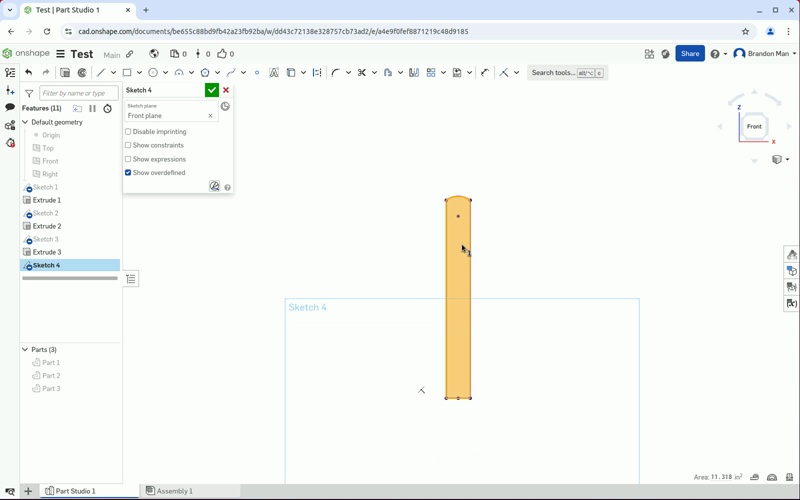
scroll(-6)
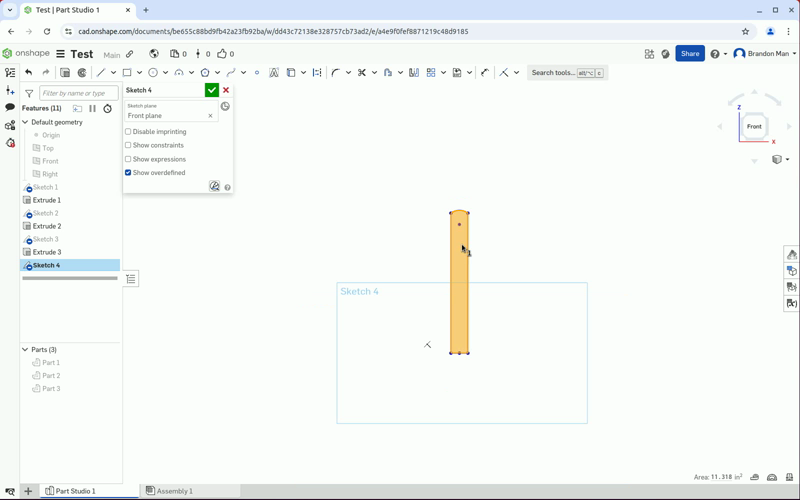
scroll(-6)
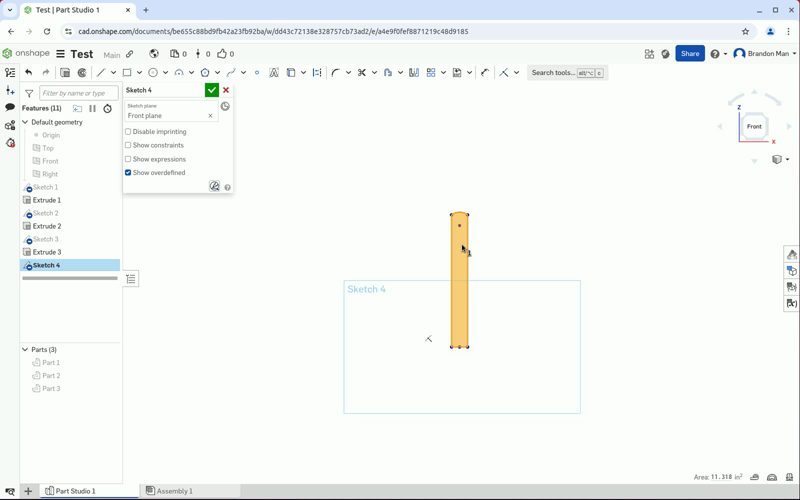
scroll(-6)
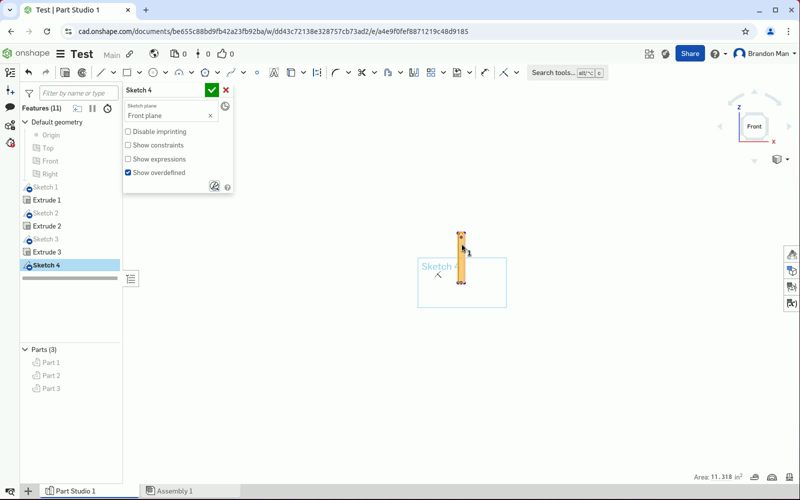
mouse_move(73, 352)
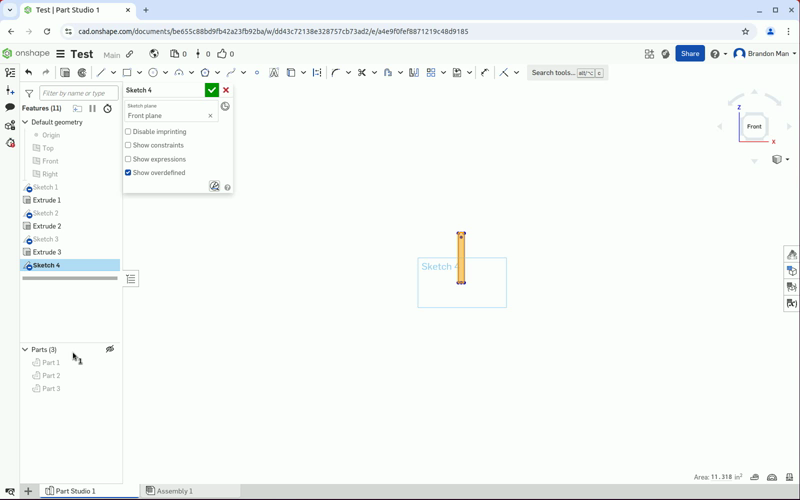
key(shift+y)
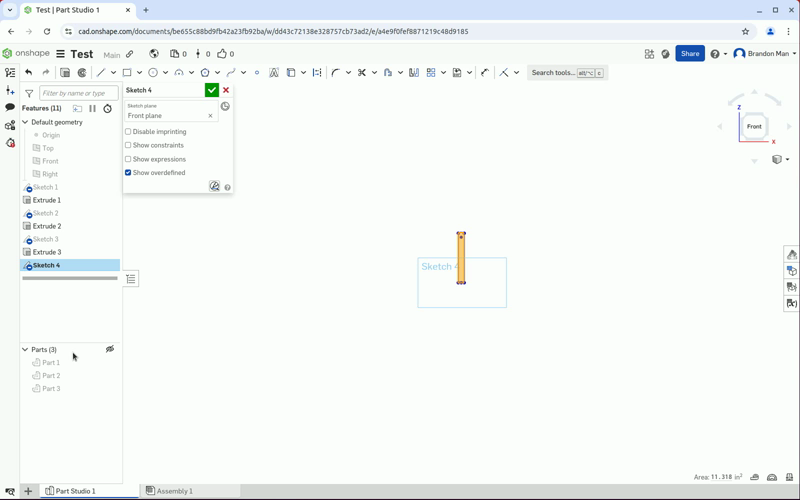
key(shift+e)
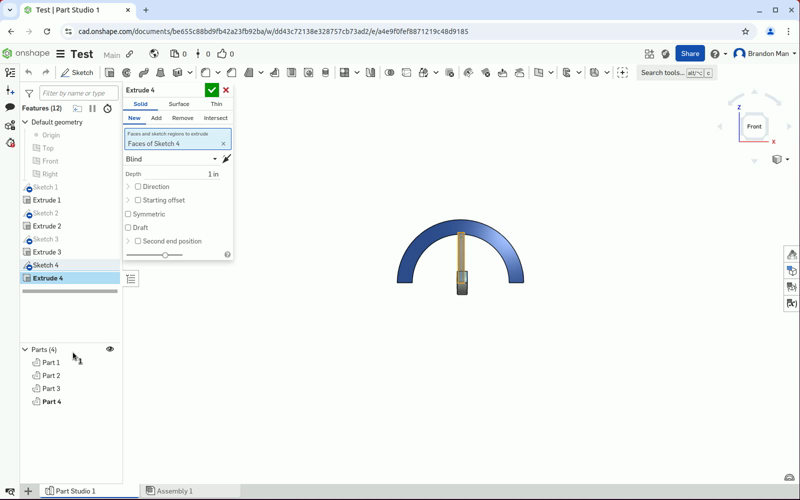
mouse_move(143, 106)
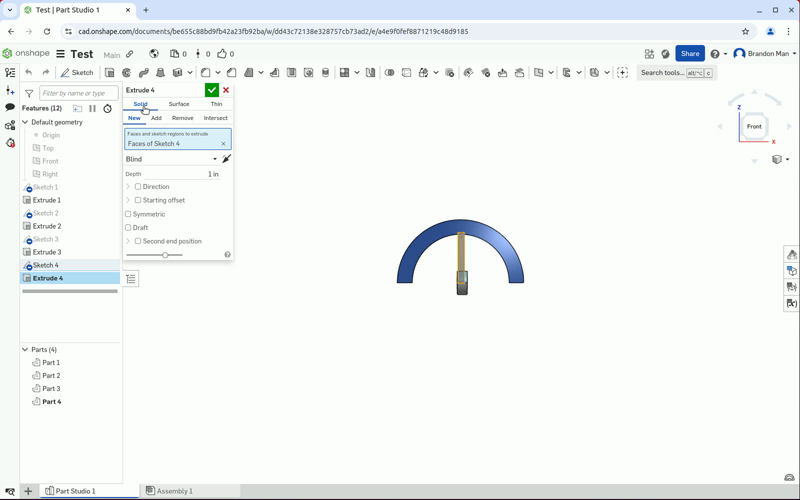
click(143, 106)
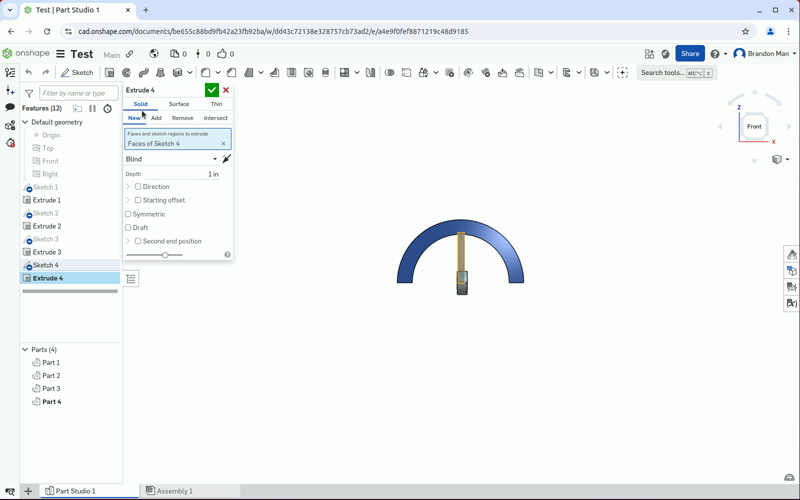
mouse_move(137, 120)
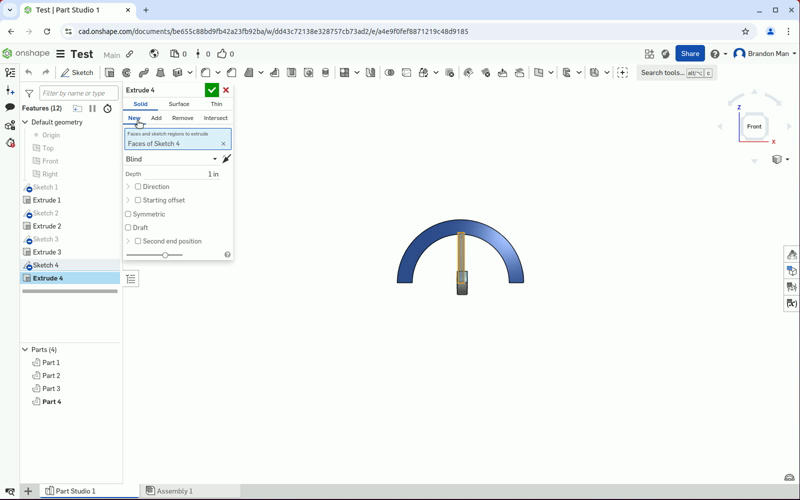
click(137, 120)
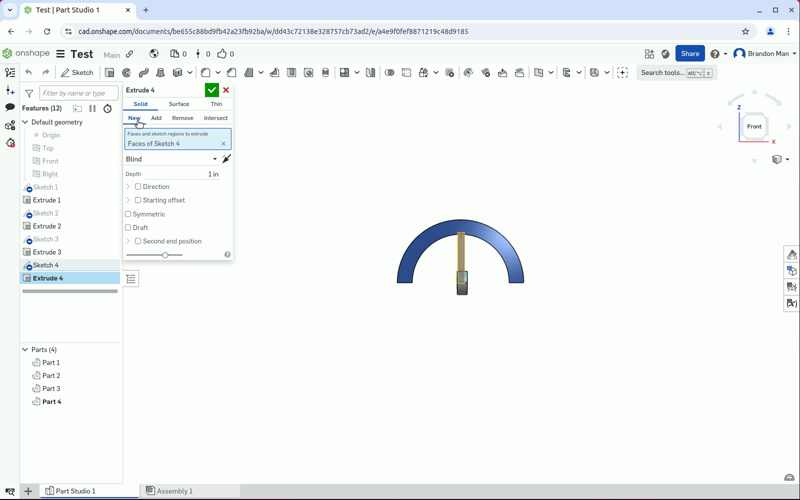
key(tab, 4)
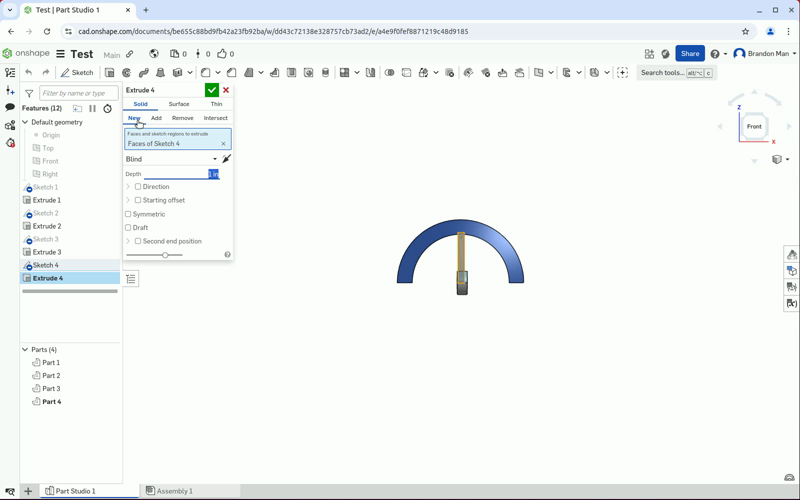
text(-0.481)
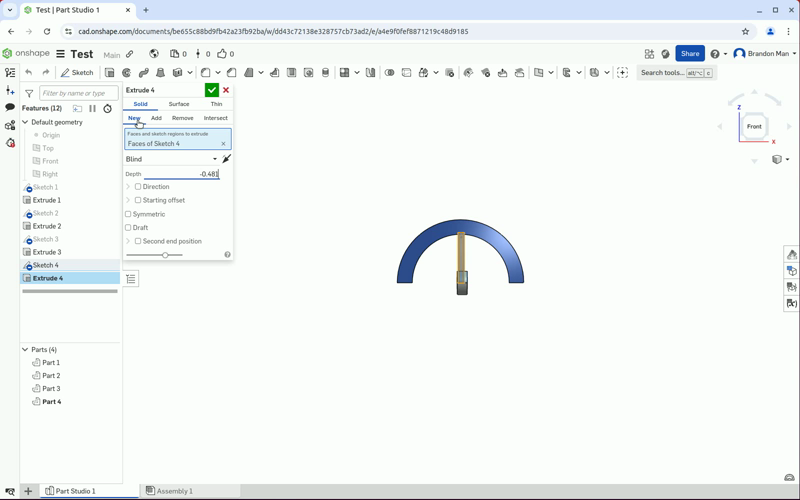
key(enter)
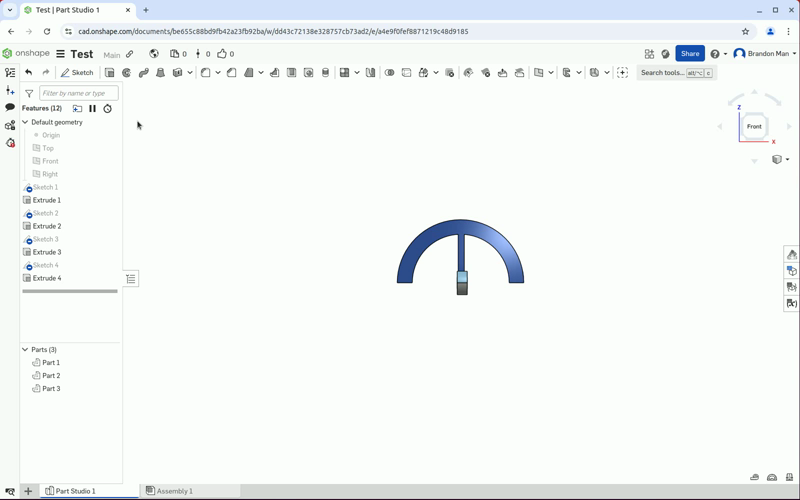
key(shift+h)
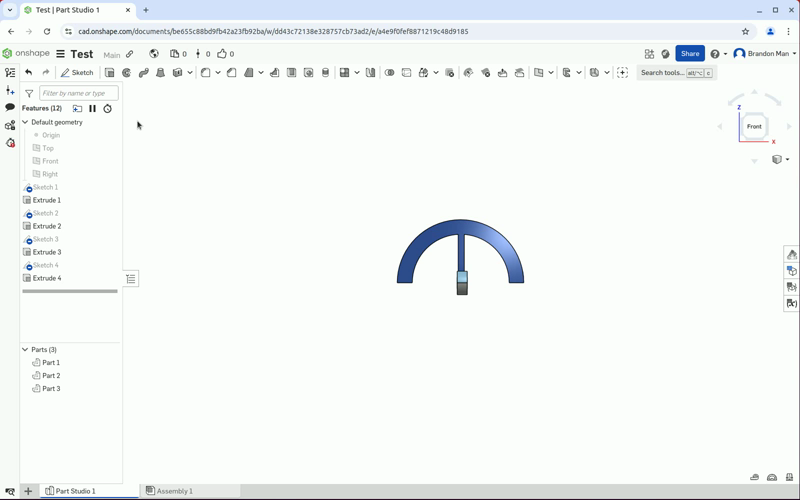
key(shift+h)
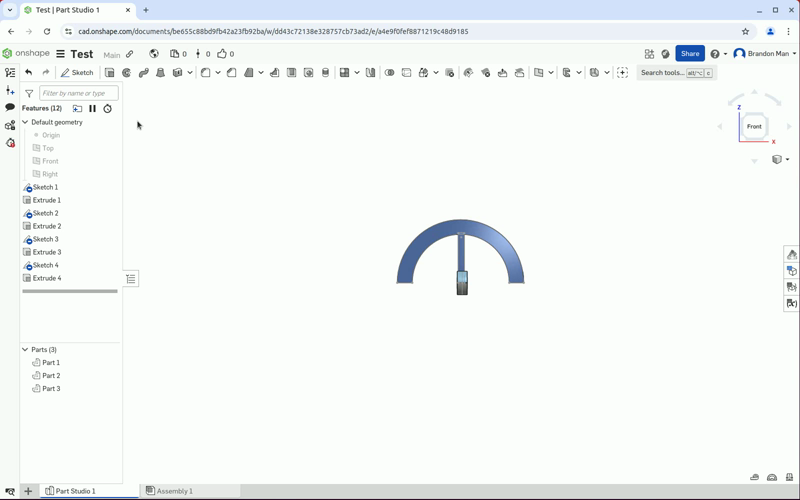
key(shift+7)
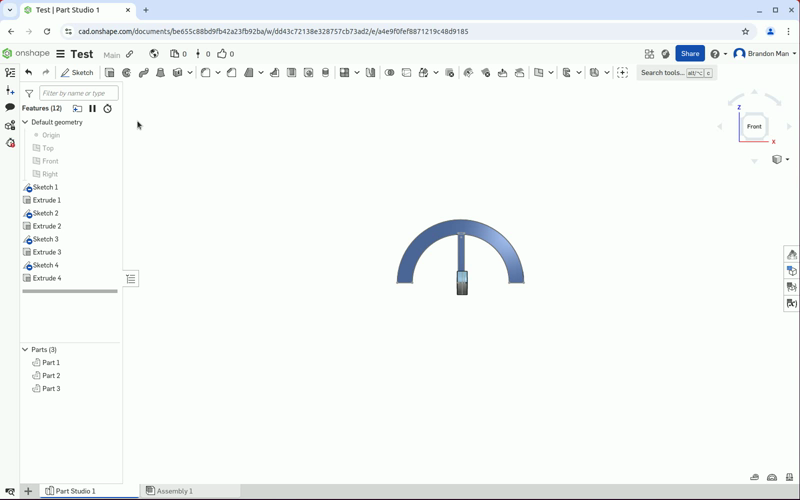
key(left, 2)
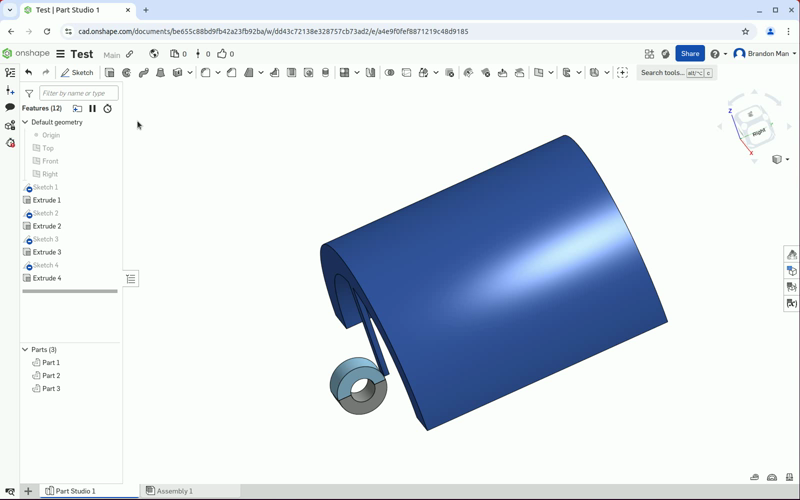
key(down, 2)
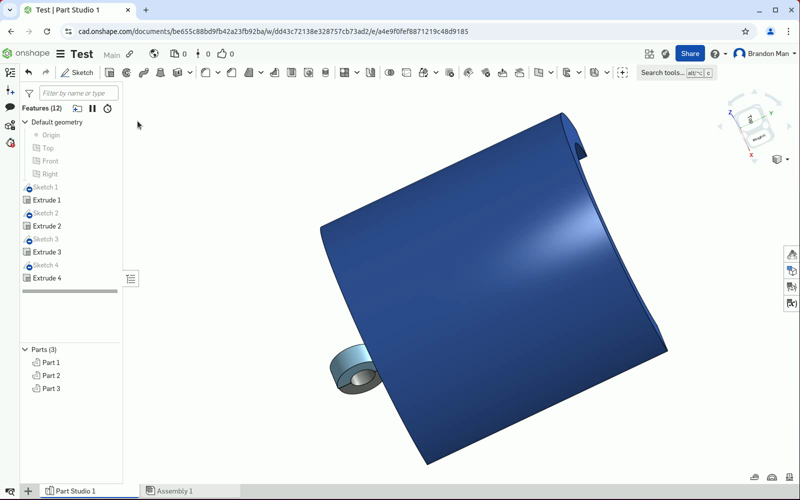
key(up, 2)
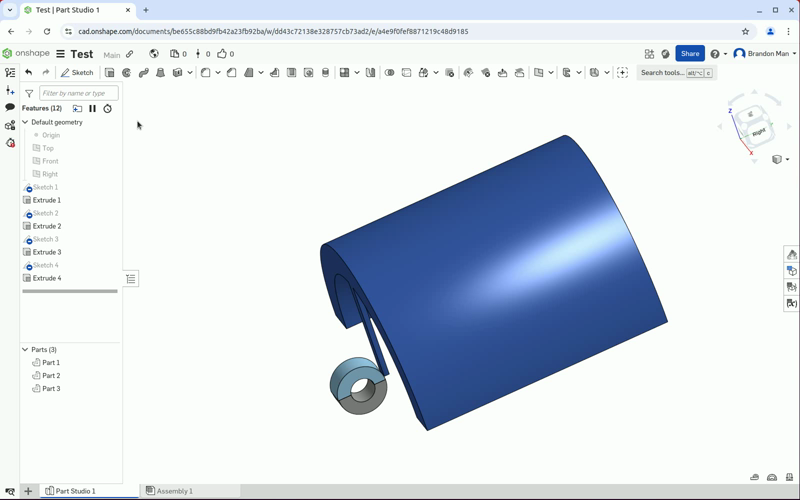
key(right, 2)
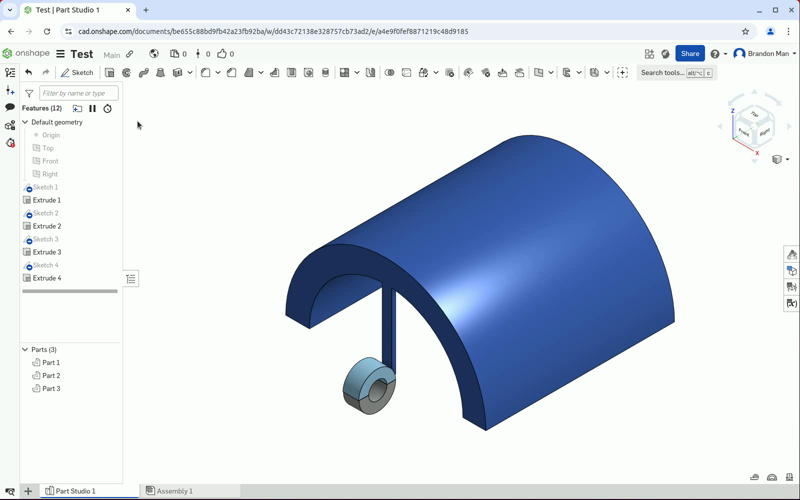
mouse_move(73, 189)
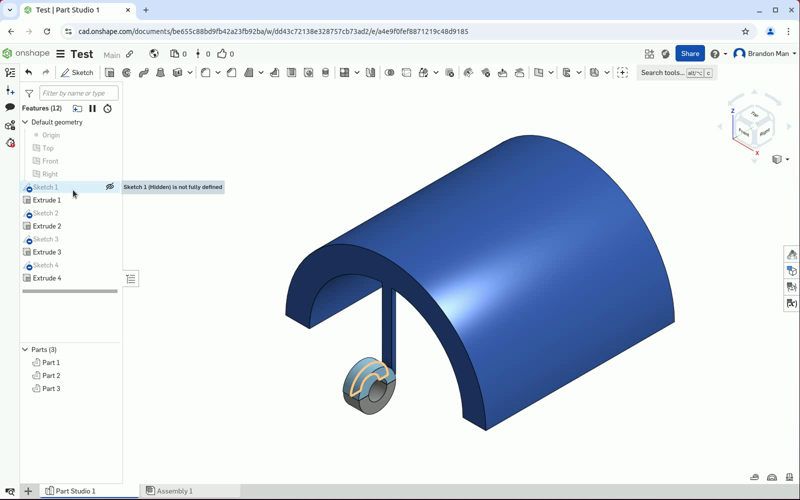
click(73, 189)